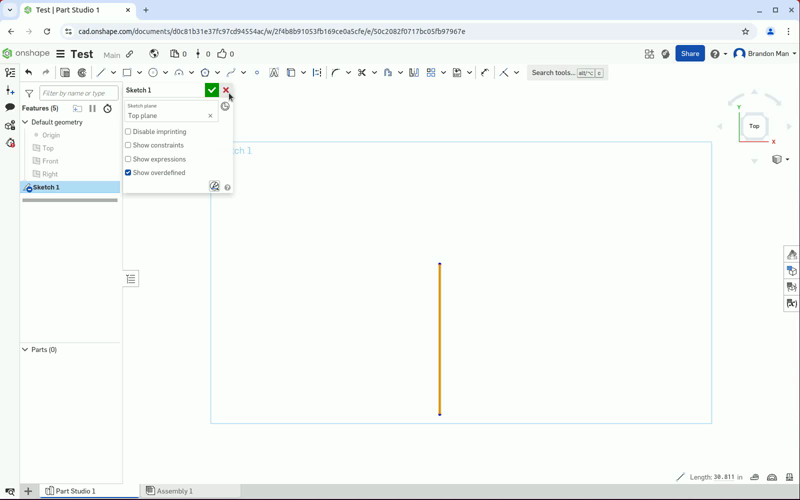
key(shift+h)
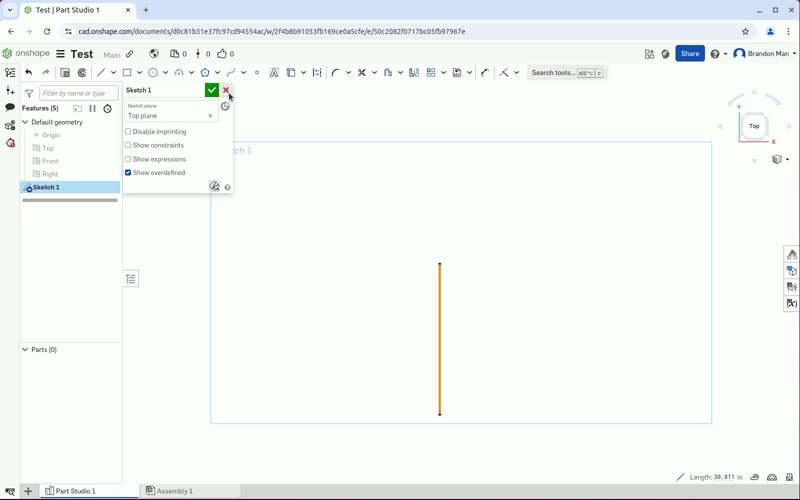
key(shift+s)
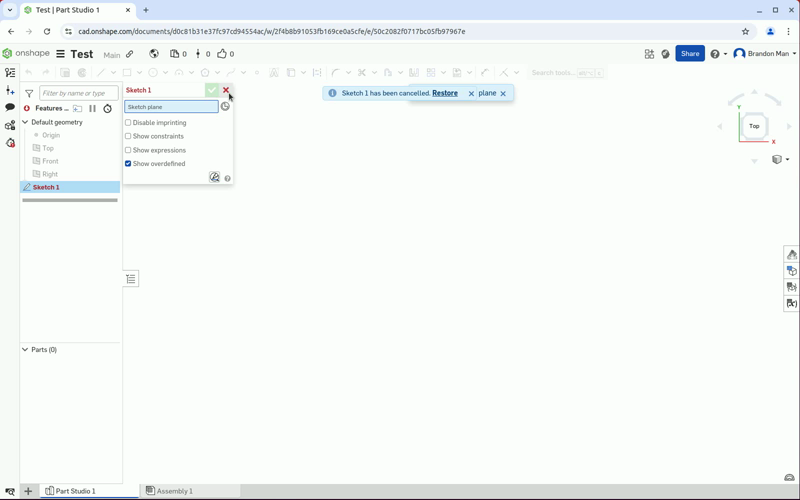
mouse_move(73, 150)
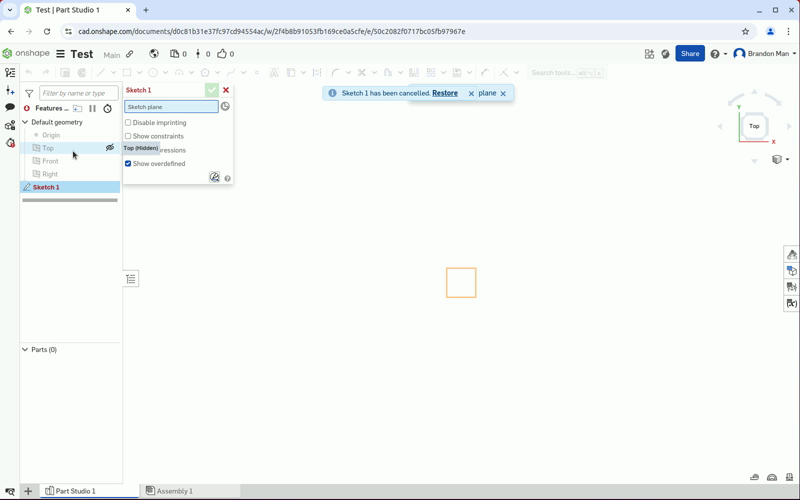
click(73, 150)
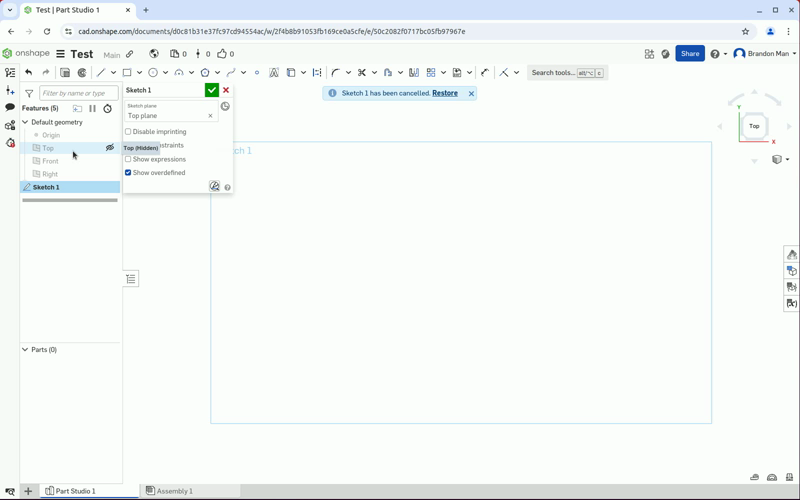
mouse_move(73, 352)
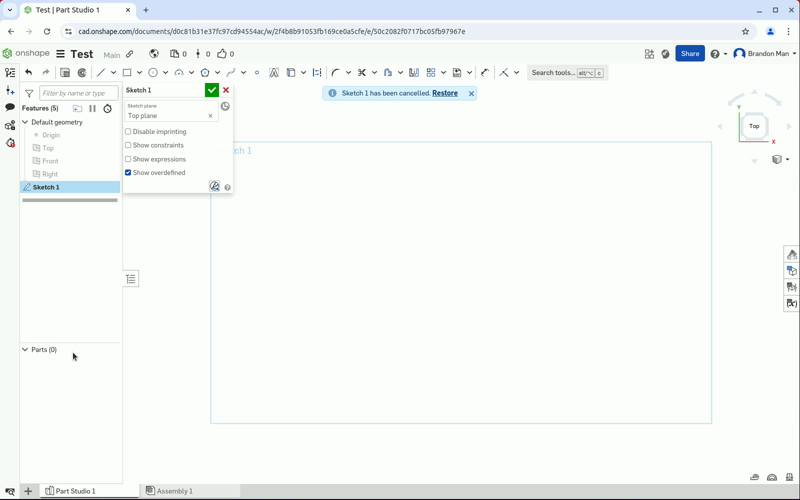
key(y)
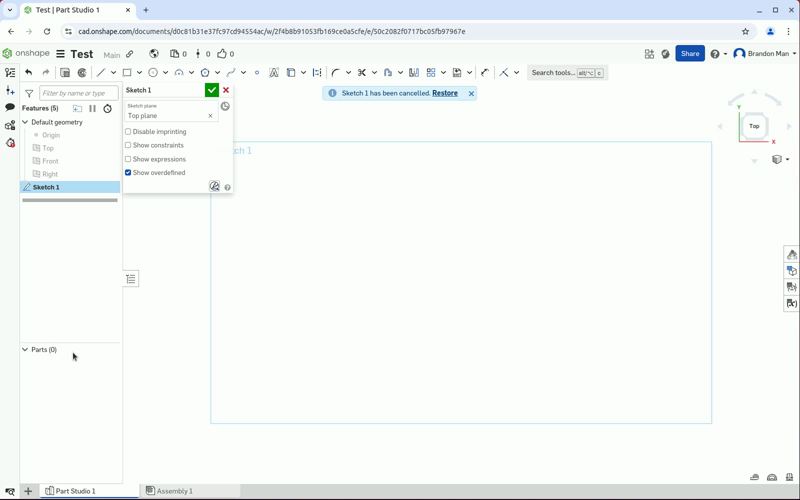
key(a)
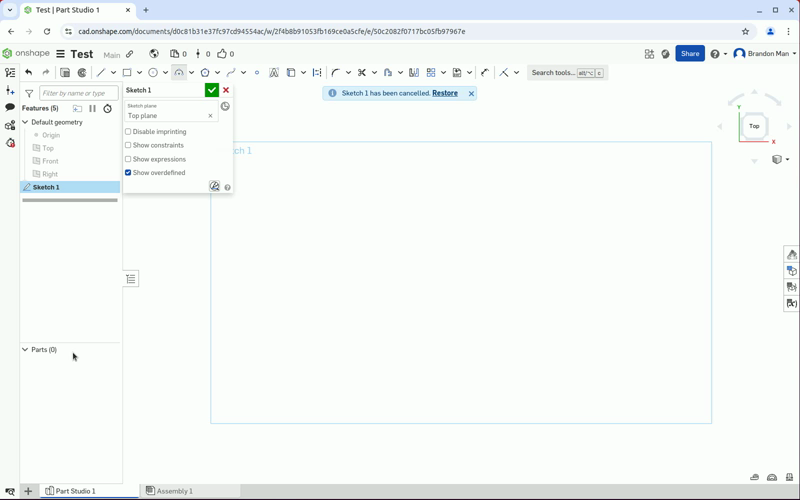
key_down(shift)
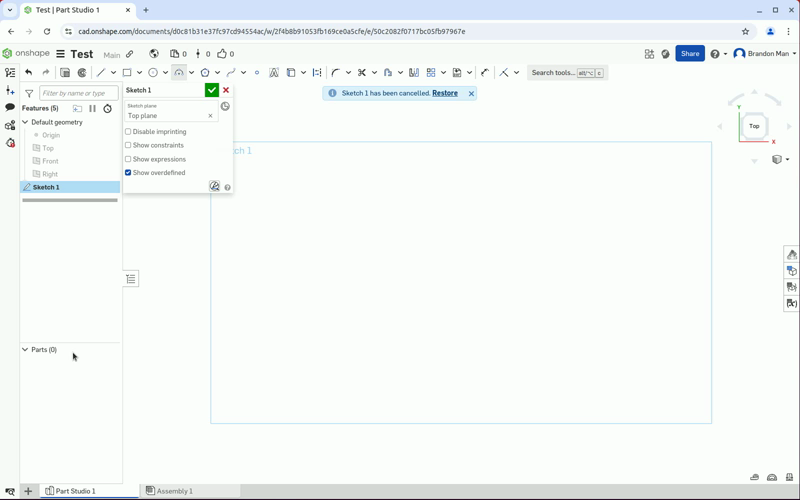
mouse_move(348, 238)
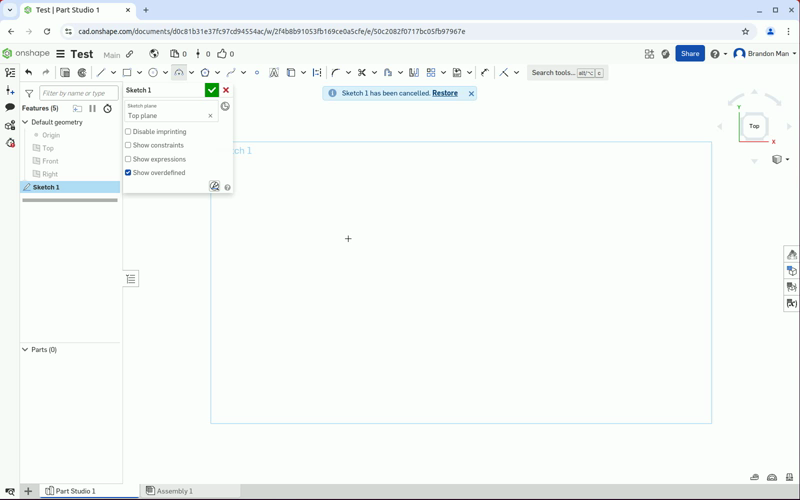
click(348, 238)
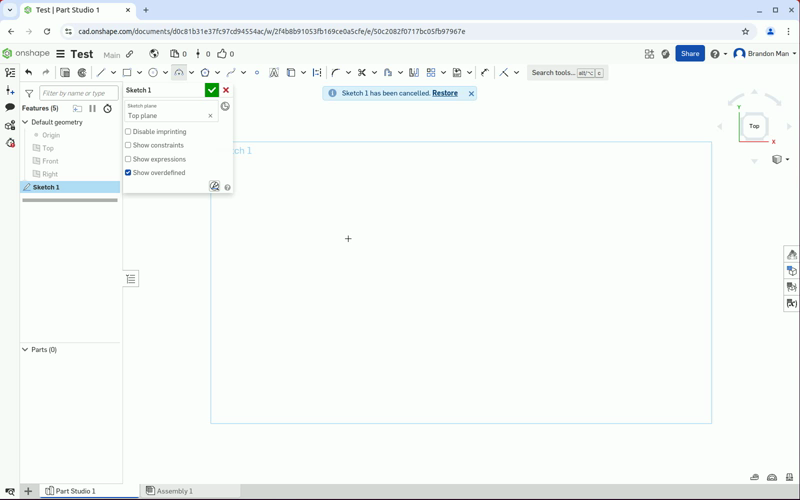
key_up(shift)
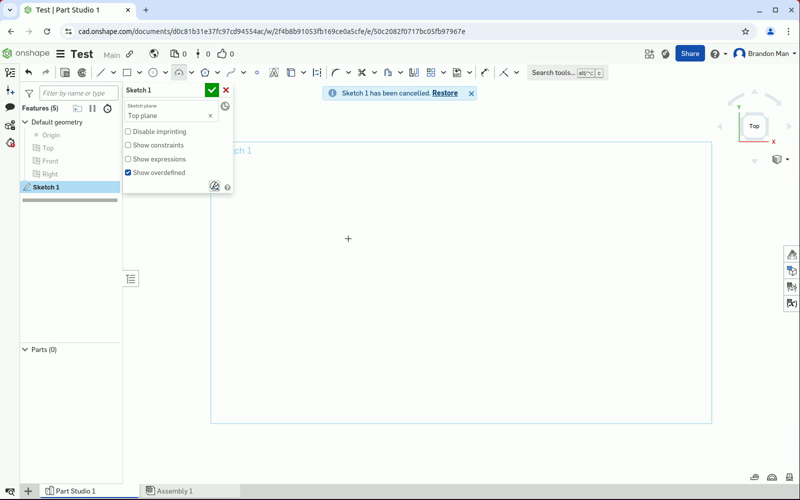
key_down(shift)
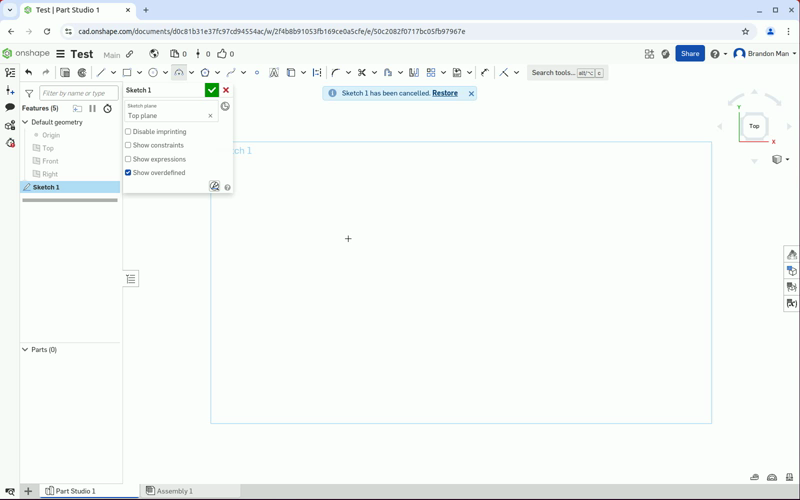
mouse_move(393, 283)
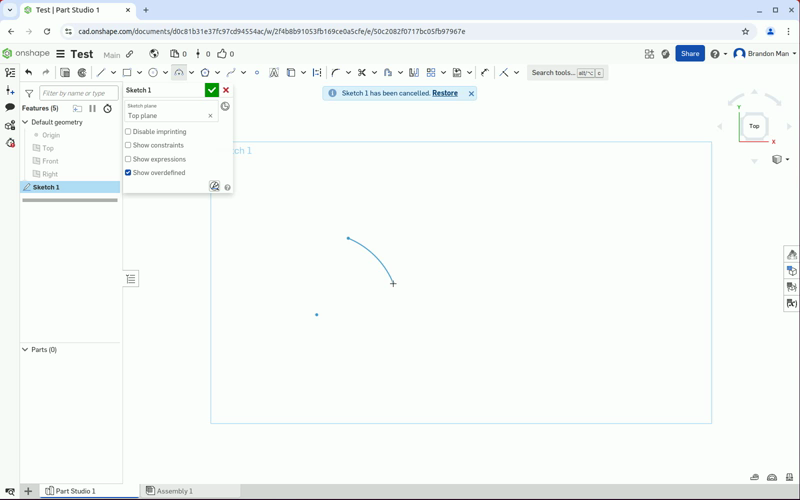
click(393, 283)
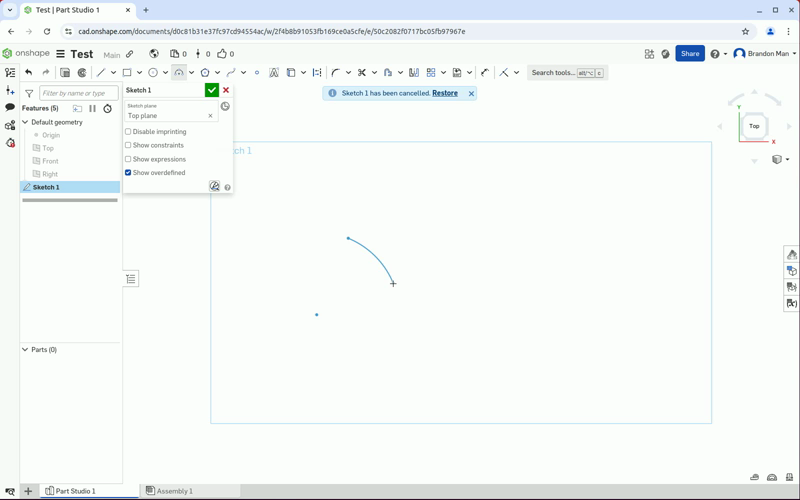
mouse_move(380, 251)
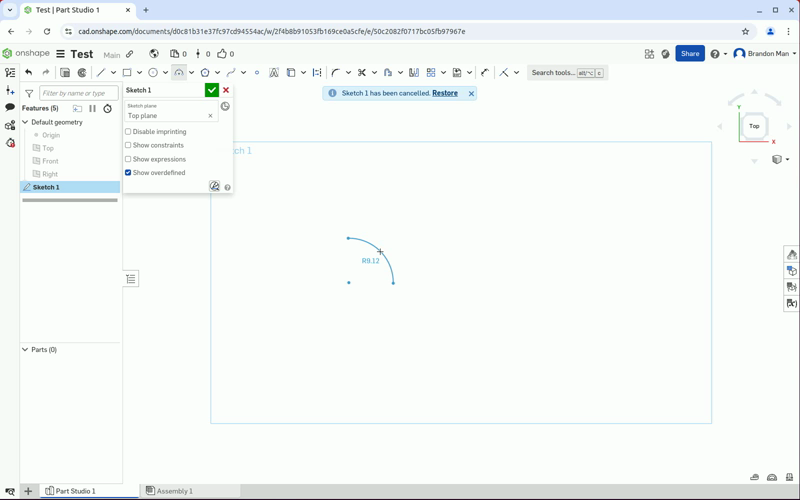
click(380, 251)
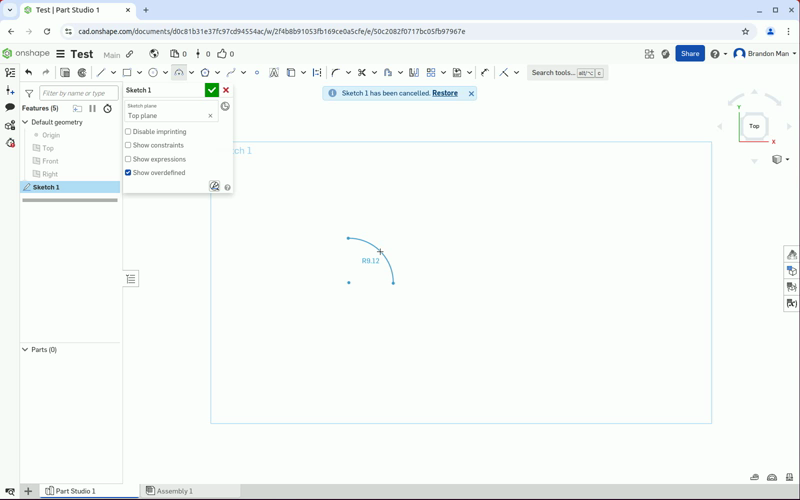
key_up(shift)
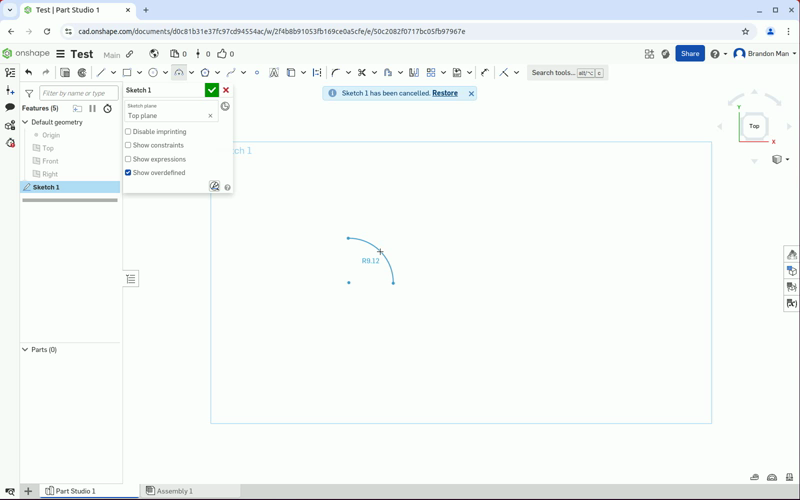
key(esc)
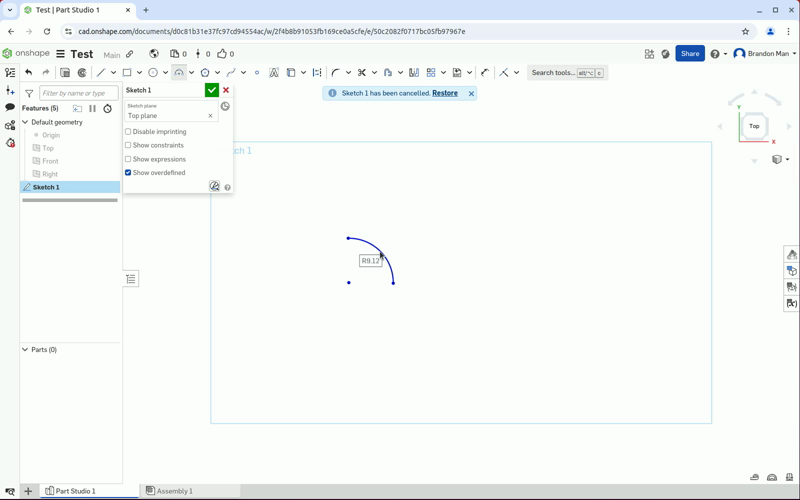
key(l)
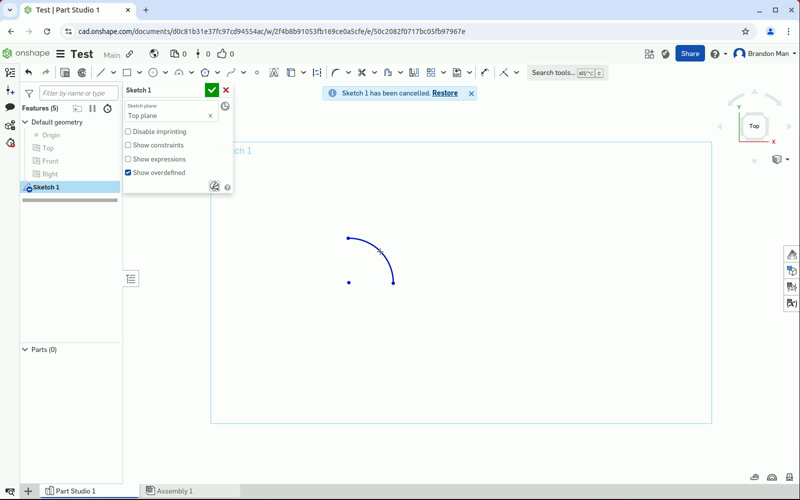
mouse_move(393, 283)
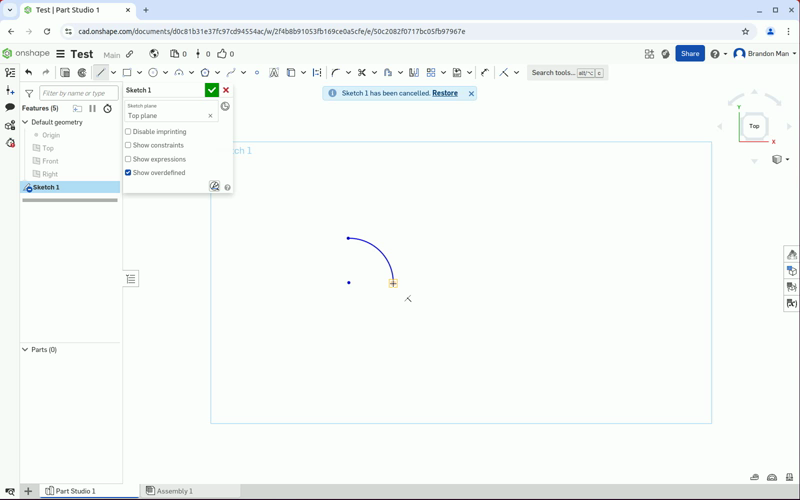
click(393, 283)
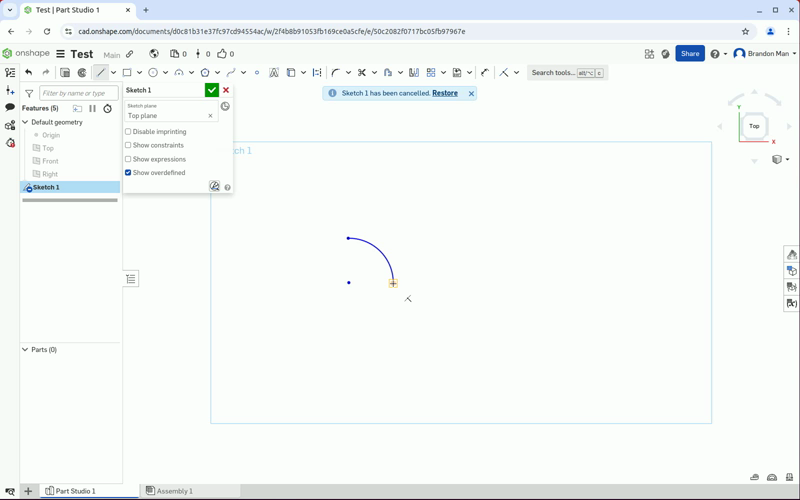
key_down(shift)
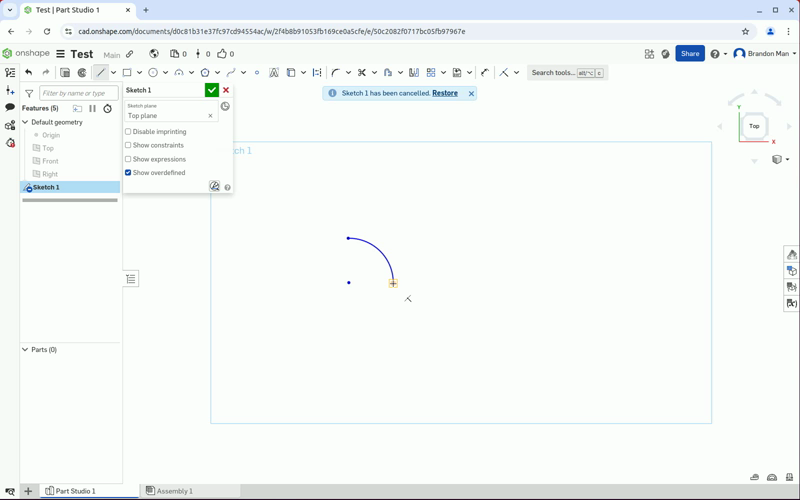
mouse_move(423, 283)
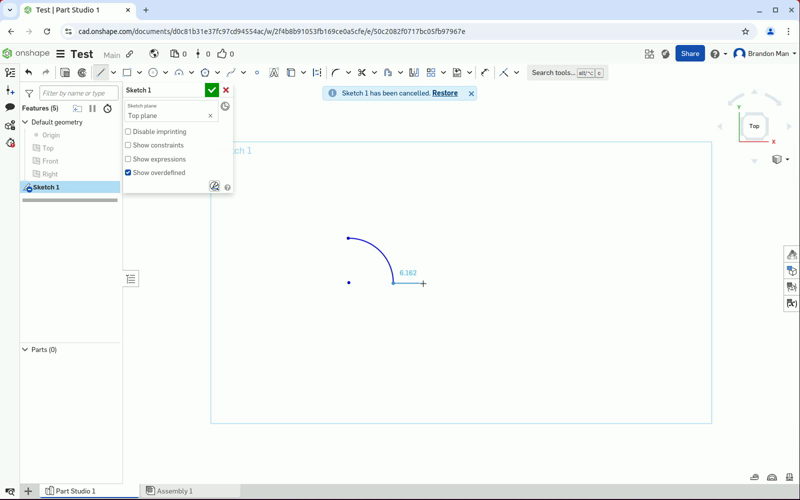
mouse_move(415, 283)
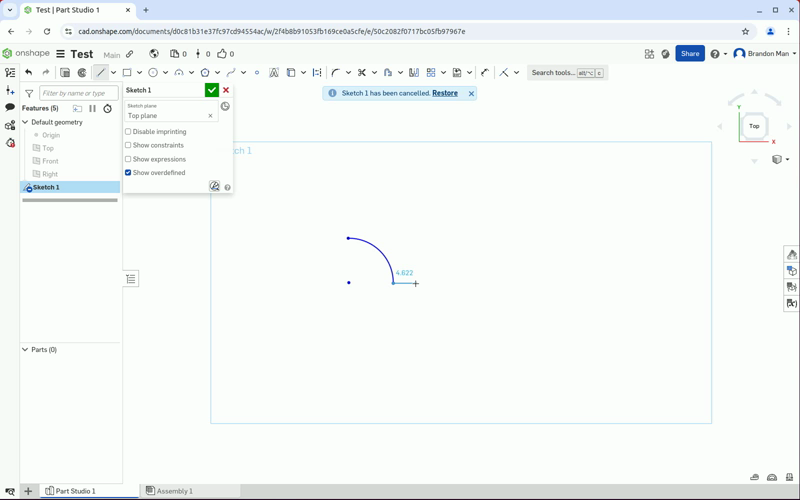
click(415, 283)
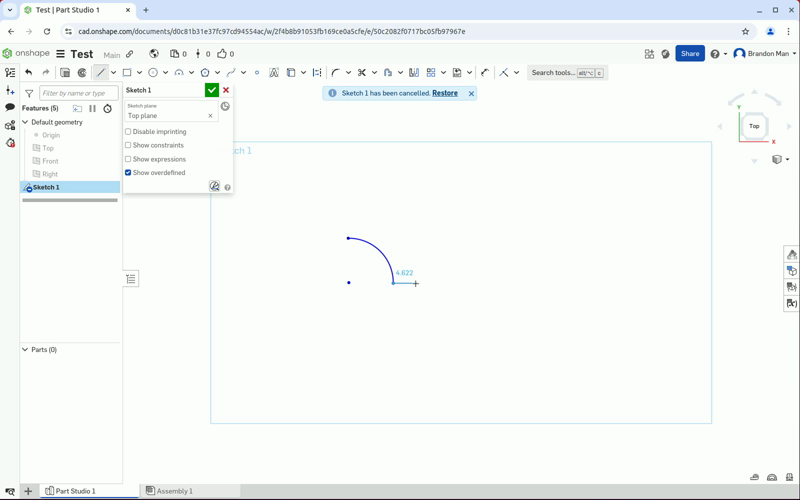
key_up(shift)
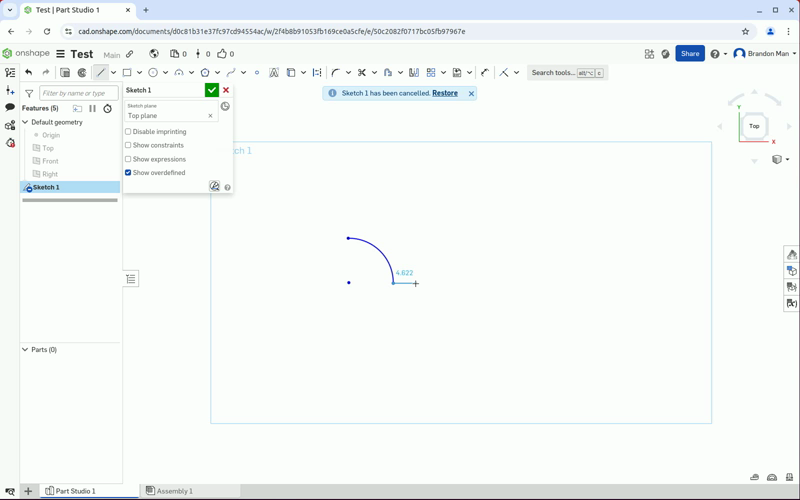
key(esc)
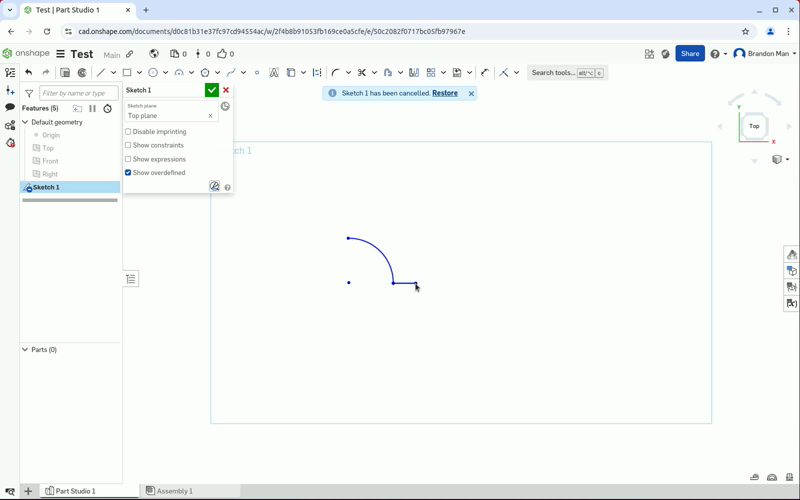
key(a)
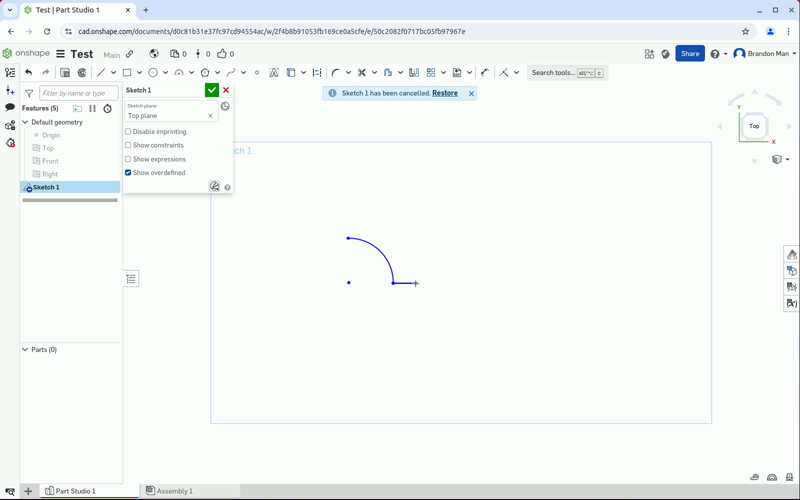
mouse_move(415, 283)
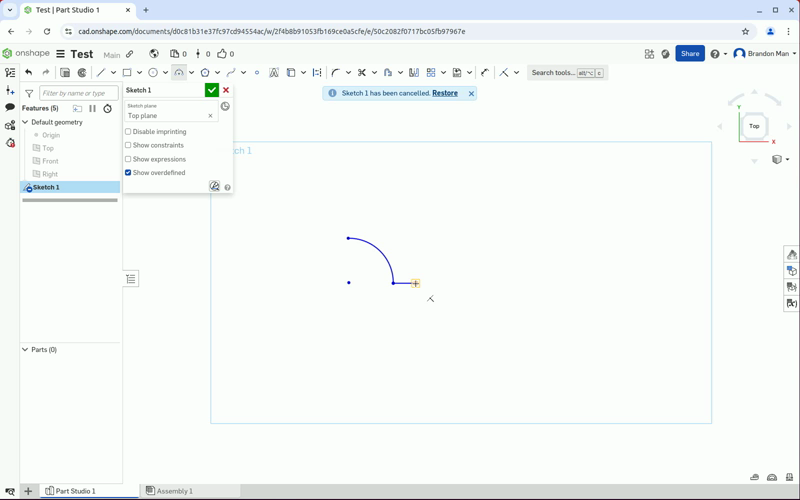
click(415, 283)
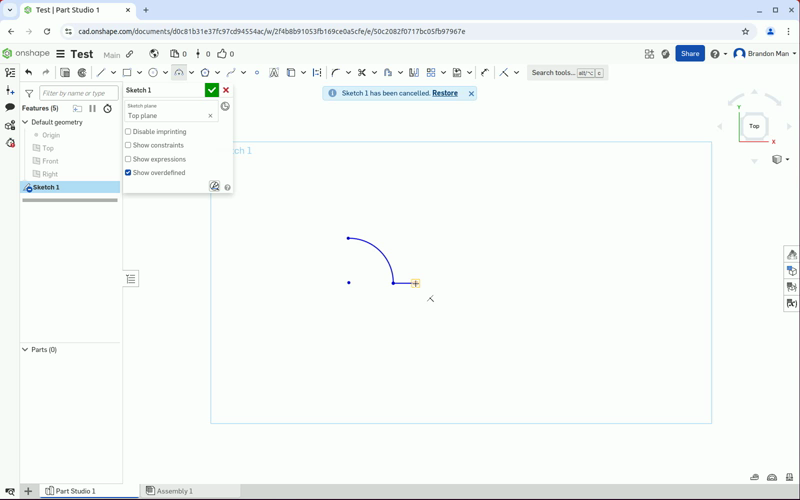
key_down(shift)
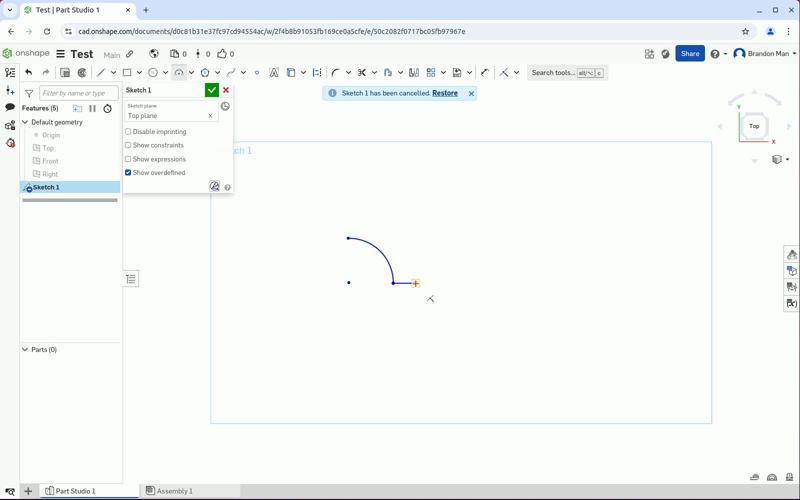
mouse_move(460, 238)
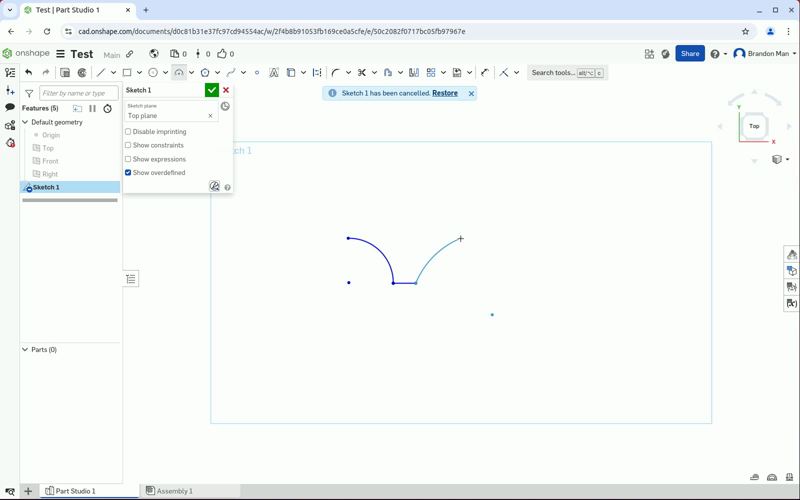
click(460, 238)
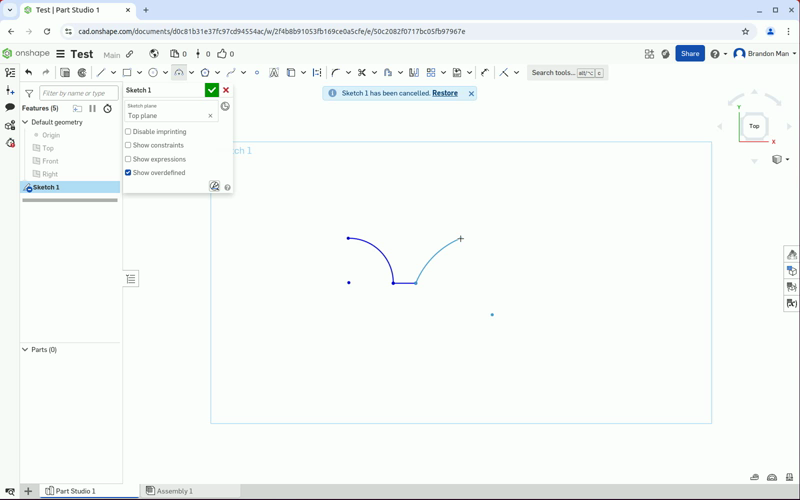
mouse_move(429, 251)
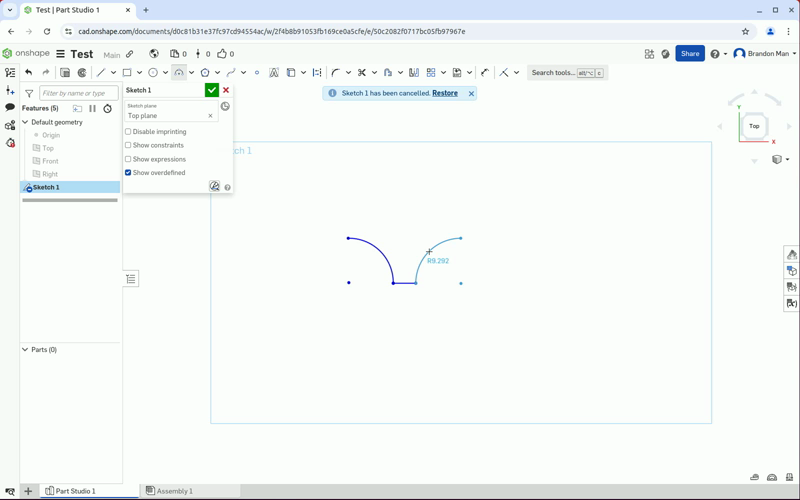
click(429, 251)
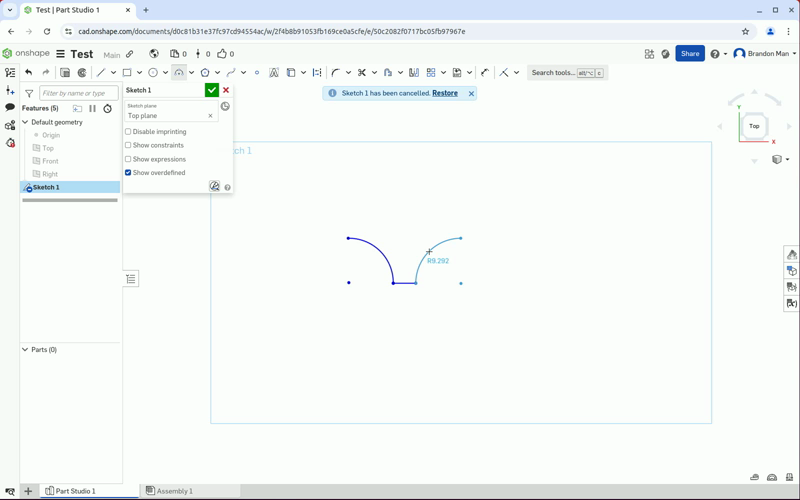
key_up(shift)
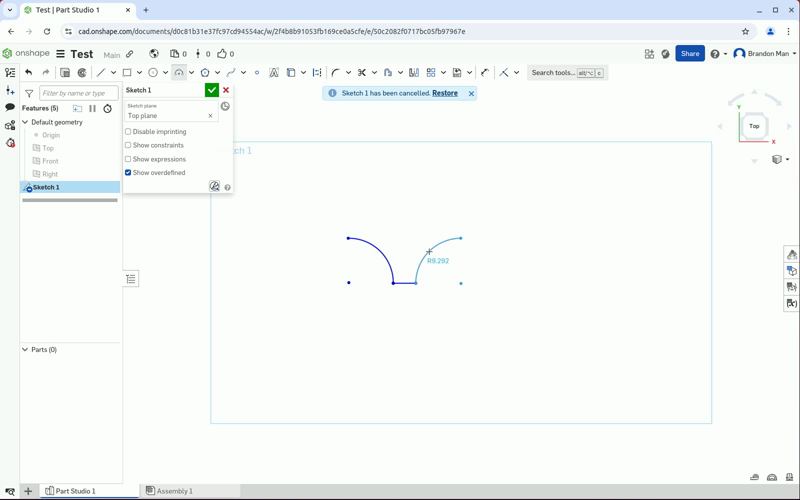
key(esc)
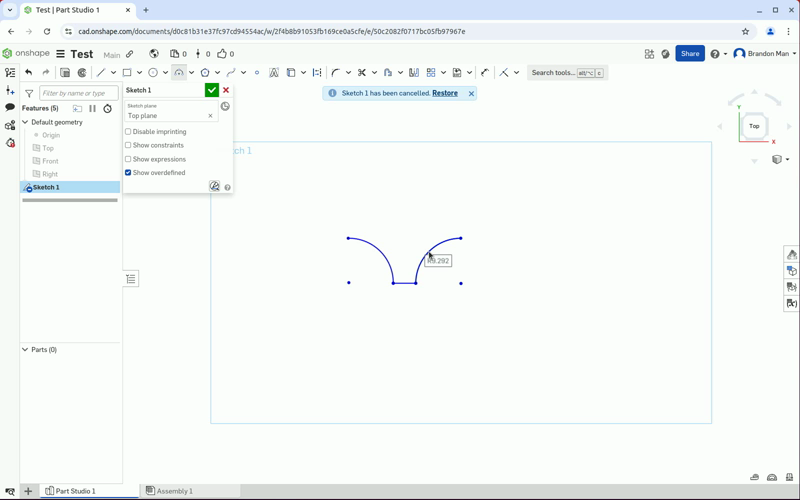
key(l)
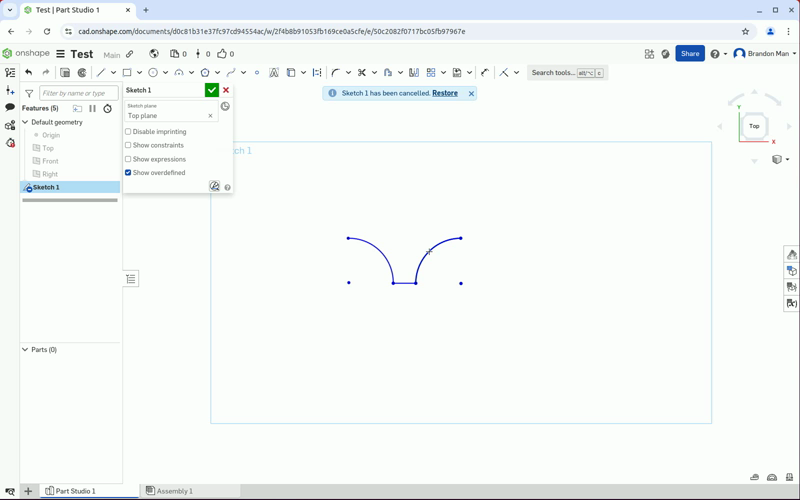
mouse_move(460, 238)
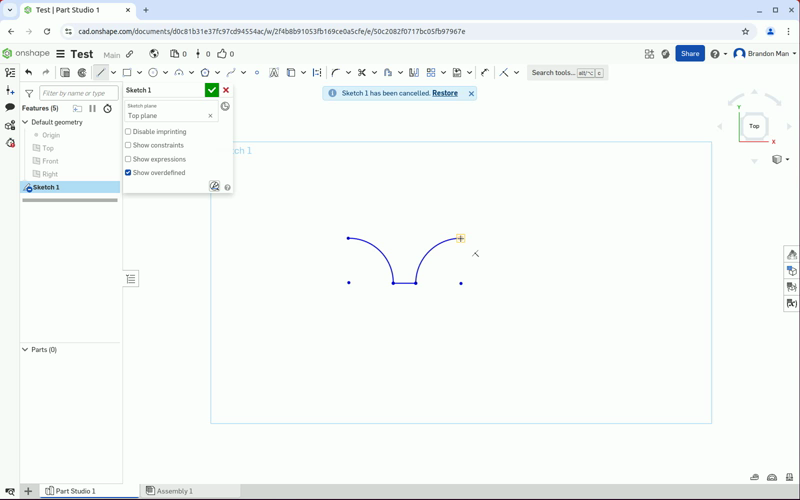
click(460, 238)
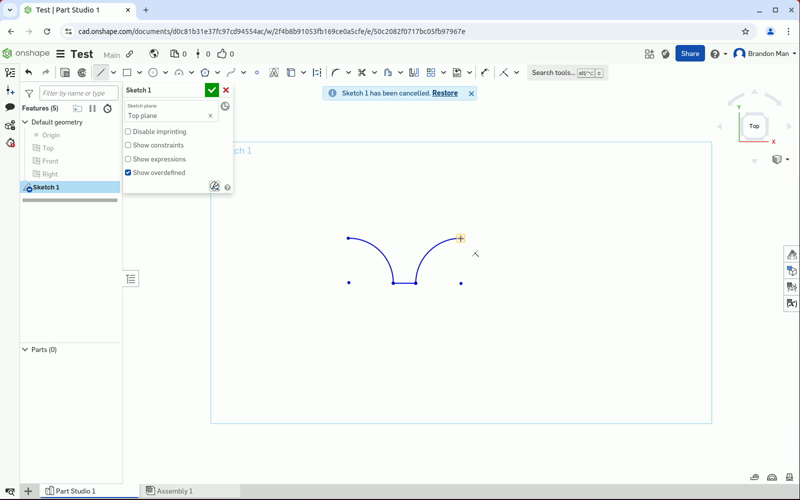
key_down(shift)
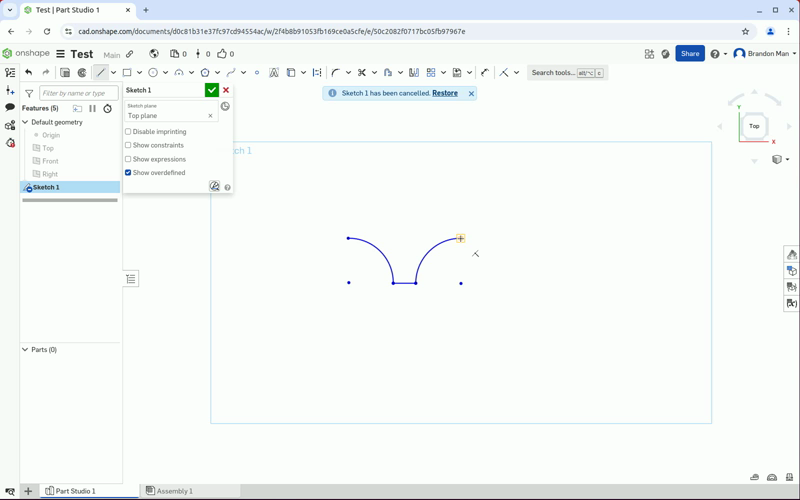
mouse_move(490, 238)
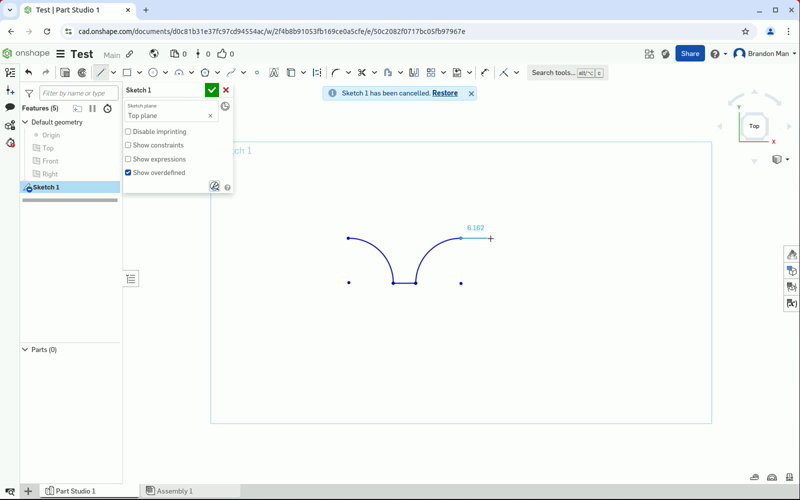
mouse_move(460, 216)
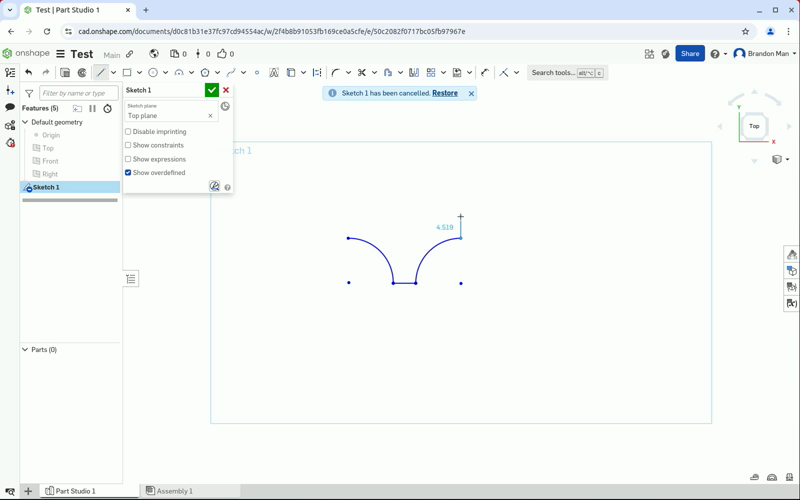
click(460, 216)
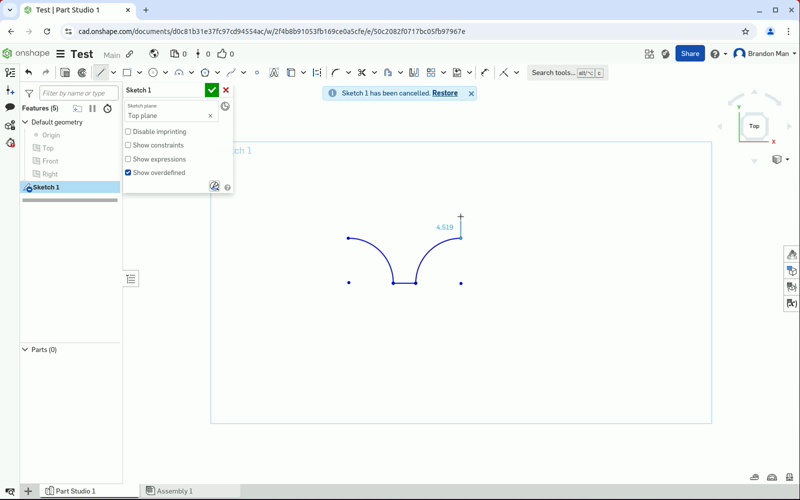
key_up(shift)
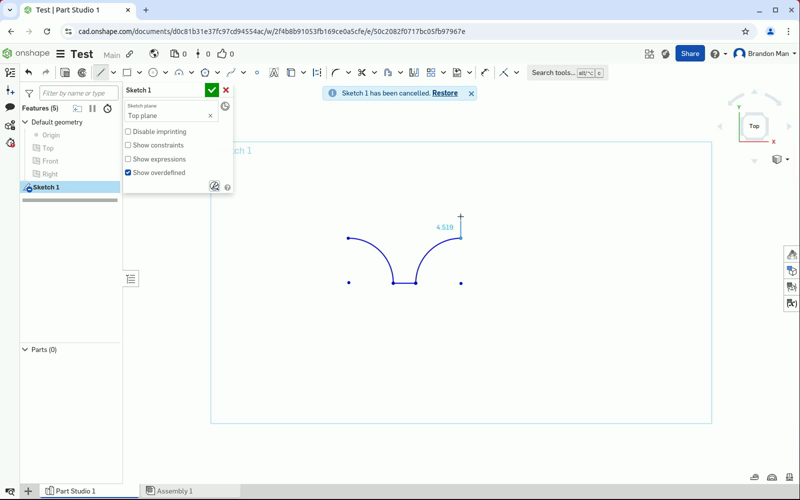
key(esc)
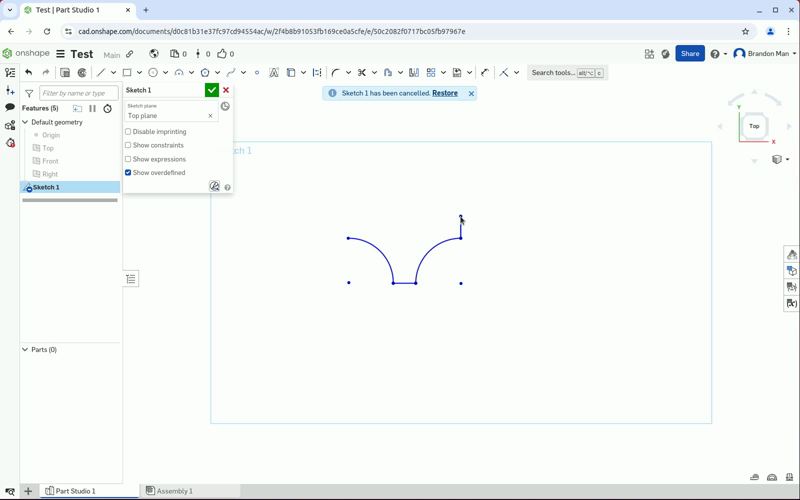
key(a)
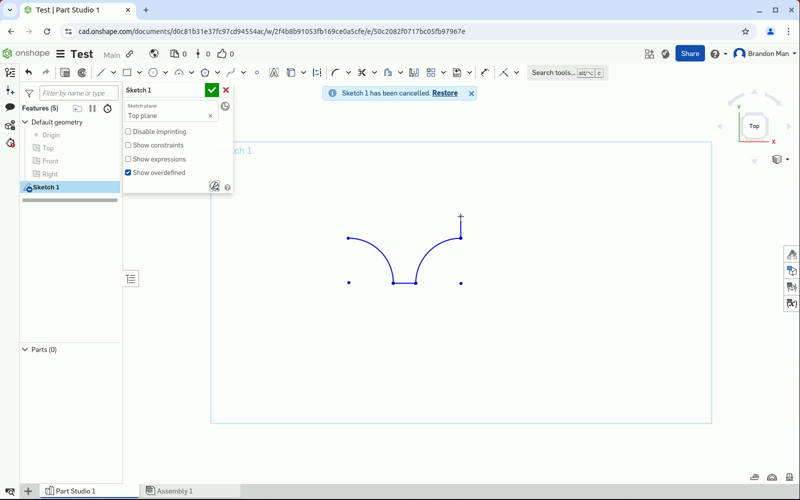
mouse_move(460, 216)
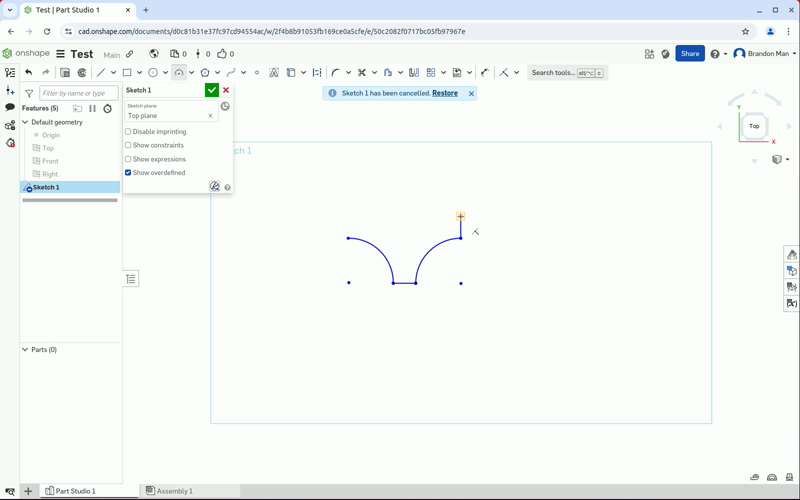
click(460, 216)
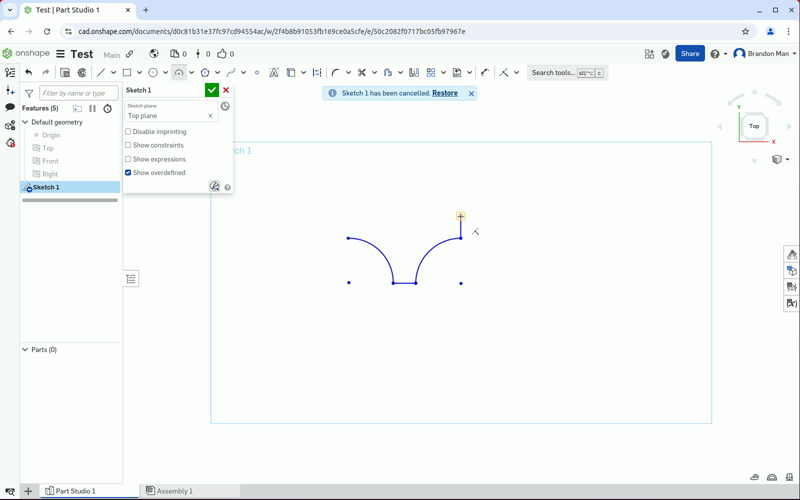
key_down(shift)
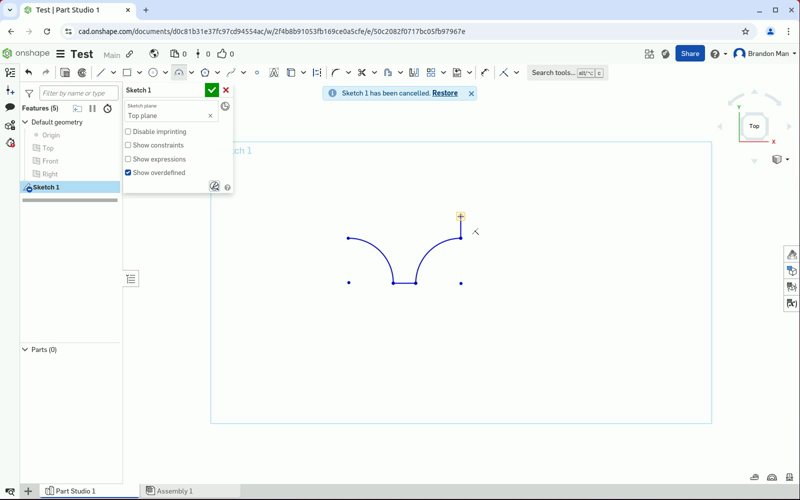
mouse_move(415, 170)
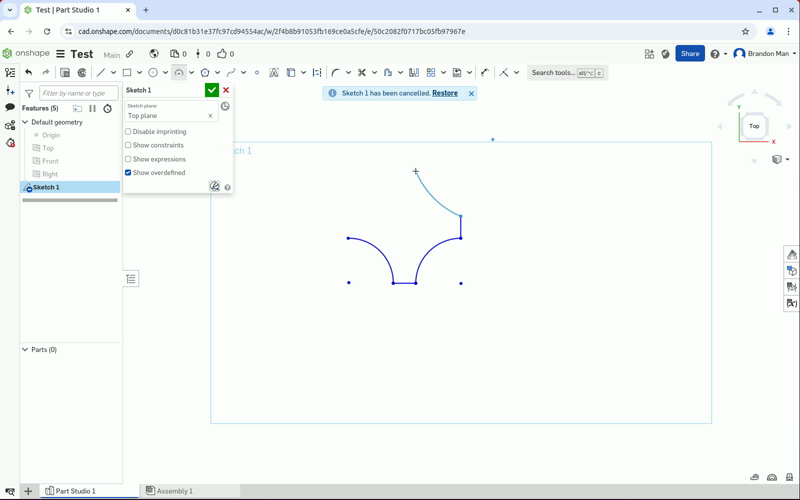
click(415, 170)
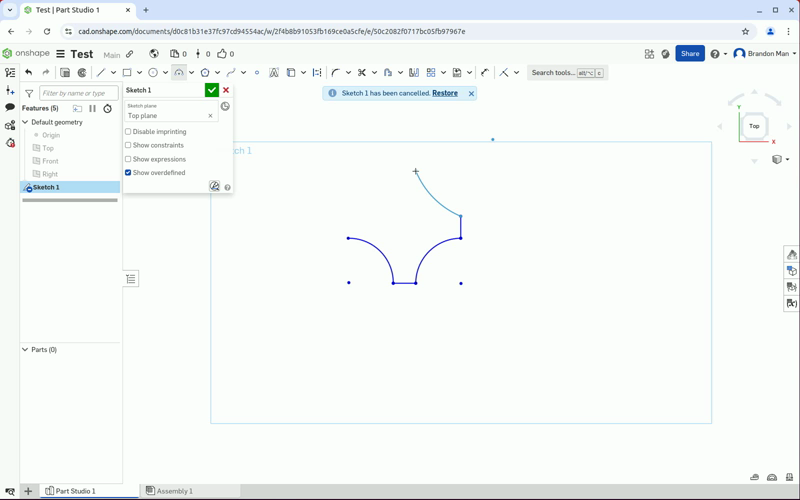
mouse_move(429, 202)
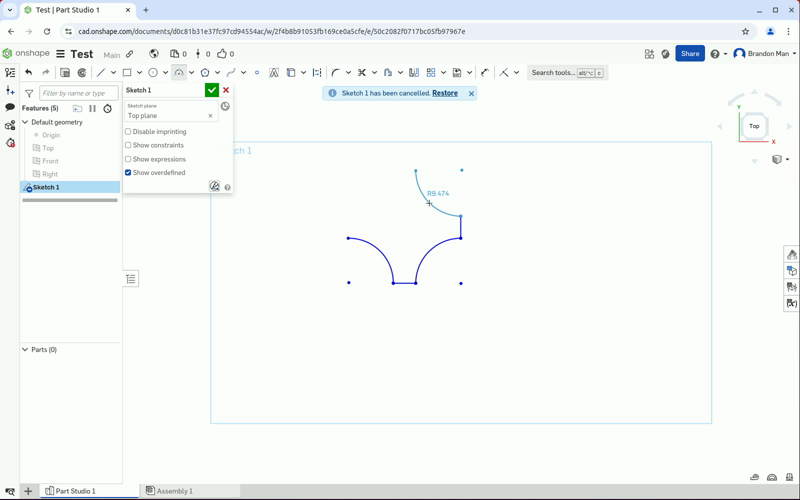
click(429, 202)
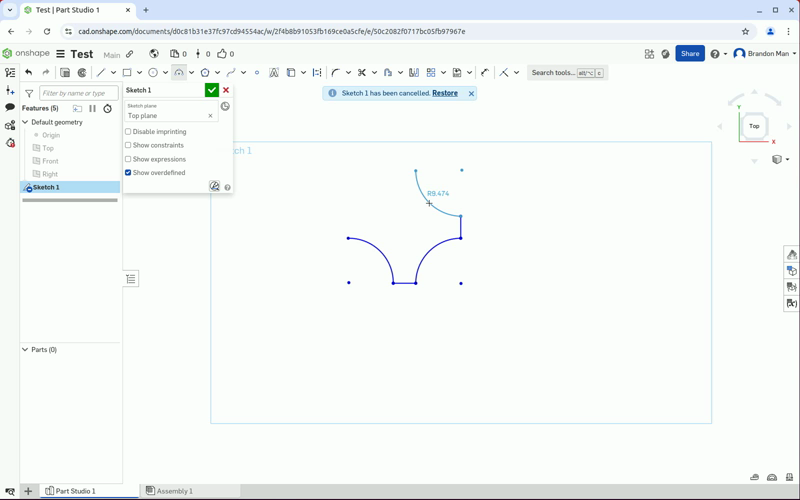
key_up(shift)
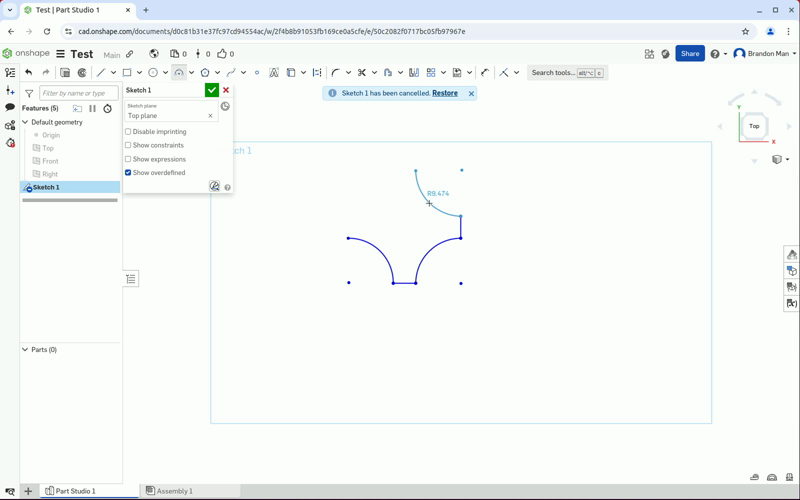
key(esc)
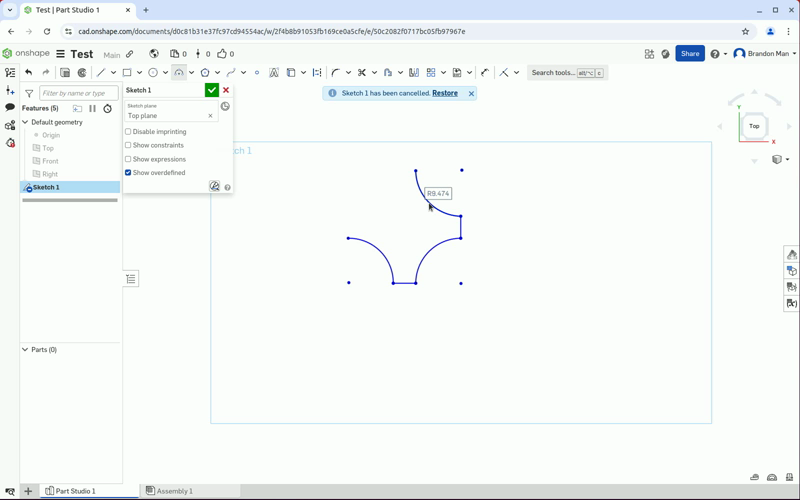
key(l)
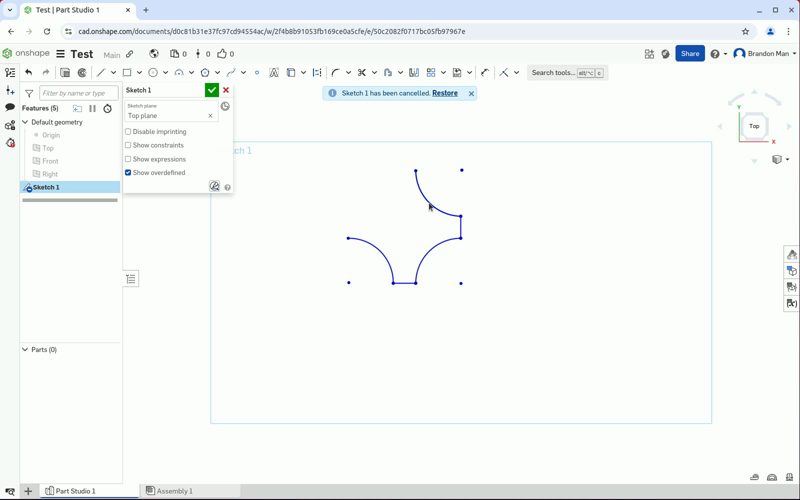
mouse_move(415, 170)
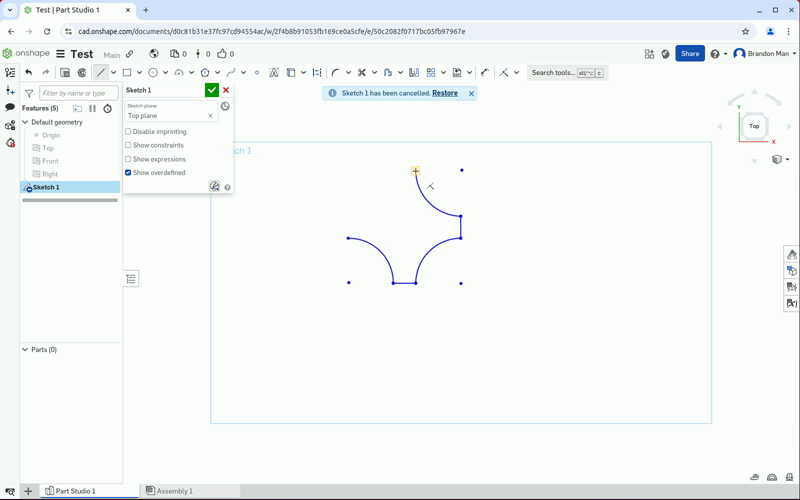
click(415, 170)
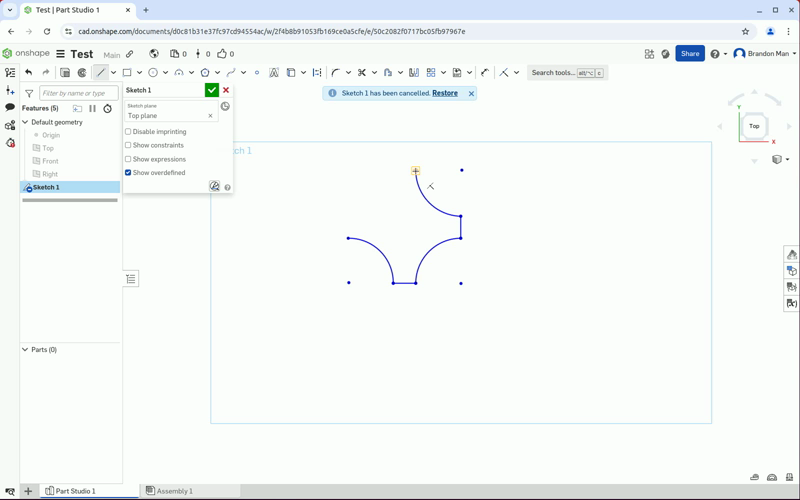
key_down(shift)
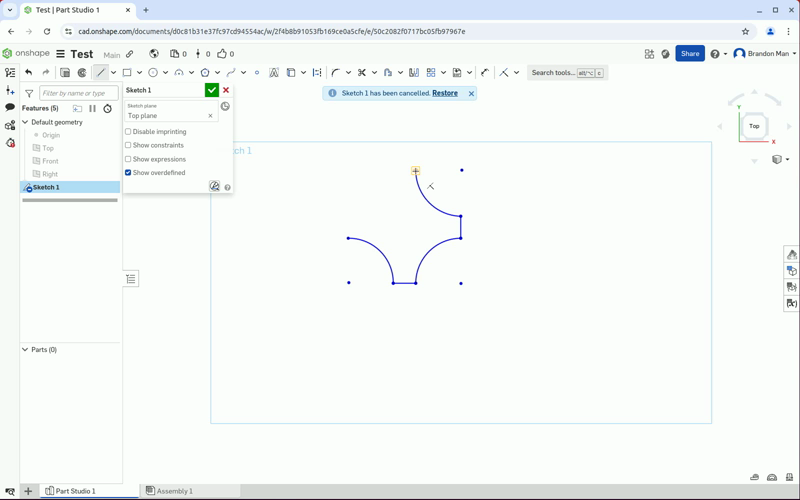
mouse_move(445, 170)
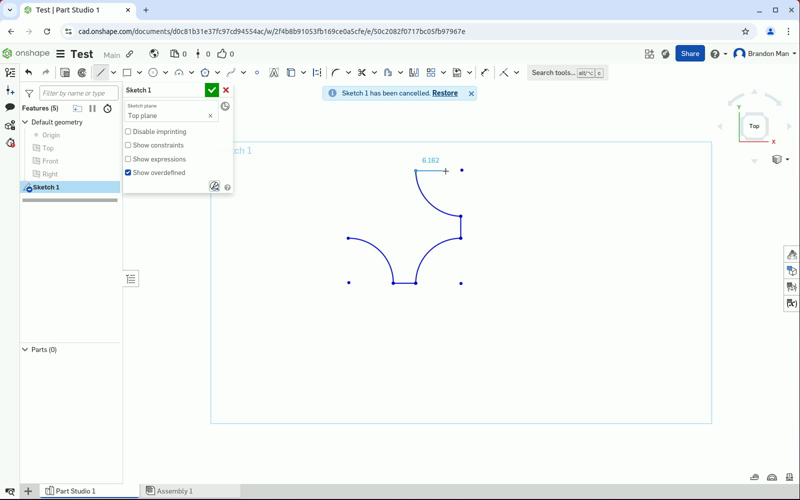
mouse_move(393, 170)
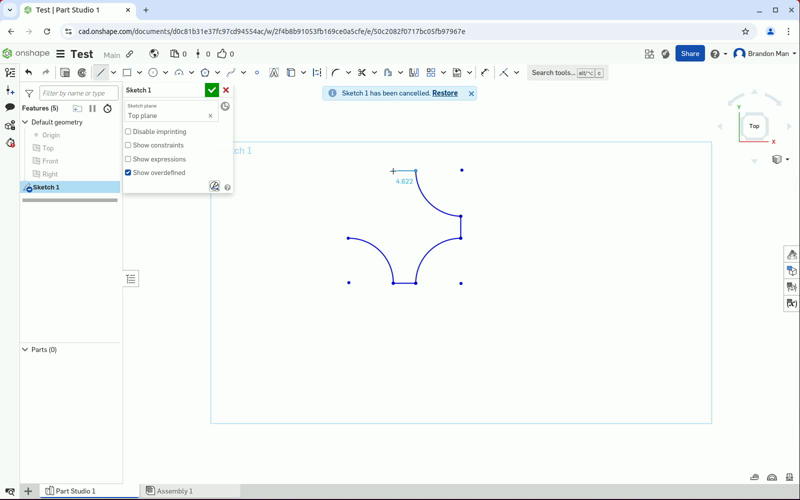
click(393, 170)
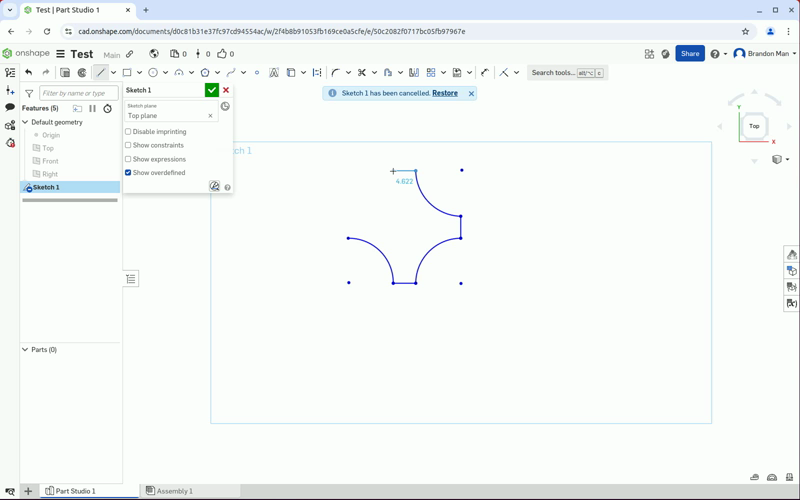
key_up(shift)
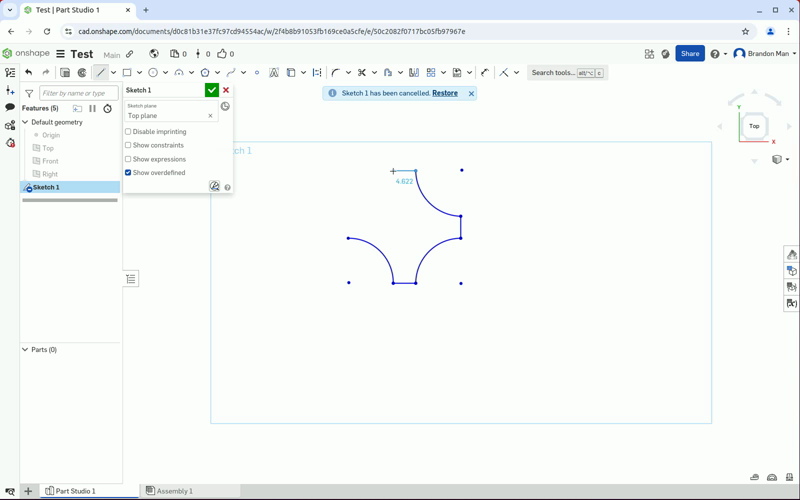
key(esc)
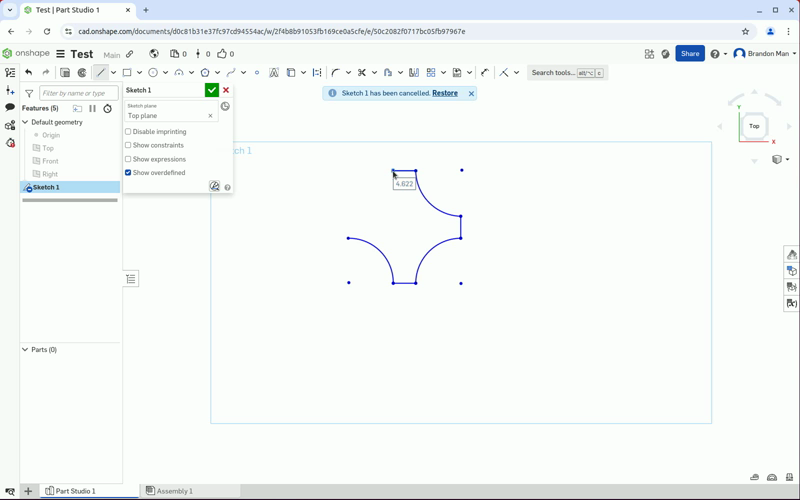
key(a)
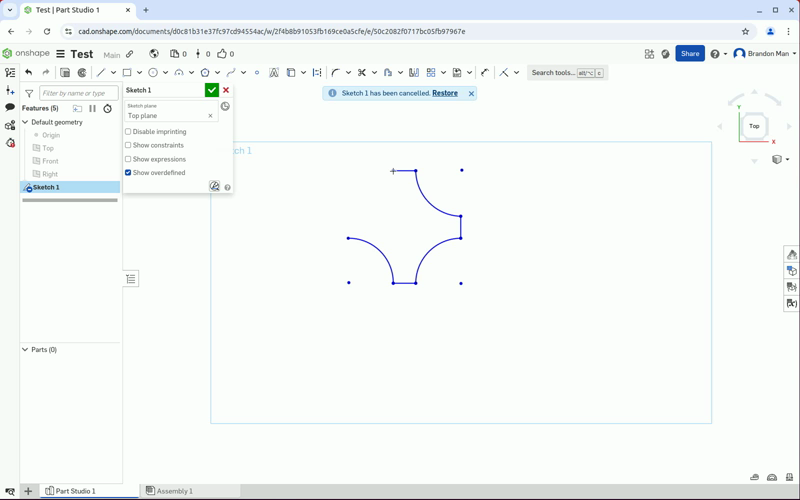
mouse_move(393, 170)
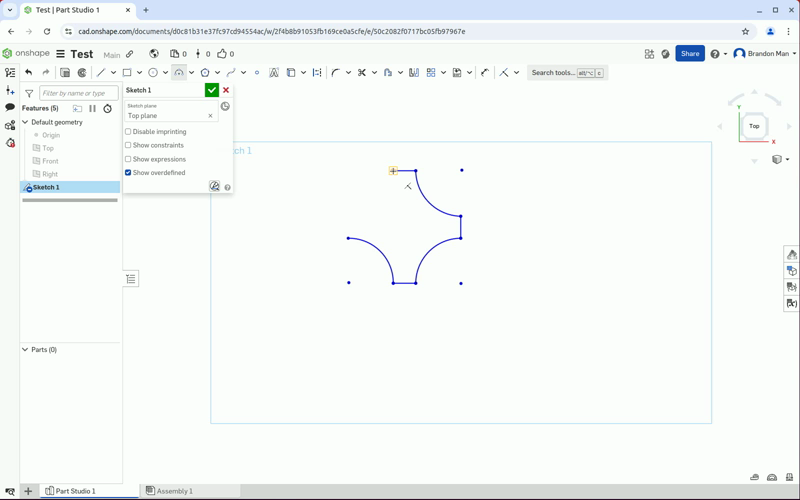
click(393, 170)
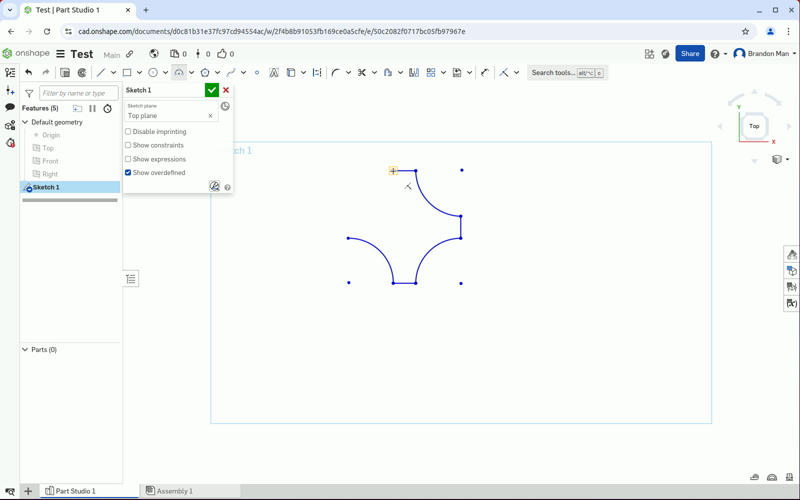
key_down(shift)
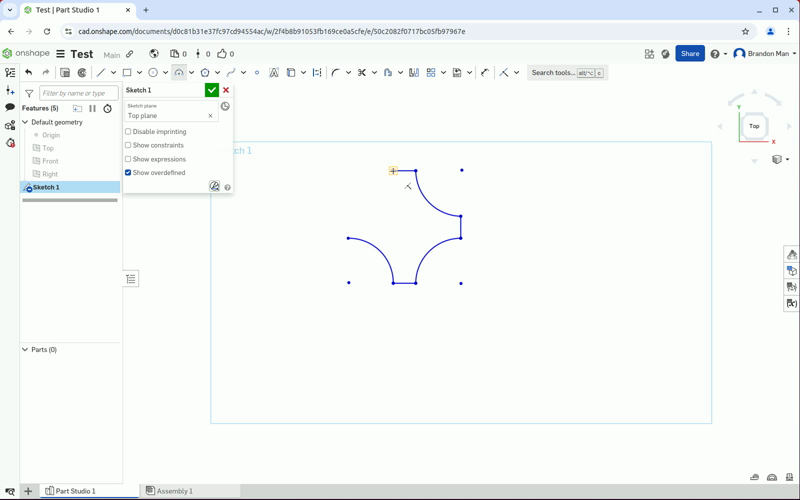
mouse_move(348, 216)
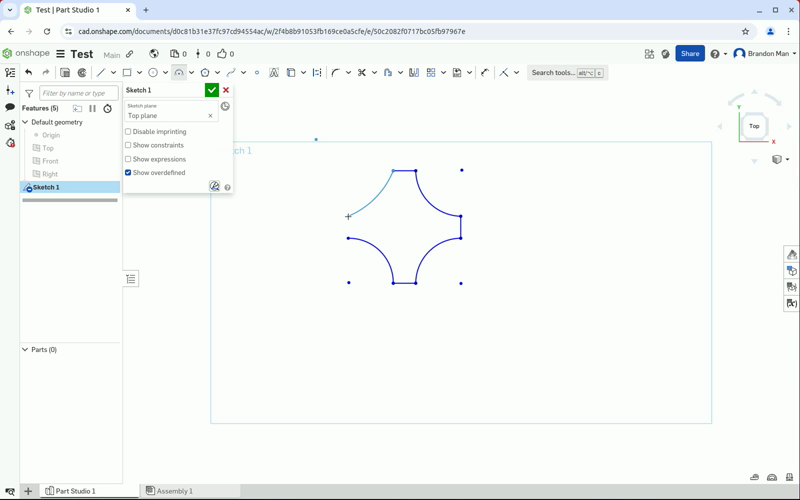
click(348, 216)
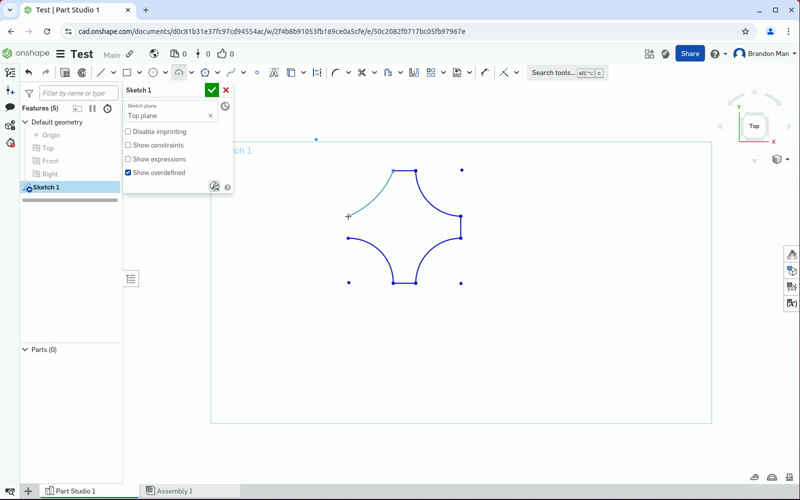
mouse_move(380, 202)
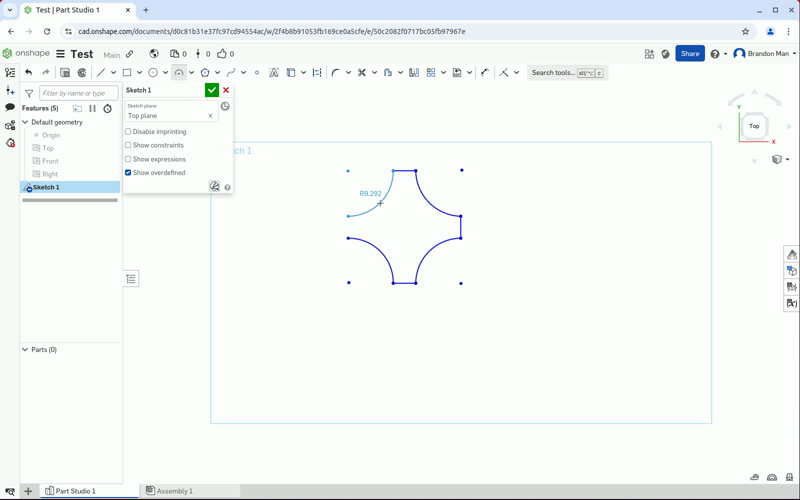
click(380, 202)
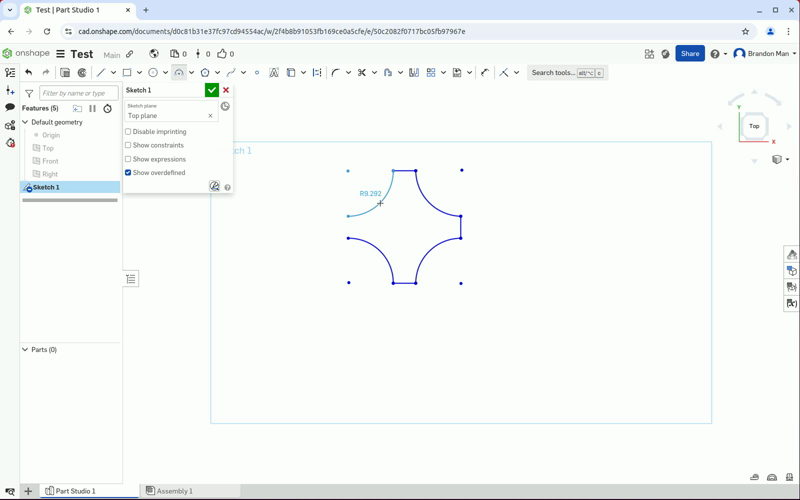
key_up(shift)
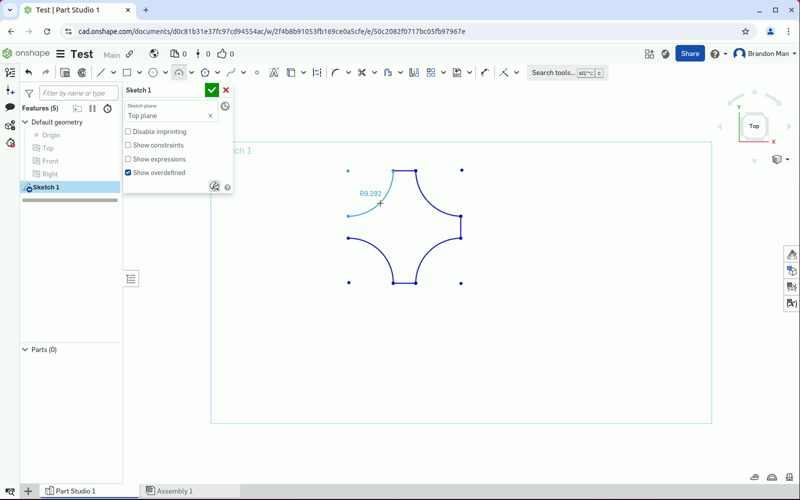
key(esc)
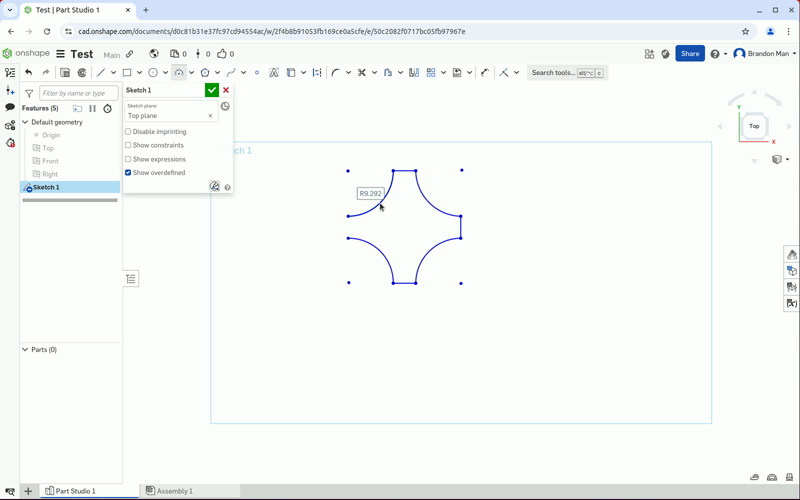
key(l)
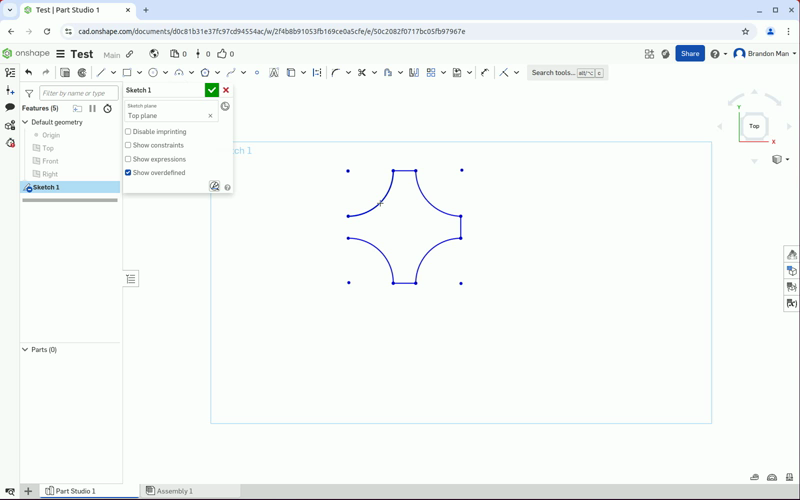
mouse_move(348, 216)
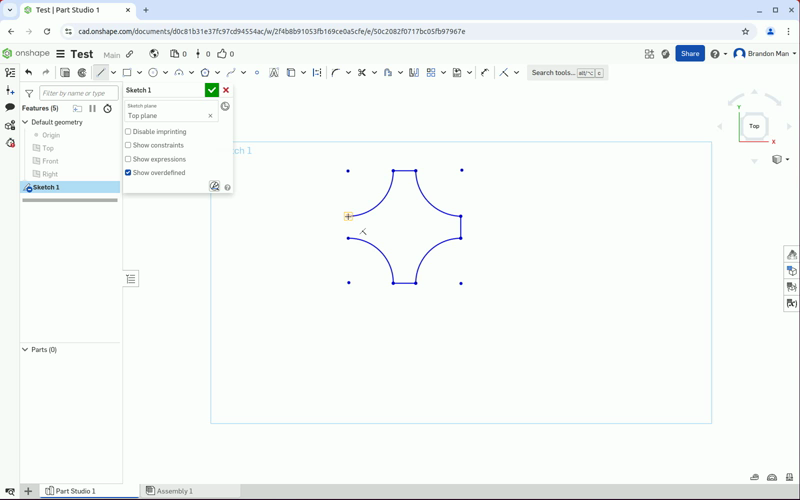
click(348, 216)
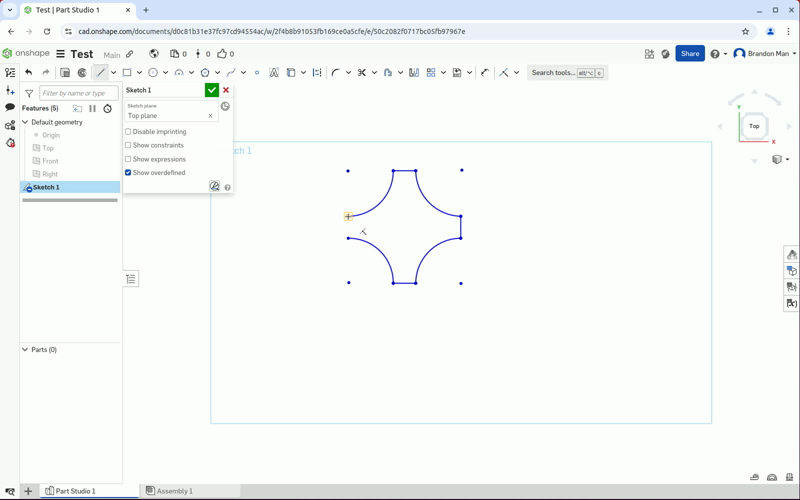
mouse_move(378, 216)
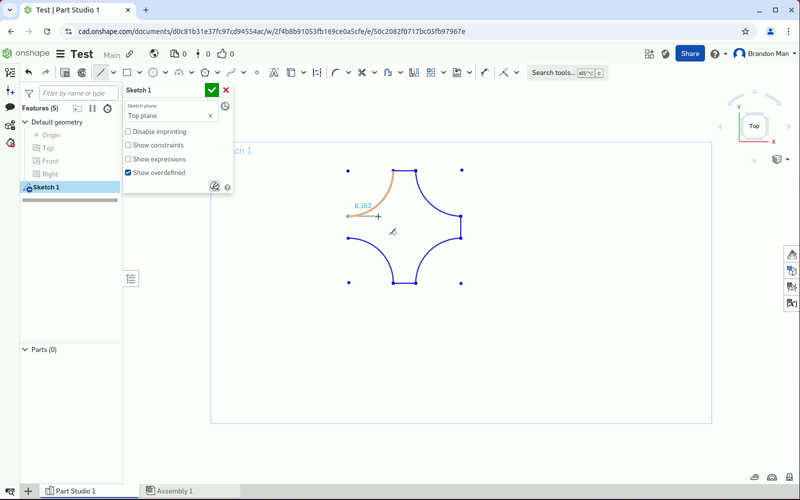
key_down(shift)
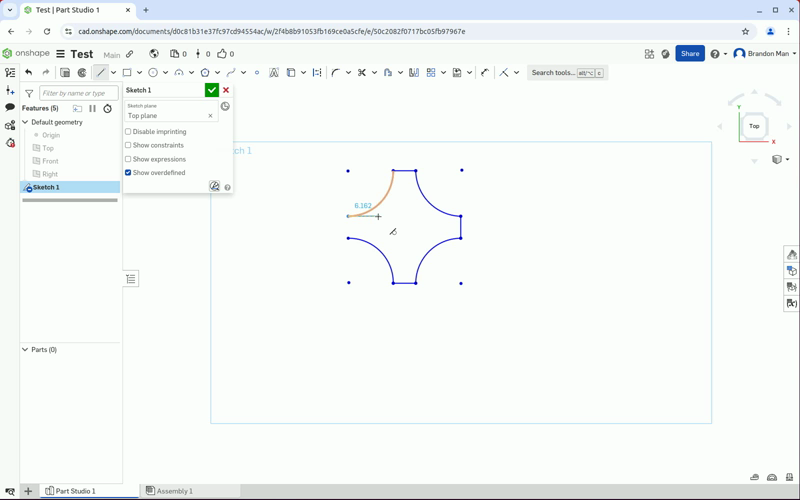
mouse_move(348, 238)
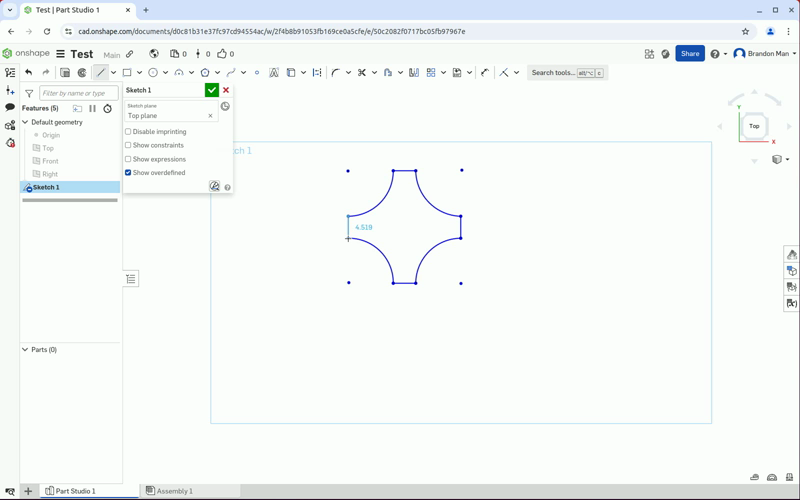
key_up(shift)
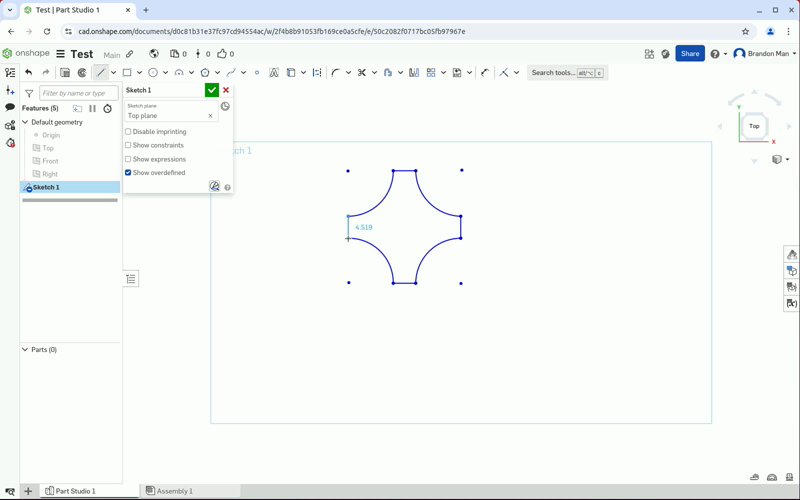
click(348, 238)
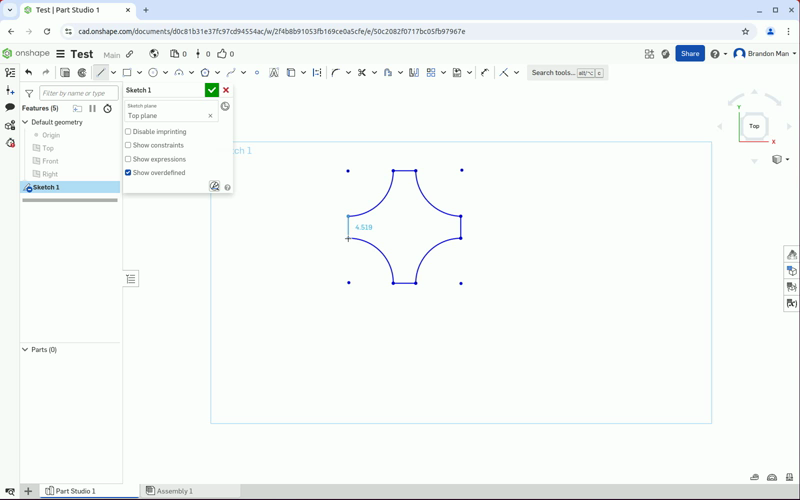
key(esc)
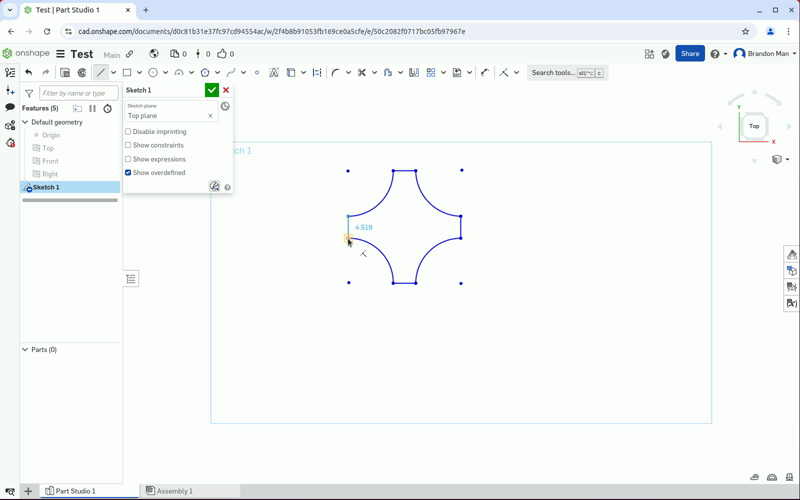
mouse_move(443, 224)
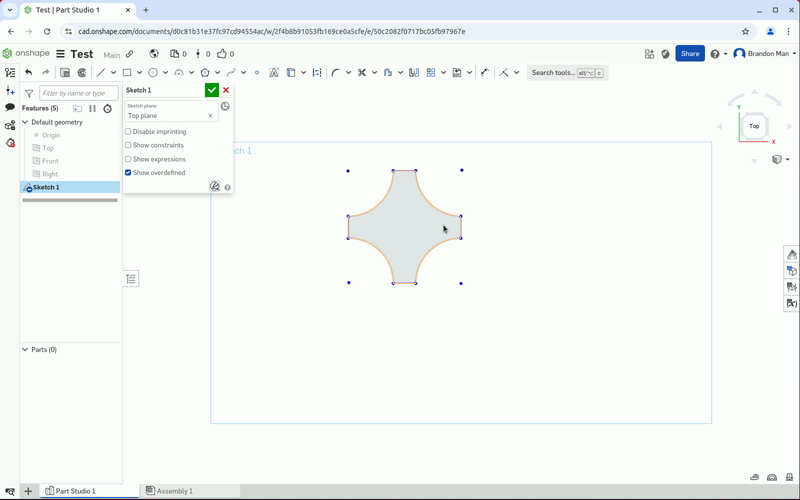
click(443, 224)
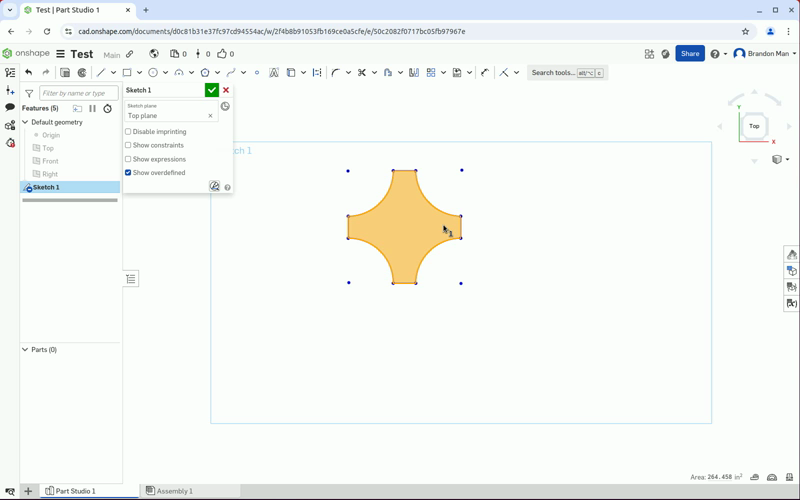
mouse_move(73, 352)
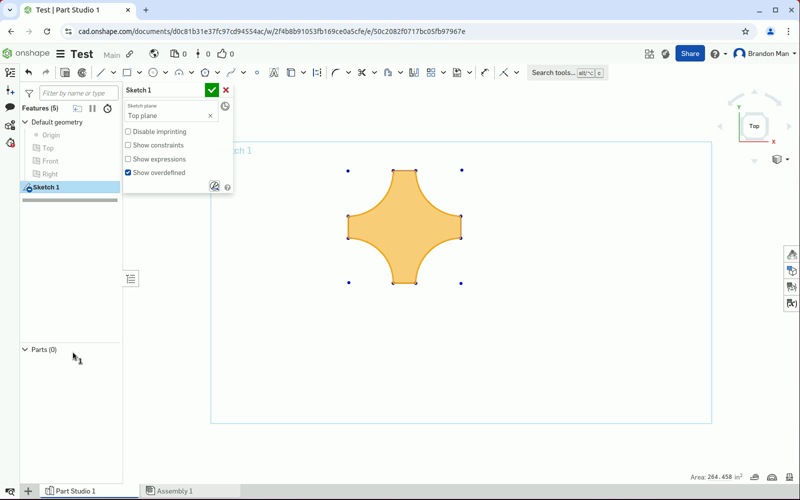
key(shift+y)
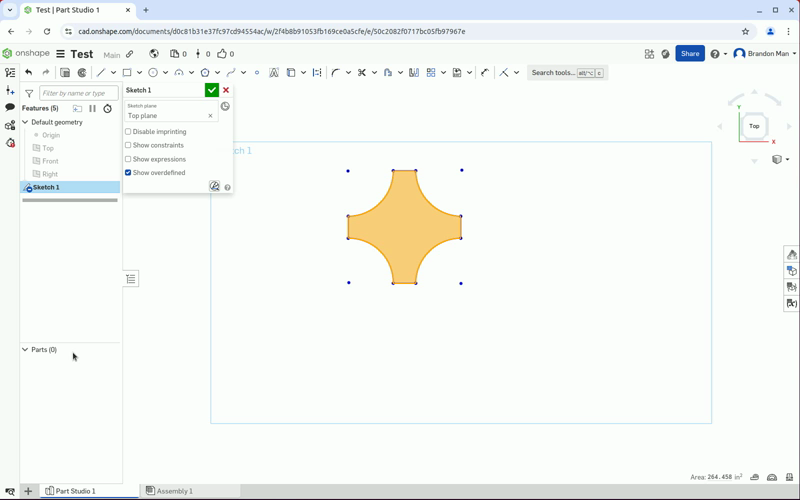
key(shift+e)
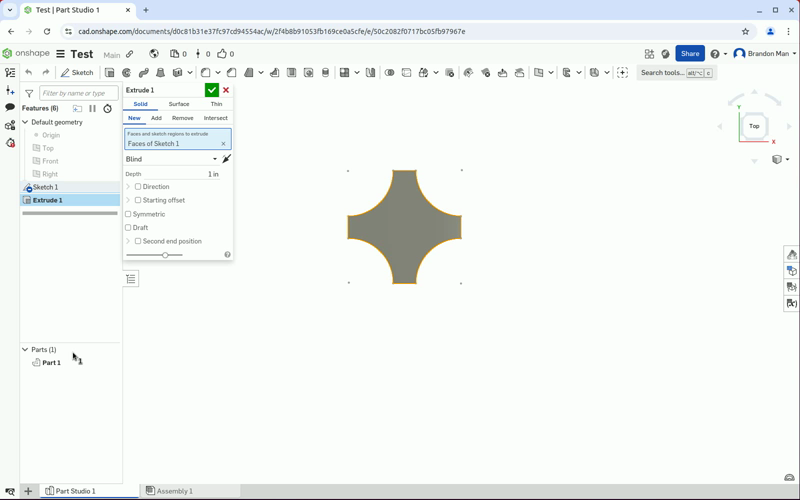
mouse_move(143, 106)
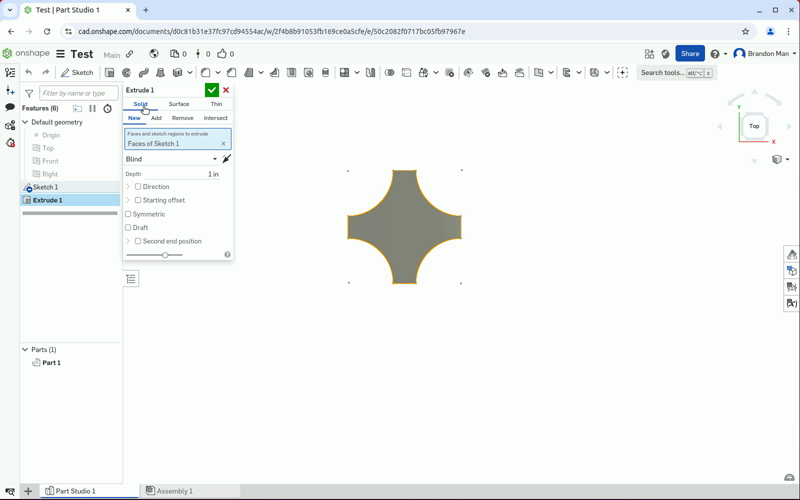
click(143, 106)
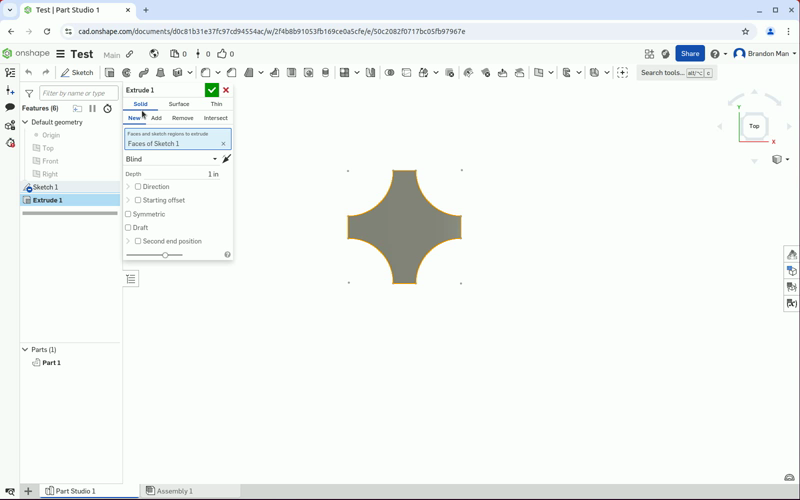
mouse_move(137, 120)
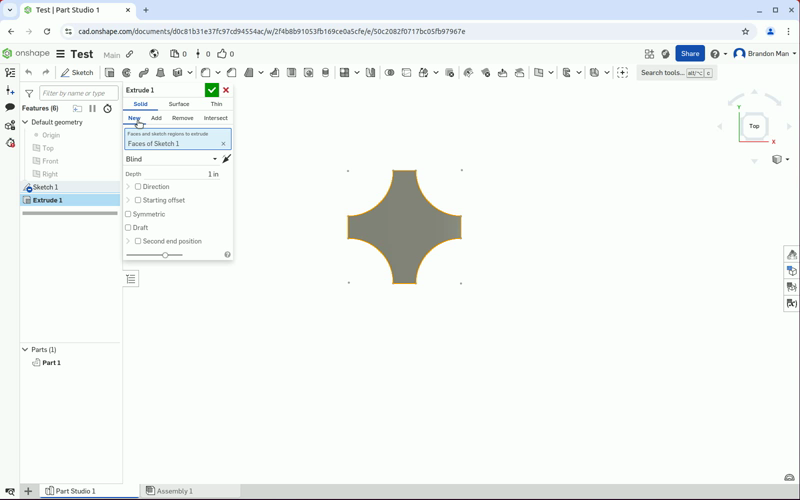
click(137, 120)
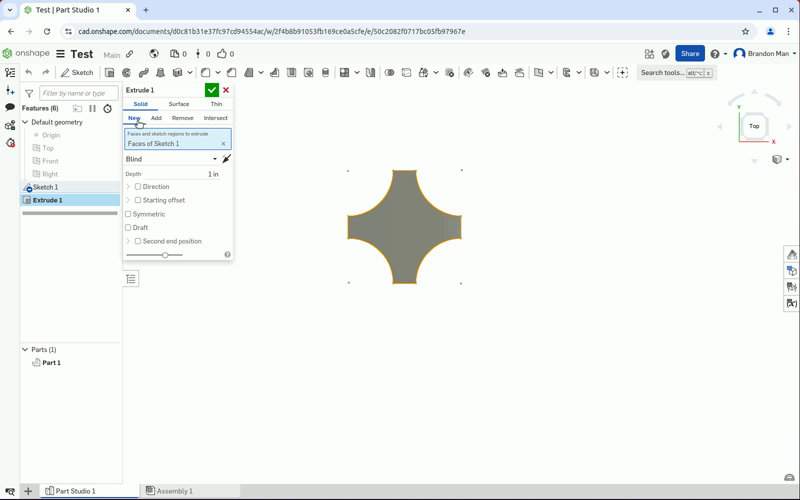
key(tab, 4)
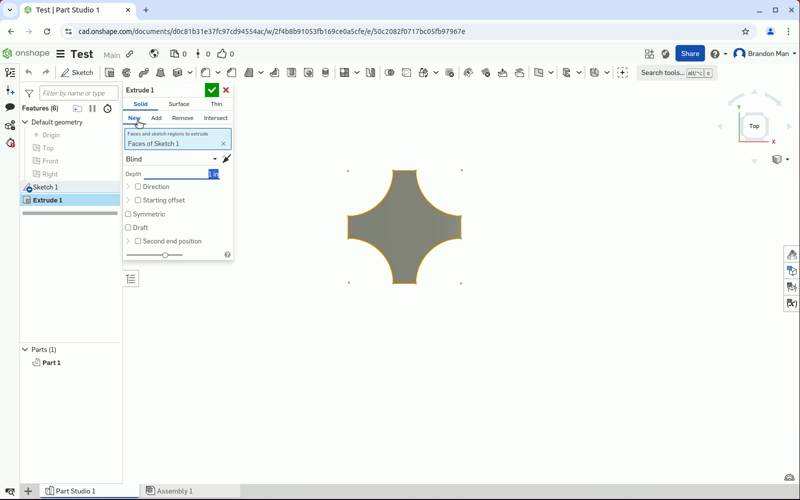
text(23.108)
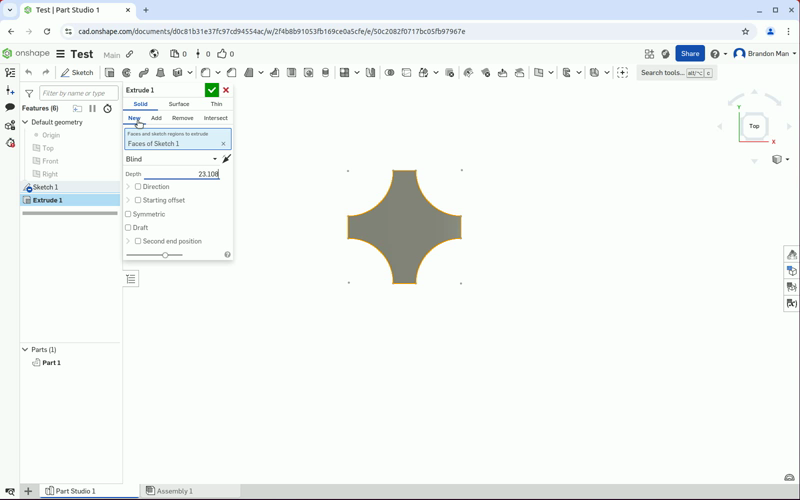
key(enter)
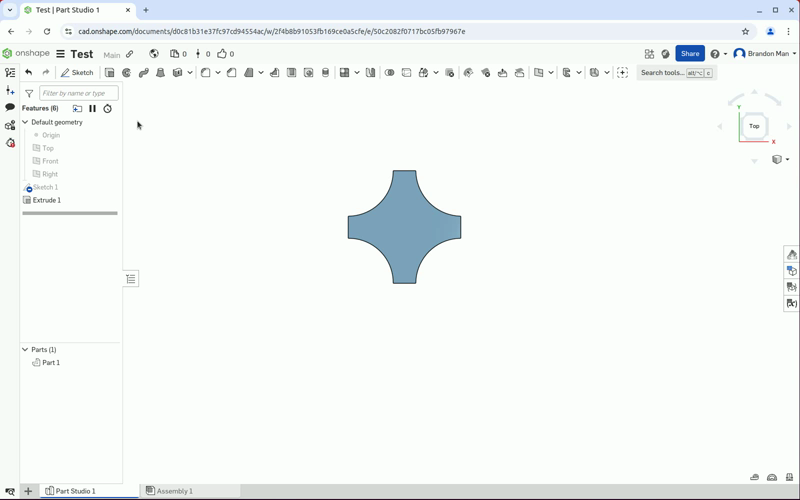
key(shift+h)
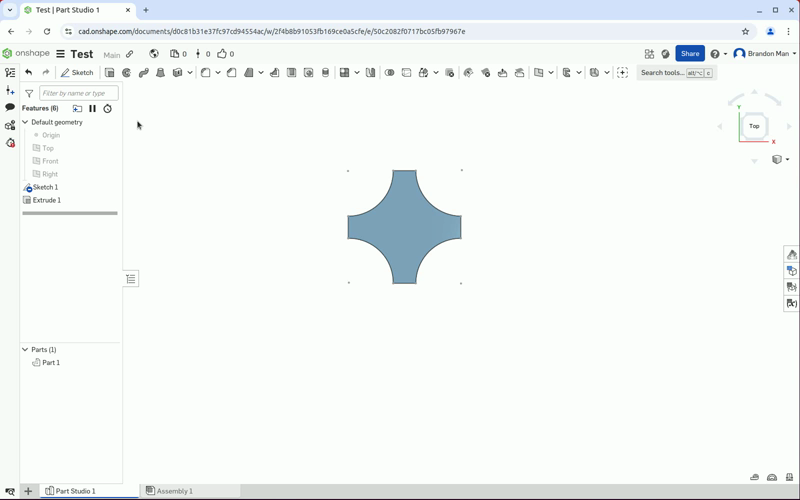
key(shift+h)
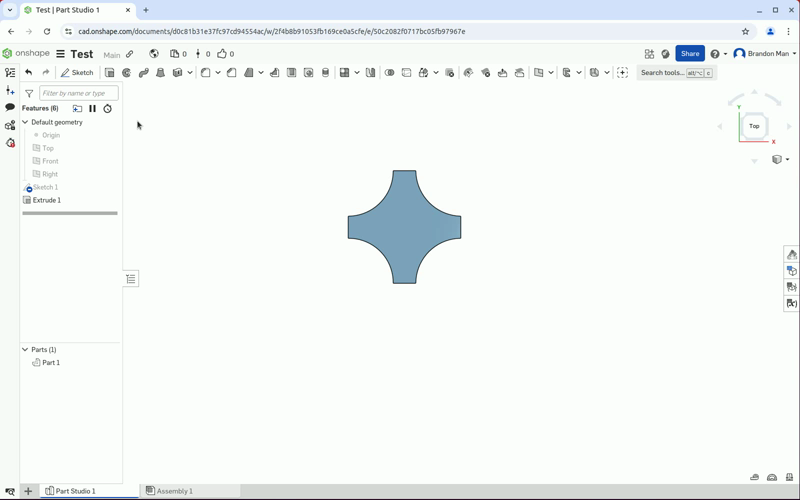
mouse_move(73, 189)
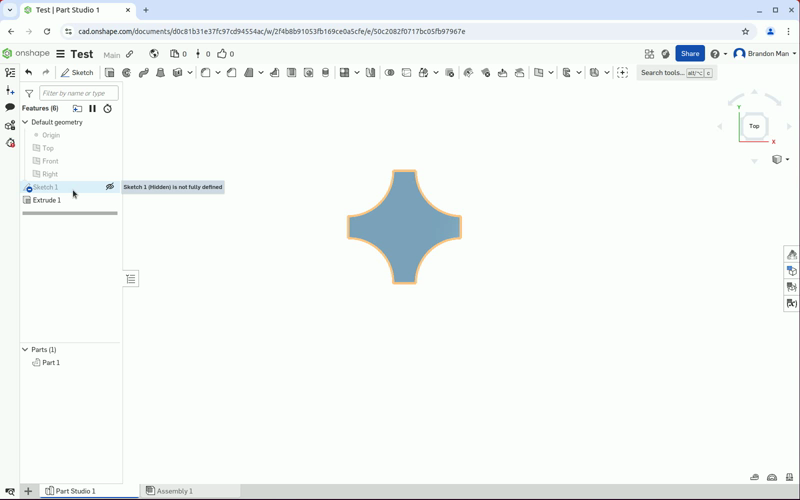
click(73, 189)
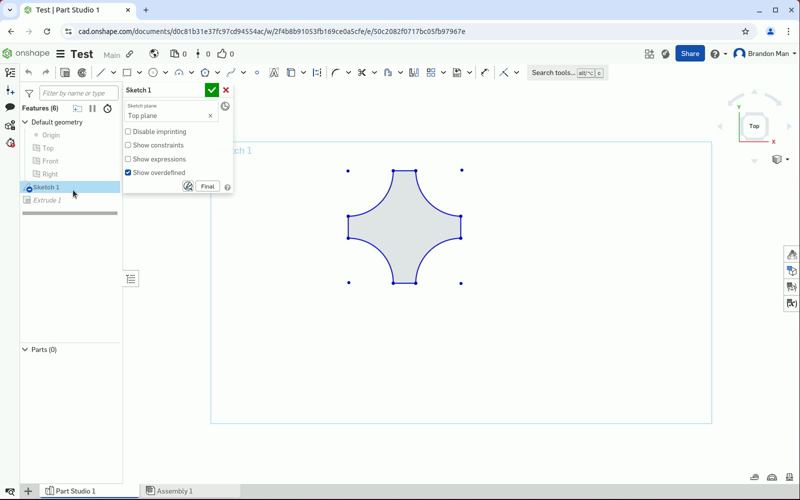
mouse_move(229, 92)
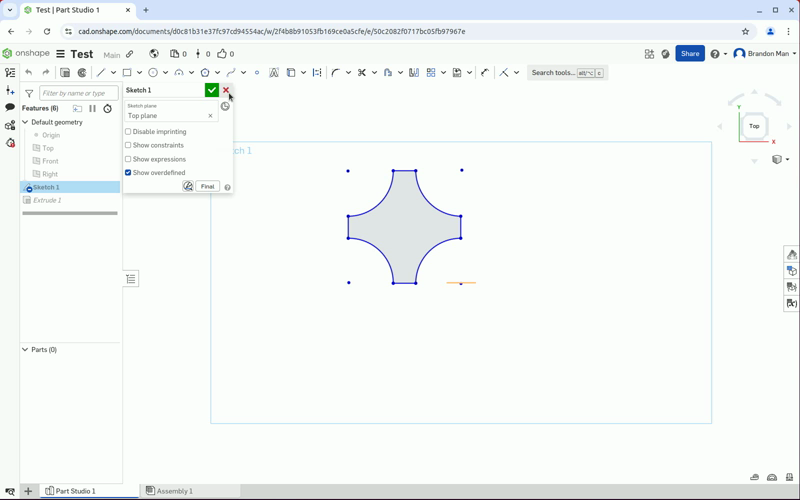
click(229, 92)
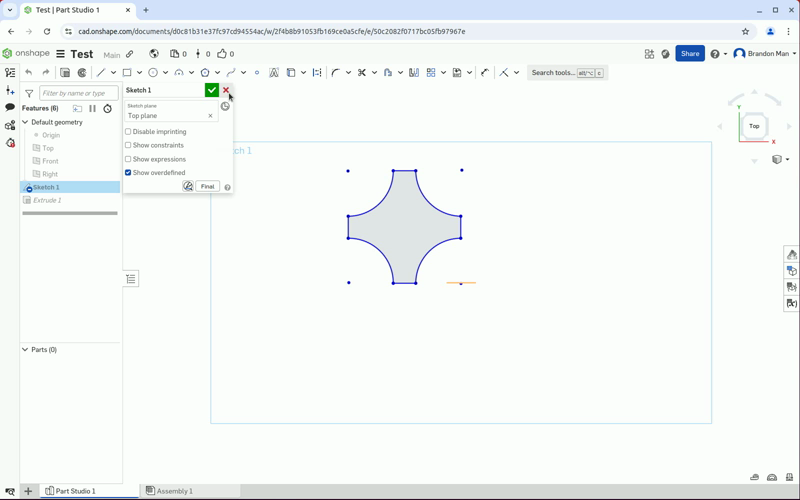
key(shift+s)
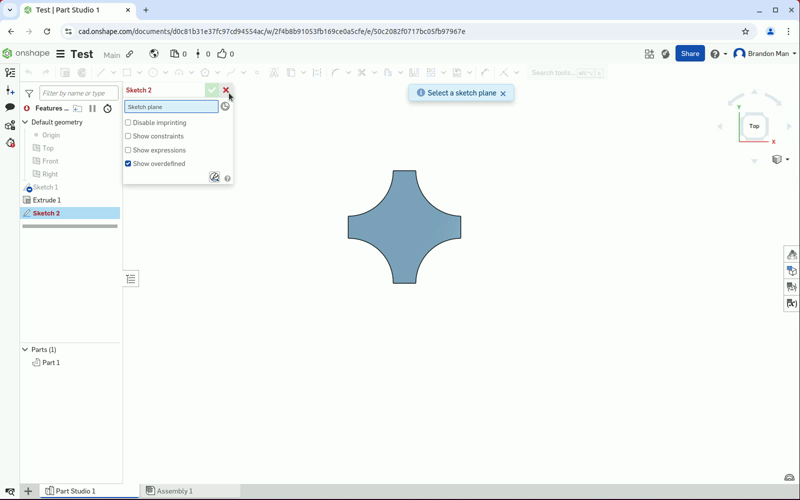
mouse_move(73, 150)
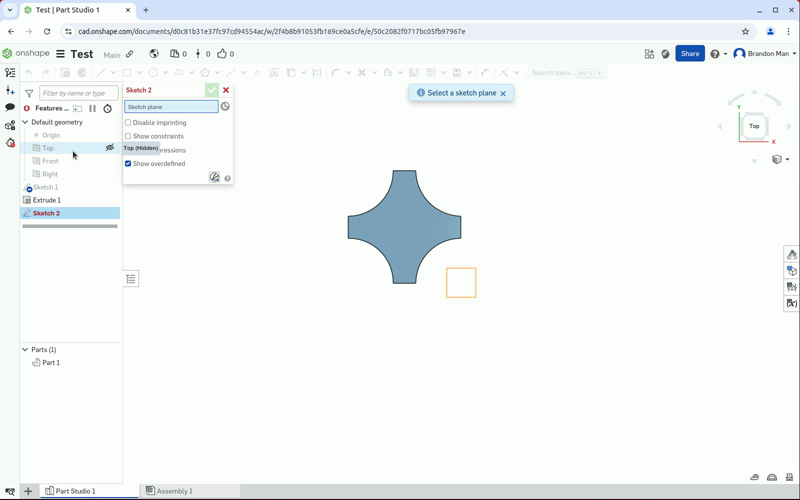
click(73, 150)
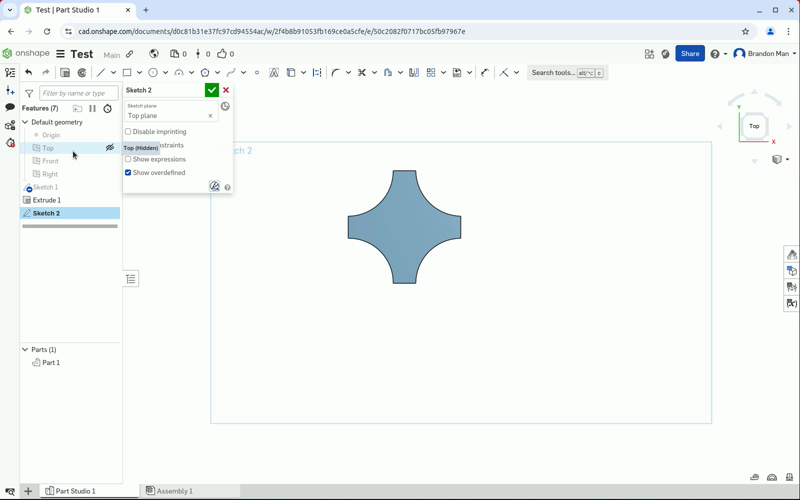
mouse_move(73, 352)
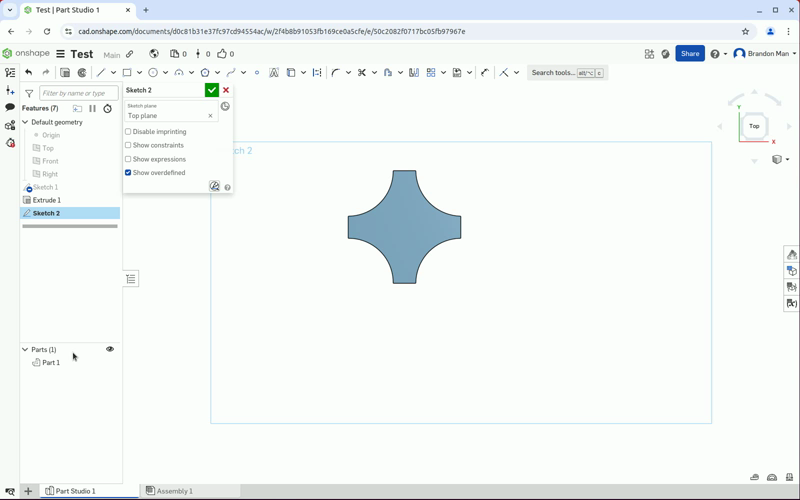
key(y)
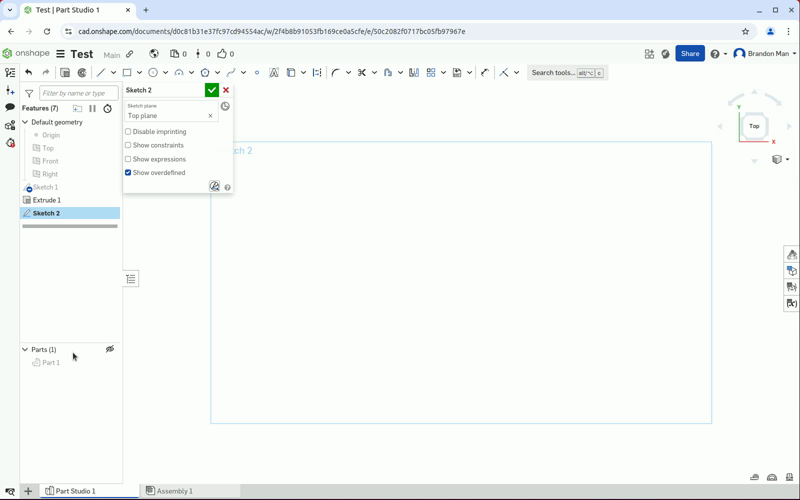
key(a)
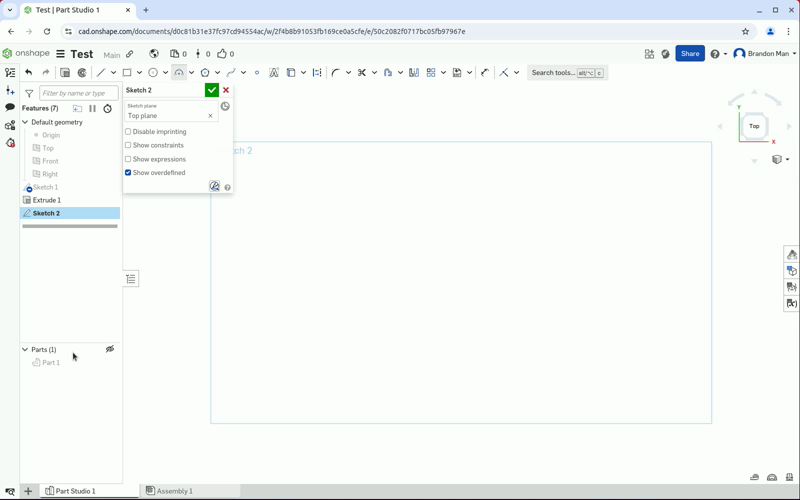
key_down(shift)
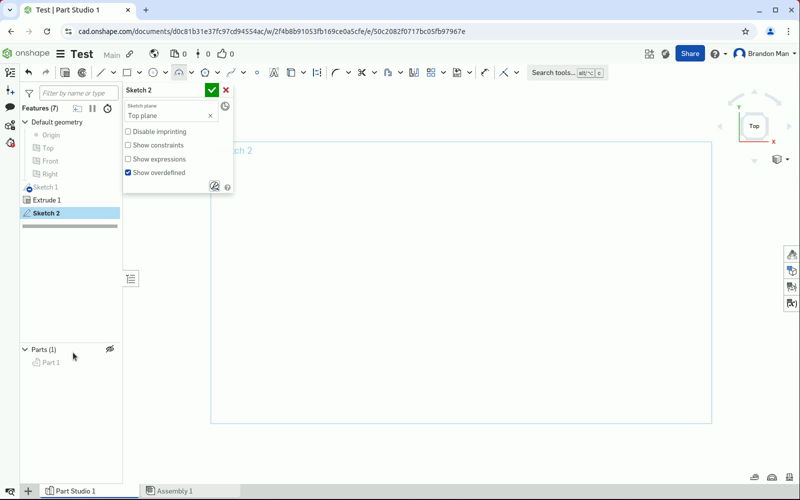
mouse_move(348, 215)
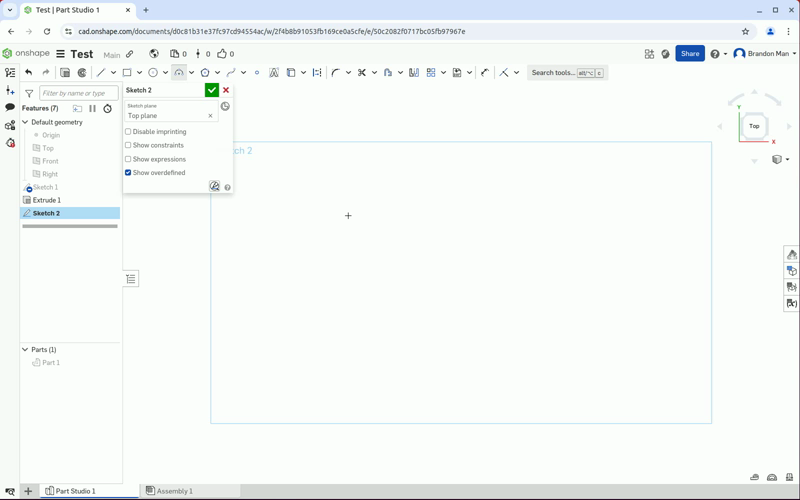
click(348, 215)
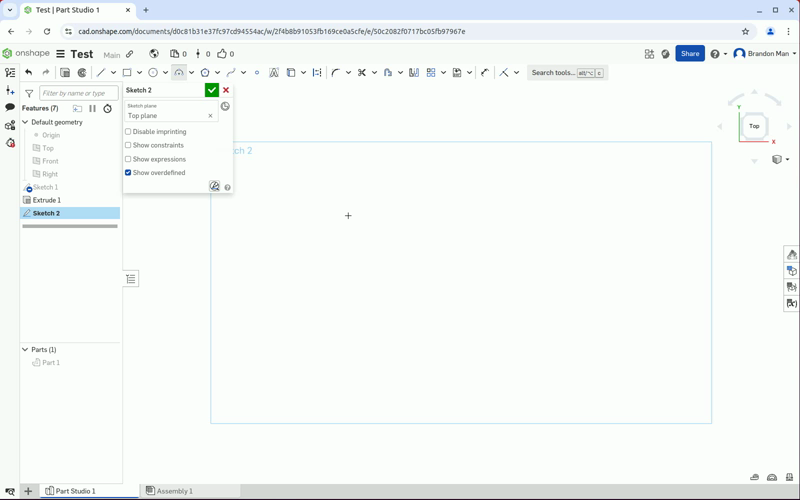
key_up(shift)
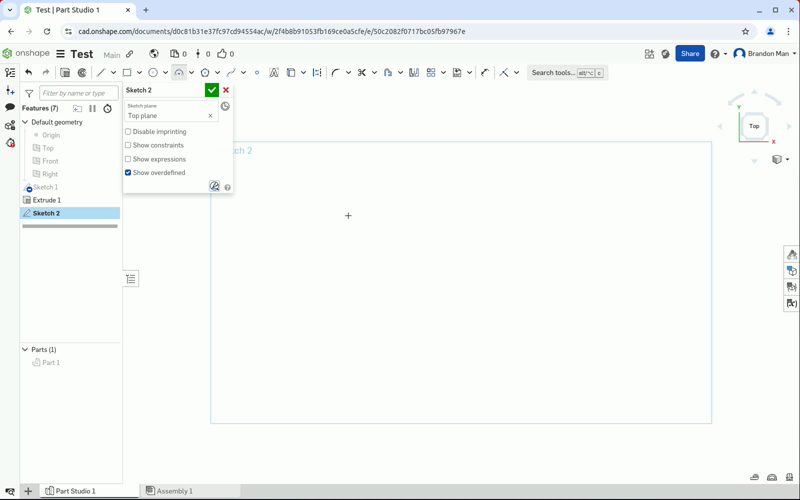
key_down(shift)
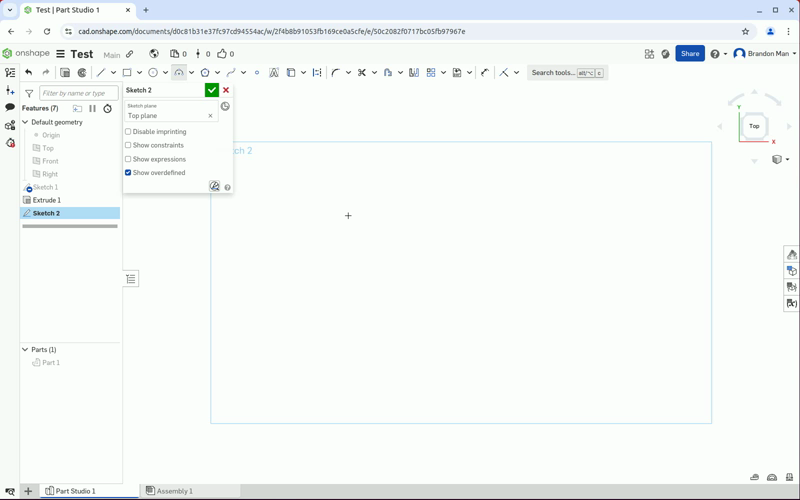
mouse_move(393, 169)
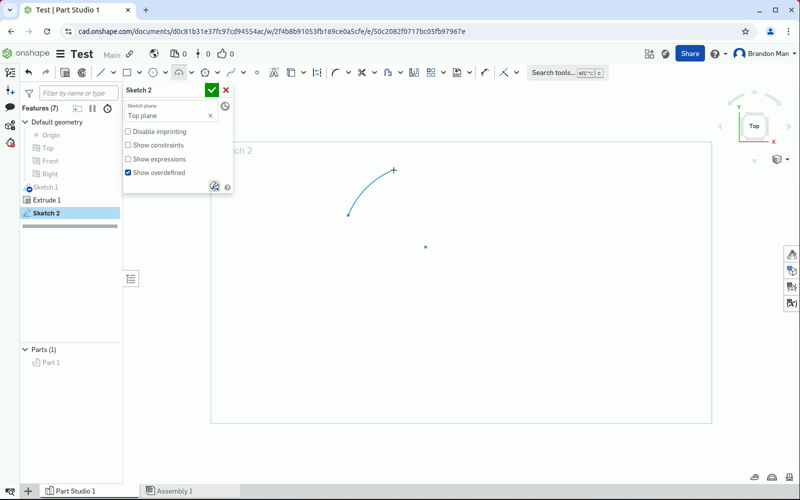
click(393, 169)
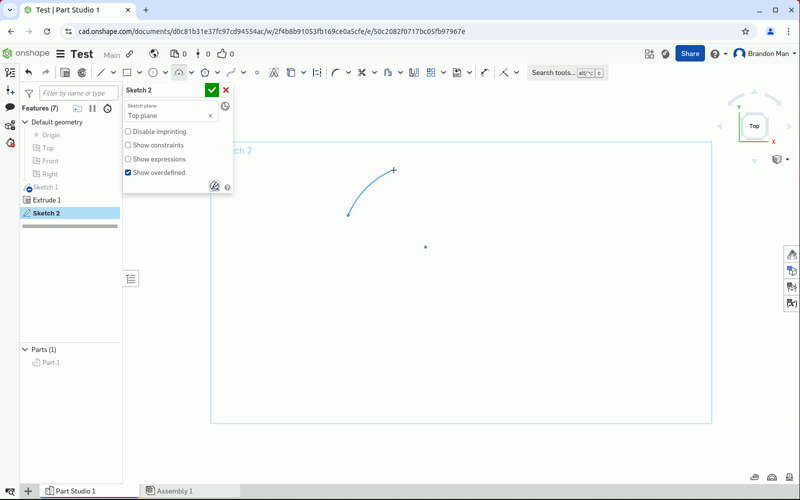
mouse_move(380, 201)
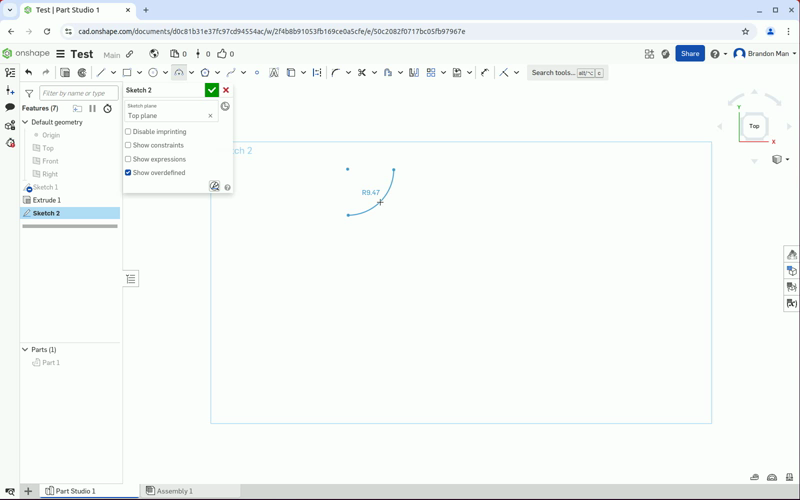
click(380, 201)
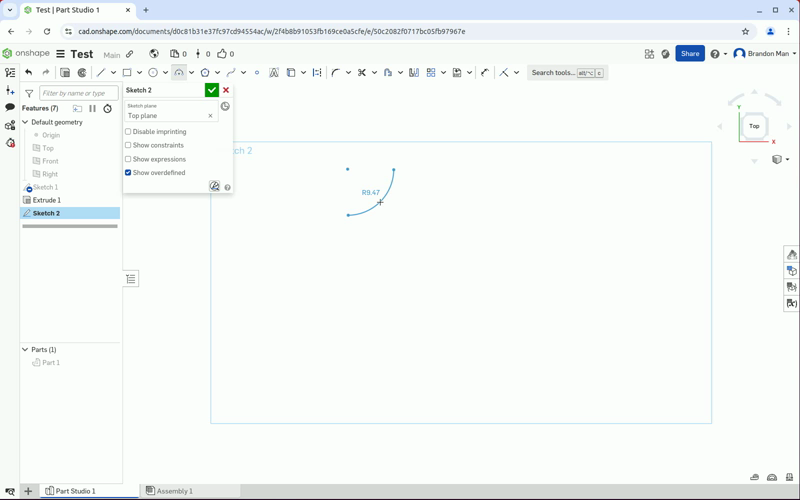
key_up(shift)
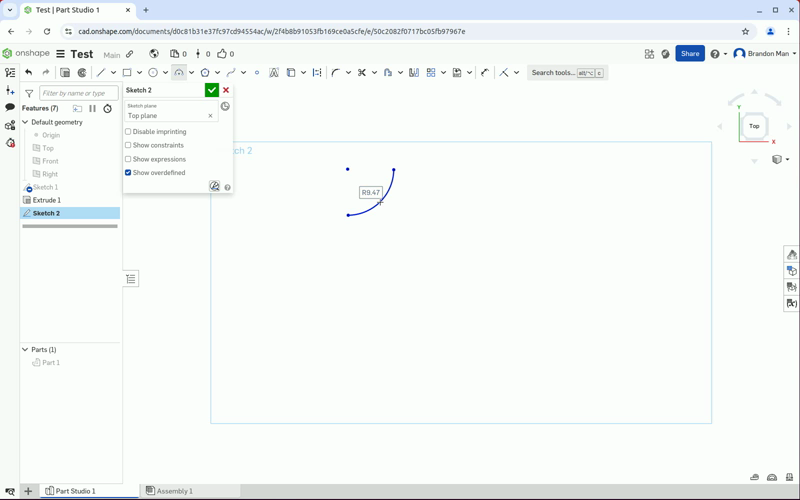
key(esc)
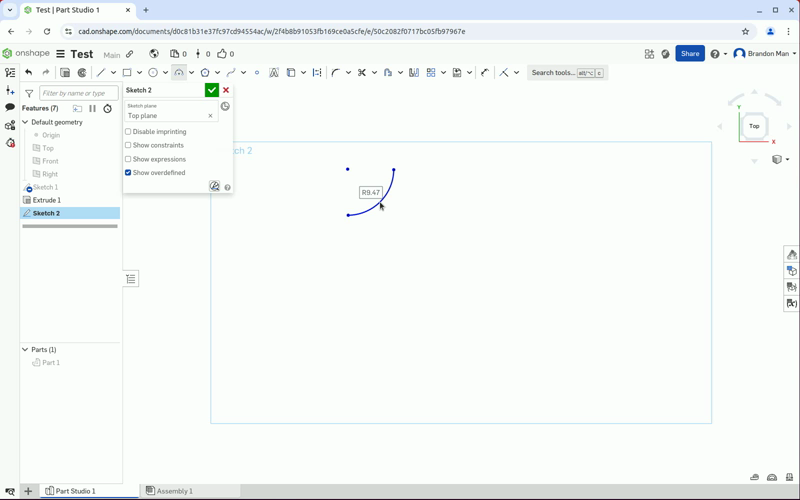
key(l)
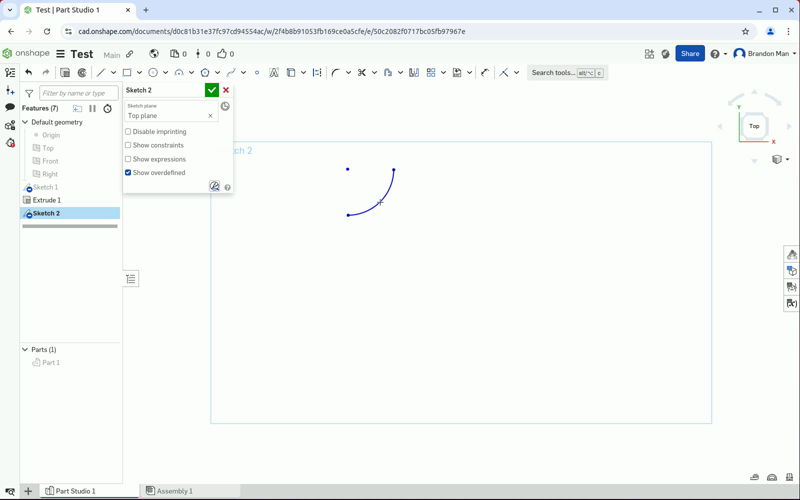
mouse_move(393, 169)
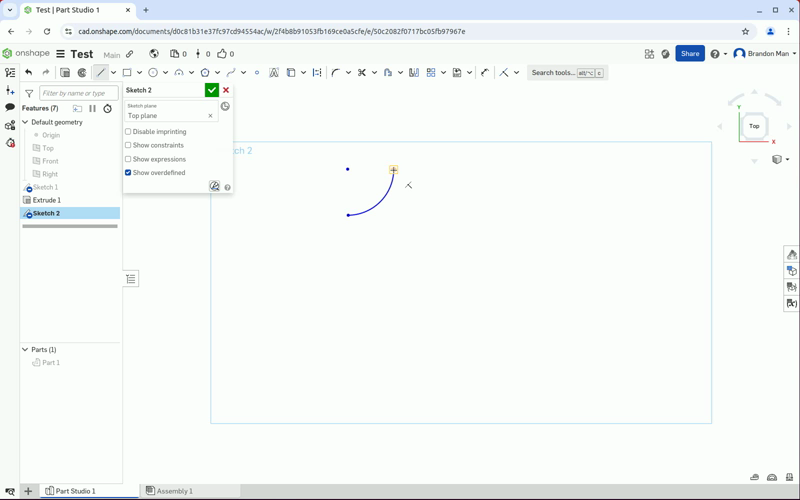
click(393, 169)
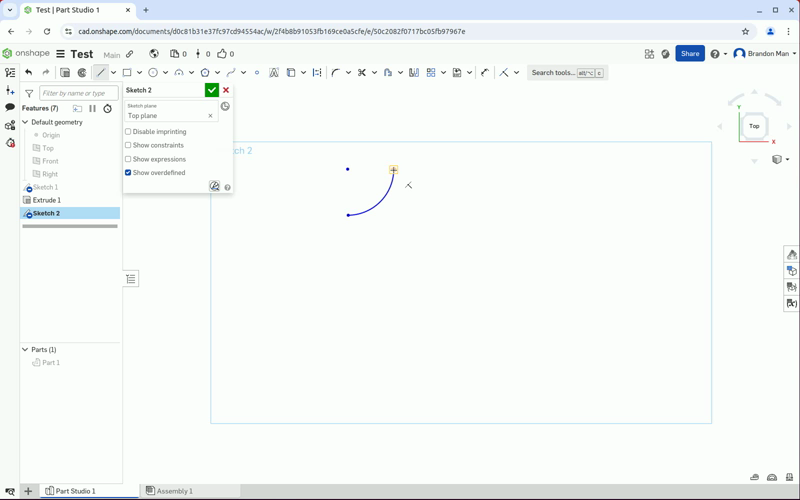
key_down(shift)
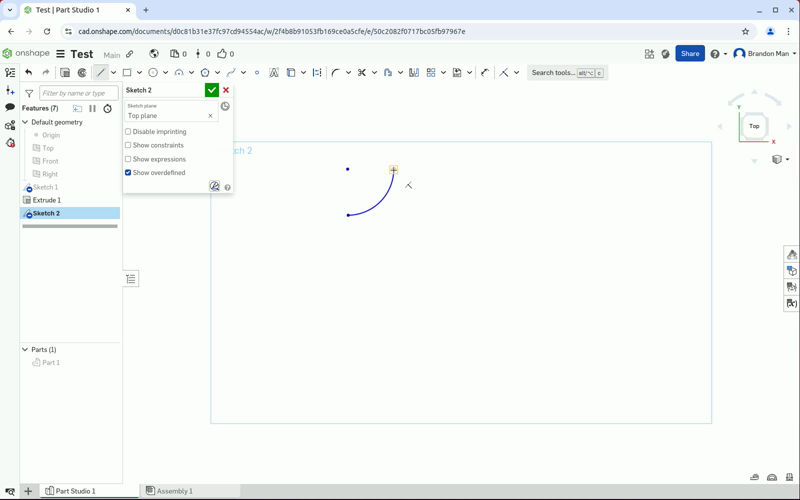
mouse_move(423, 169)
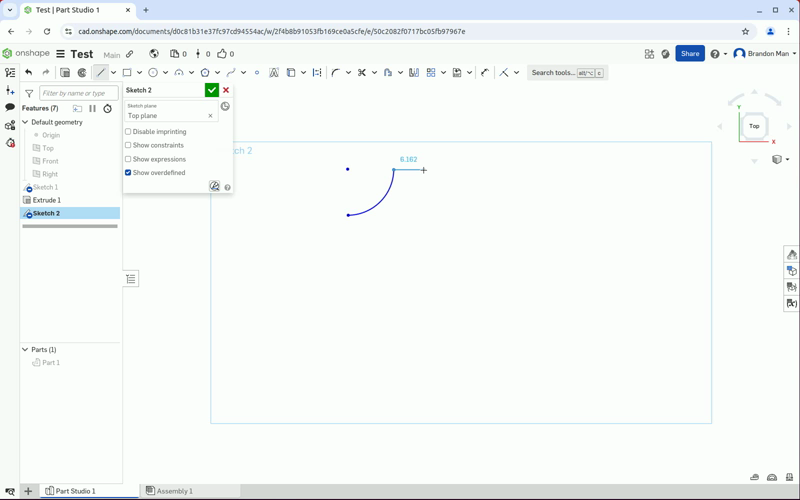
mouse_move(382, 169)
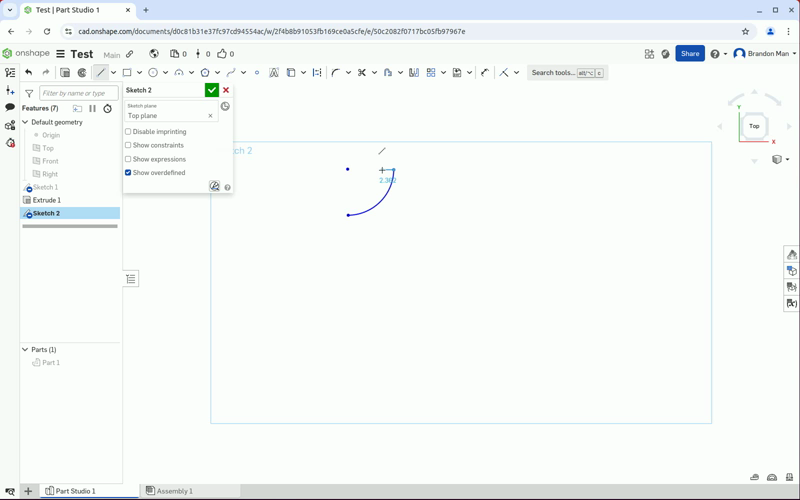
click(382, 169)
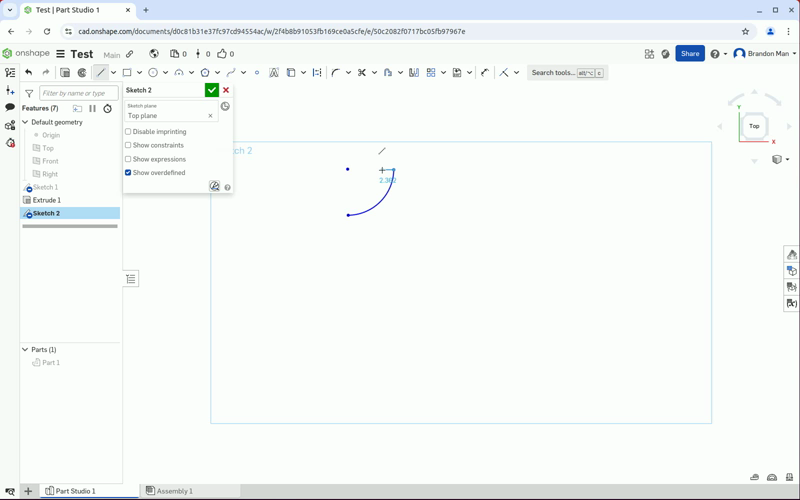
key_up(shift)
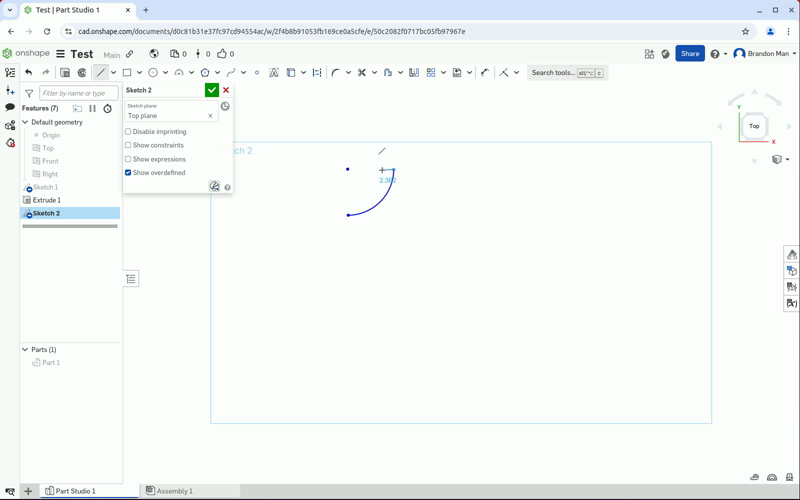
key(esc)
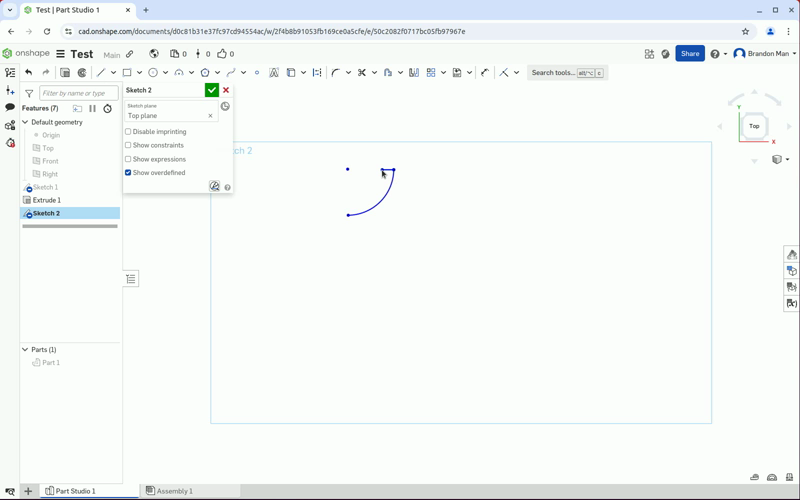
key(a)
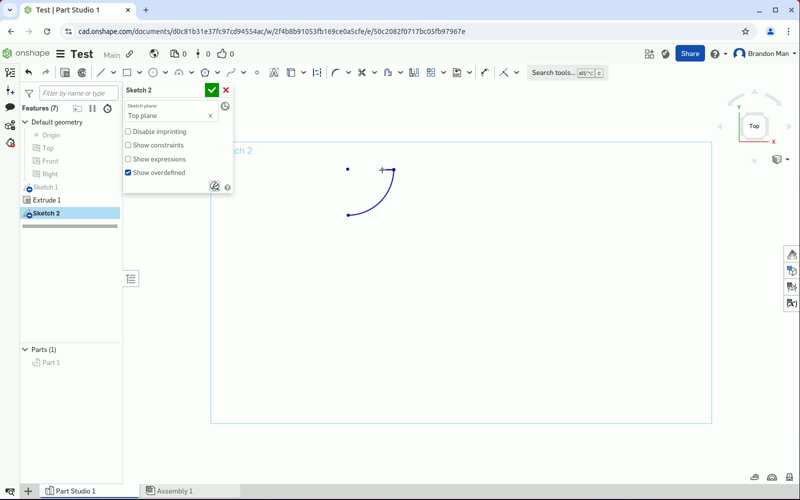
mouse_move(382, 169)
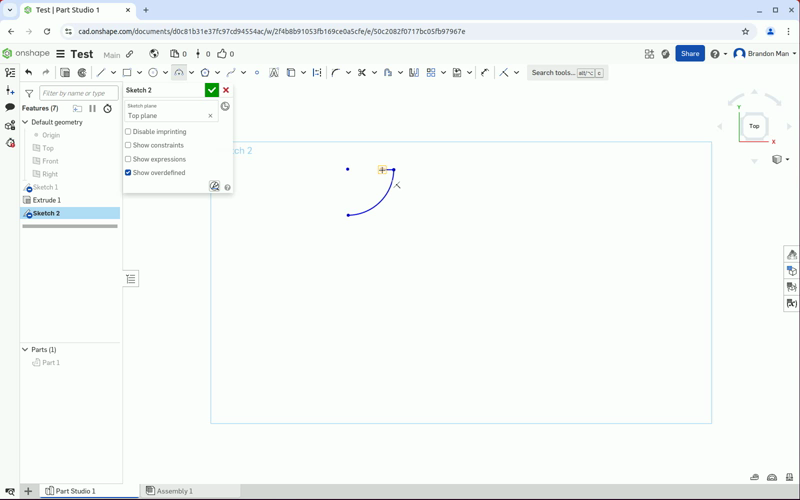
click(382, 169)
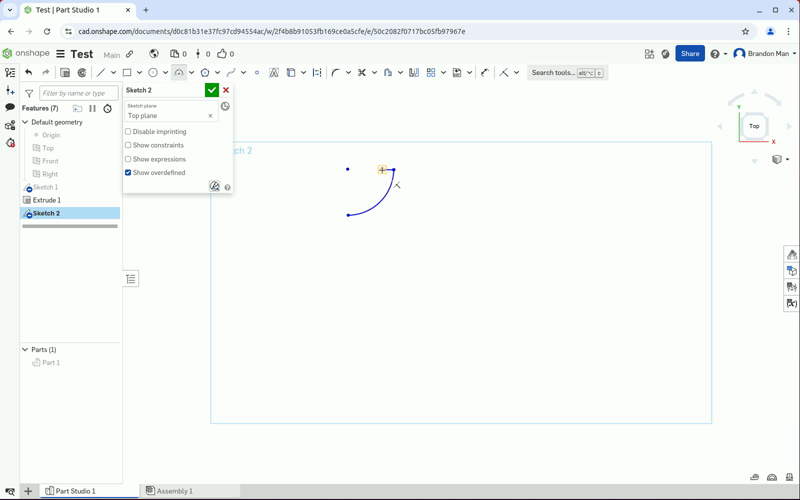
key_down(shift)
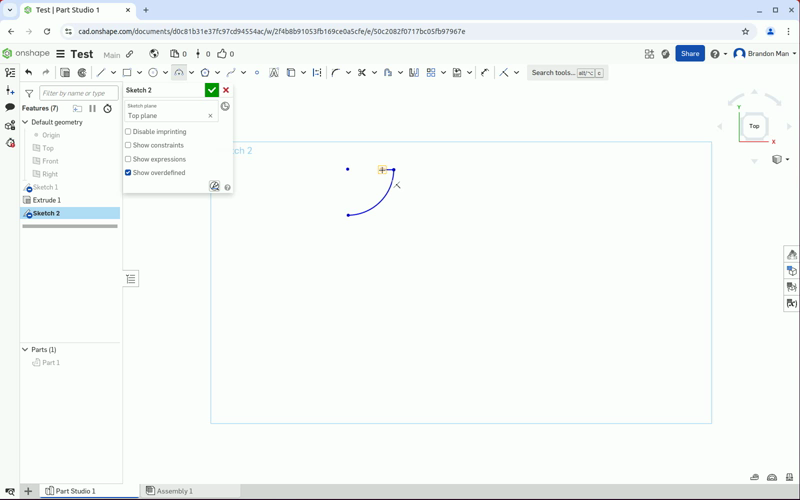
mouse_move(348, 203)
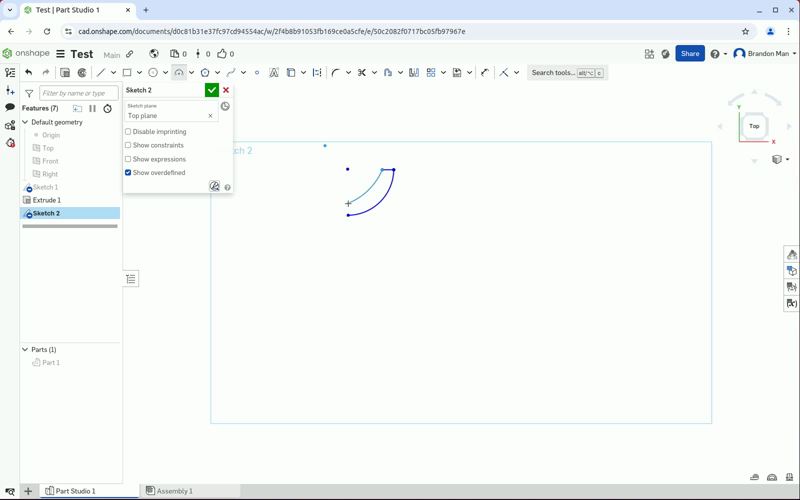
click(348, 203)
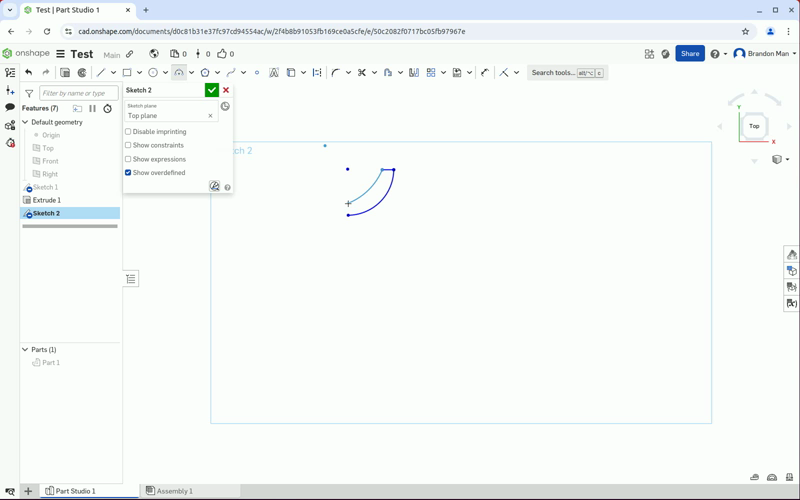
mouse_move(372, 193)
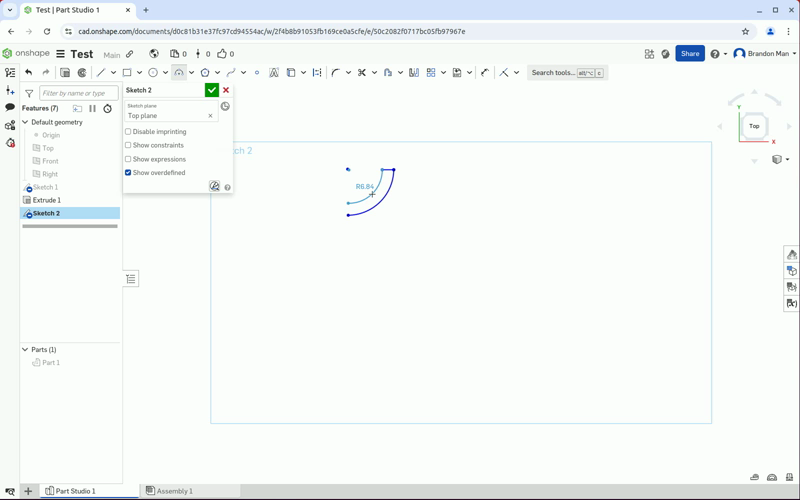
click(372, 193)
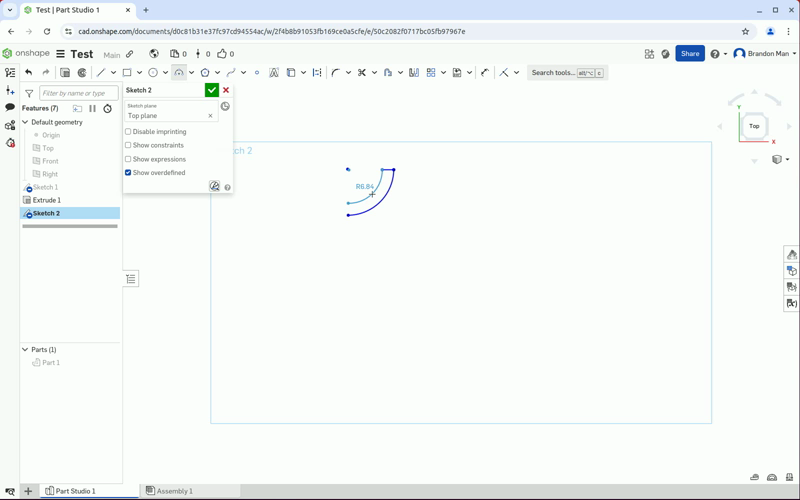
key_up(shift)
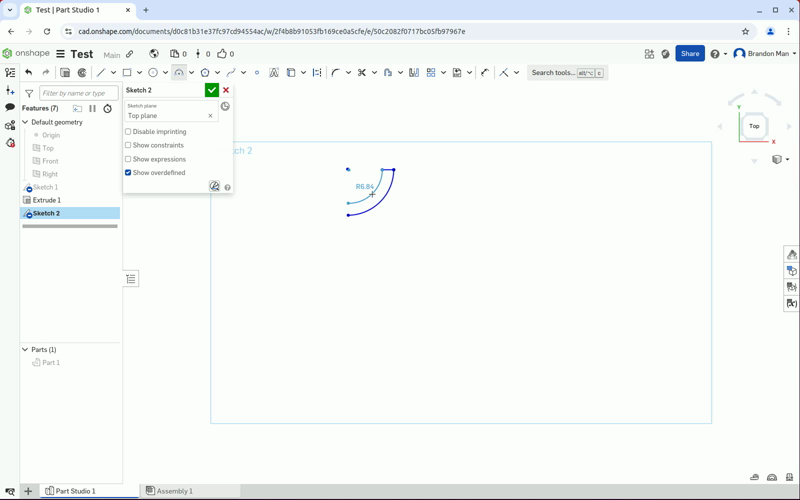
key(esc)
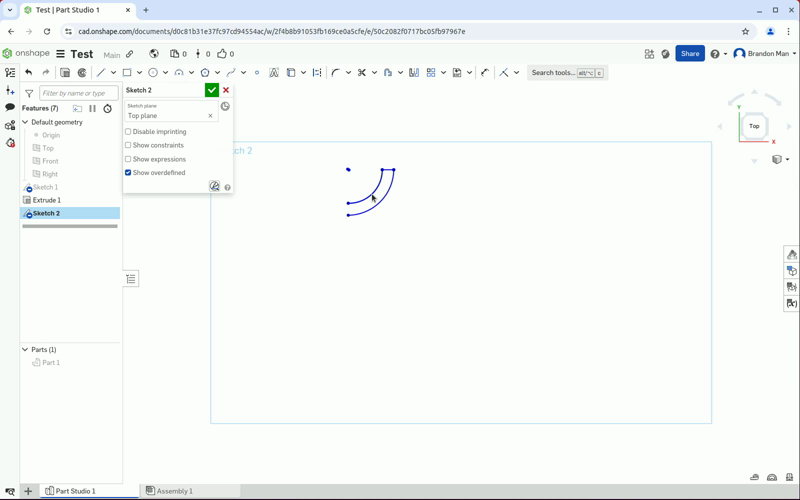
key(l)
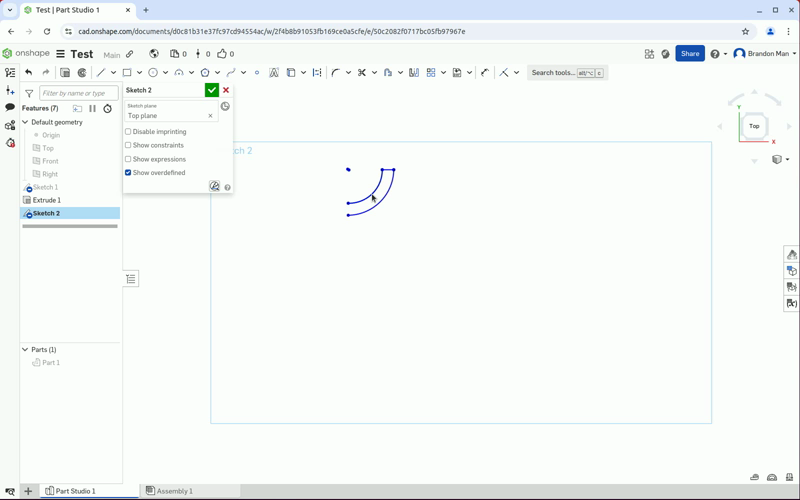
mouse_move(348, 203)
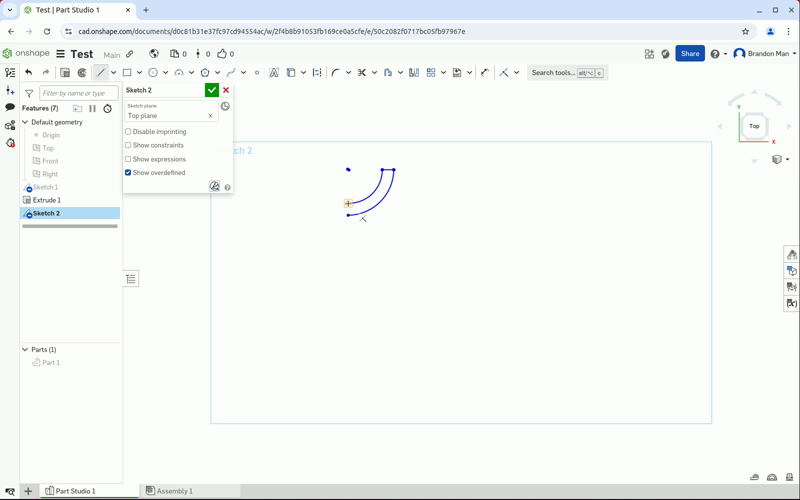
click(348, 203)
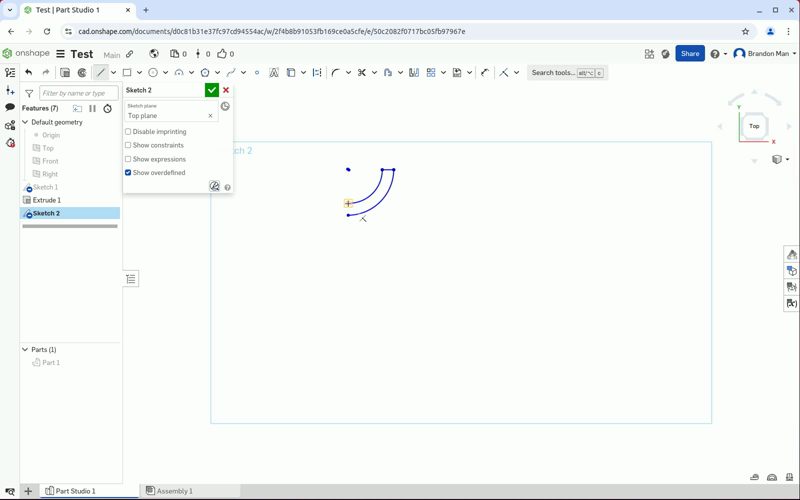
mouse_move(378, 203)
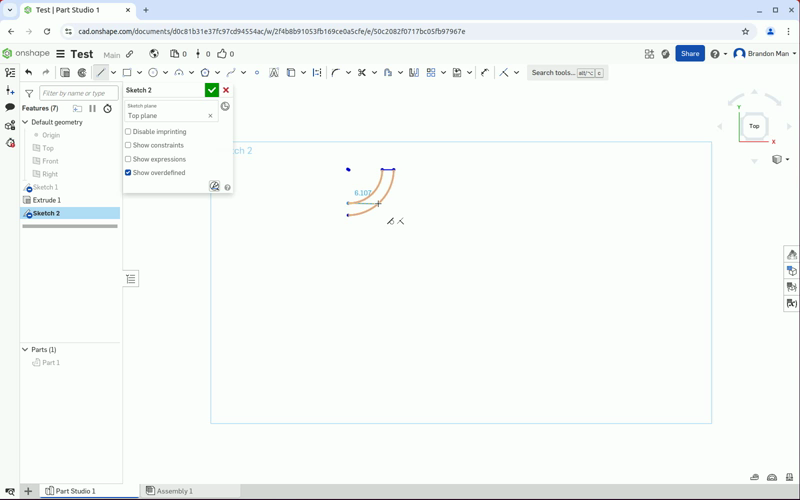
key_down(shift)
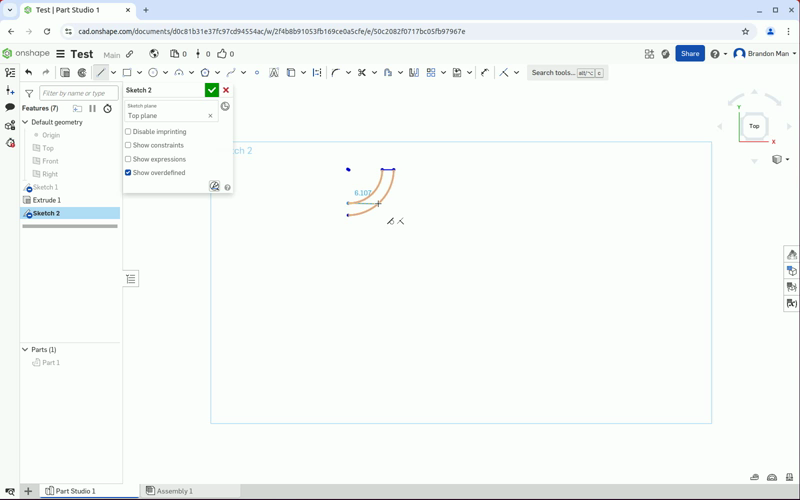
mouse_move(348, 215)
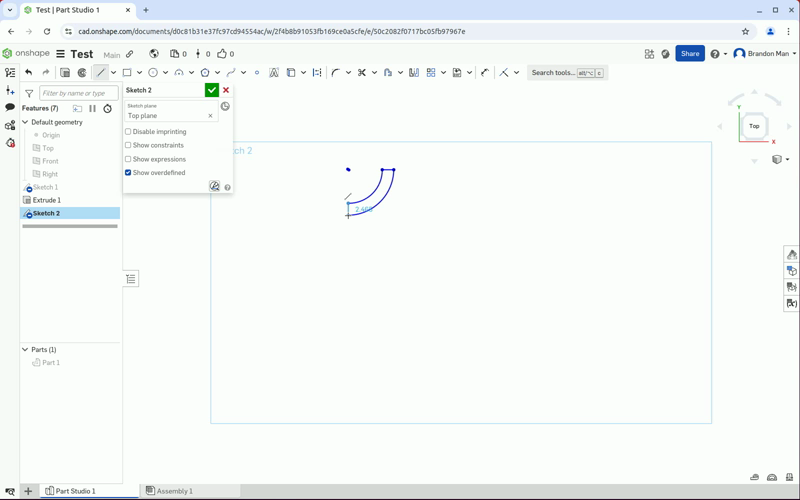
key_up(shift)
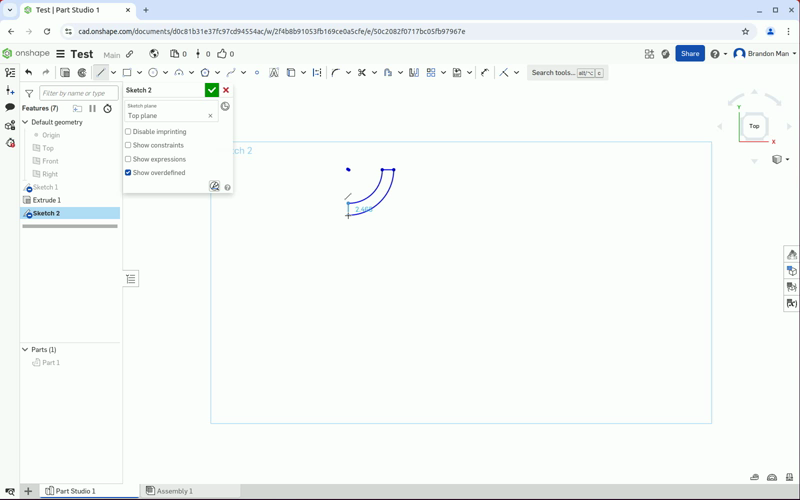
click(348, 215)
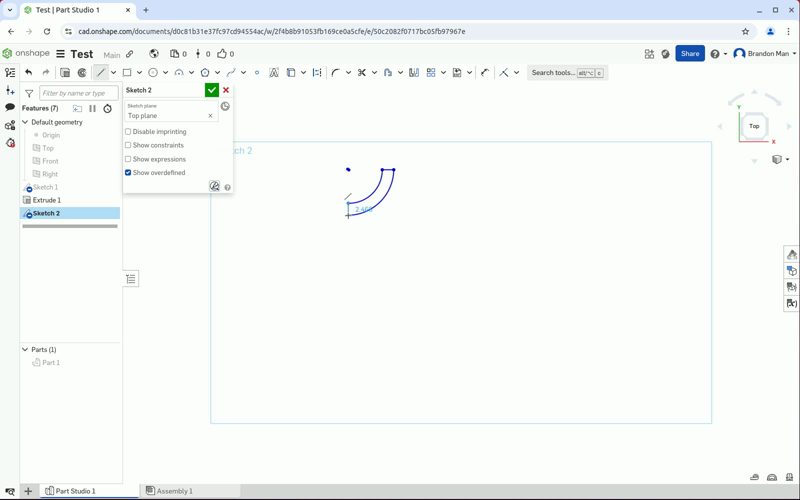
key(esc)
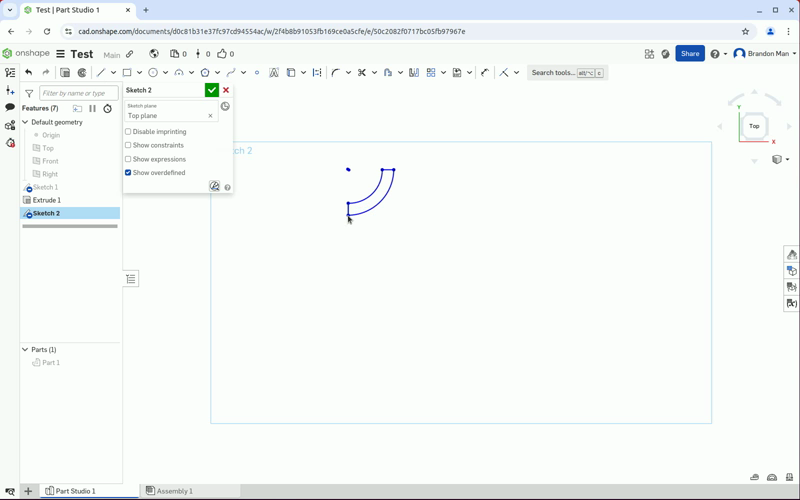
mouse_move(378, 194)
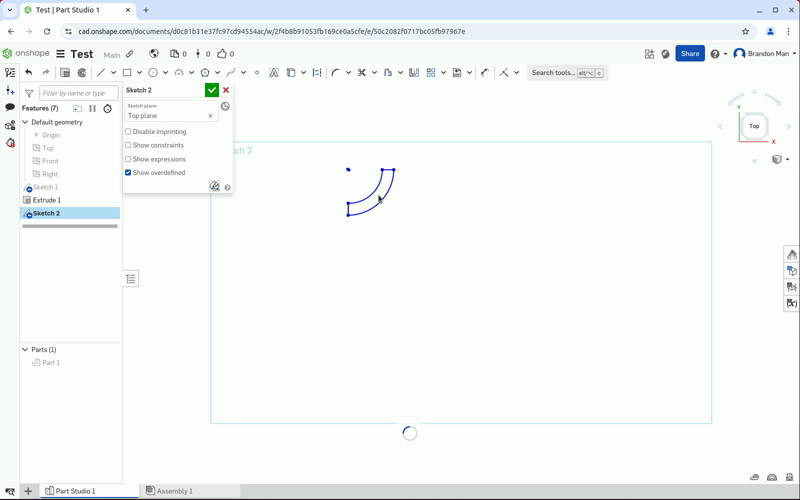
scroll(6)
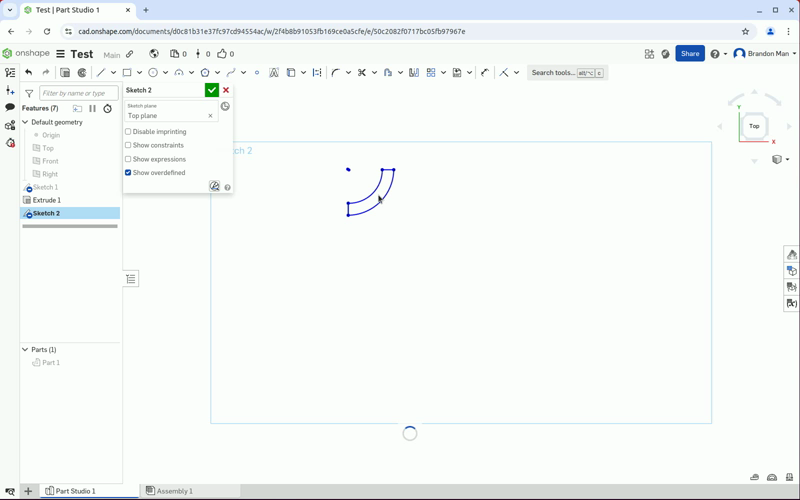
scroll(6)
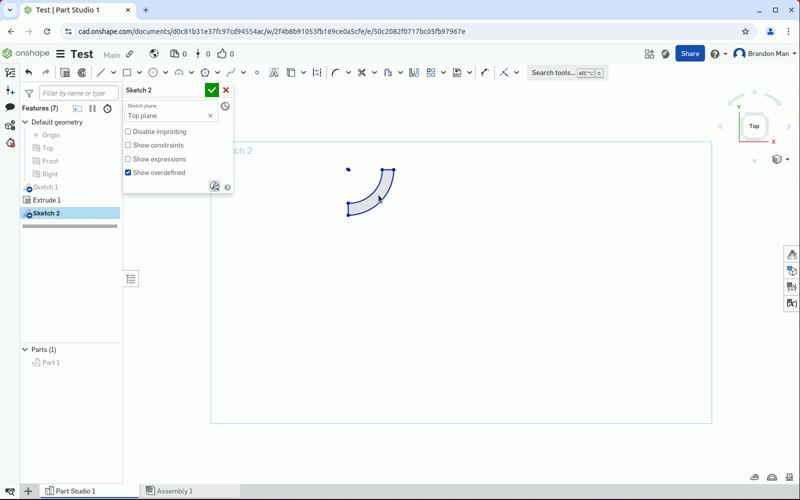
scroll(6)
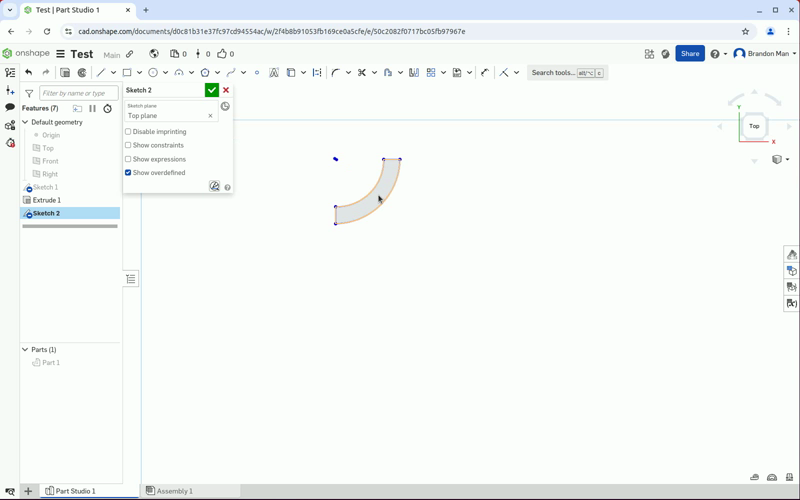
scroll(6)
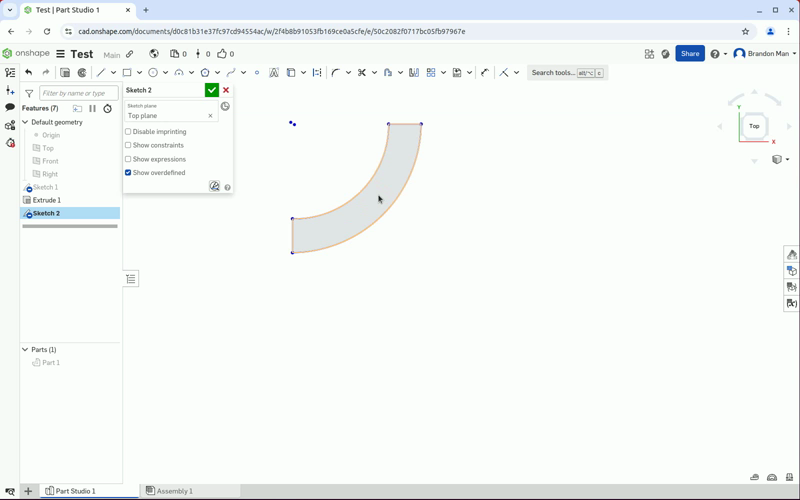
scroll(6)
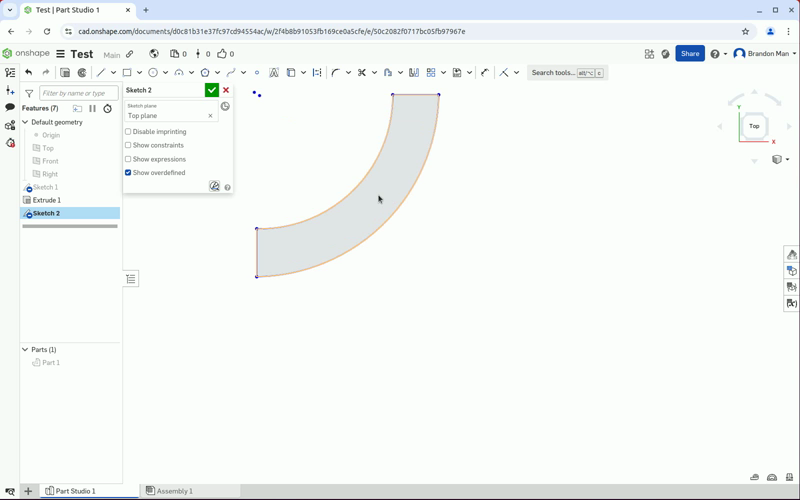
scroll(6)
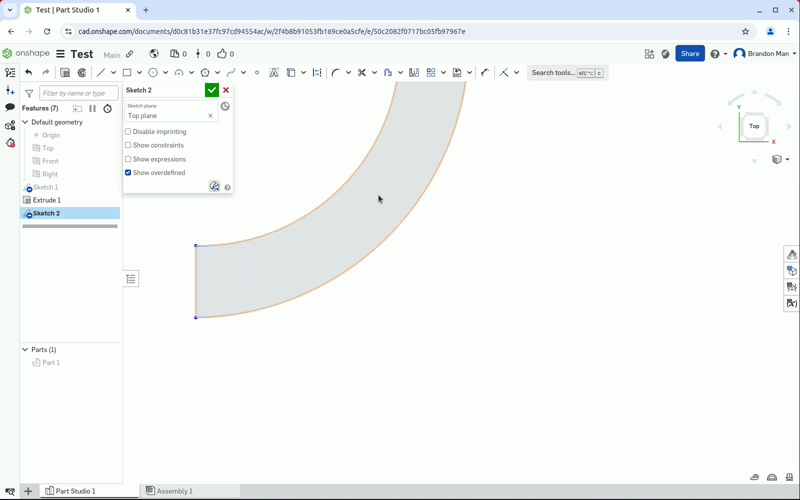
scroll(6)
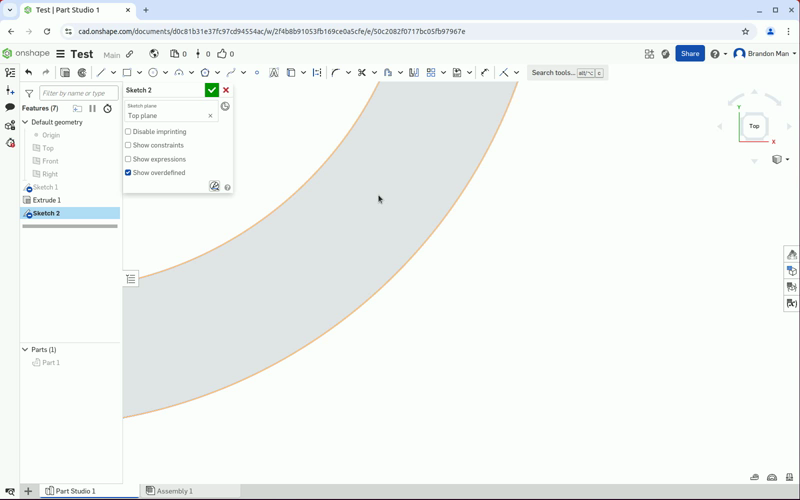
click(378, 194)
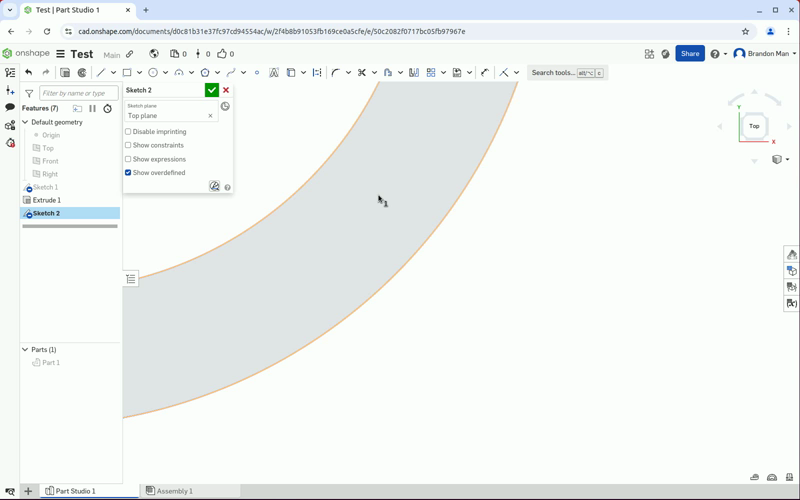
scroll(-6)
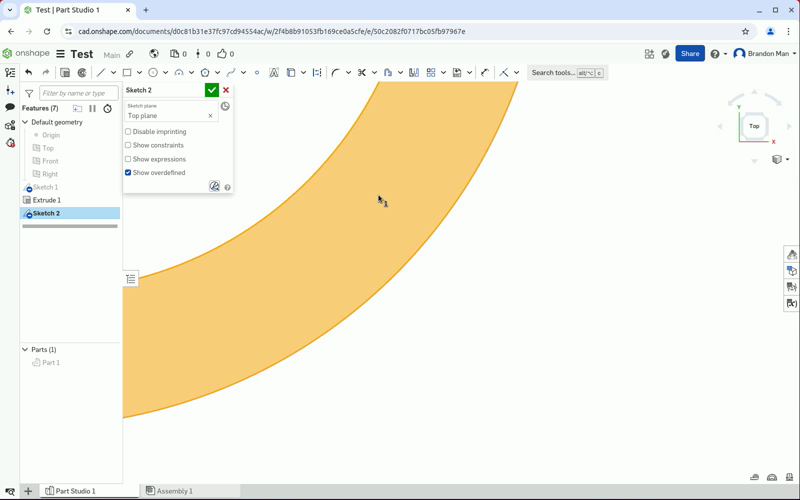
scroll(-6)
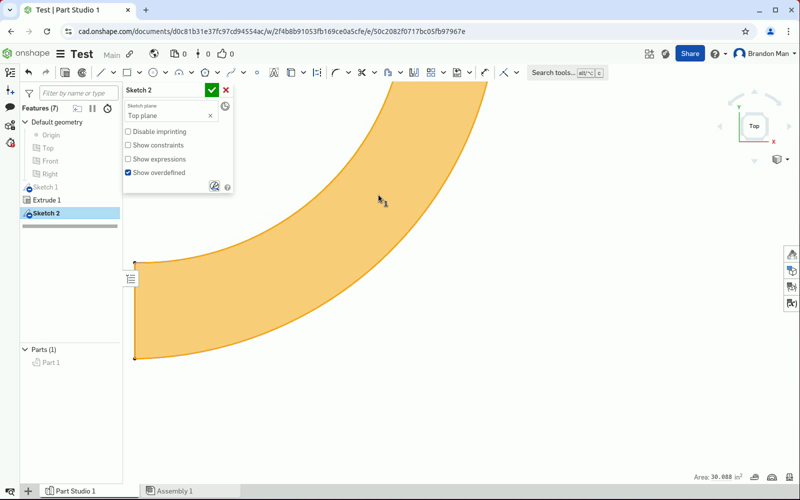
scroll(-6)
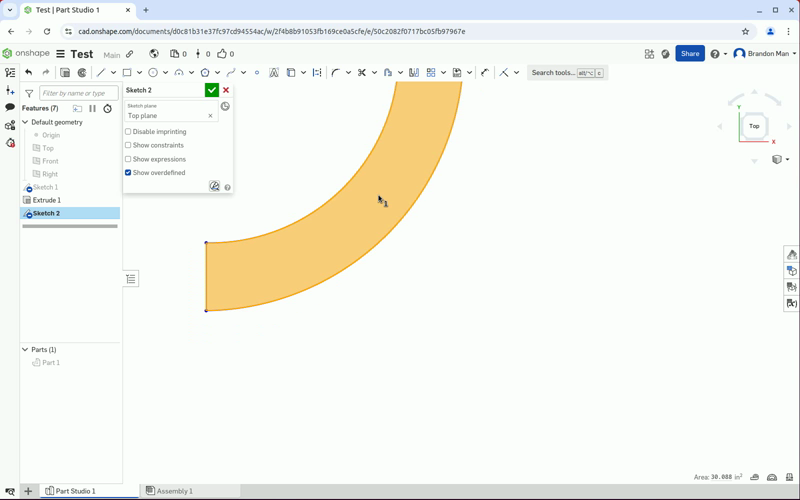
scroll(-6)
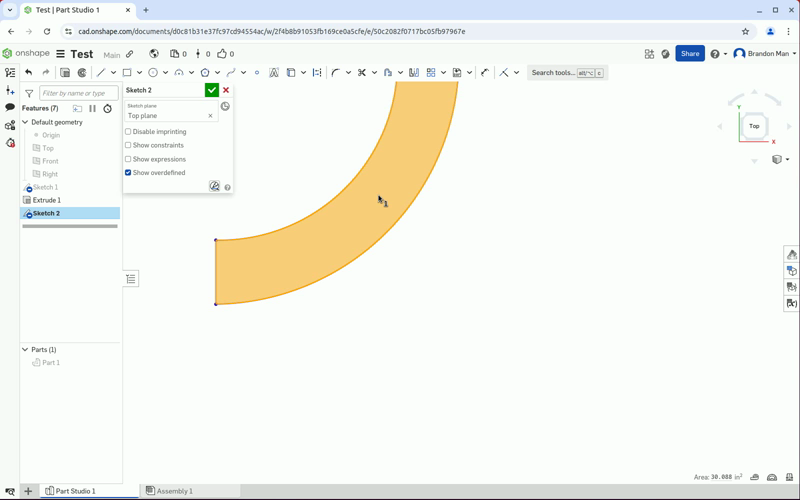
scroll(-6)
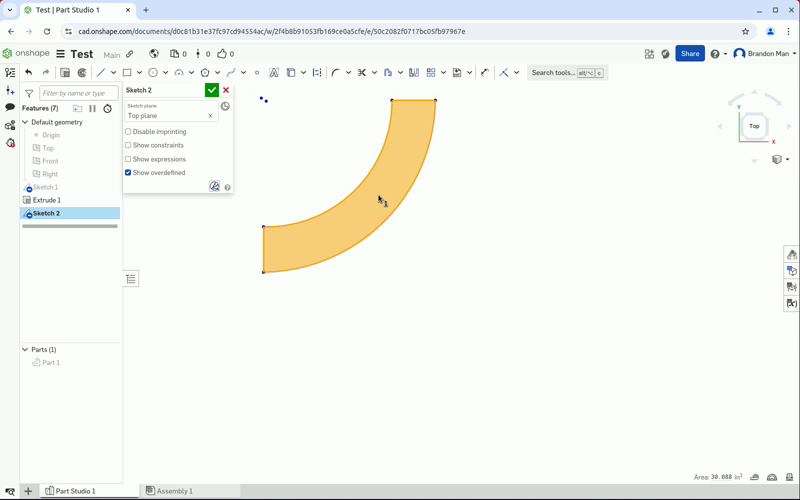
scroll(-6)
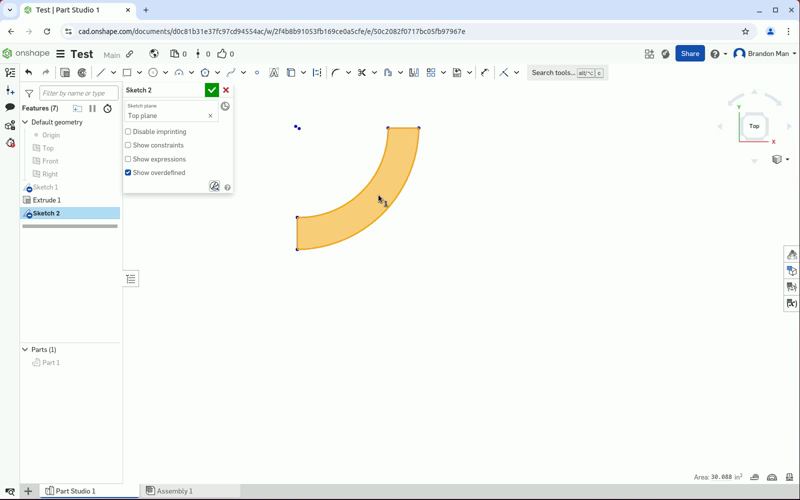
scroll(-6)
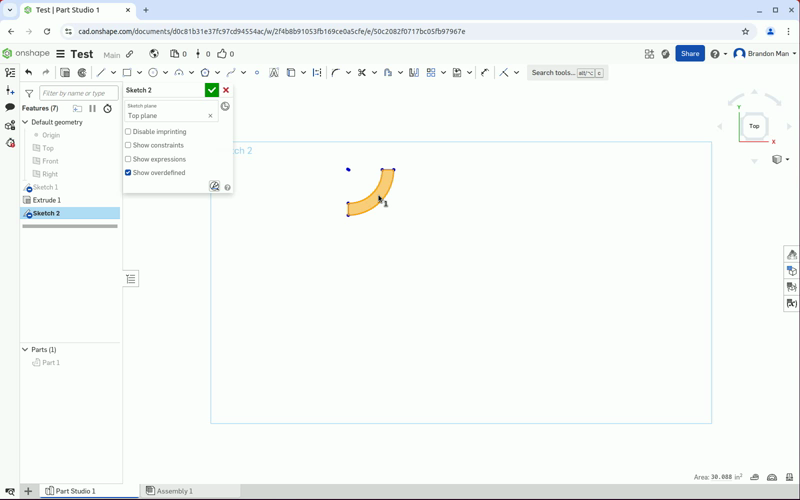
mouse_move(73, 352)
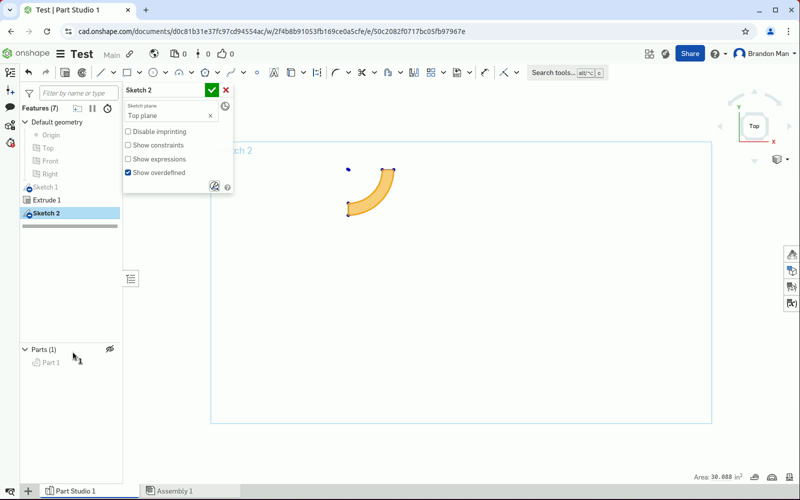
key(shift+y)
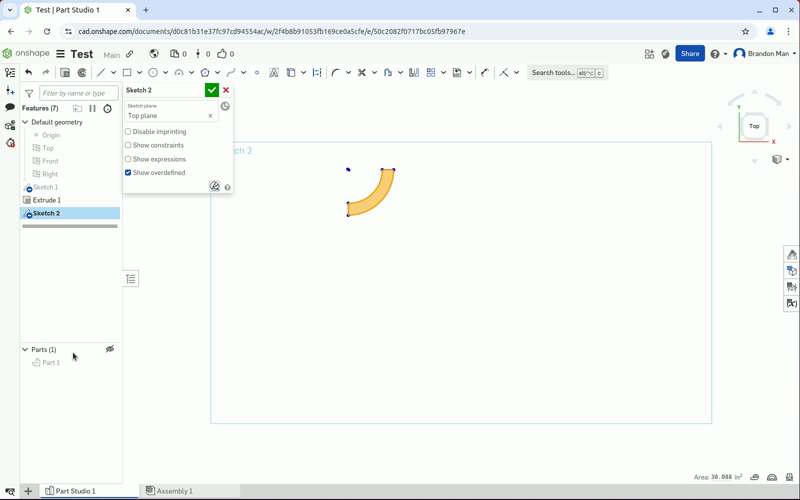
key(shift+e)
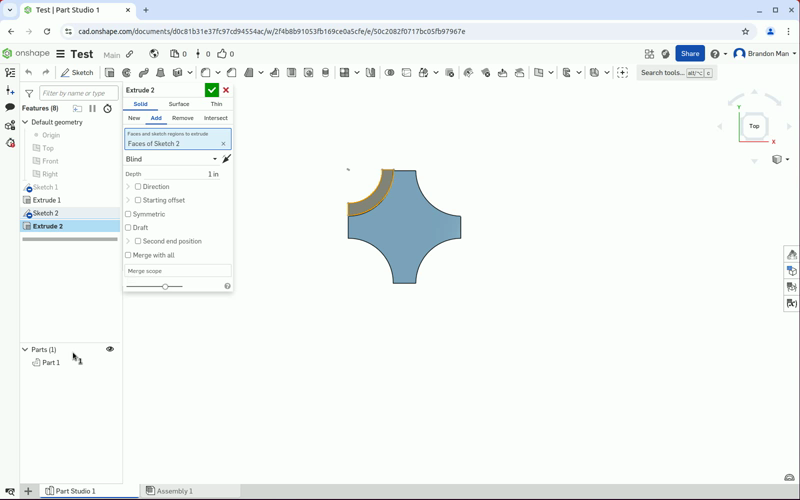
mouse_move(143, 106)
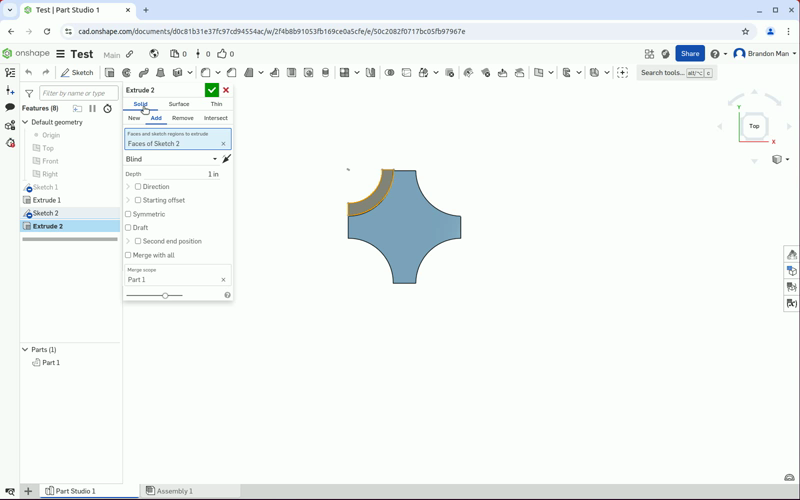
click(143, 106)
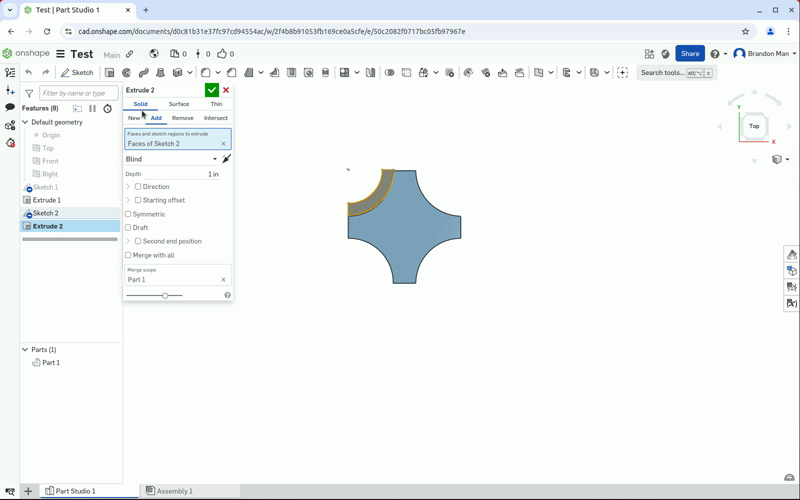
mouse_move(137, 120)
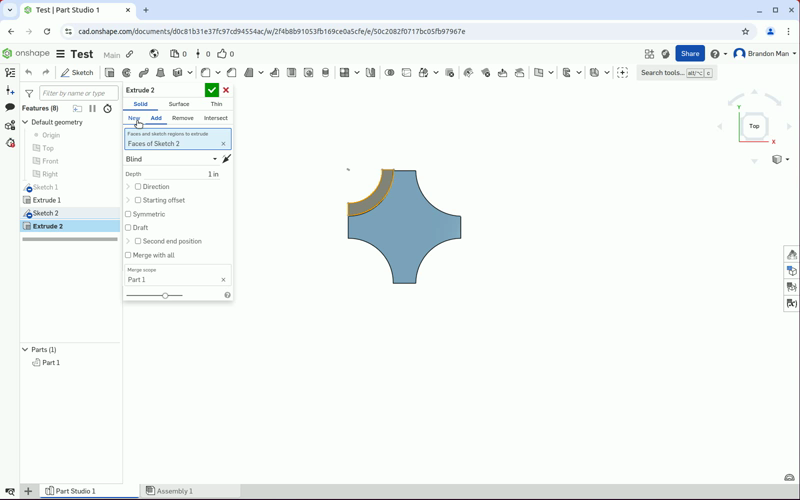
click(137, 120)
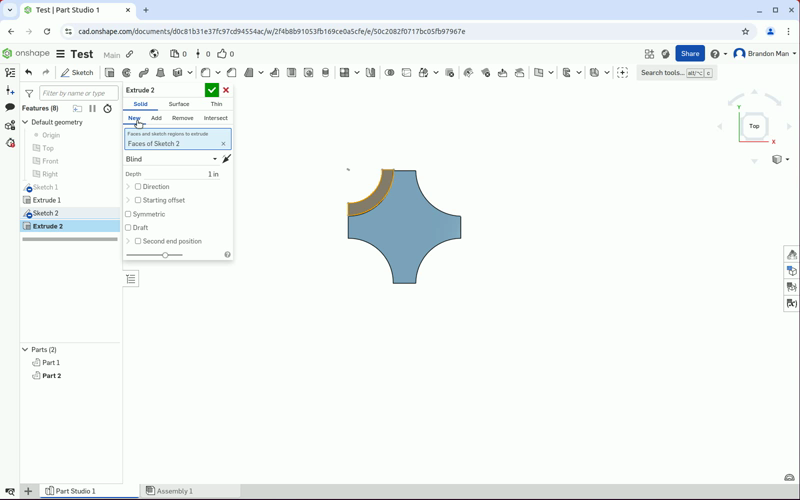
key(tab, 4)
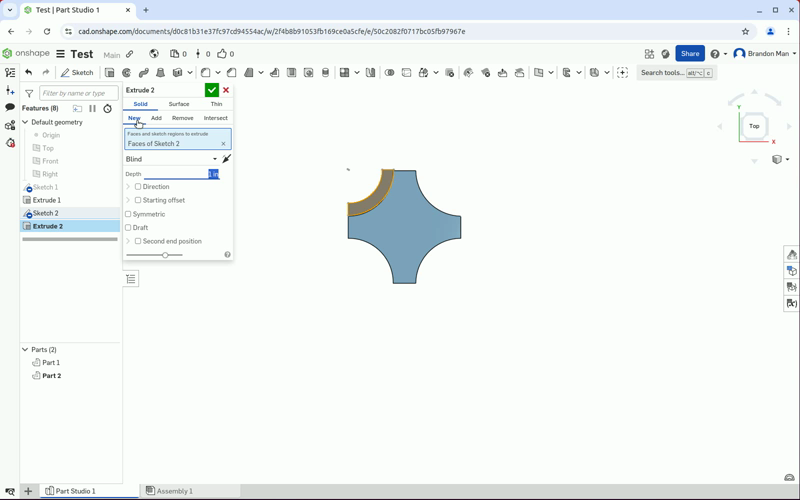
text(22.145)
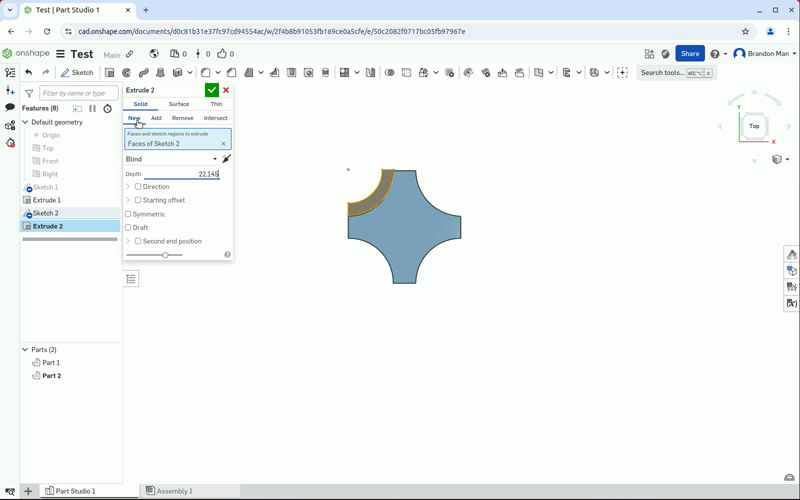
key(enter)
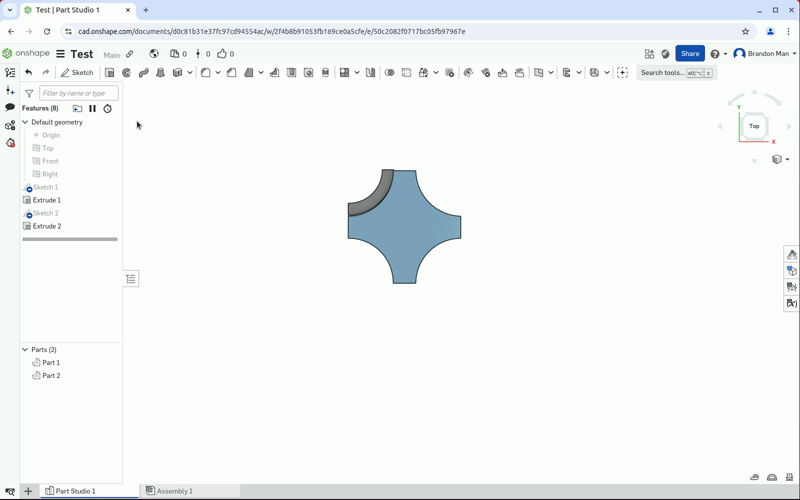
key(shift+h)
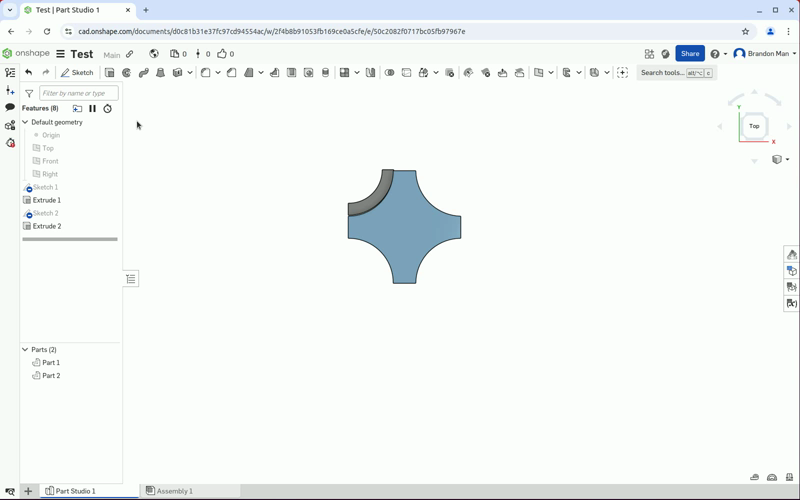
key(shift+h)
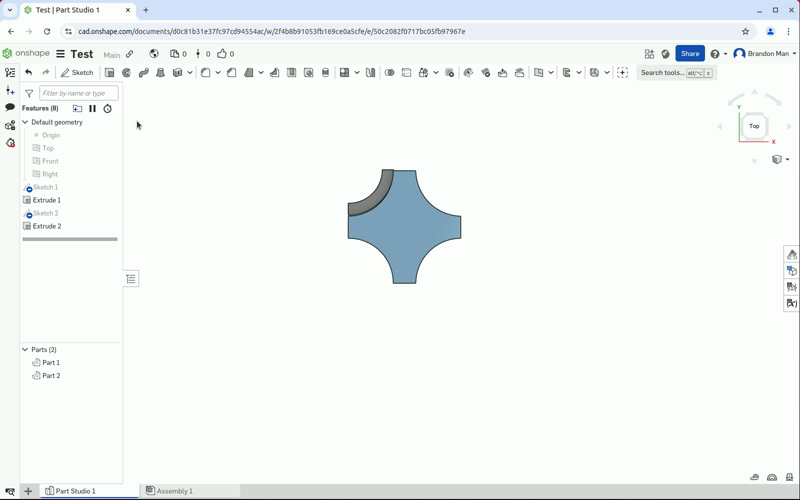
mouse_move(73, 189)
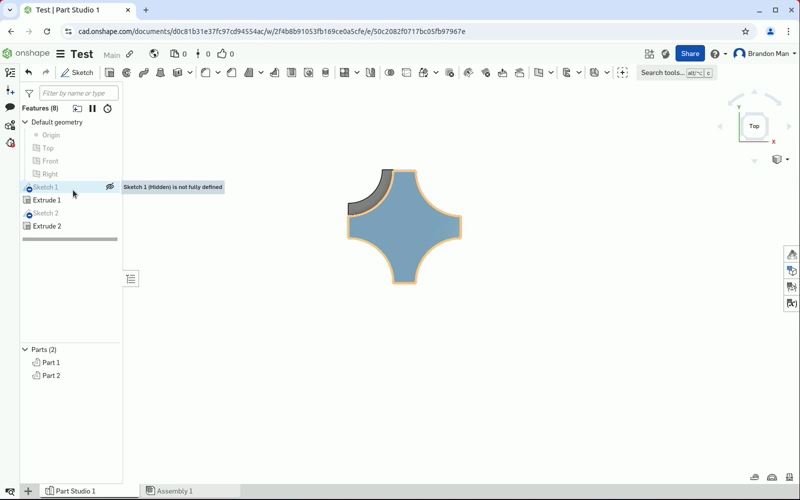
click(73, 189)
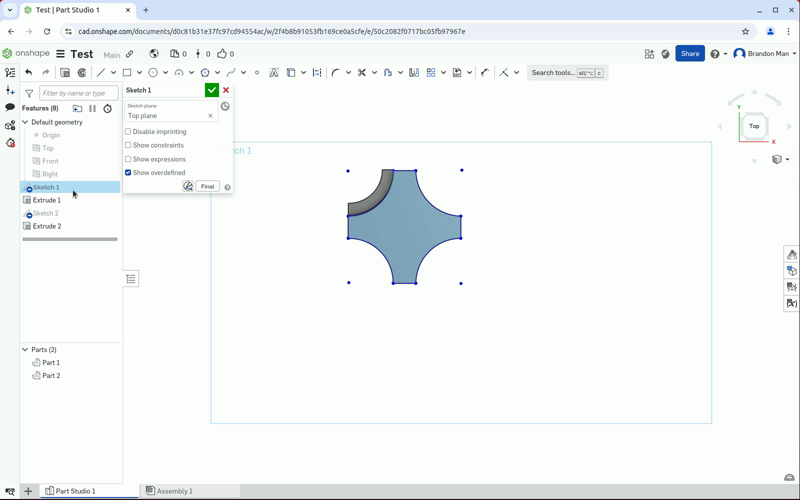
mouse_move(229, 92)
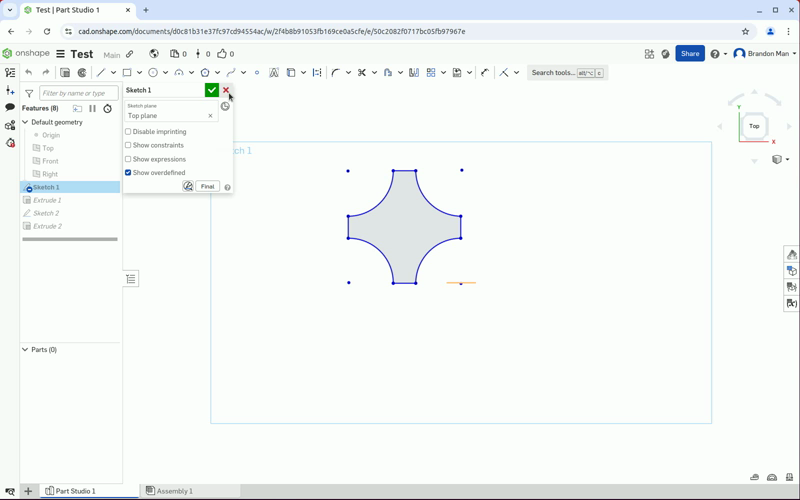
click(229, 92)
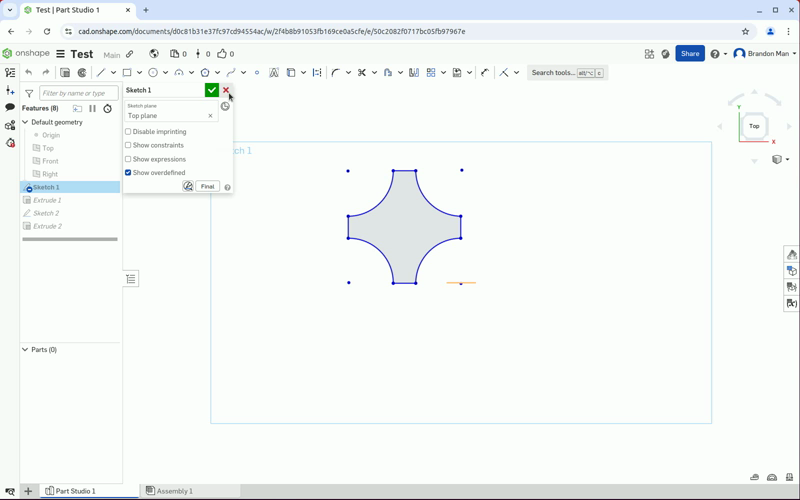
key(shift+s)
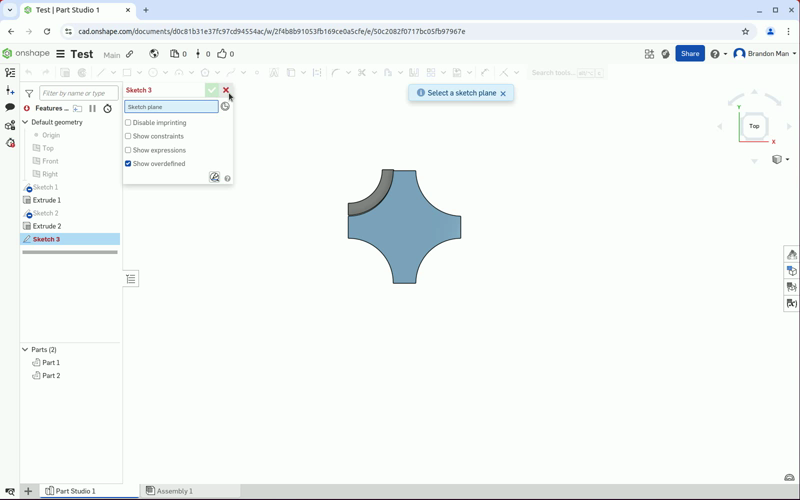
mouse_move(73, 150)
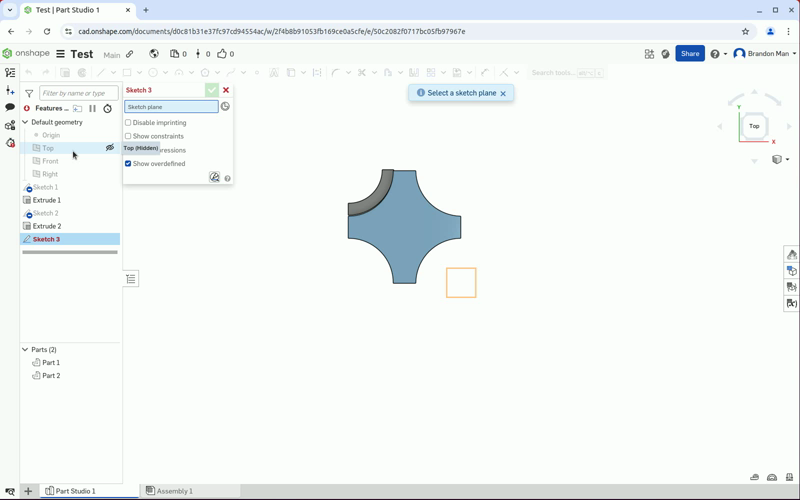
click(73, 150)
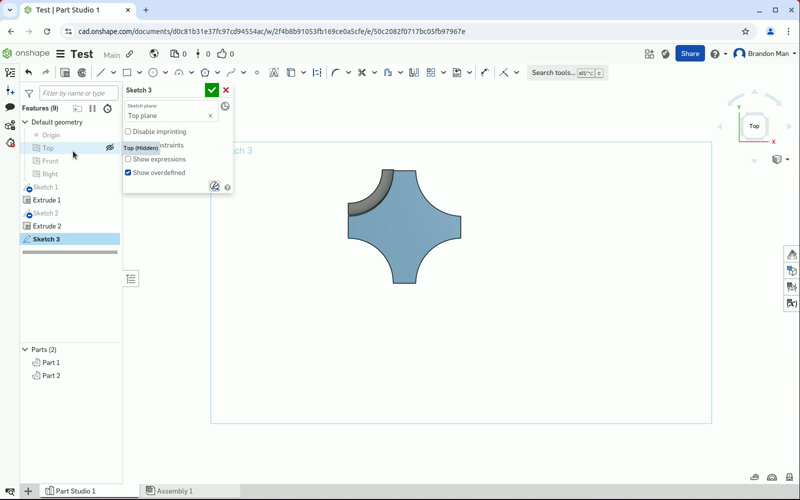
mouse_move(73, 352)
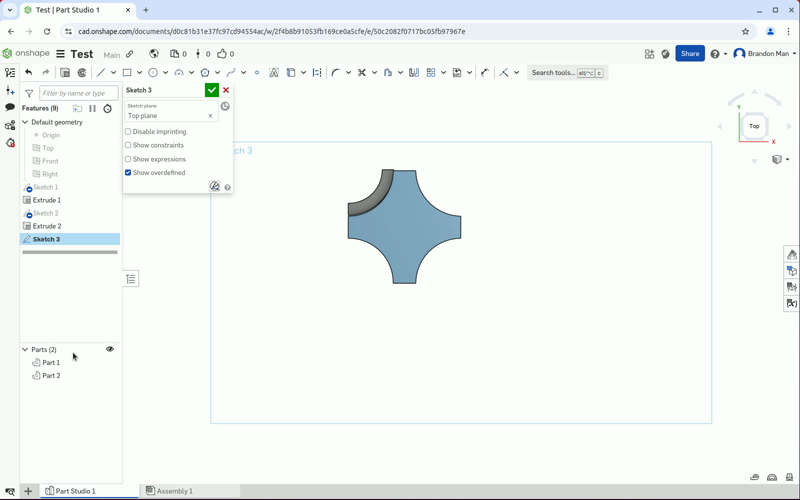
key(y)
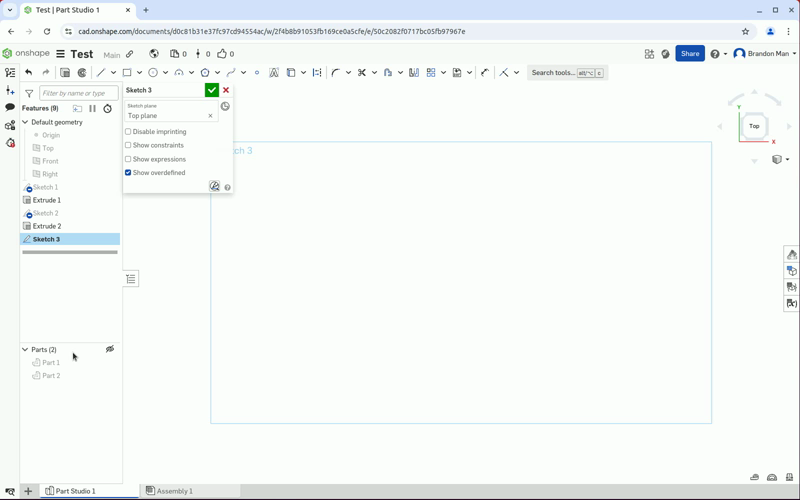
key(a)
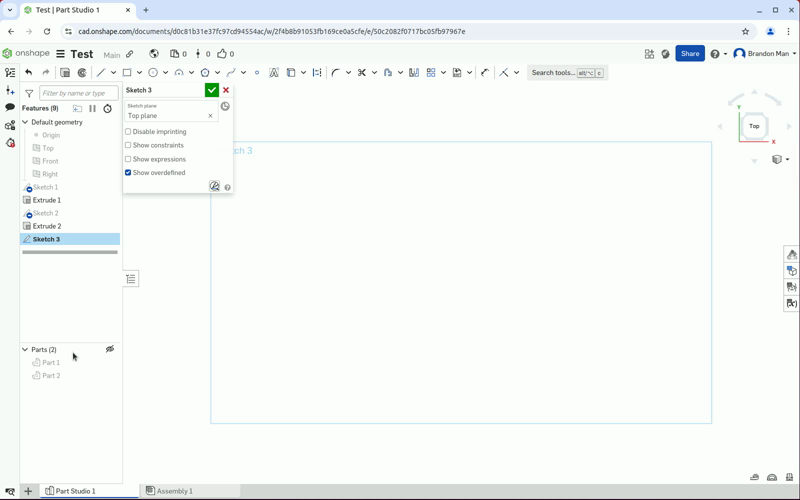
key_down(shift)
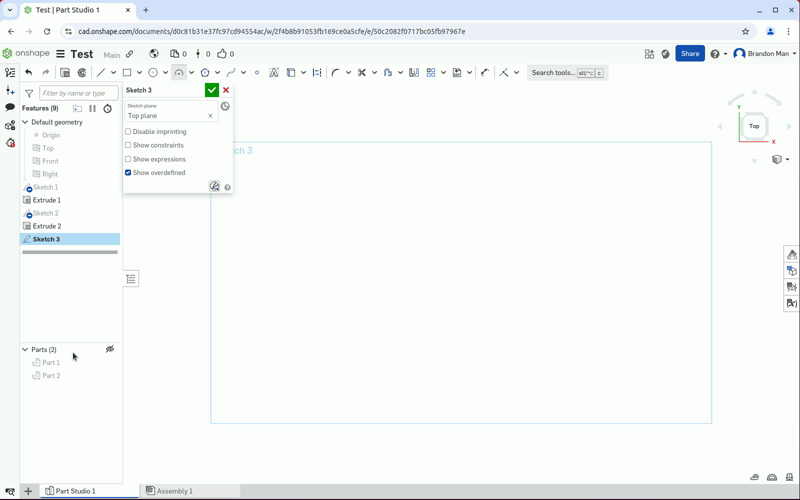
mouse_move(348, 249)
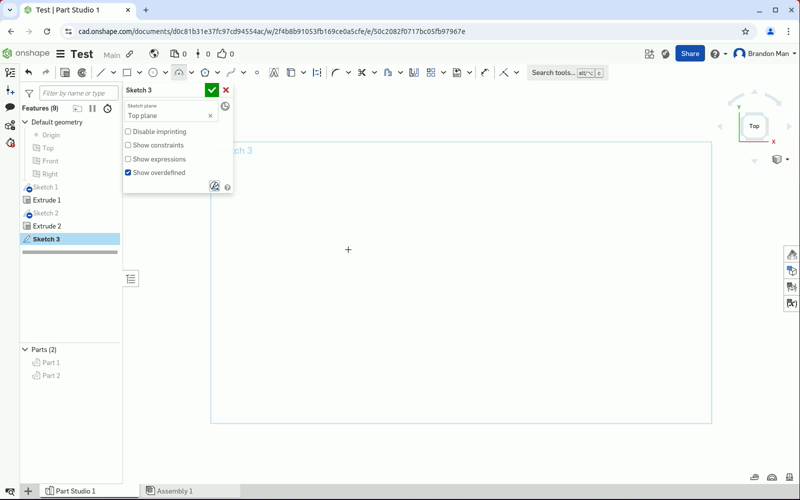
click(348, 249)
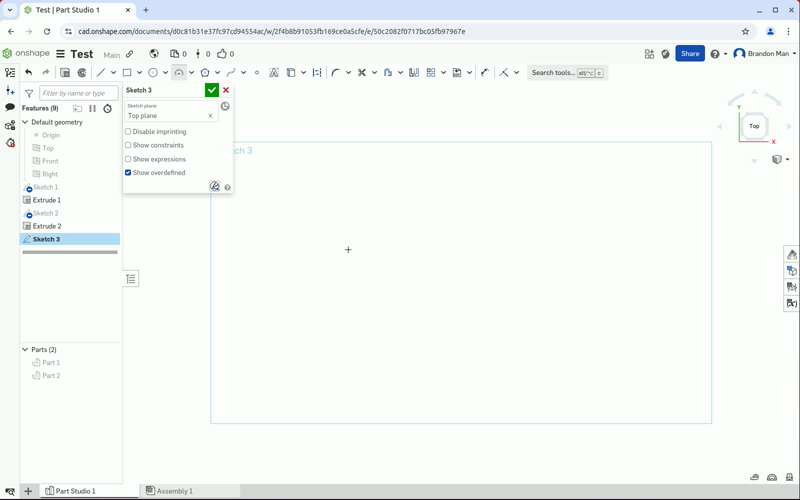
key_up(shift)
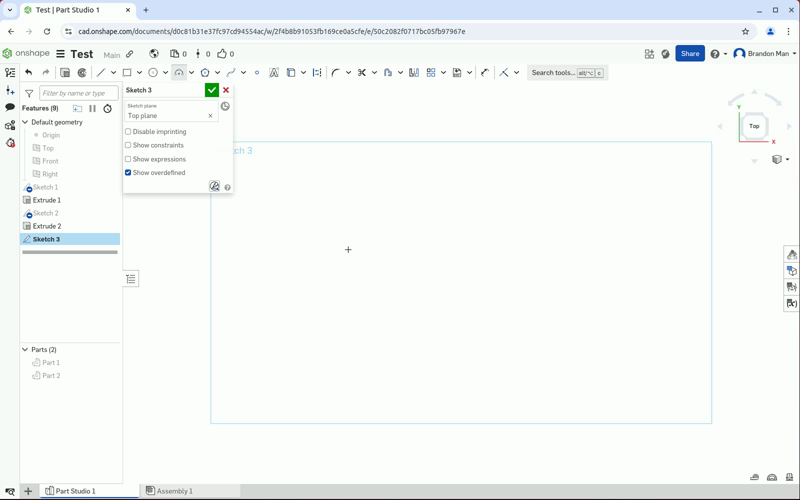
key_down(shift)
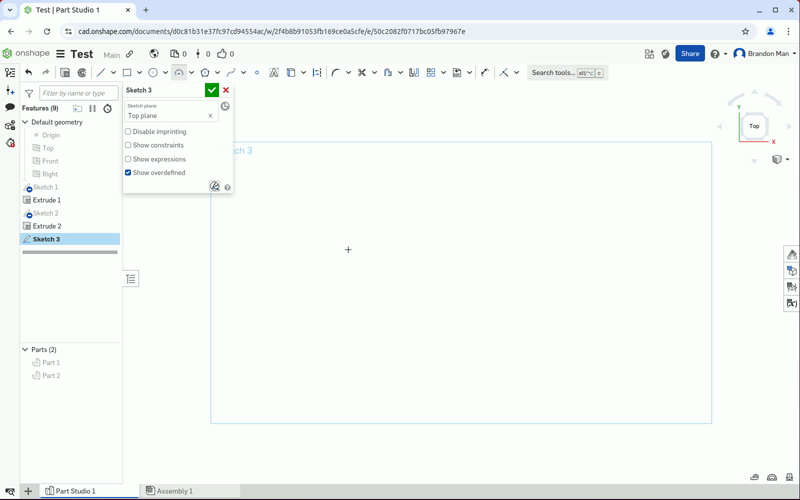
mouse_move(382, 282)
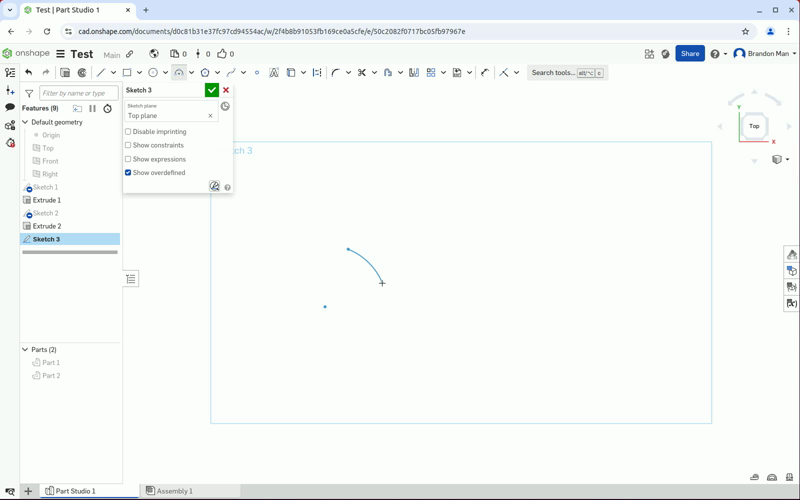
click(382, 282)
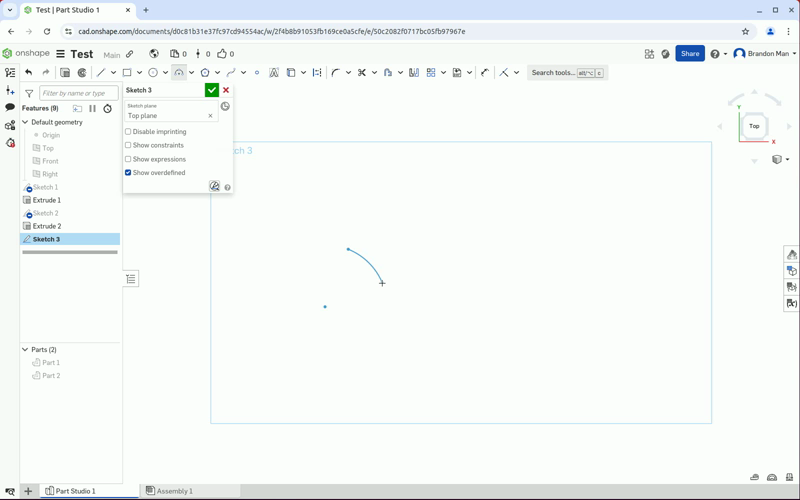
mouse_move(372, 258)
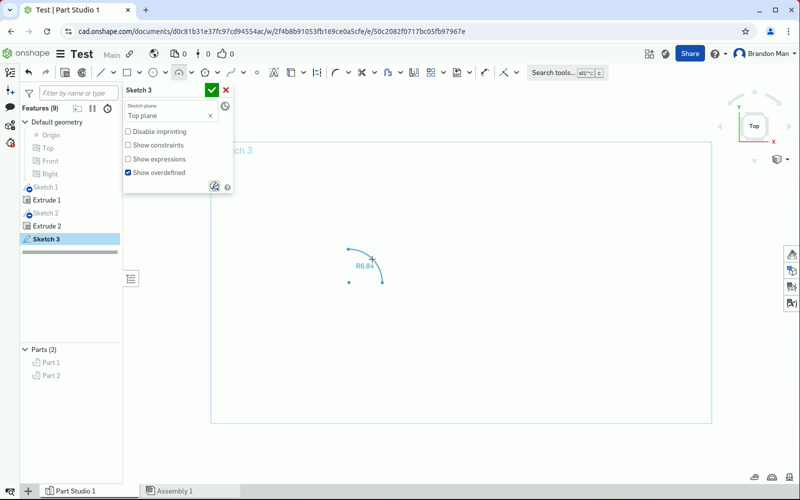
click(372, 258)
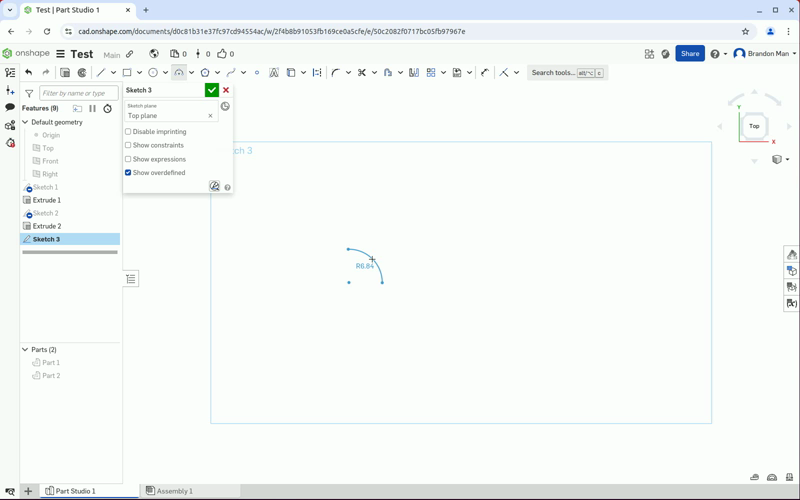
key_up(shift)
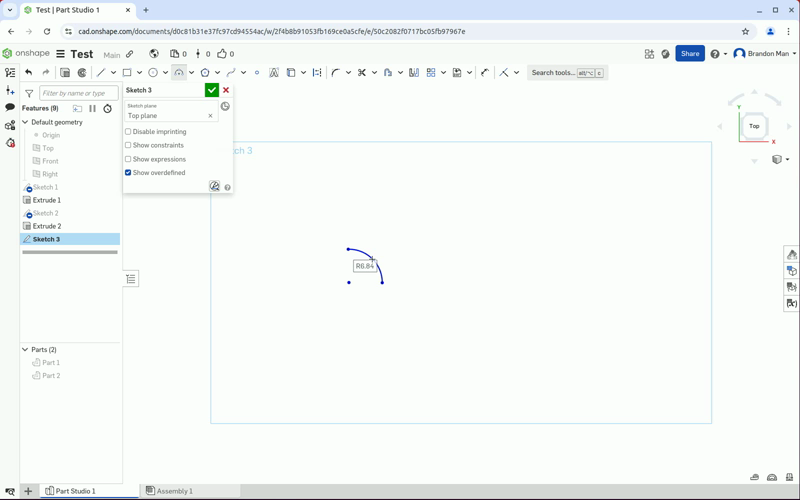
key(esc)
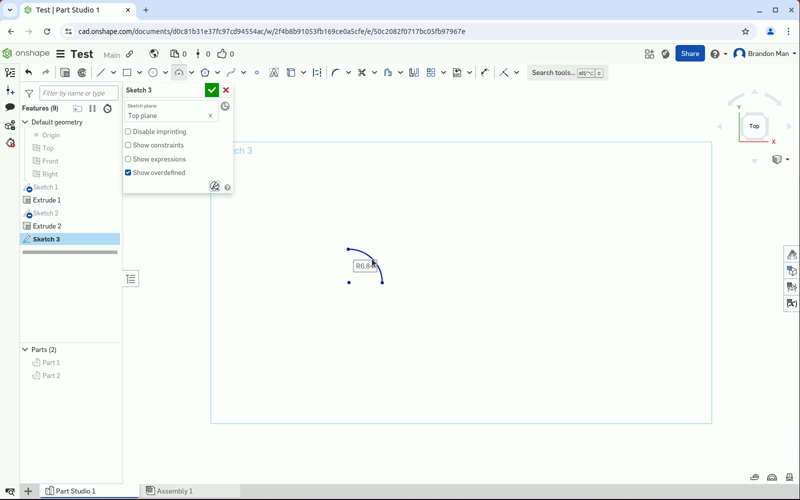
key(l)
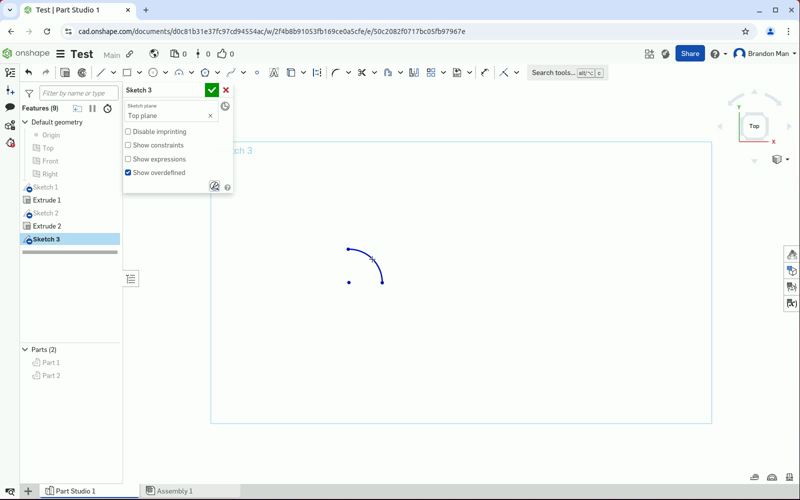
mouse_move(382, 282)
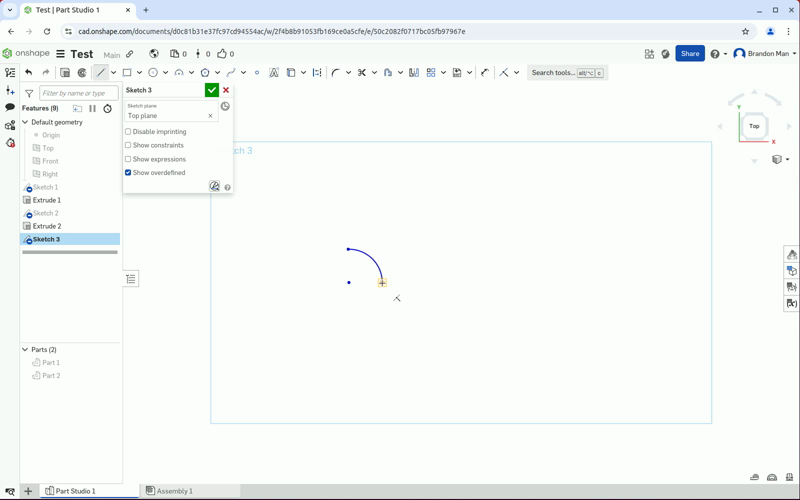
click(382, 282)
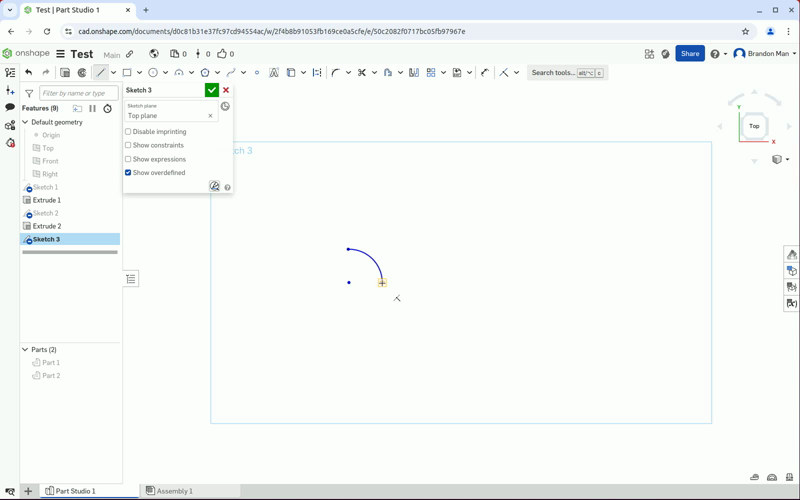
key_down(shift)
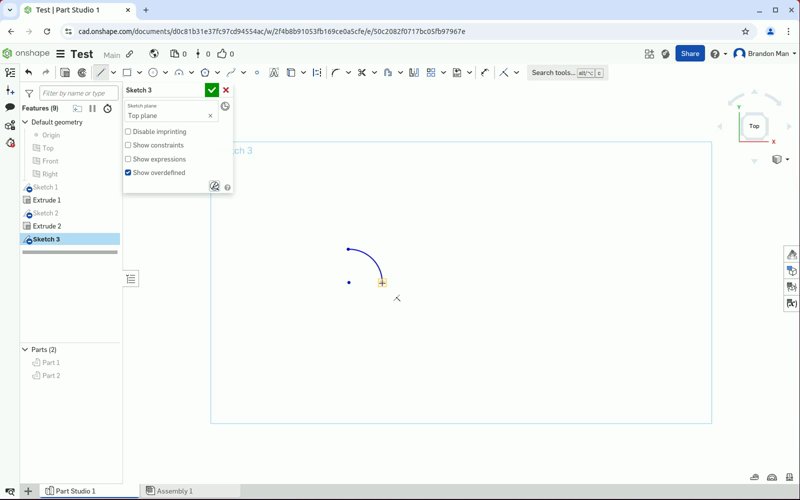
mouse_move(412, 282)
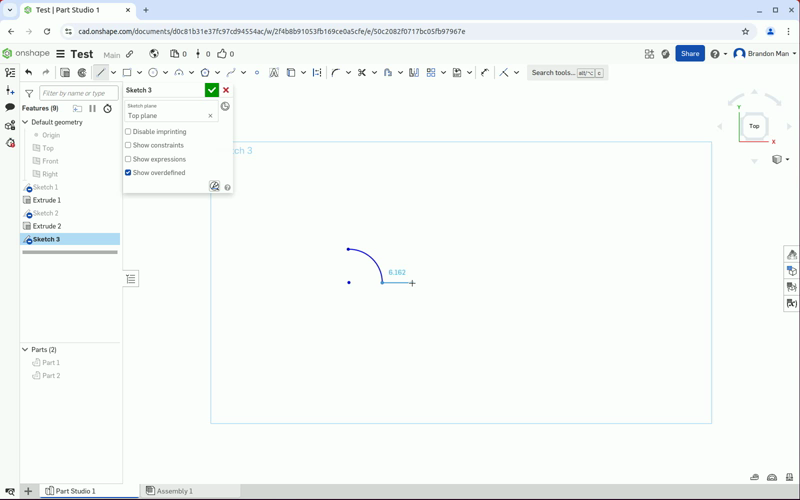
mouse_move(393, 282)
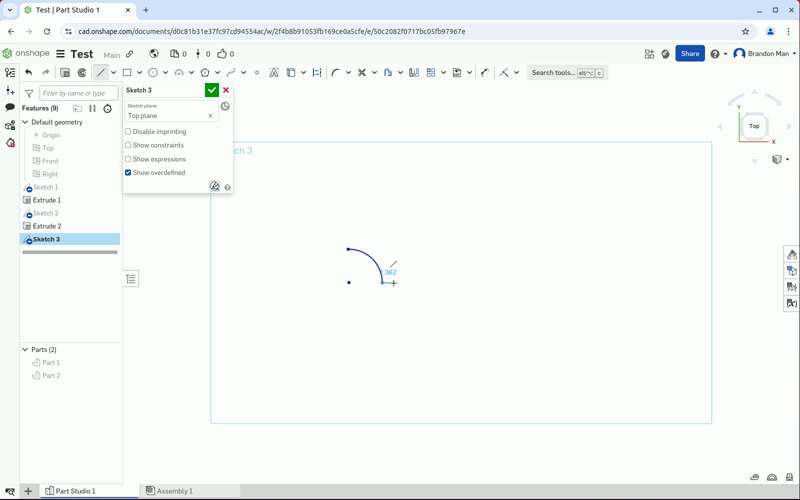
click(393, 282)
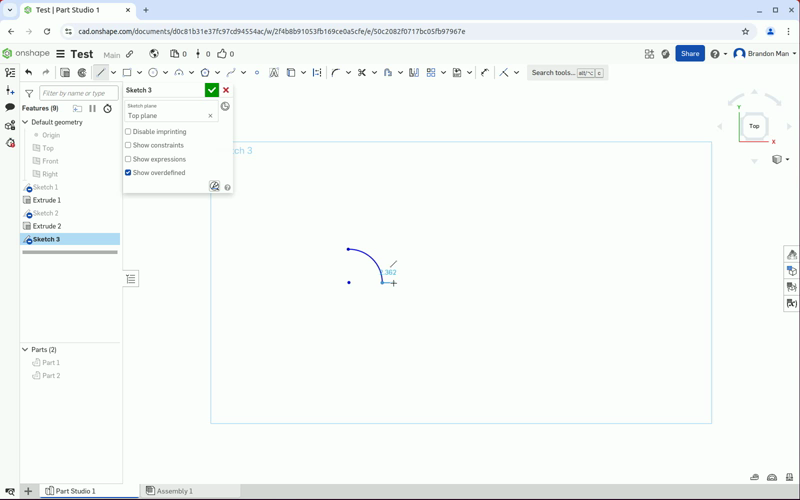
key_up(shift)
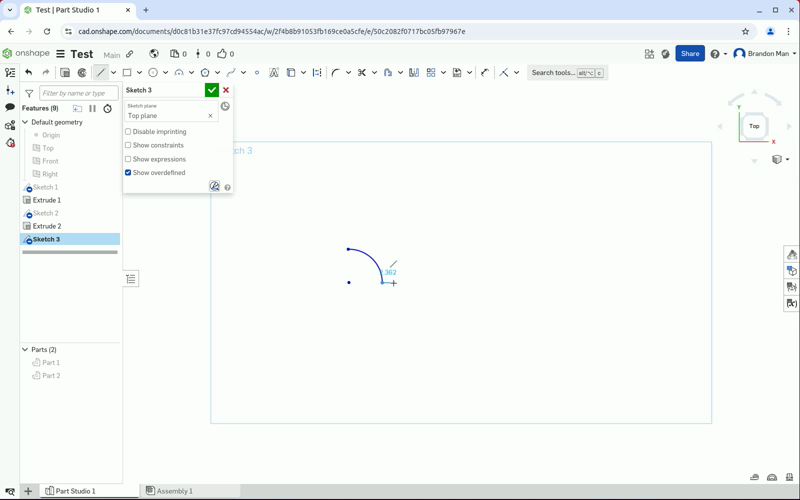
key(esc)
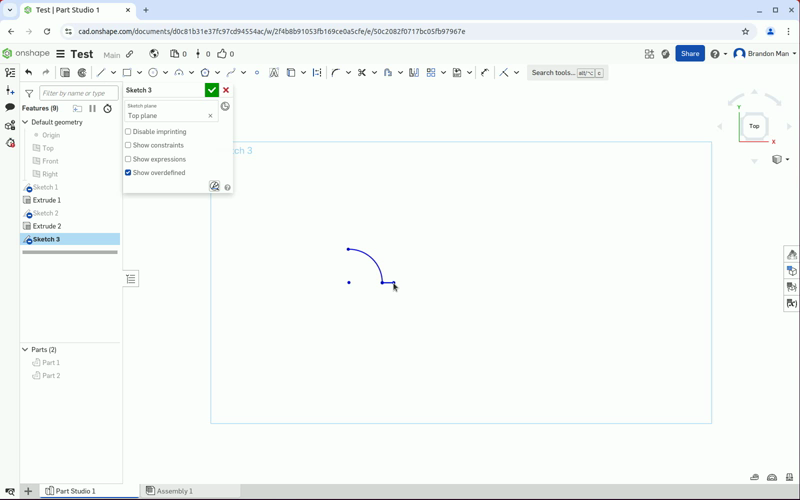
key(a)
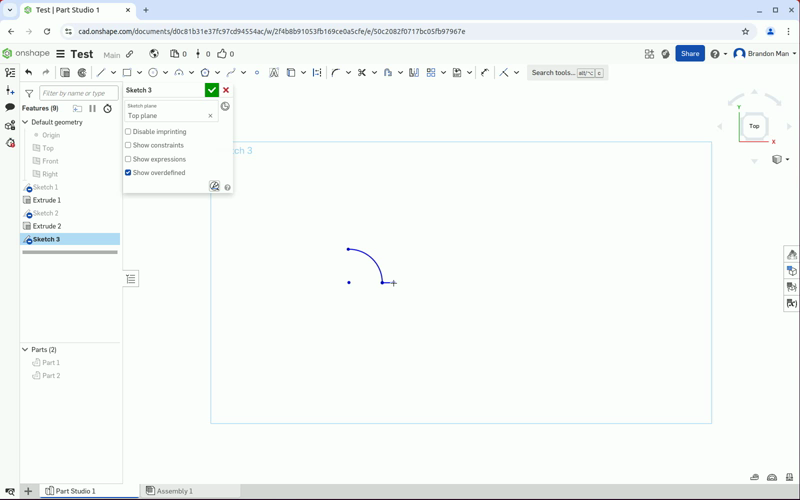
mouse_move(393, 282)
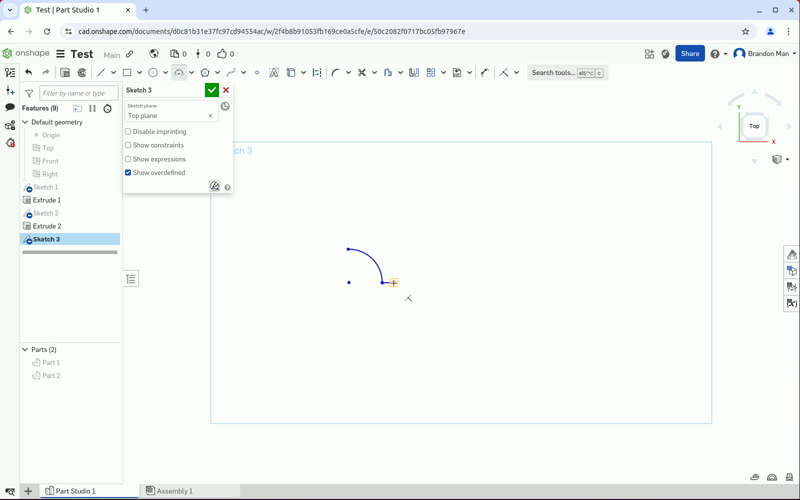
click(393, 282)
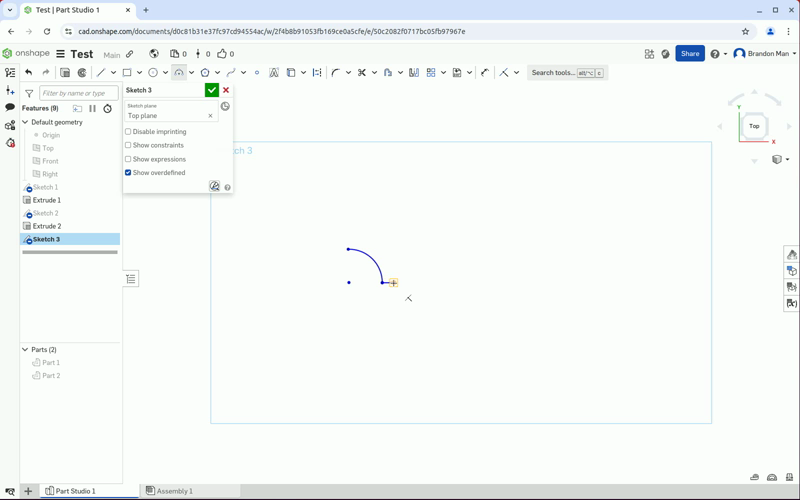
key_down(shift)
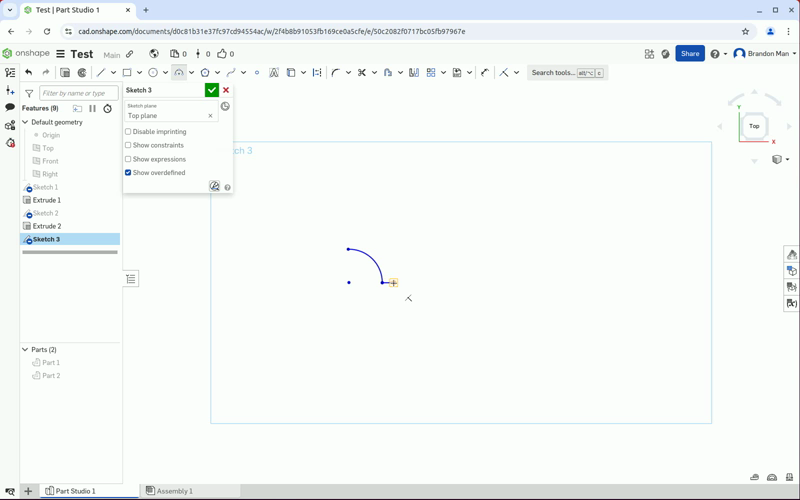
mouse_move(348, 237)
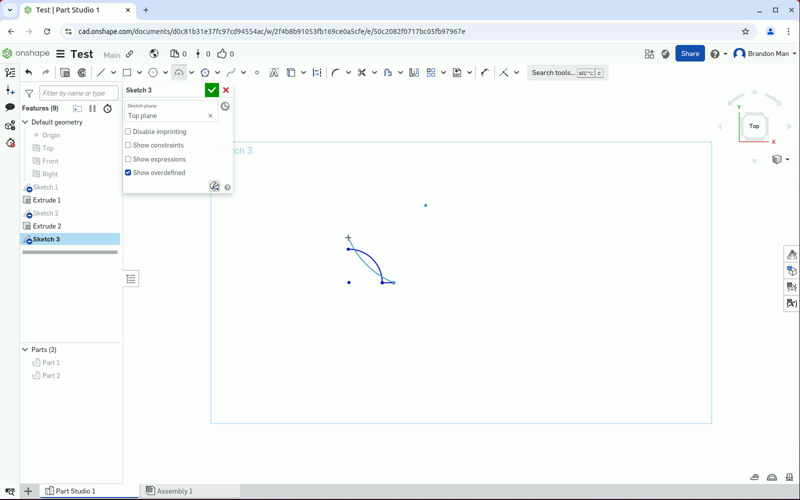
click(348, 237)
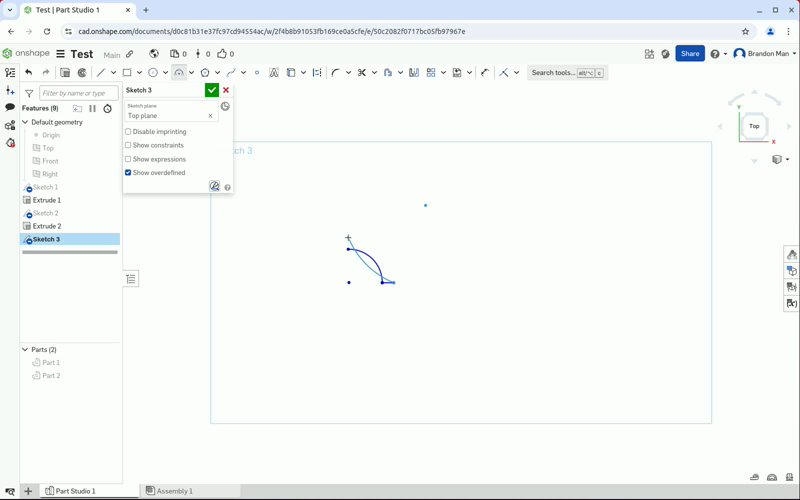
mouse_move(380, 250)
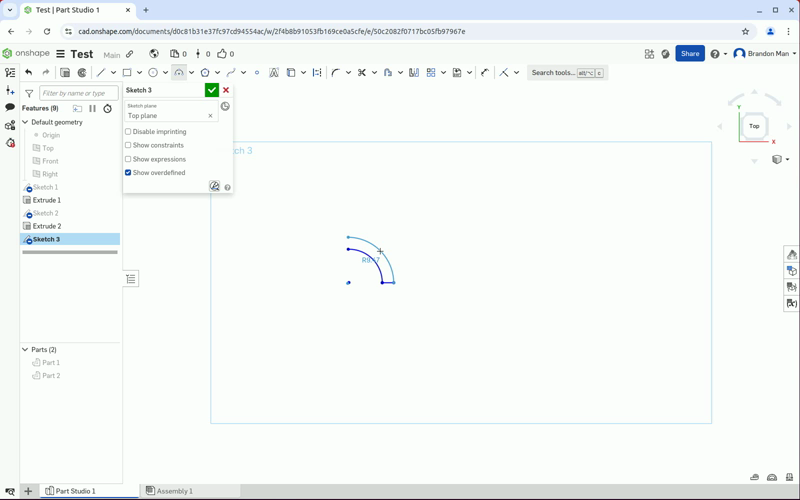
click(380, 250)
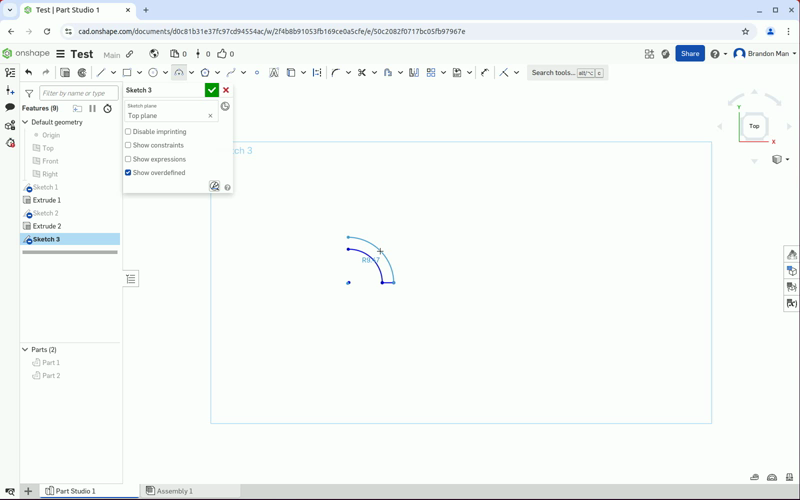
key_up(shift)
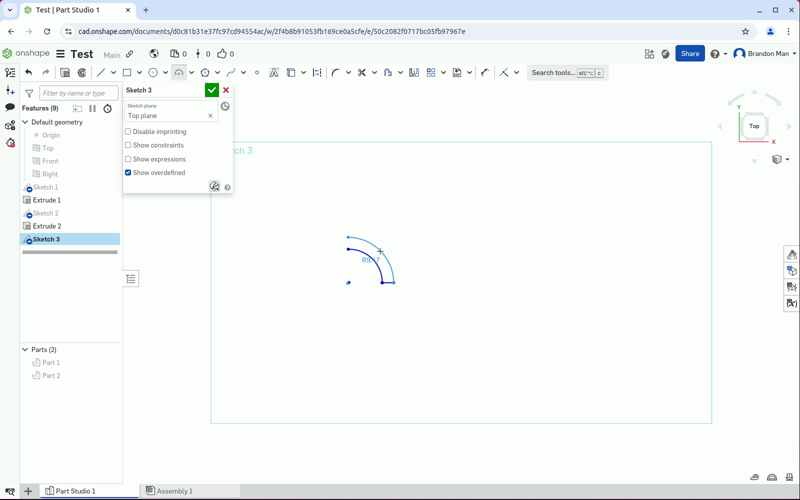
key(esc)
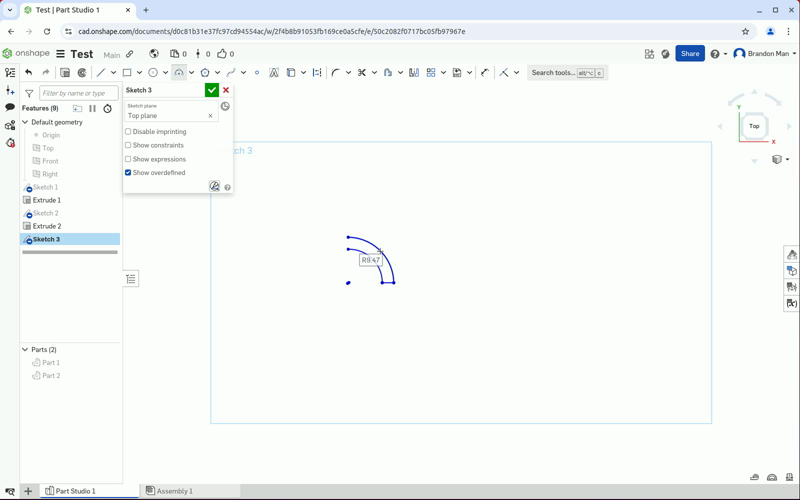
key(l)
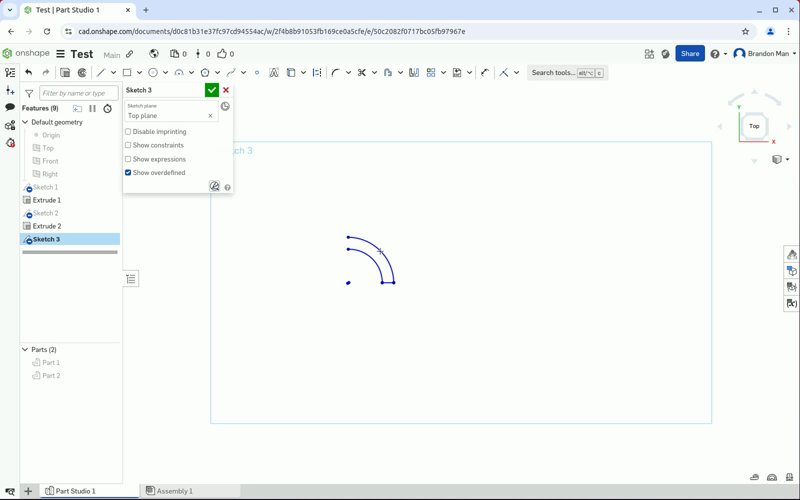
mouse_move(348, 237)
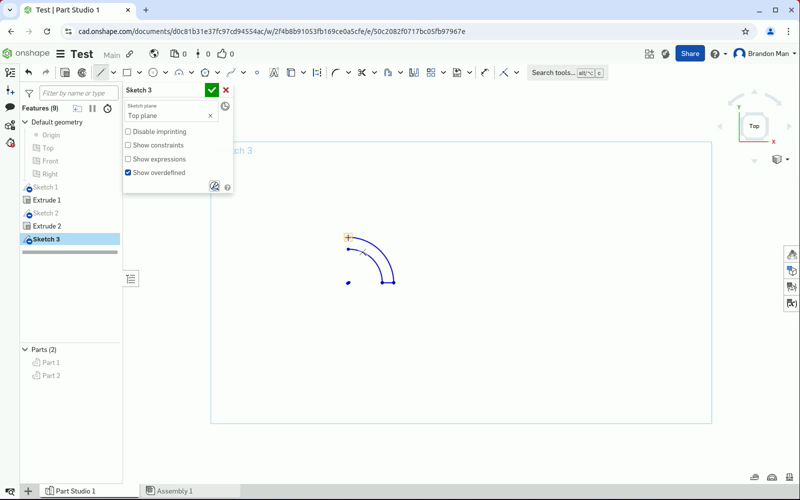
click(348, 237)
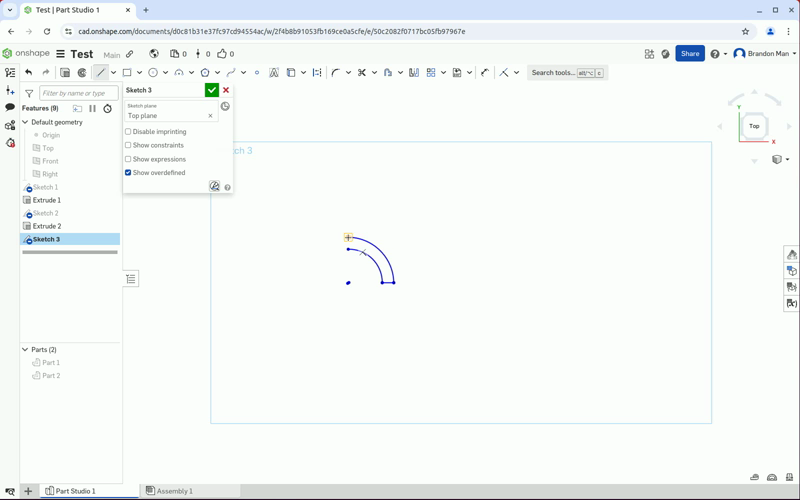
mouse_move(378, 237)
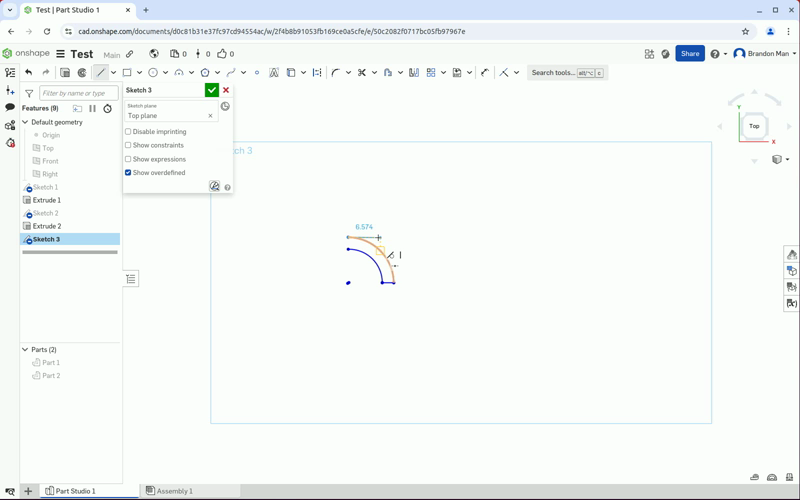
key_down(shift)
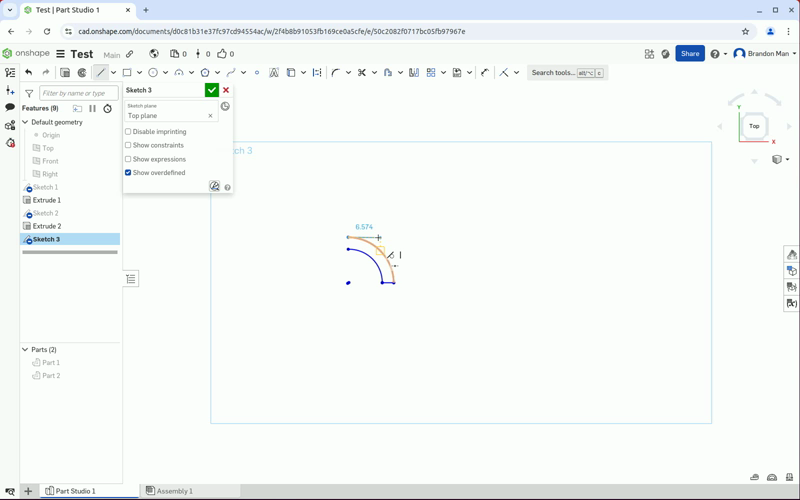
mouse_move(348, 249)
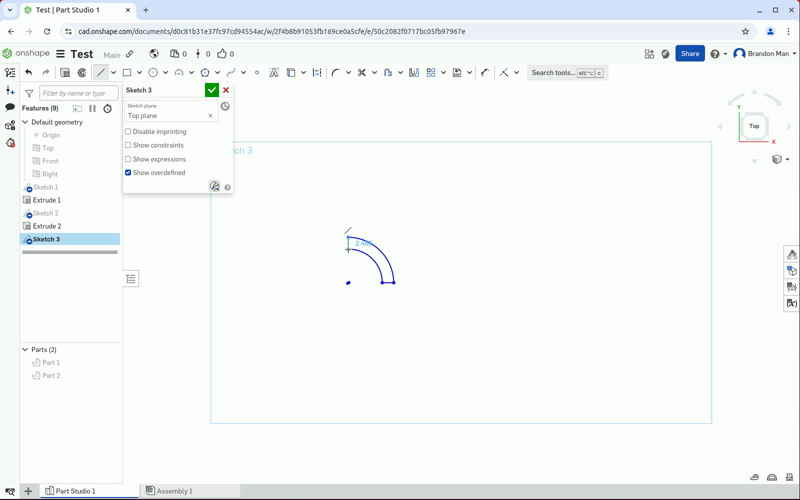
key_up(shift)
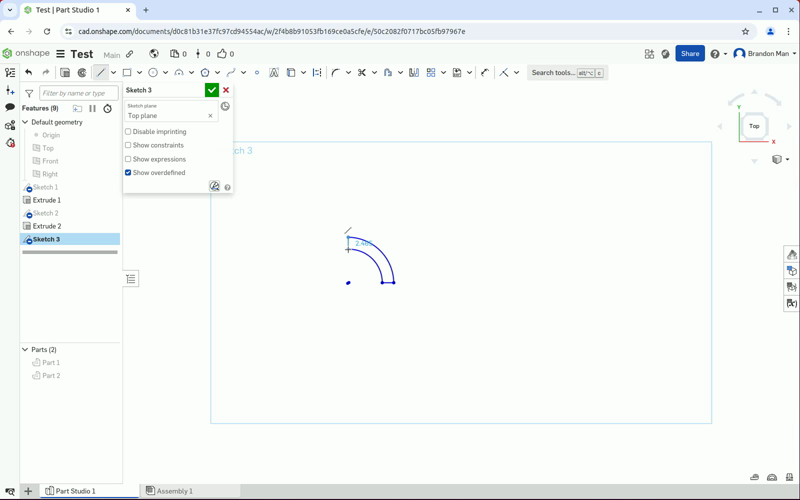
click(348, 249)
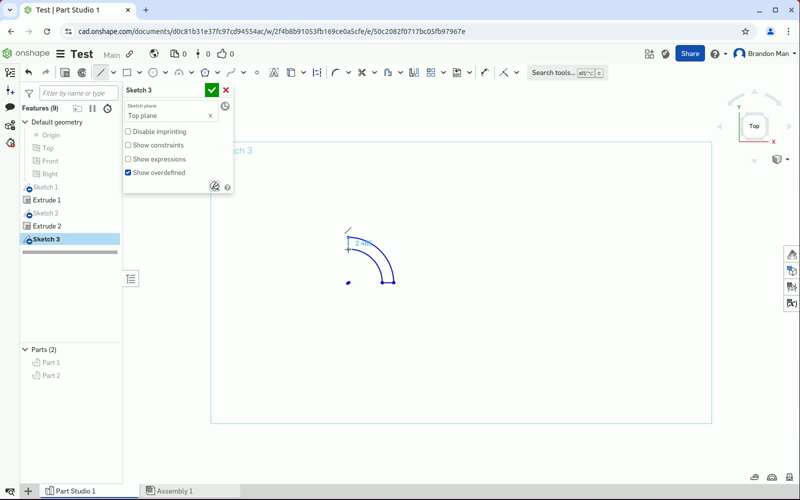
key(esc)
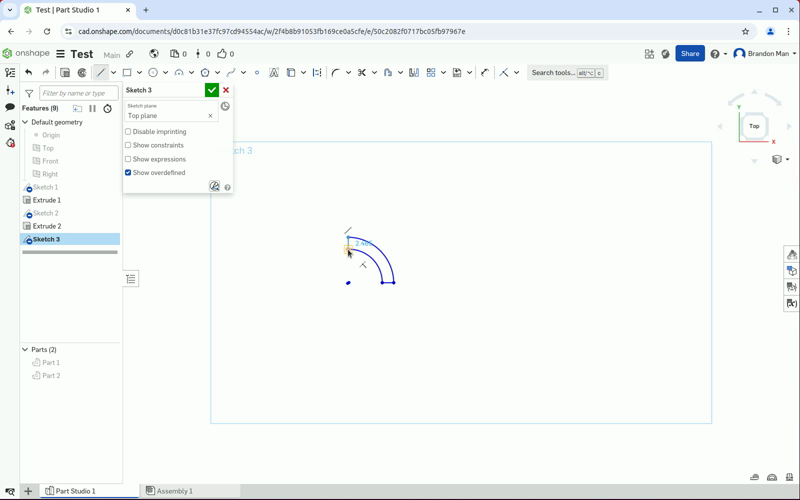
mouse_move(362, 244)
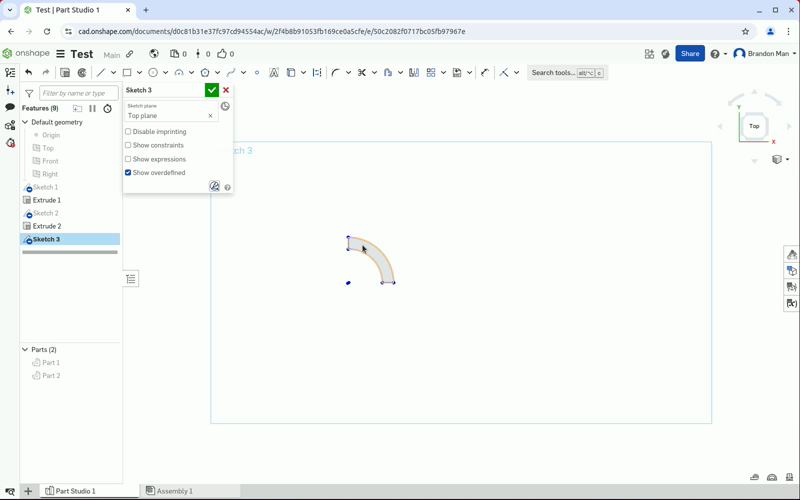
scroll(6)
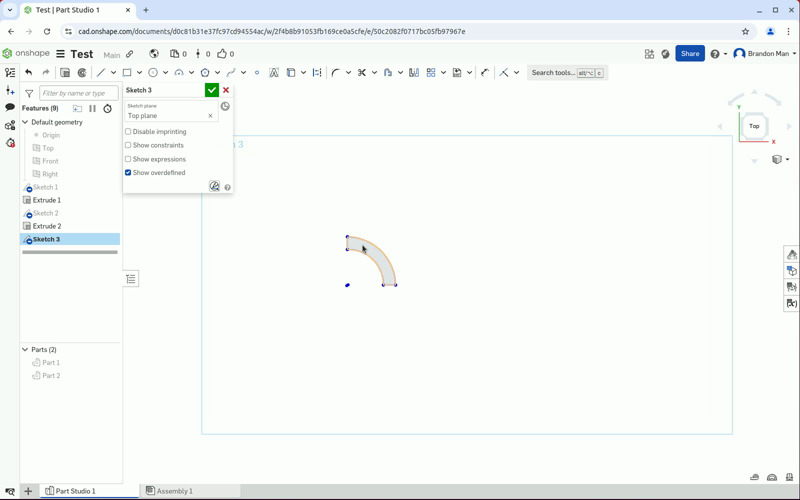
scroll(6)
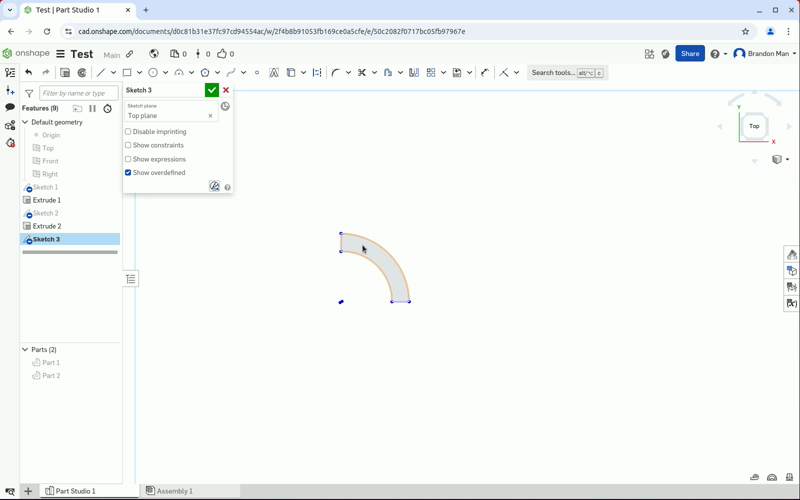
scroll(6)
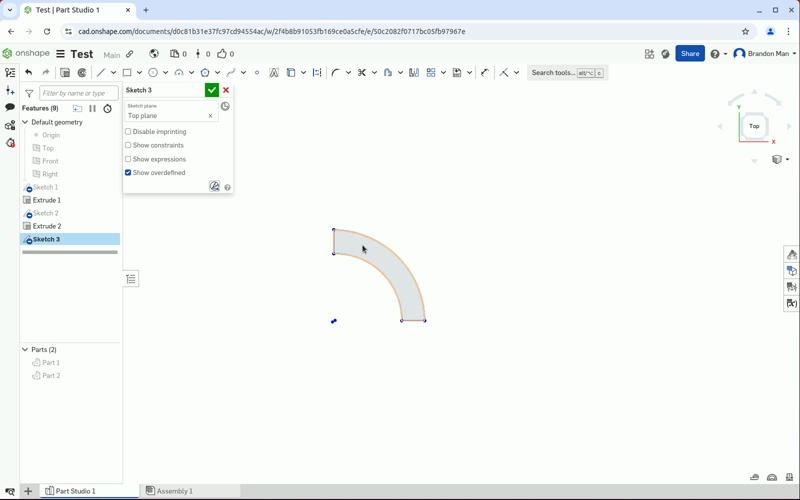
scroll(6)
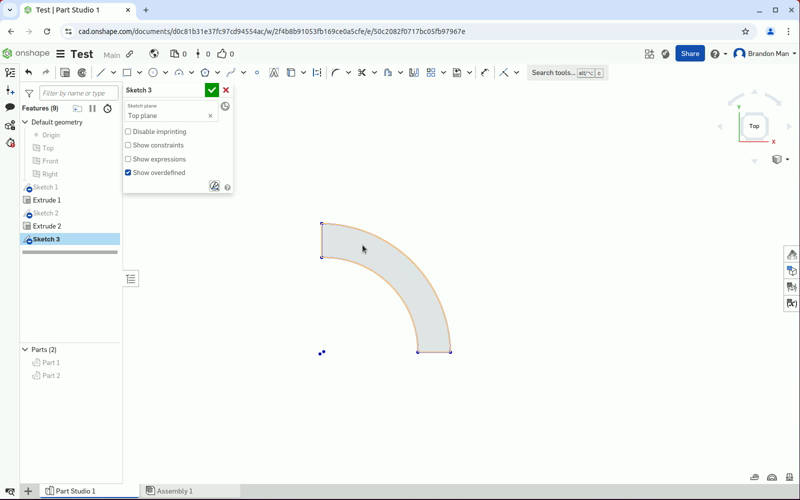
scroll(6)
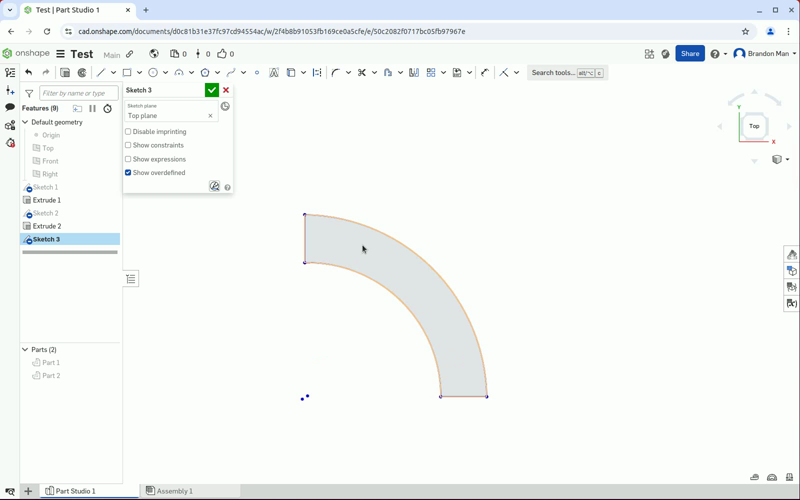
scroll(6)
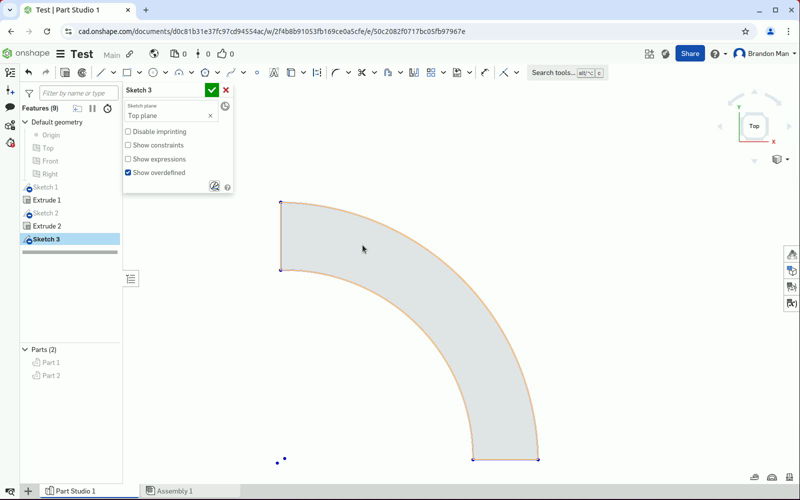
scroll(6)
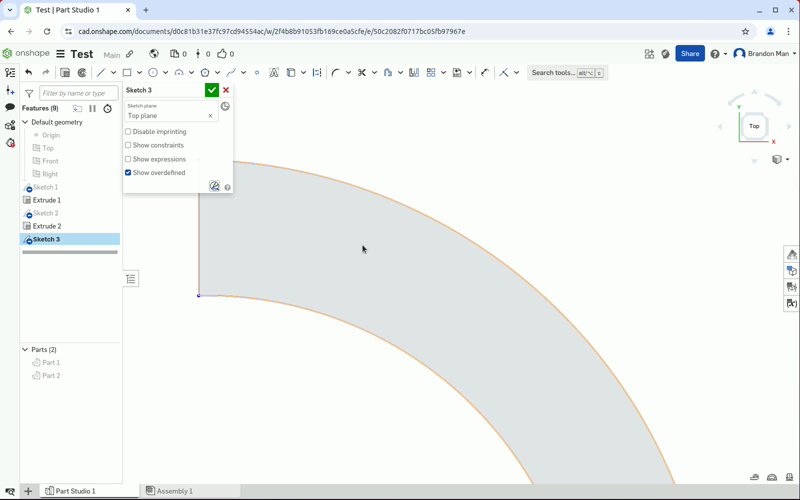
click(362, 244)
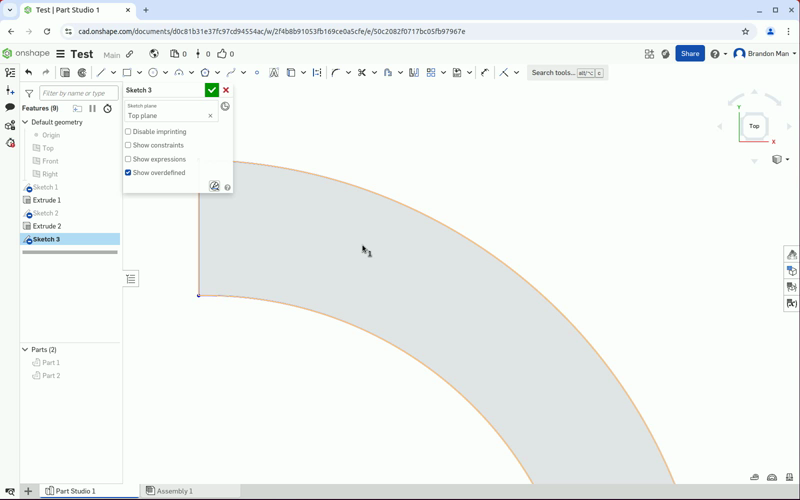
scroll(-6)
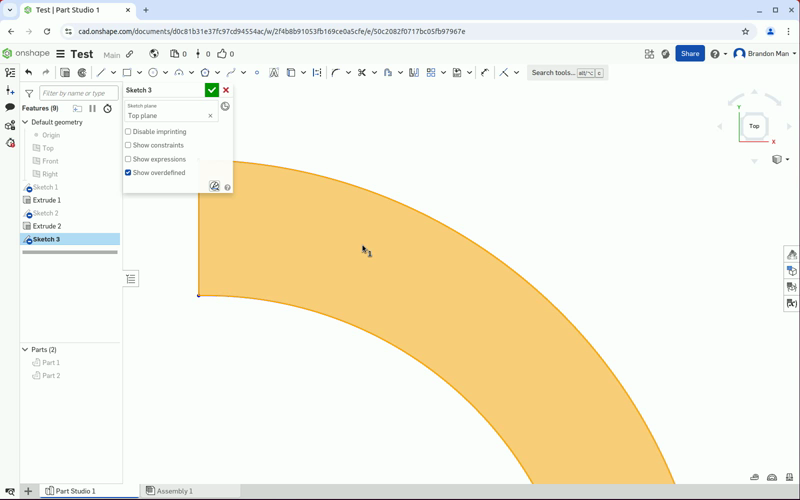
scroll(-6)
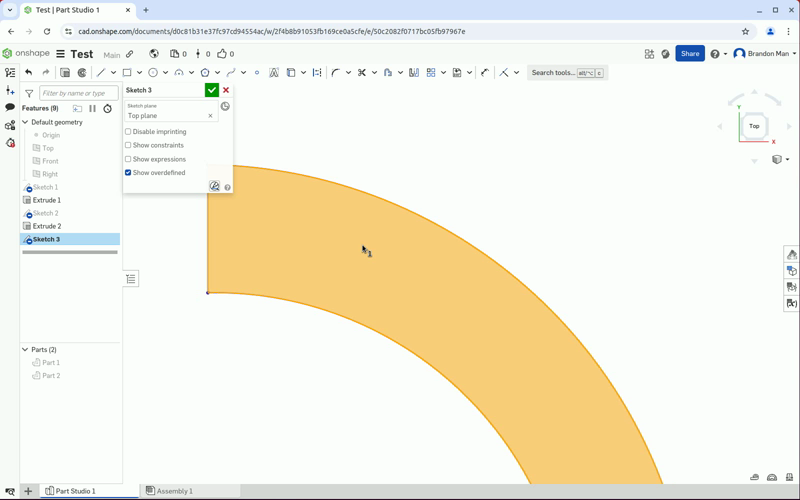
scroll(-6)
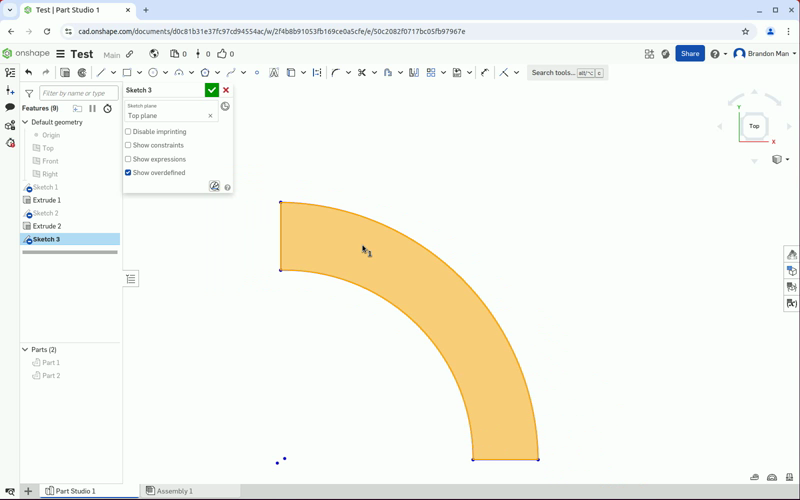
scroll(-6)
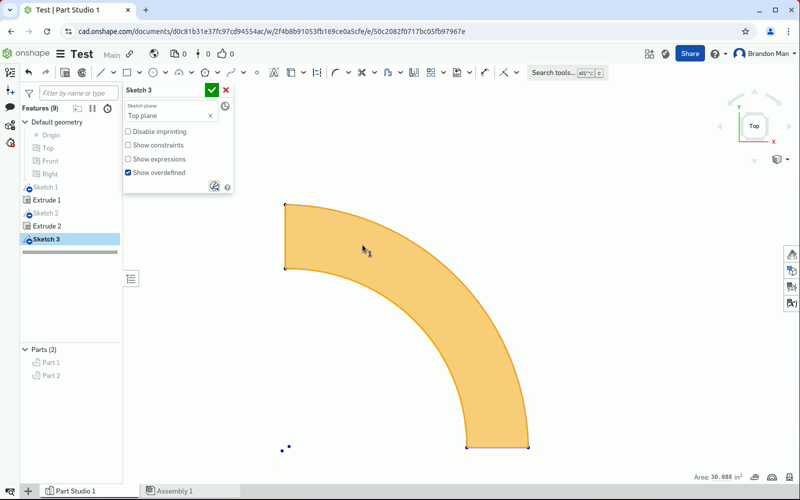
scroll(-6)
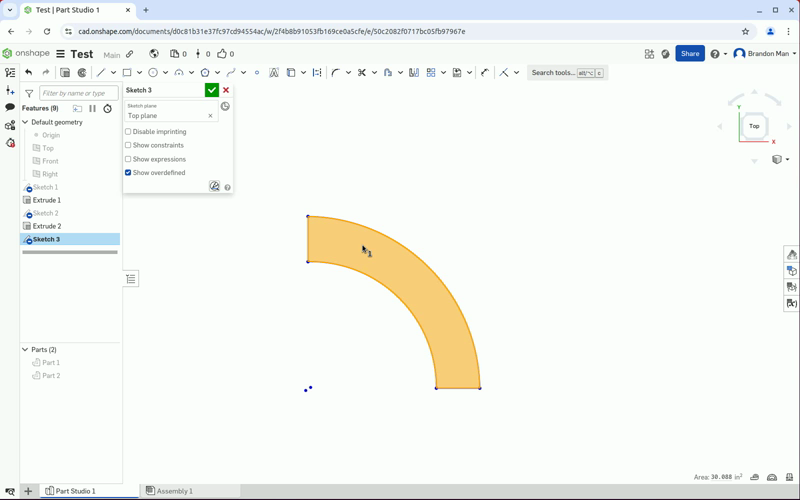
scroll(-6)
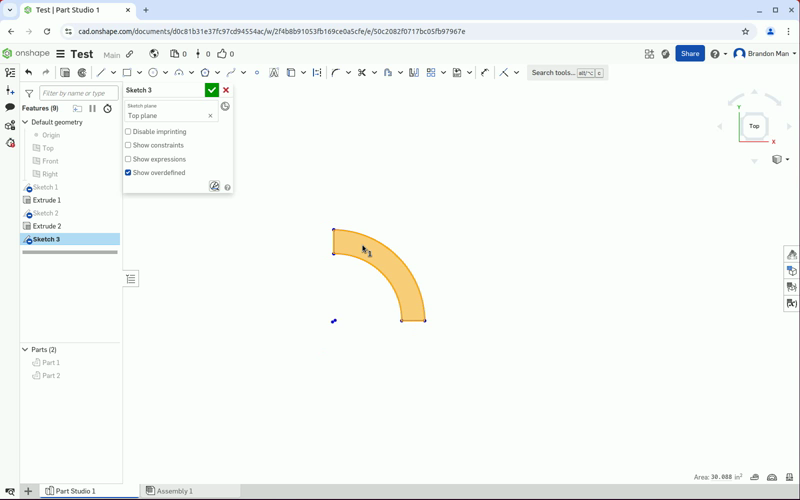
scroll(-6)
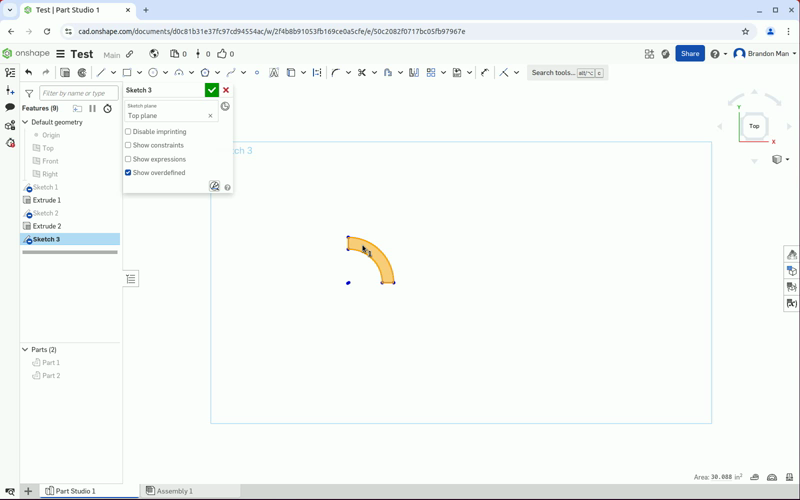
mouse_move(73, 352)
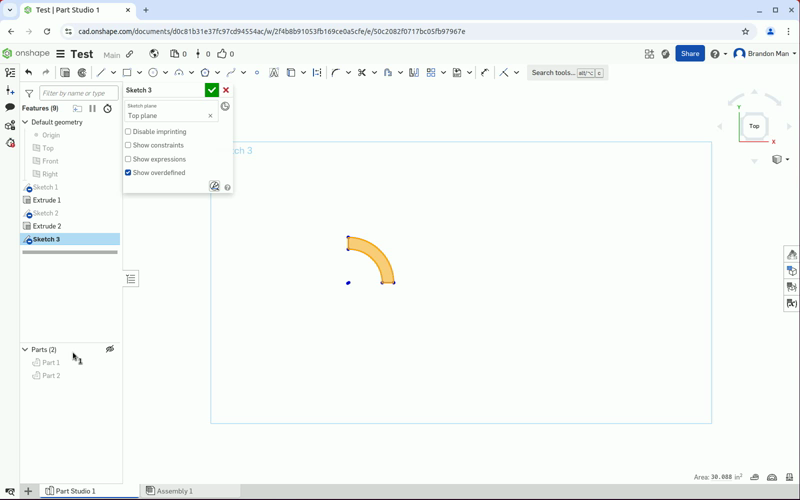
key(shift+y)
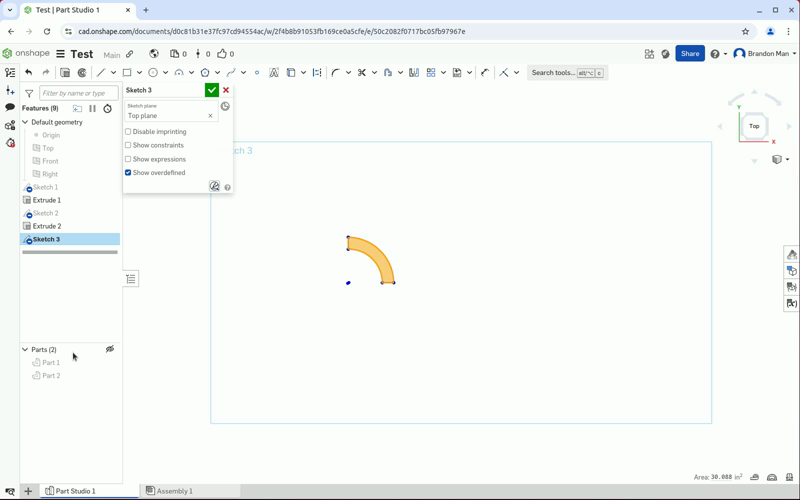
key(shift+e)
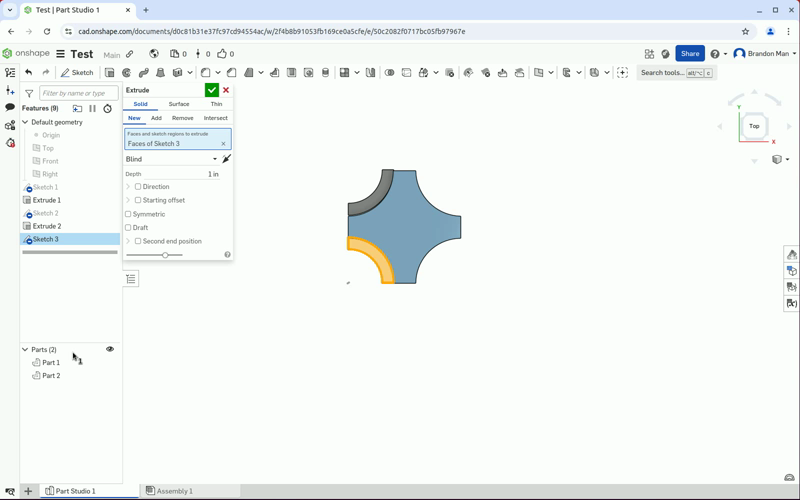
mouse_move(143, 106)
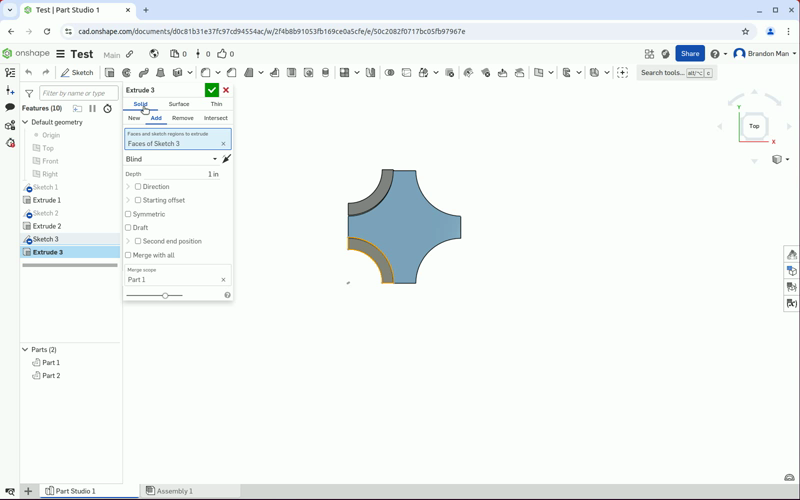
click(143, 106)
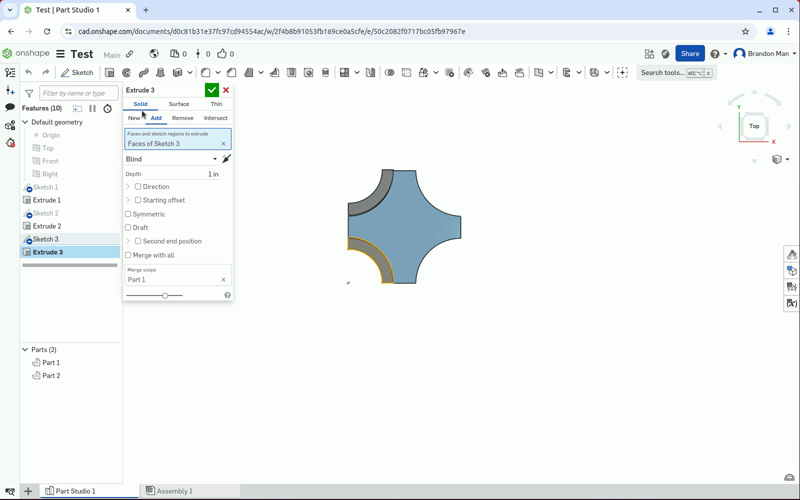
mouse_move(137, 120)
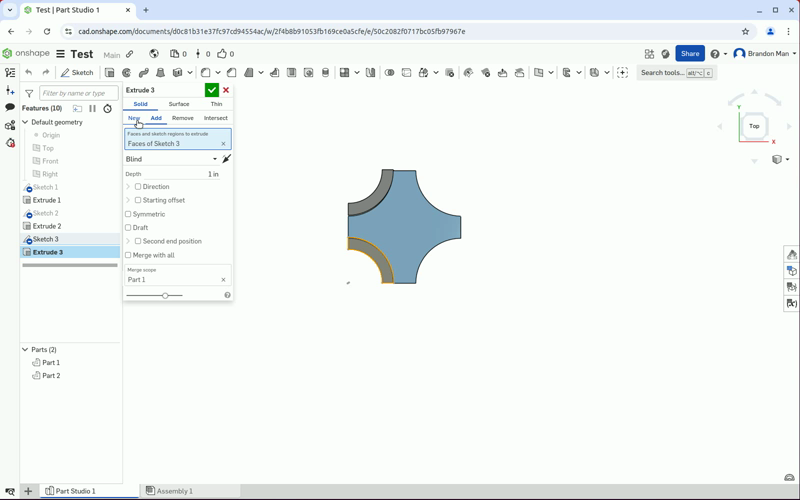
click(137, 120)
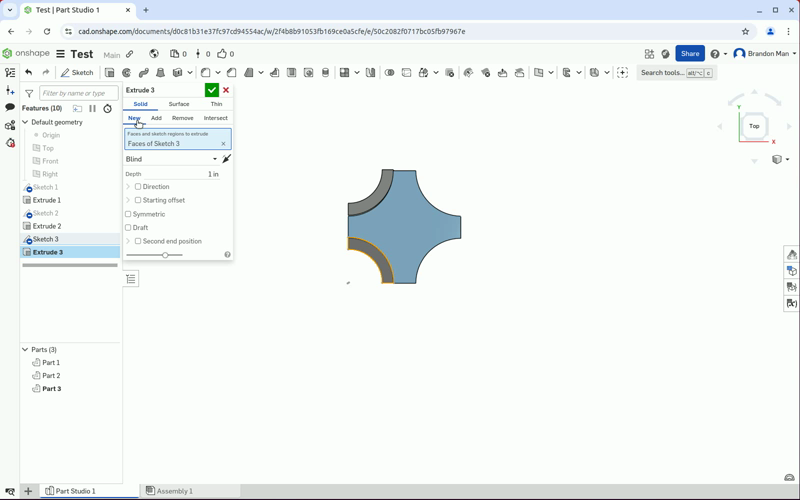
key(tab, 4)
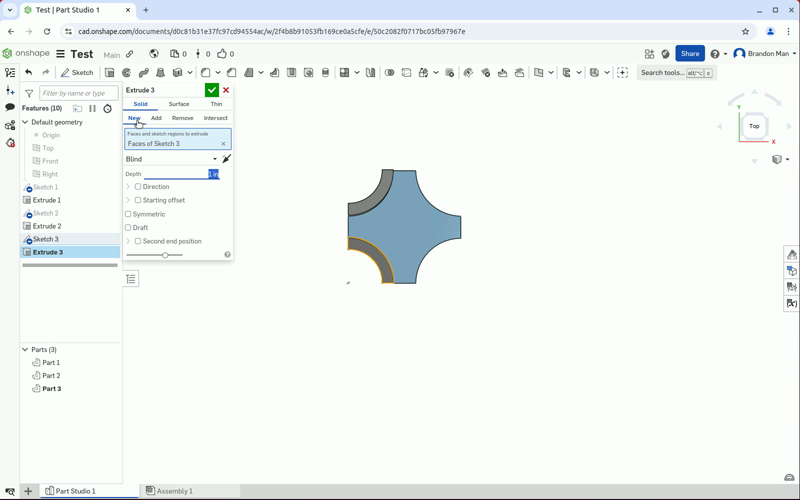
text(22.145)
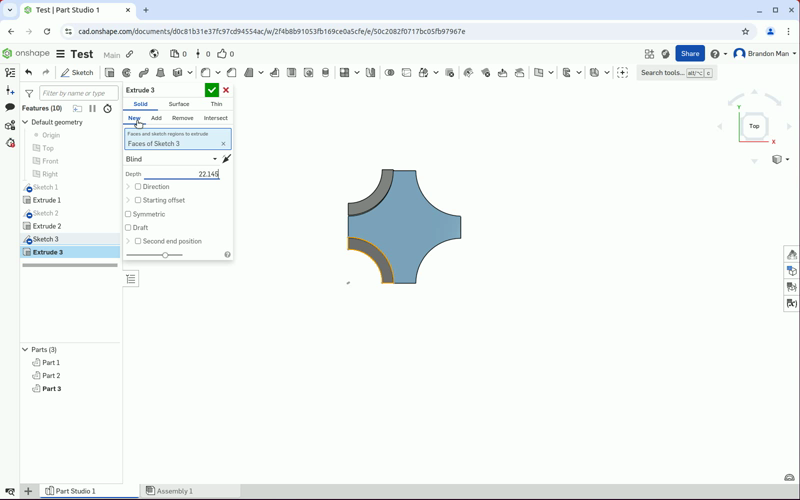
key(enter)
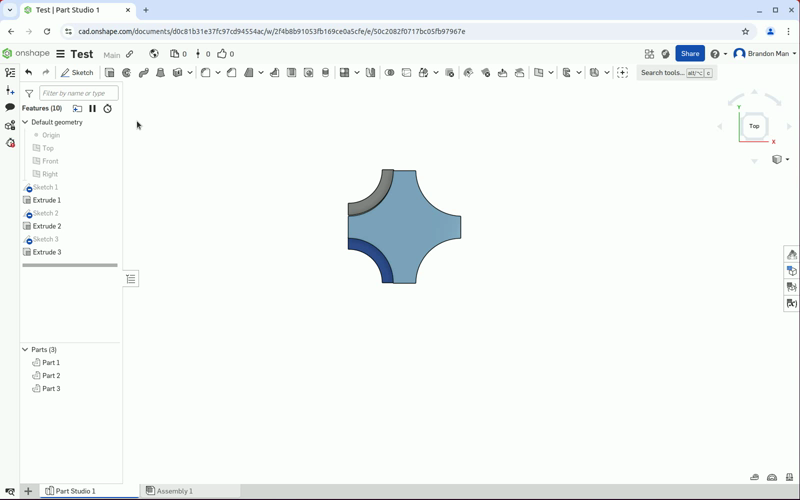
key(shift+h)
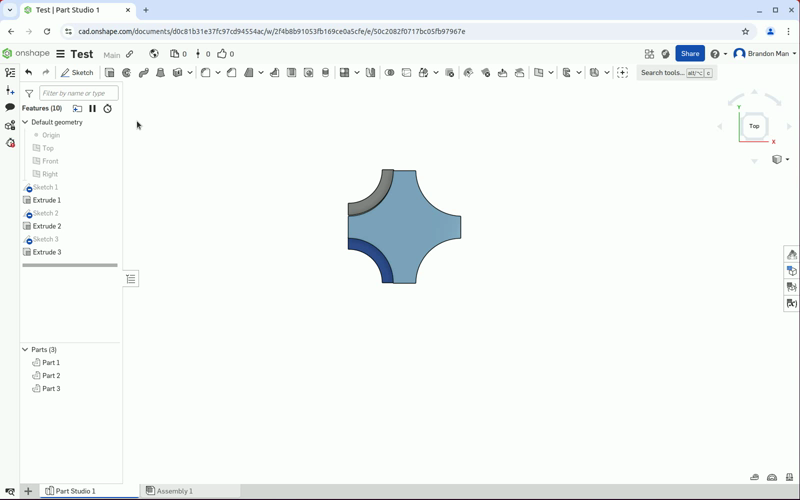
key(shift+h)
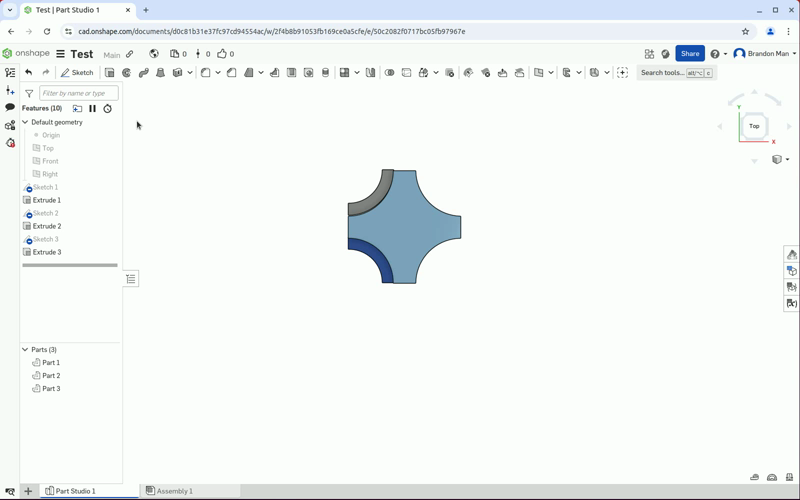
mouse_move(73, 189)
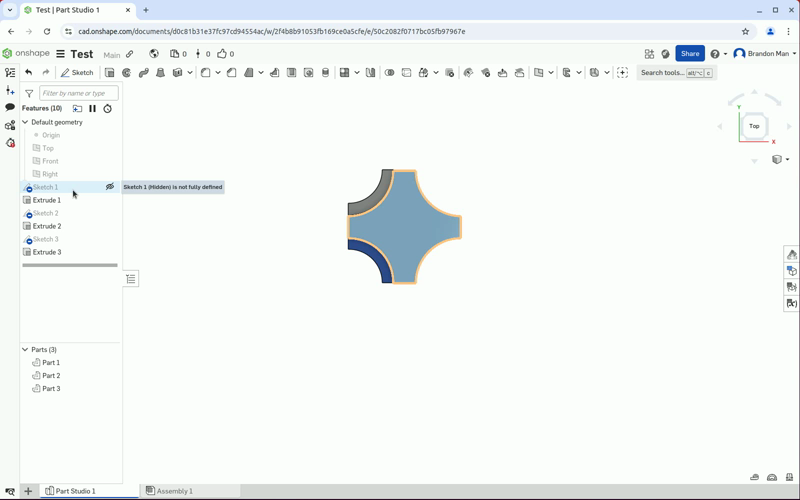
click(73, 189)
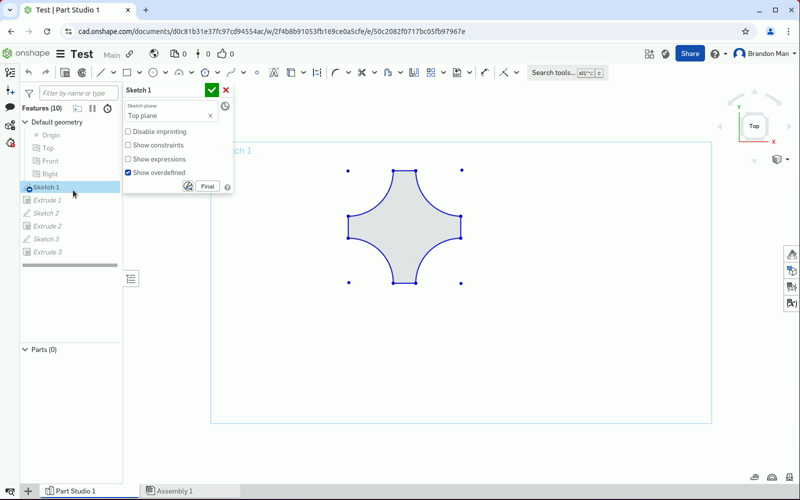
mouse_move(229, 92)
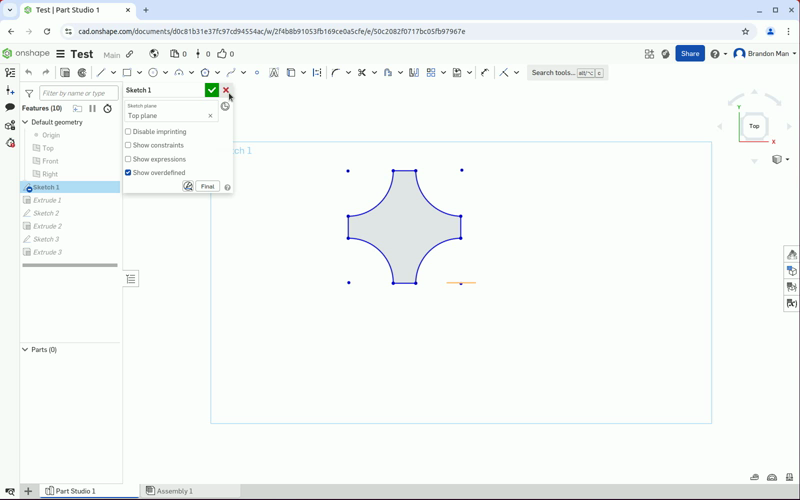
click(229, 92)
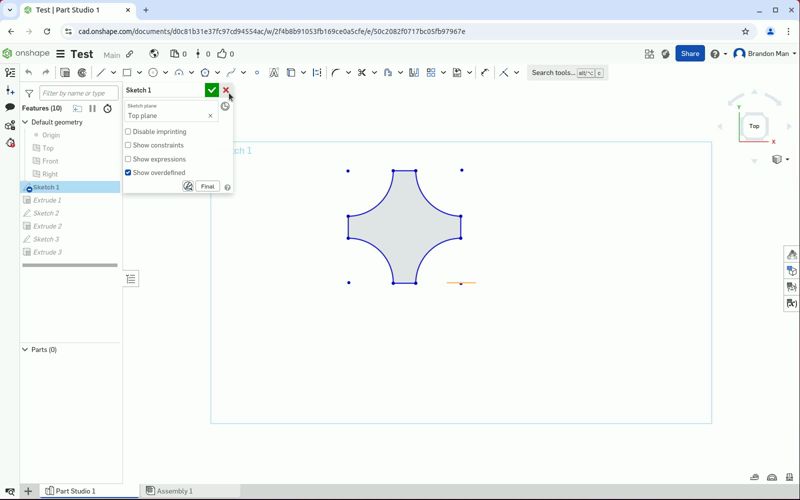
key(shift+s)
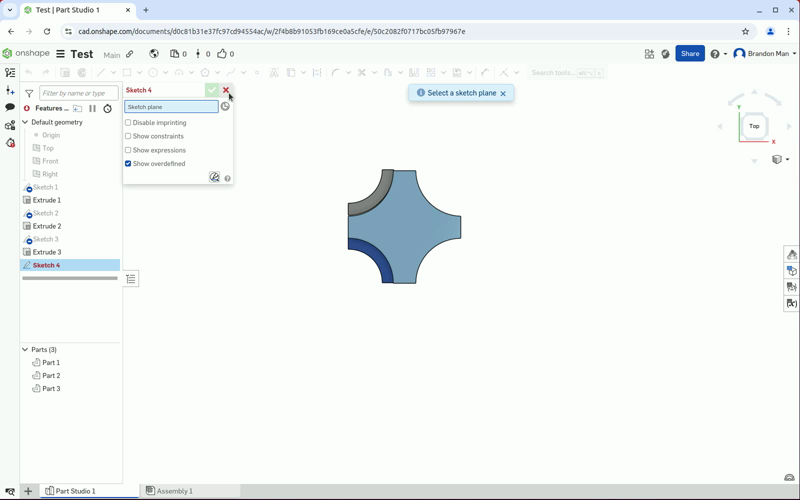
mouse_move(73, 150)
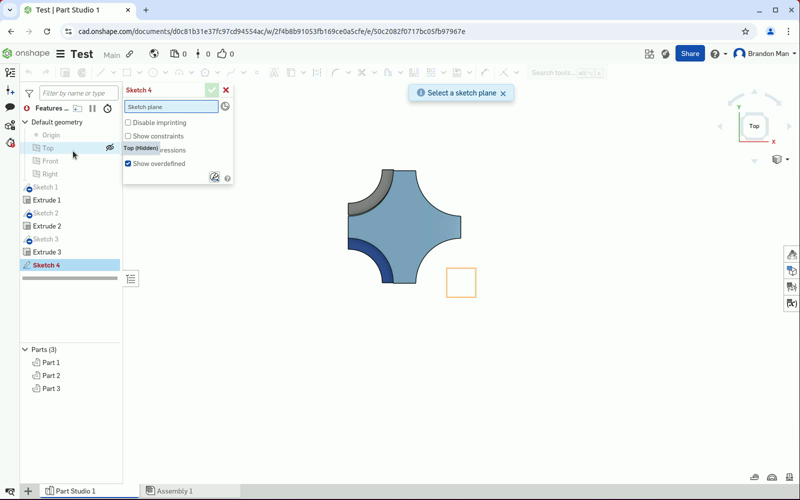
click(73, 150)
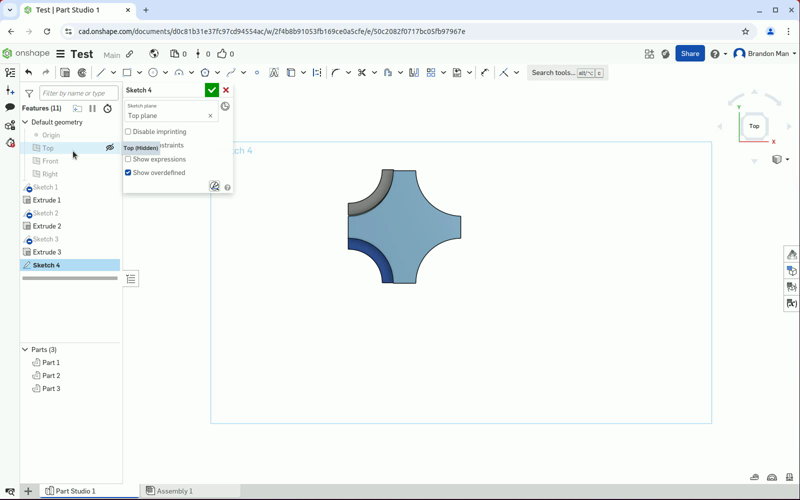
mouse_move(73, 352)
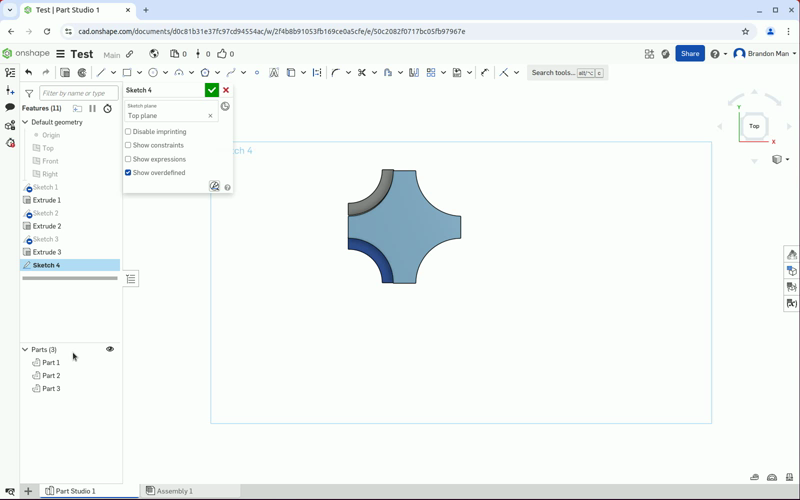
key(y)
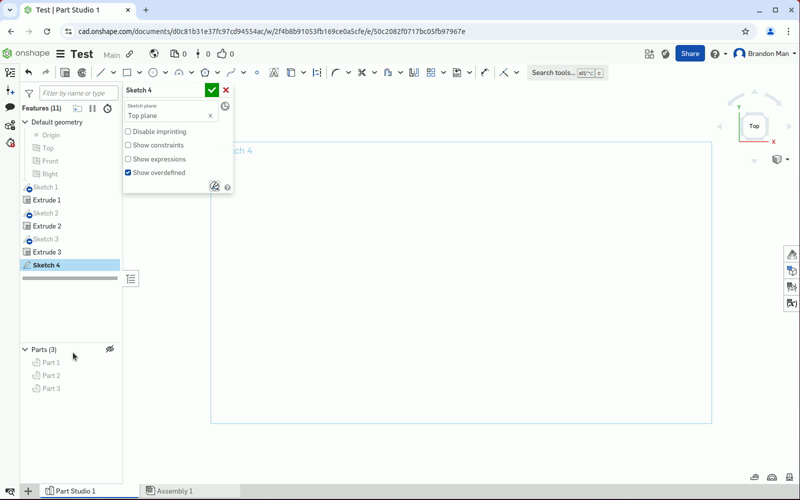
key(l)
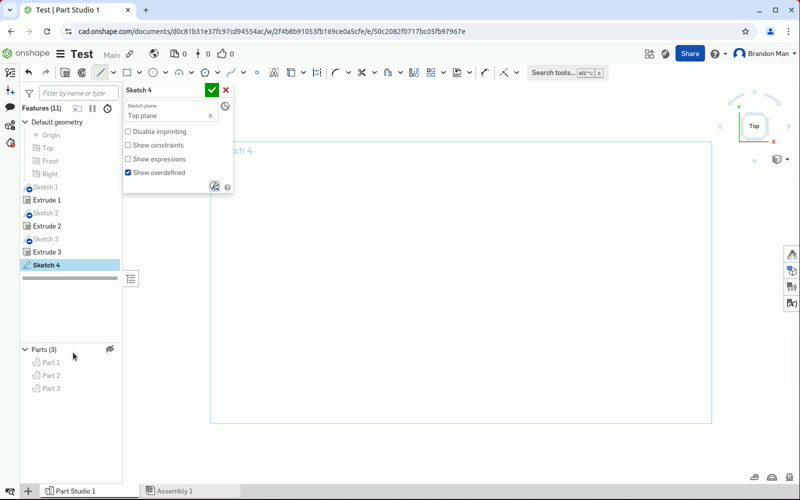
key_down(shift)
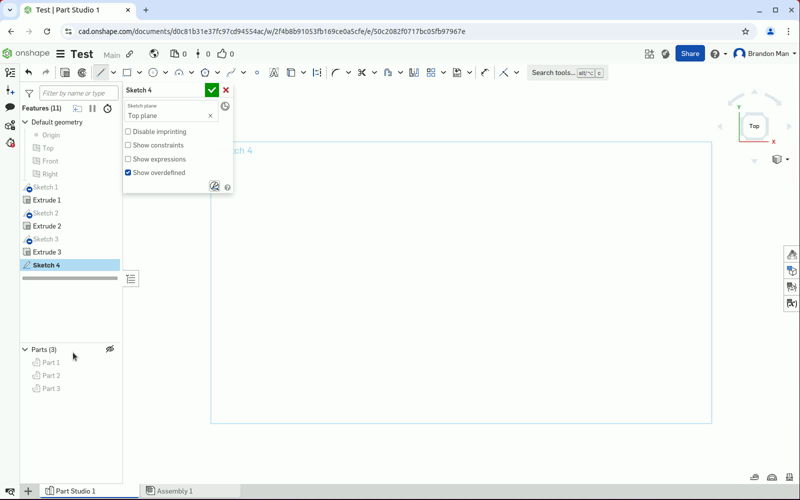
mouse_move(416, 282)
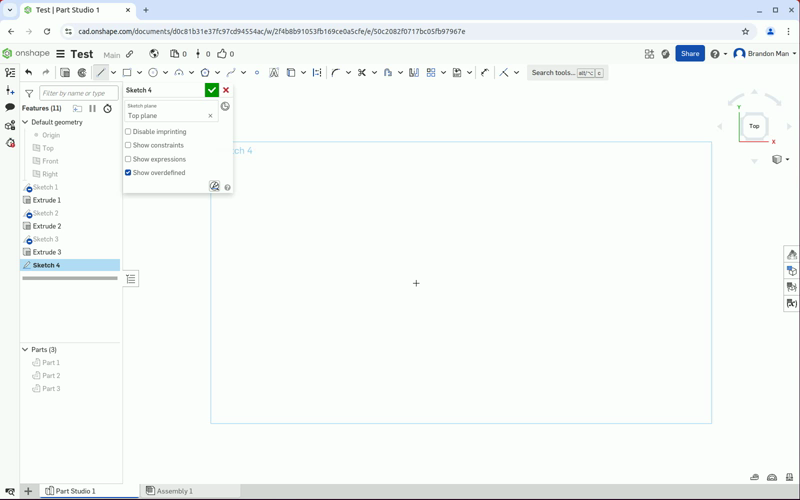
click(416, 282)
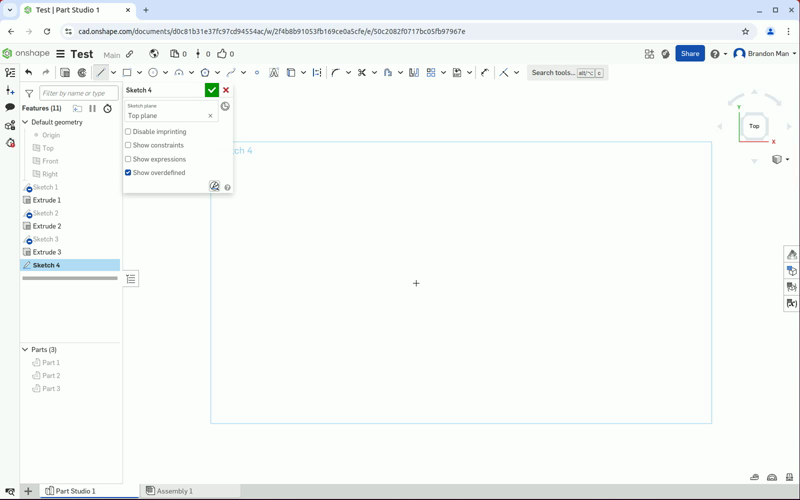
key_up(shift)
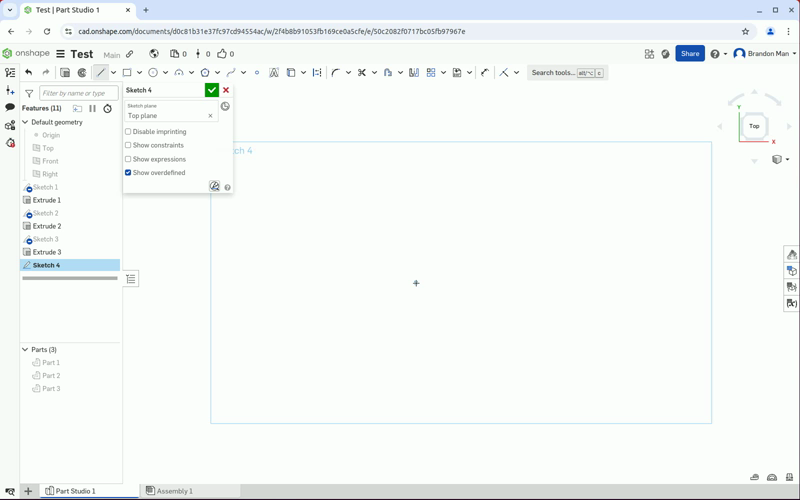
key_down(shift)
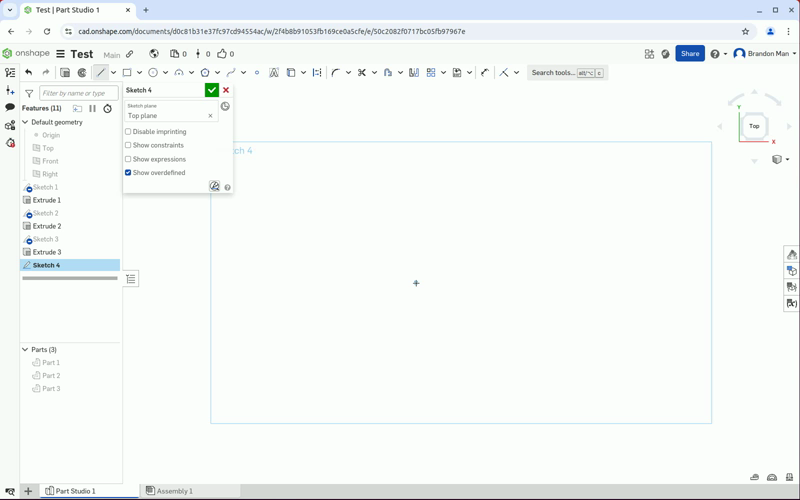
mouse_move(446, 282)
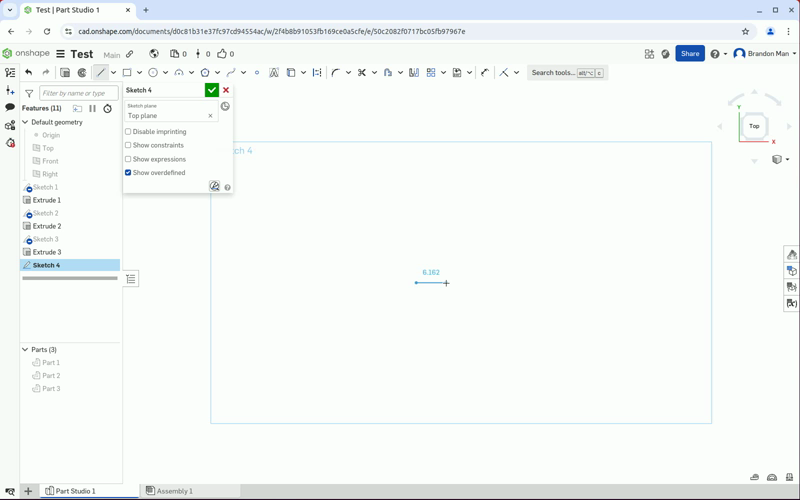
mouse_move(427, 282)
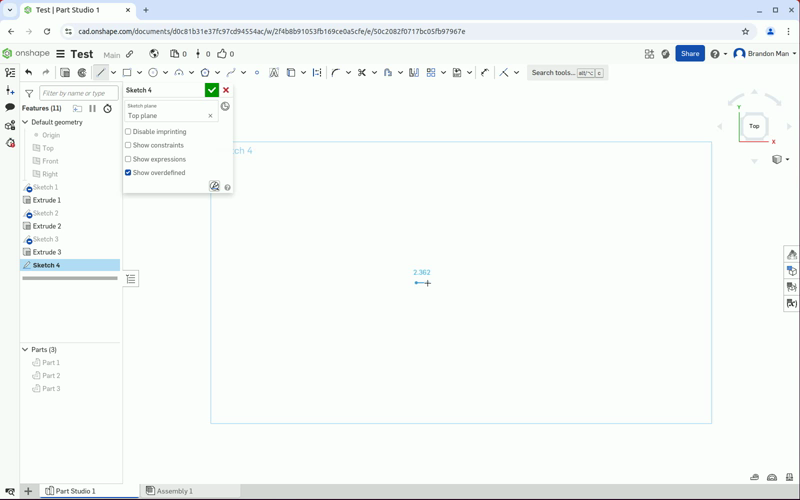
click(427, 282)
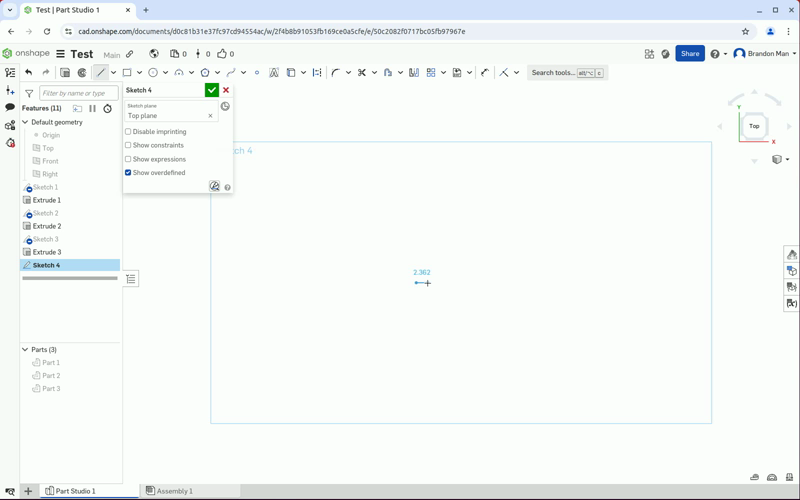
key_up(shift)
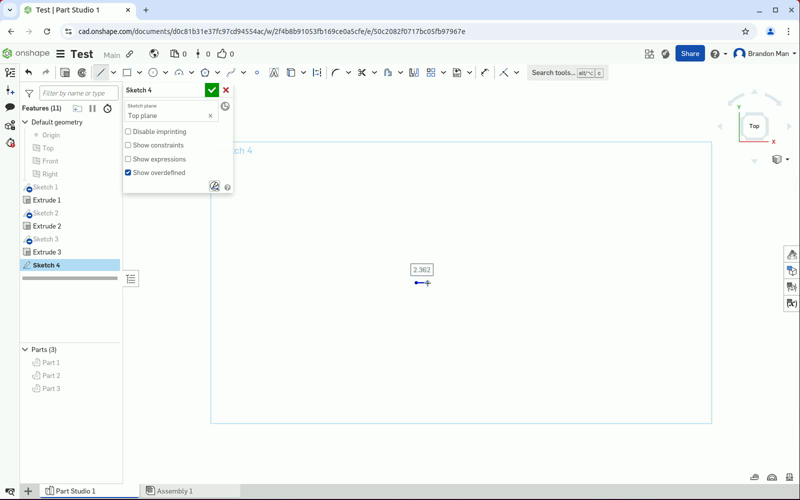
key(esc)
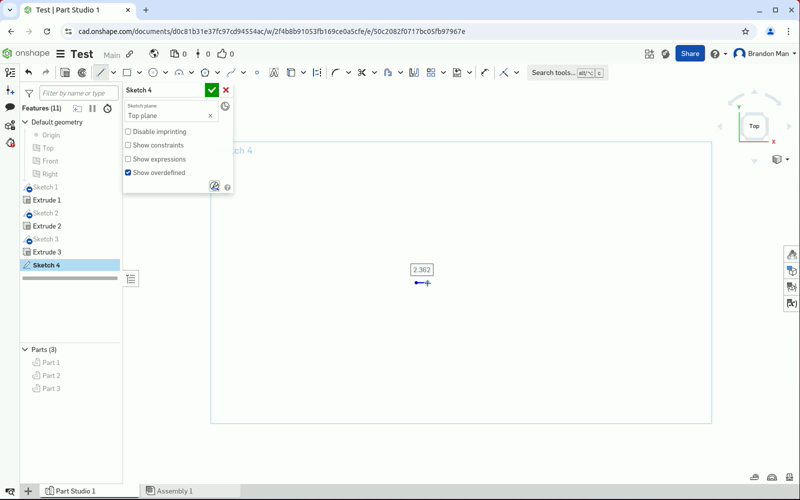
key(a)
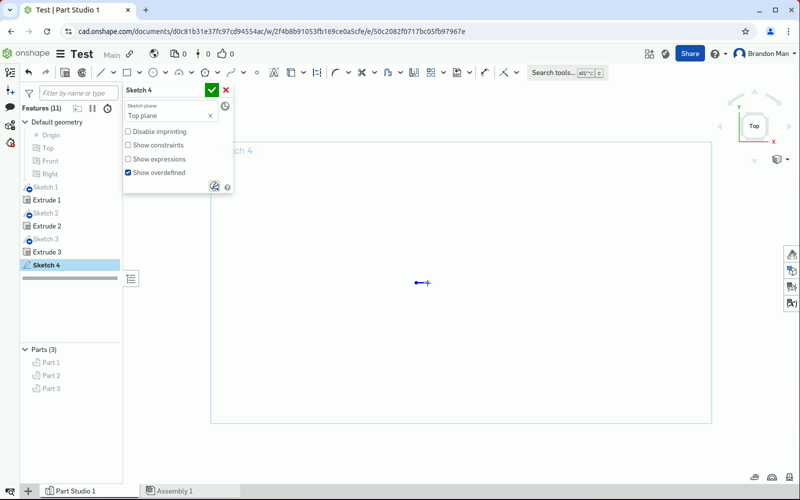
mouse_move(427, 282)
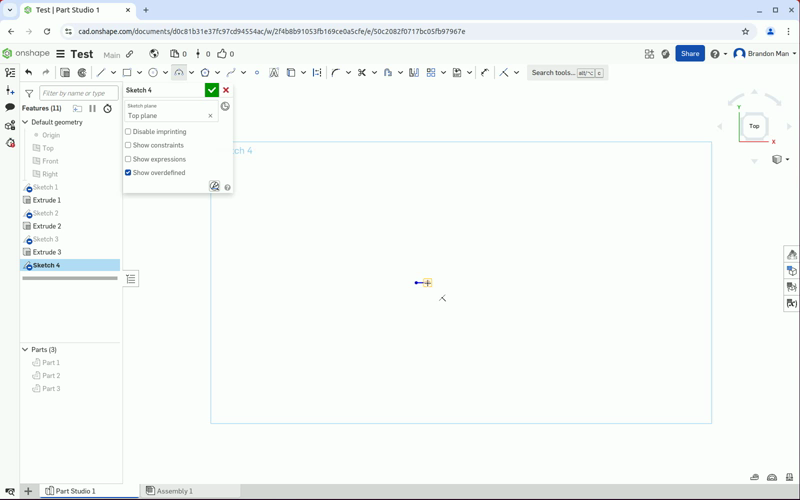
click(427, 282)
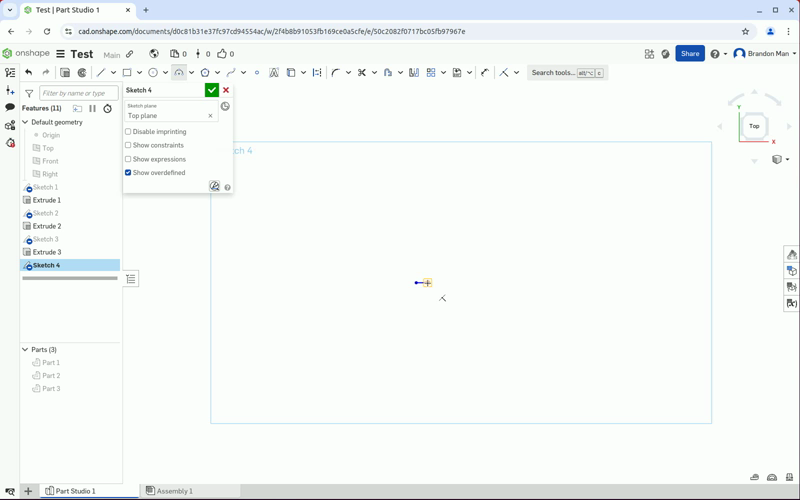
key_down(shift)
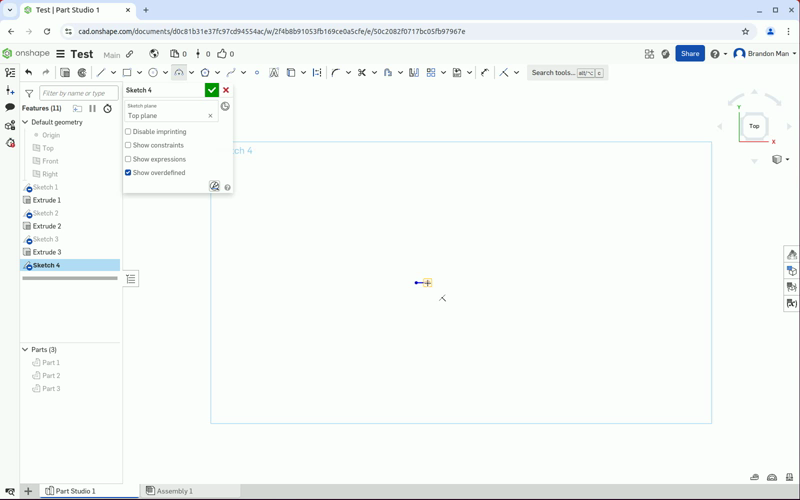
mouse_move(461, 249)
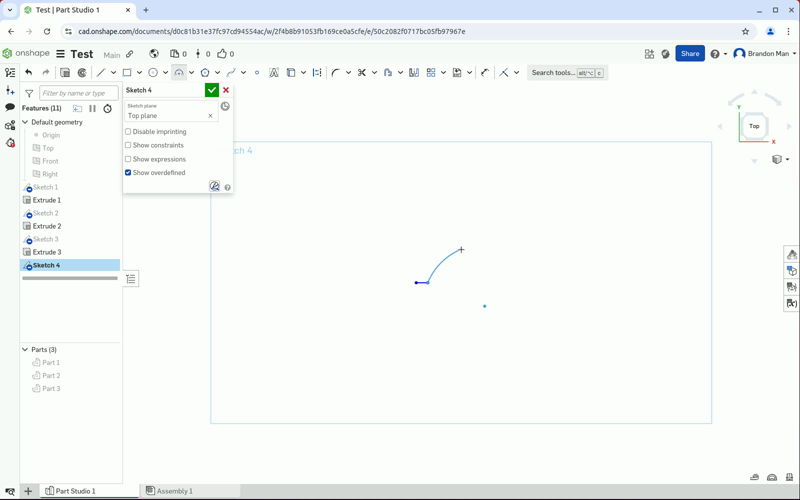
click(461, 249)
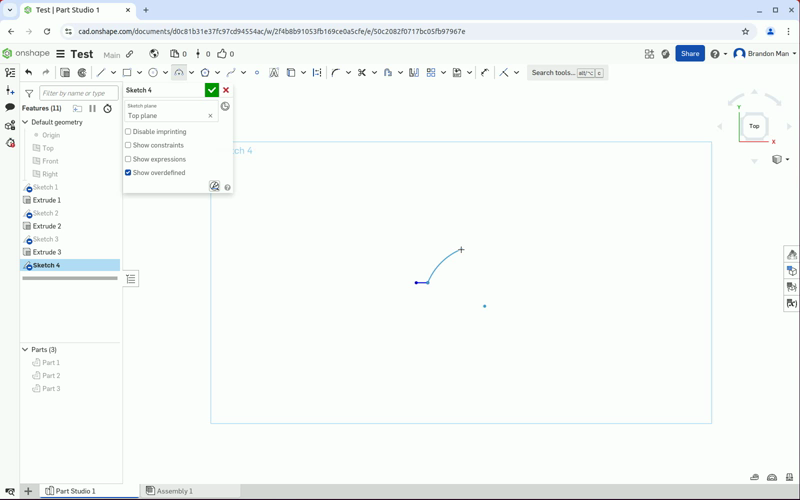
mouse_move(437, 258)
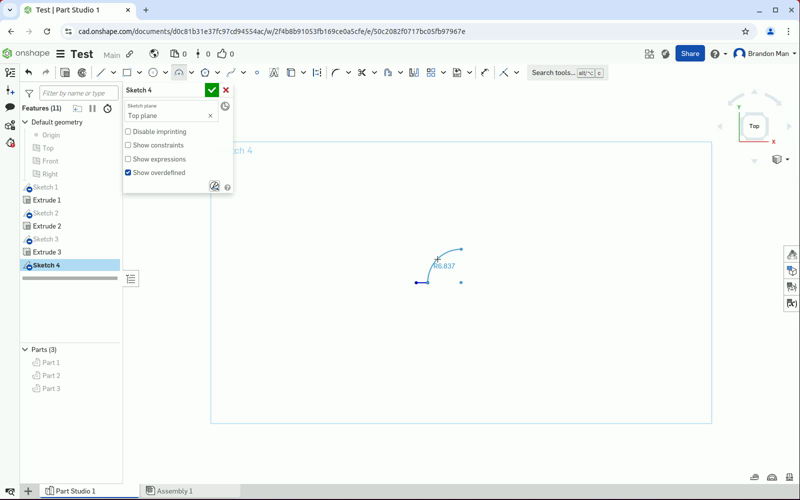
click(437, 258)
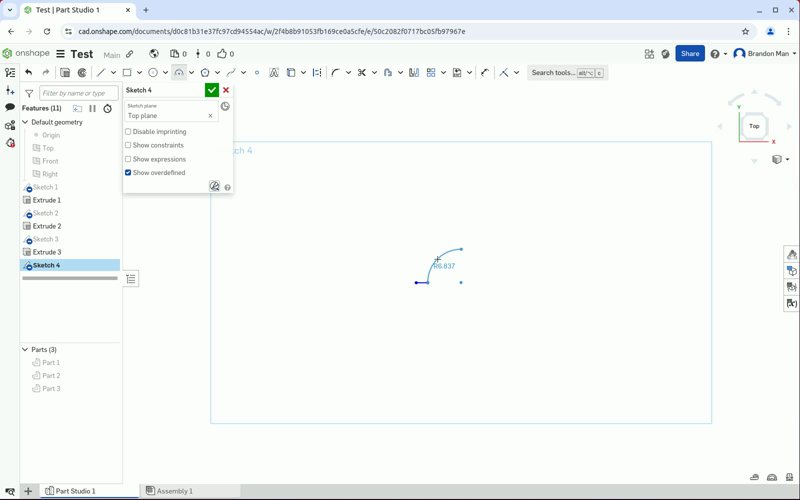
key_up(shift)
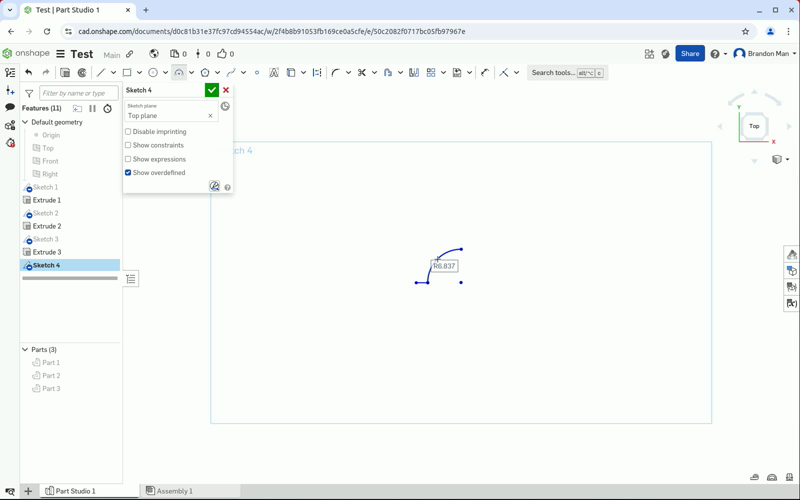
key(esc)
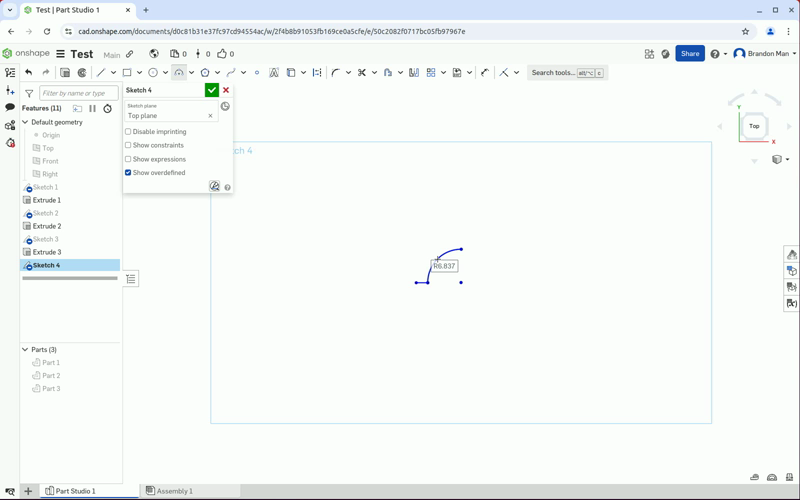
key(l)
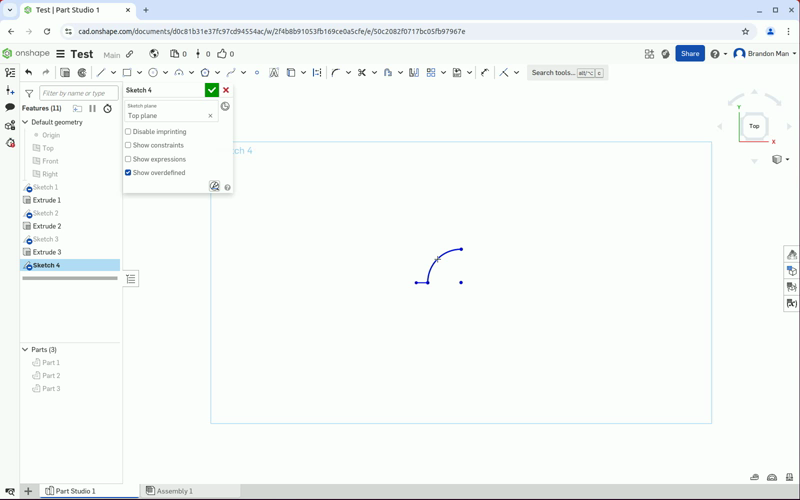
mouse_move(461, 249)
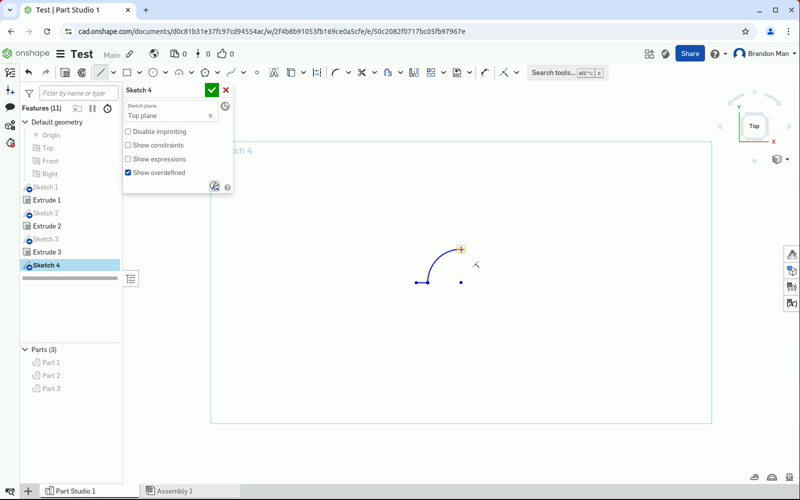
click(461, 249)
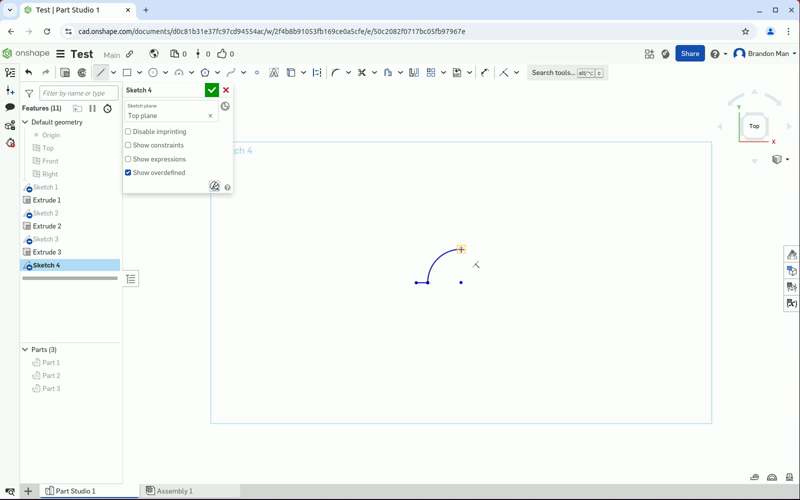
key_down(shift)
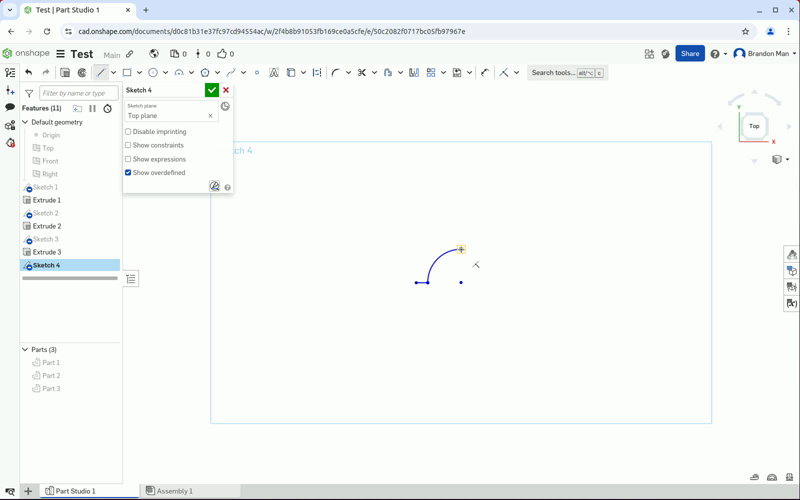
mouse_move(491, 249)
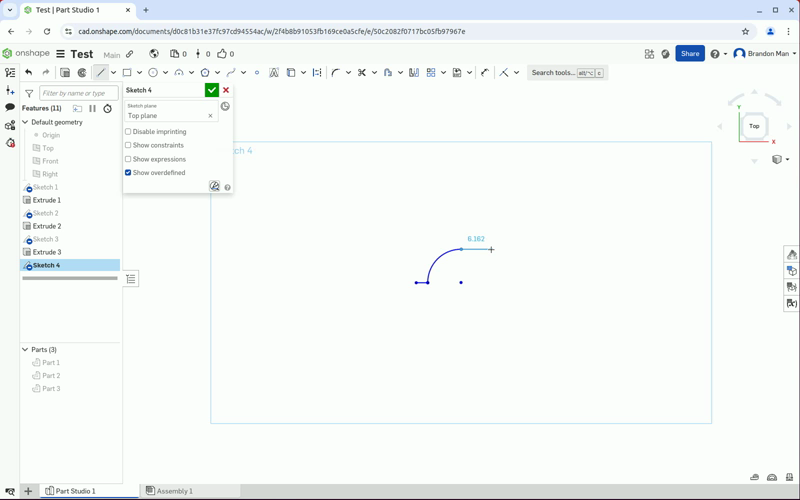
mouse_move(461, 237)
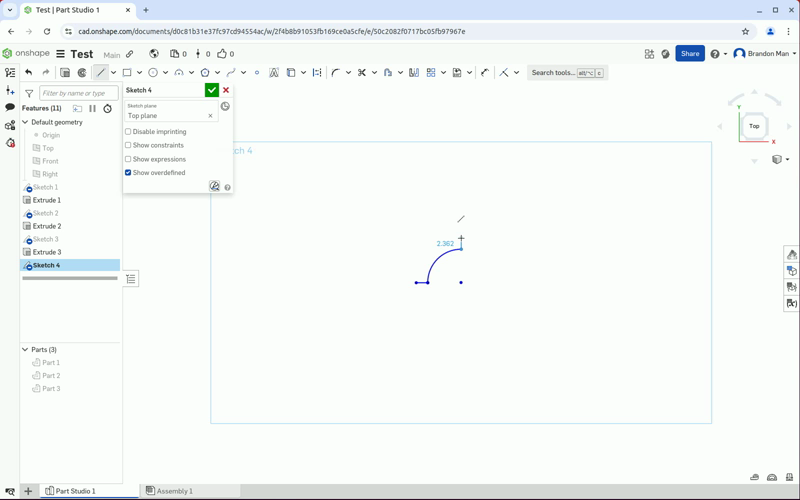
click(461, 237)
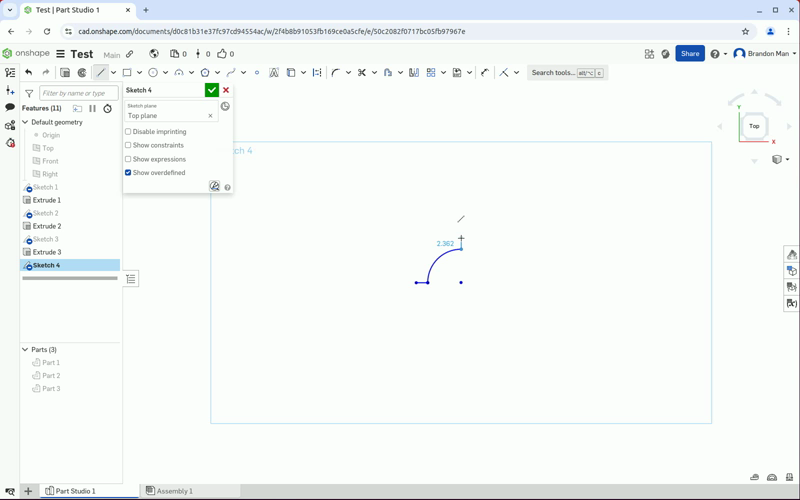
key_up(shift)
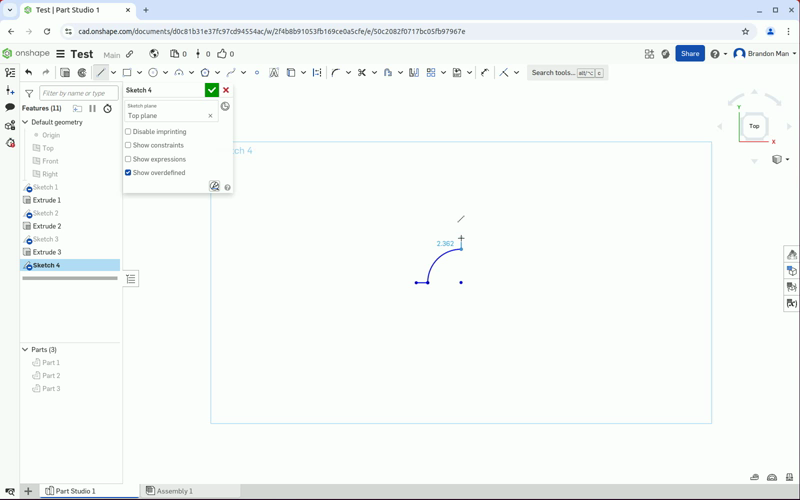
key(esc)
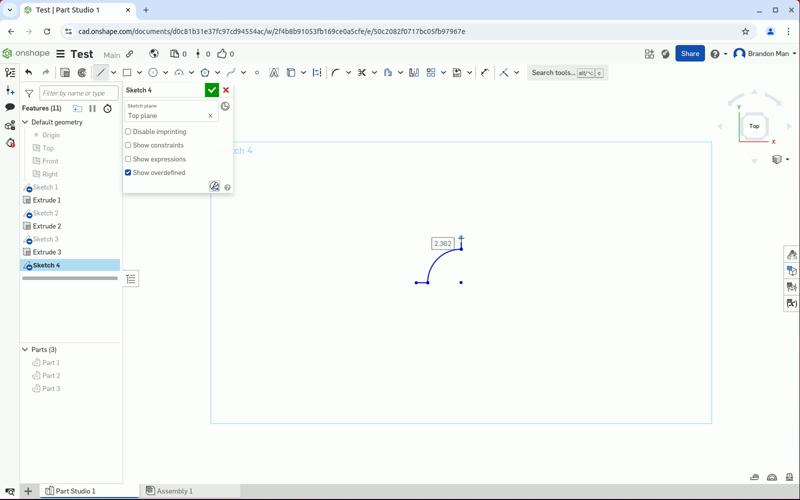
key(a)
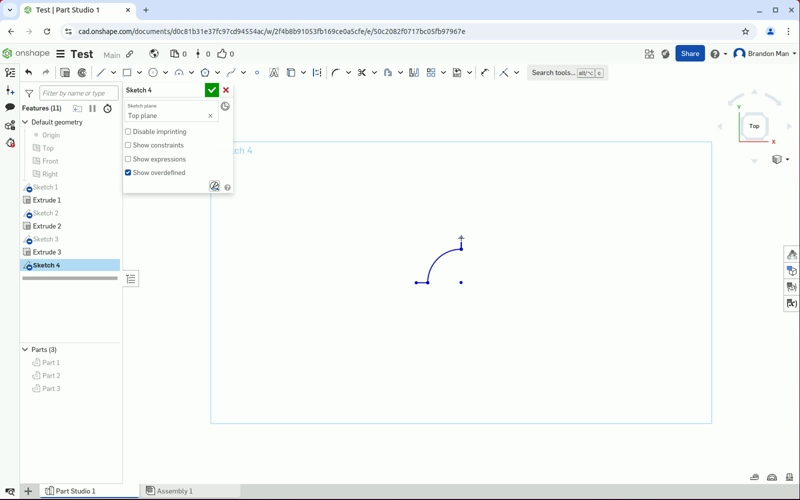
mouse_move(461, 237)
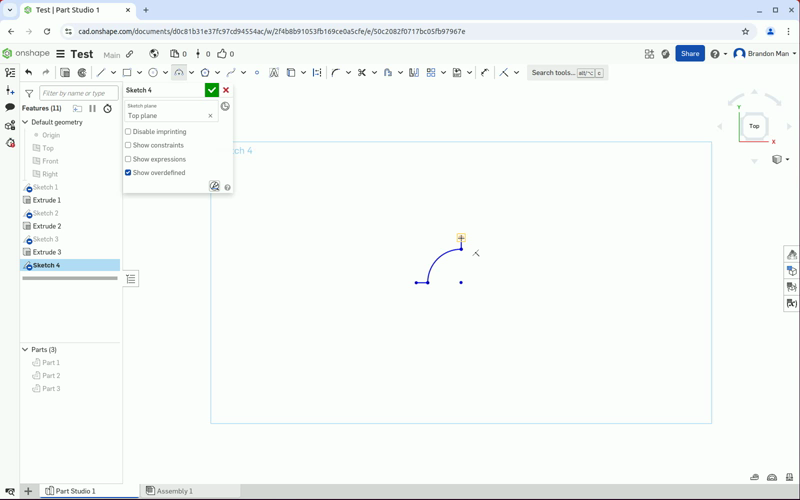
click(461, 237)
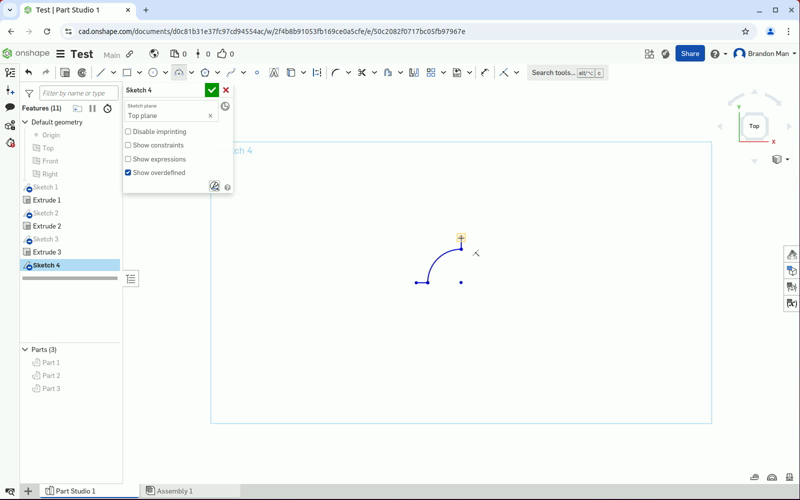
mouse_move(416, 282)
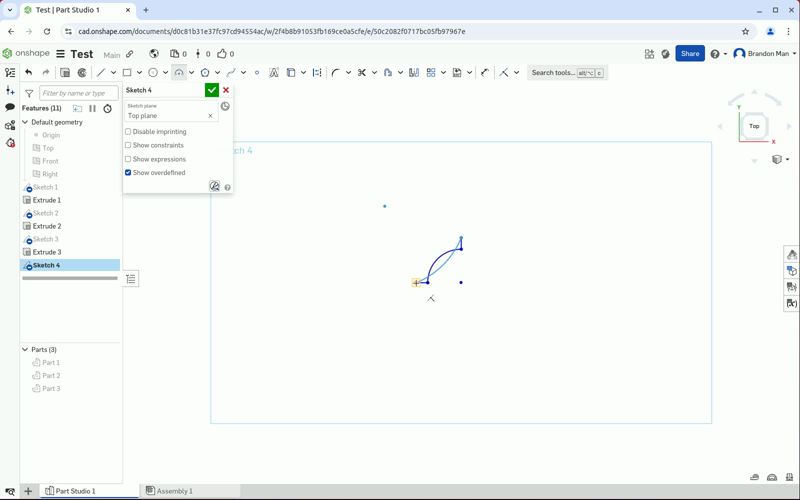
click(416, 282)
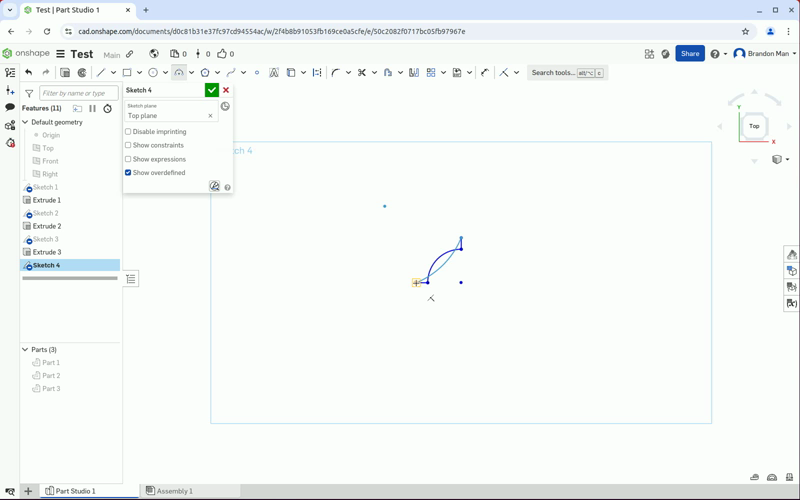
key_down(shift)
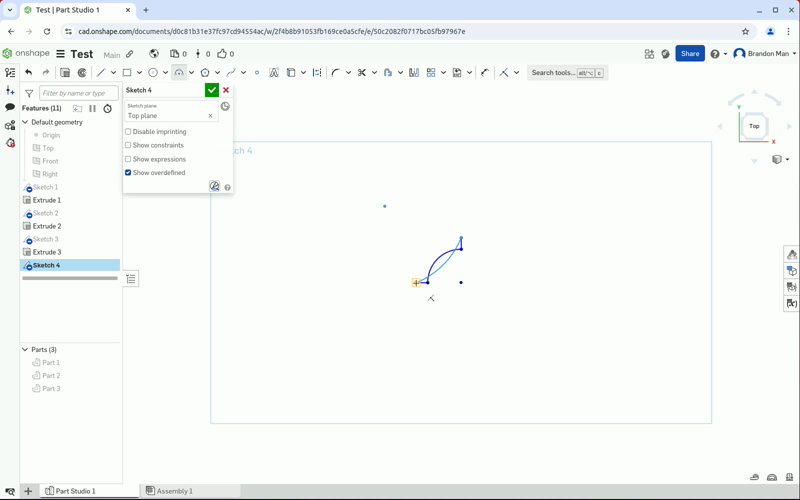
mouse_move(429, 250)
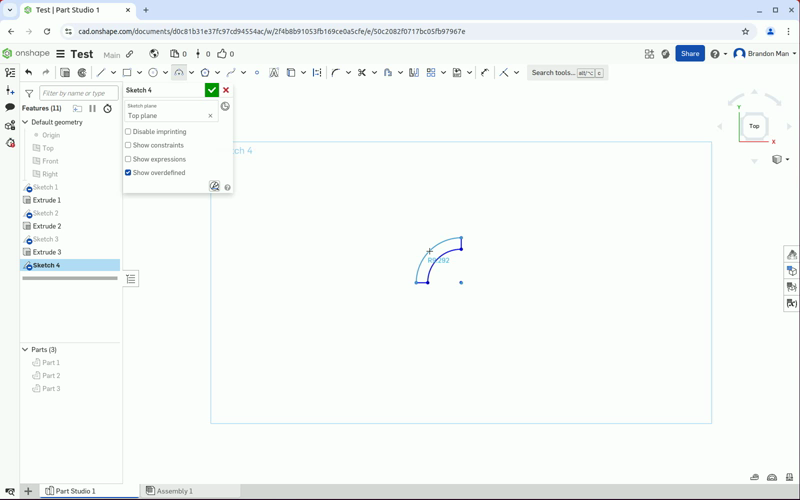
click(429, 250)
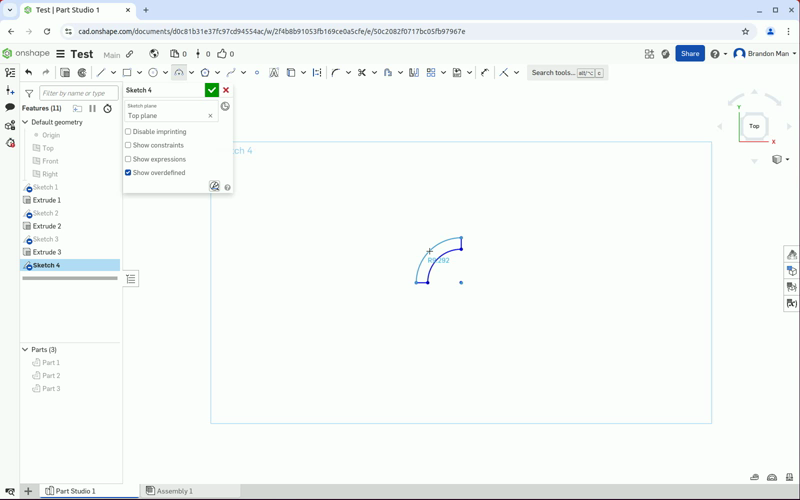
key_up(shift)
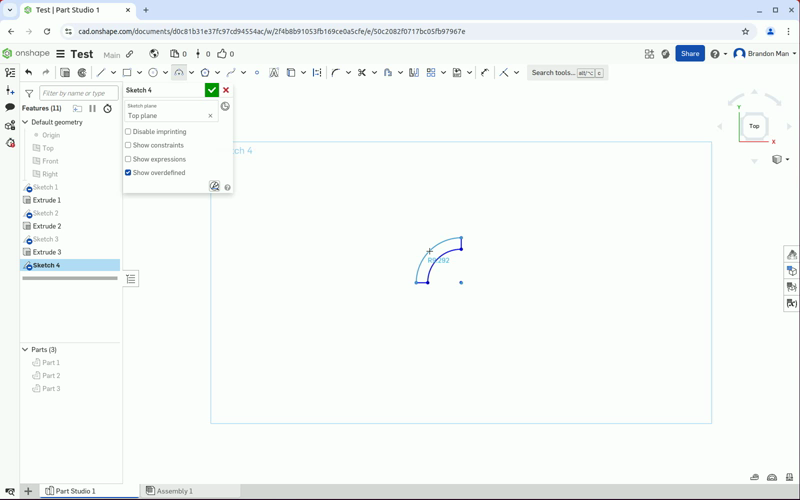
key(esc)
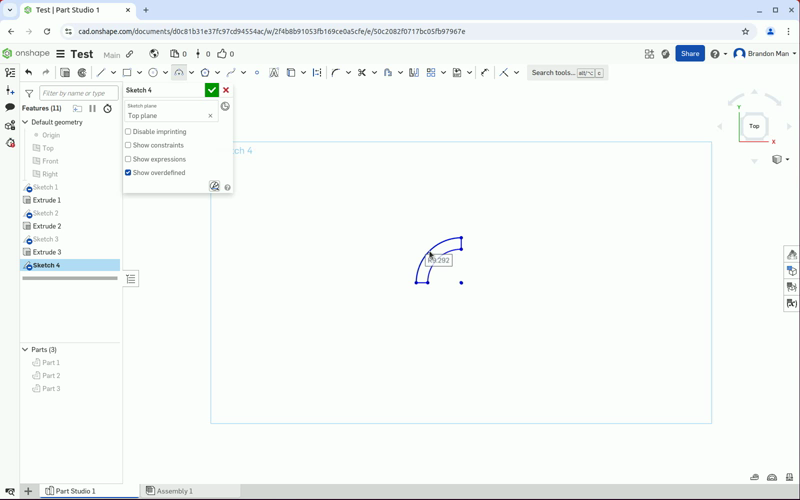
mouse_move(427, 275)
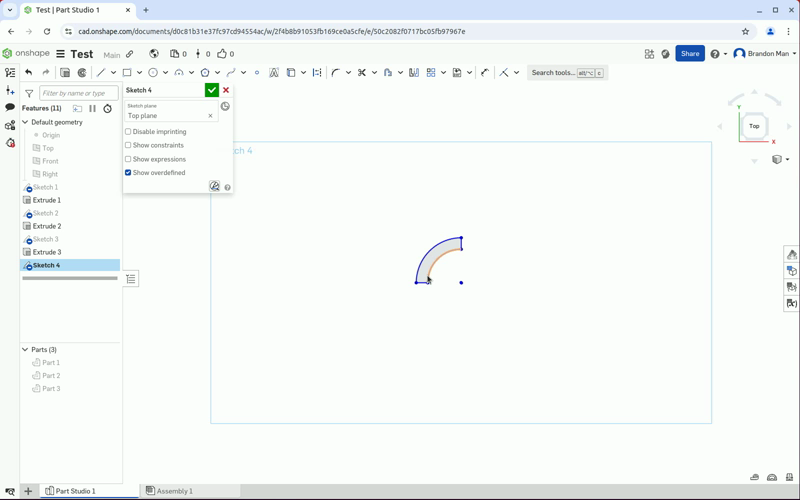
scroll(6)
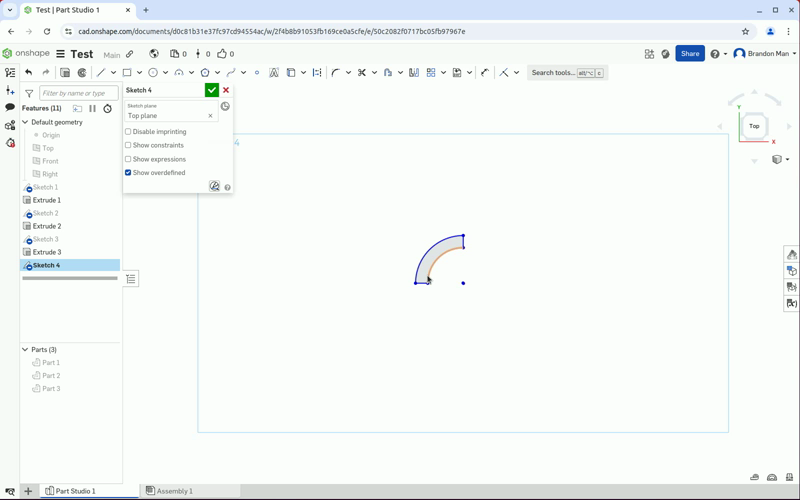
scroll(6)
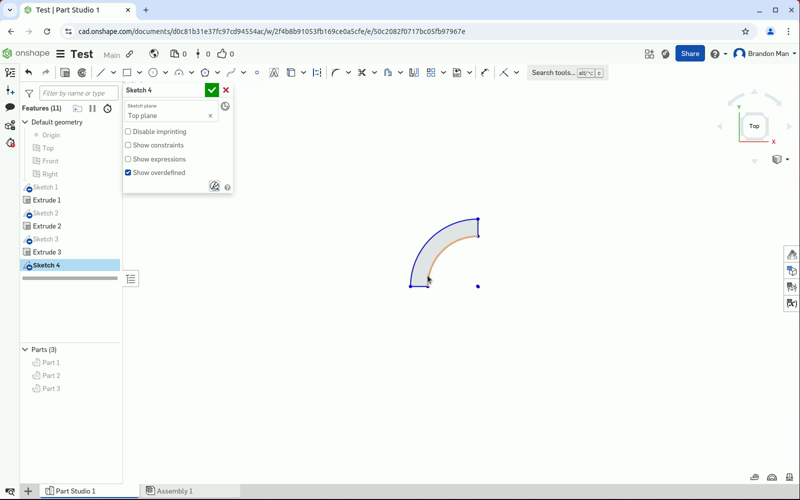
scroll(6)
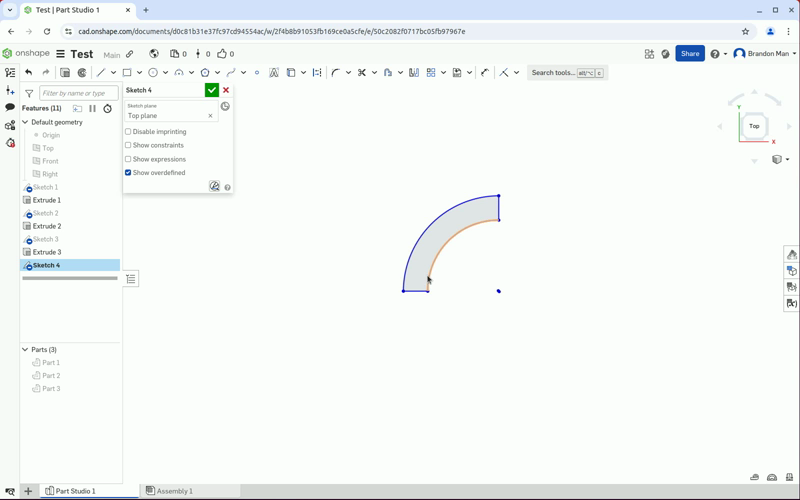
scroll(6)
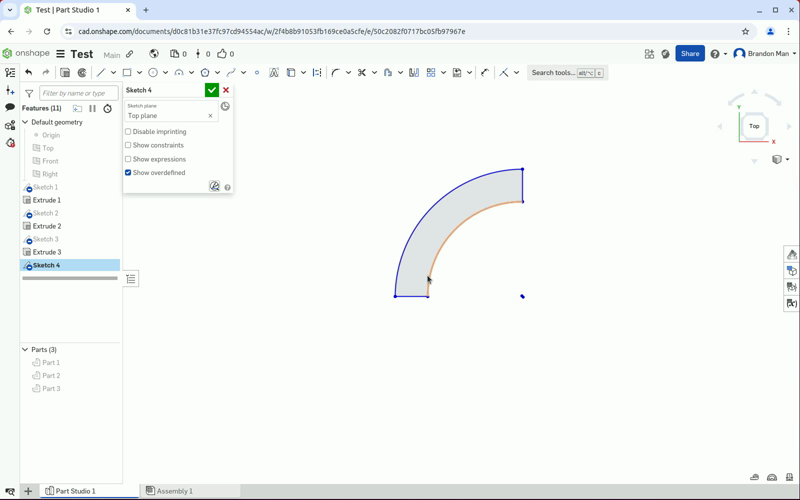
scroll(6)
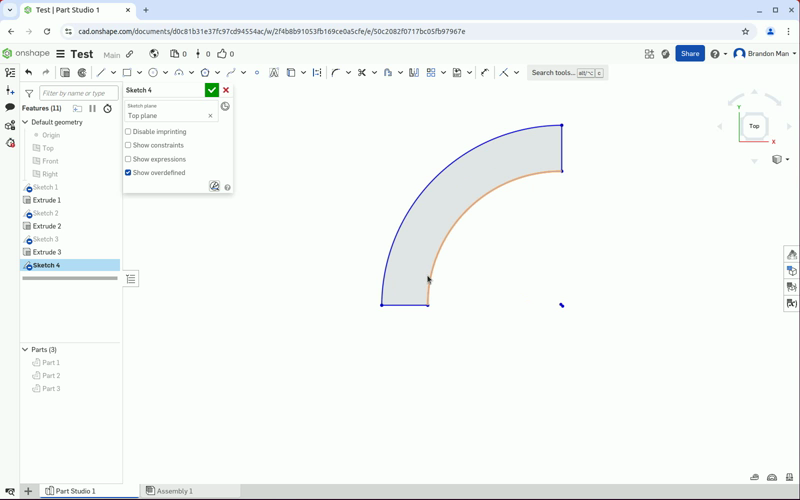
scroll(6)
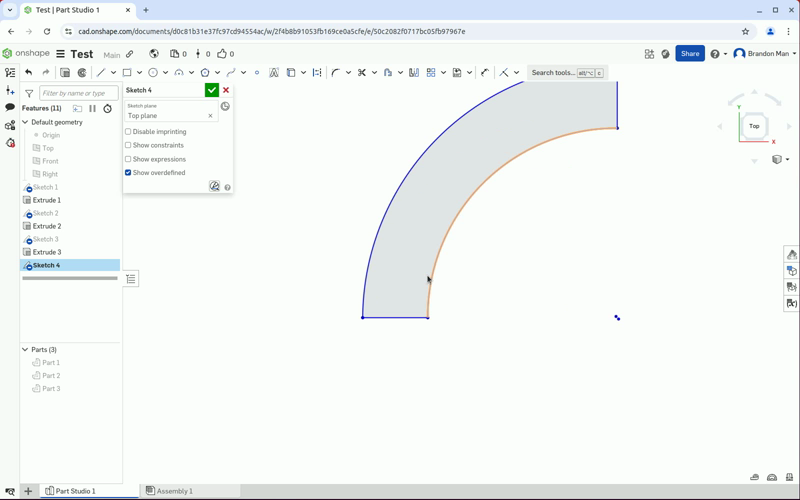
scroll(6)
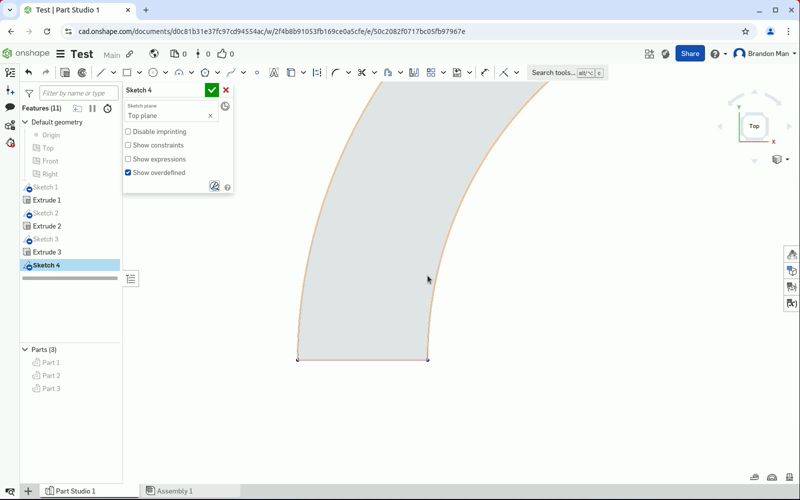
click(427, 275)
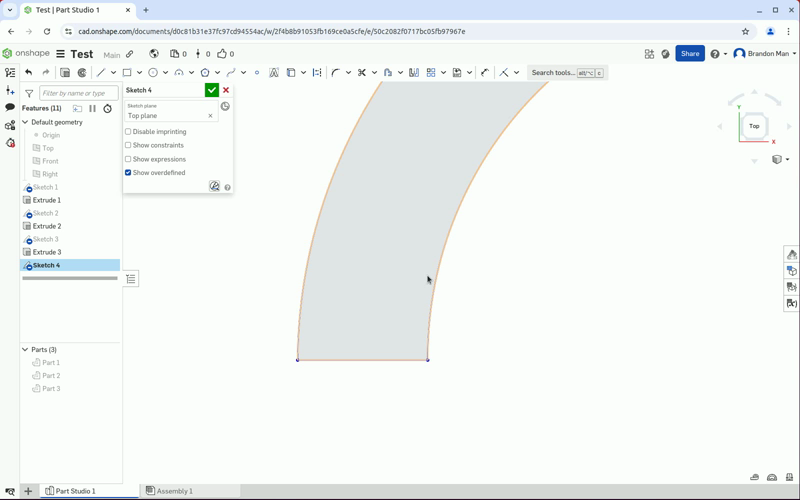
scroll(-6)
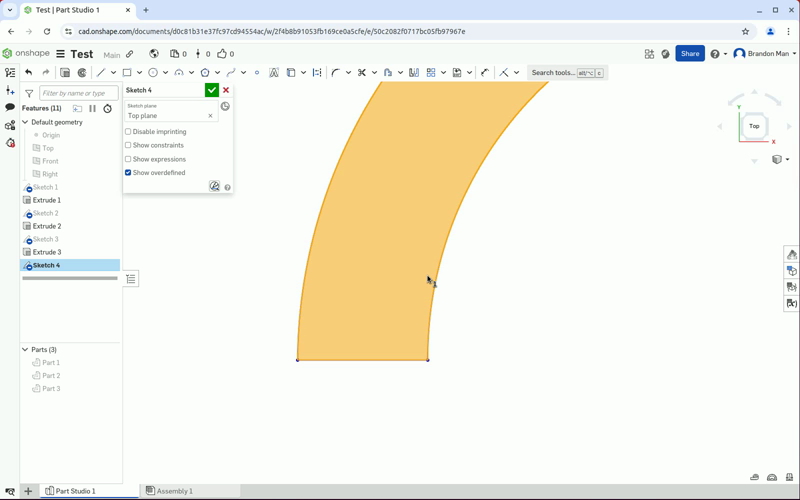
scroll(-6)
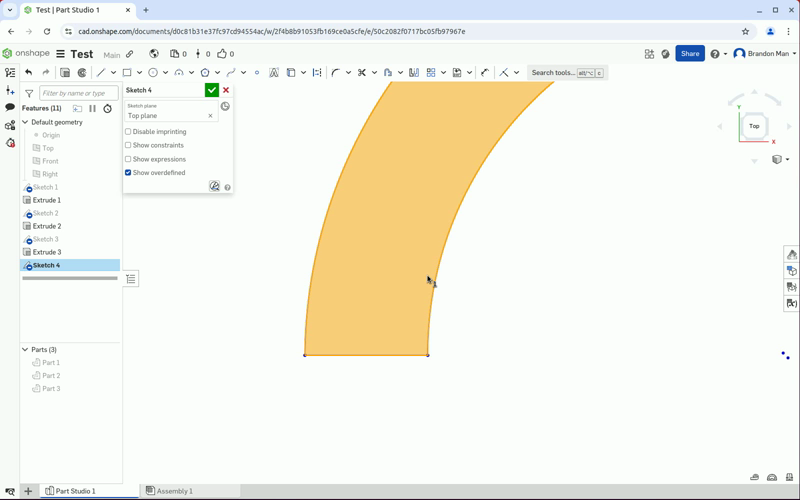
scroll(-6)
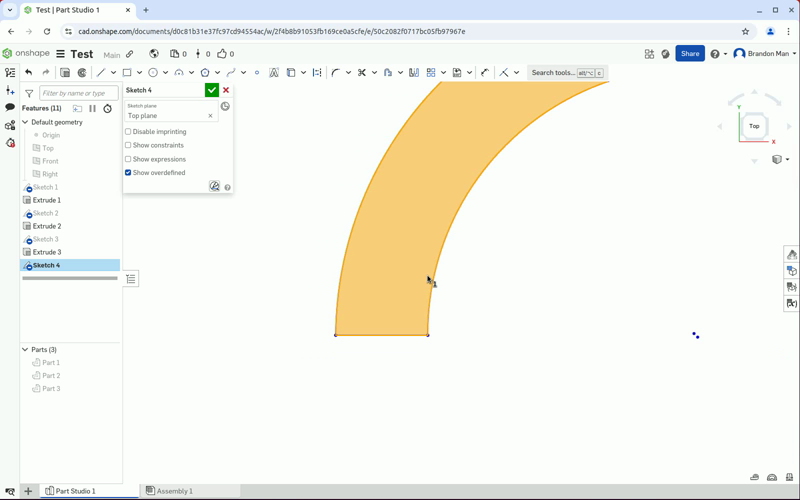
scroll(-6)
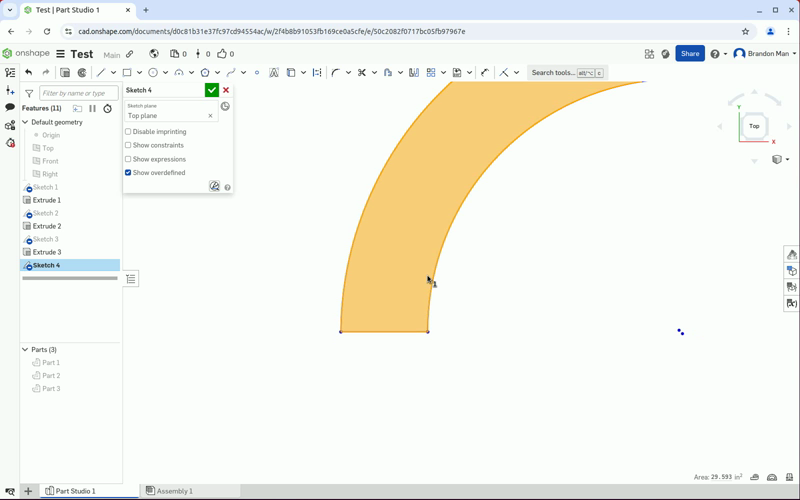
scroll(-6)
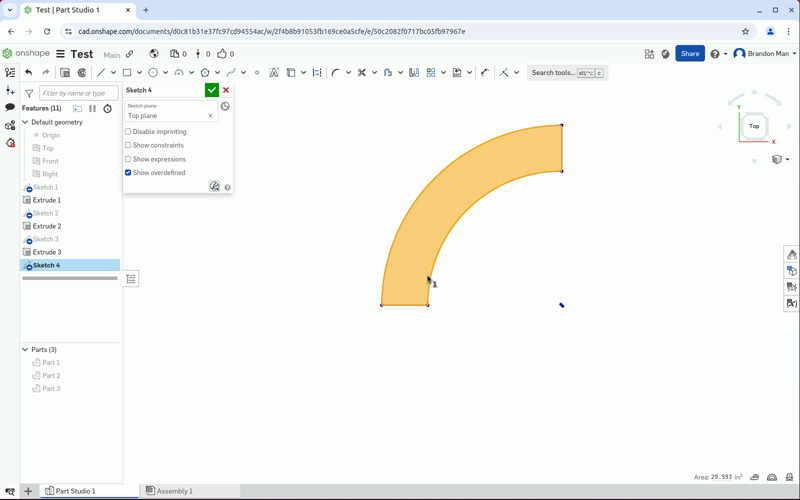
scroll(-6)
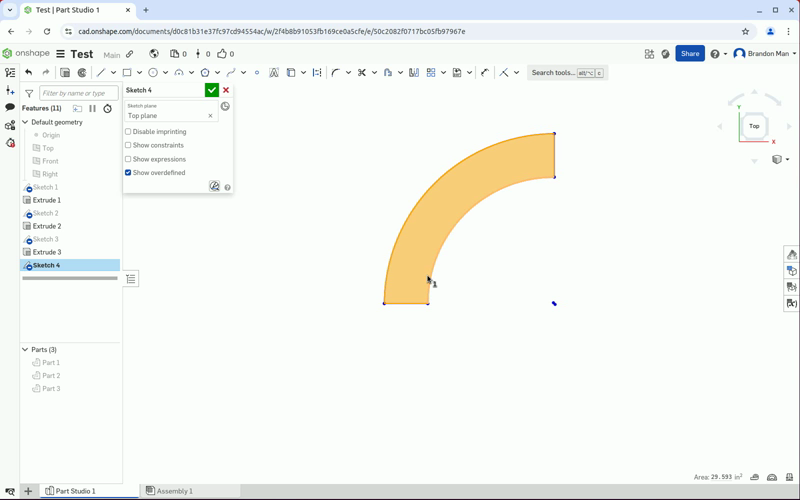
scroll(-6)
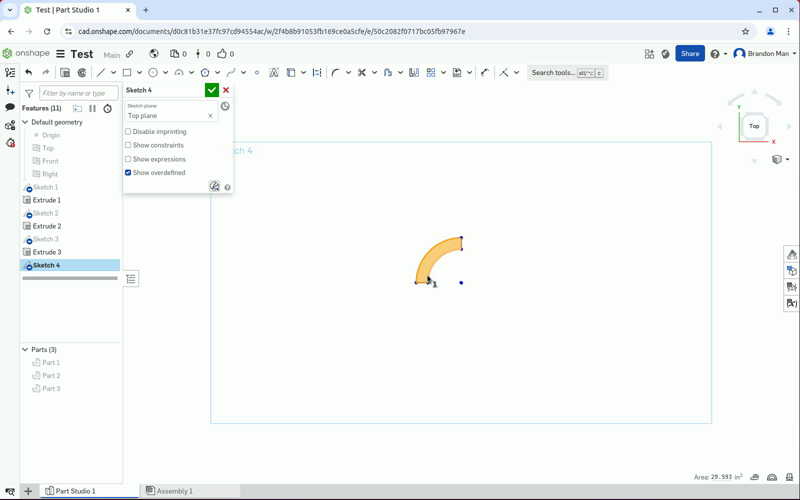
mouse_move(73, 352)
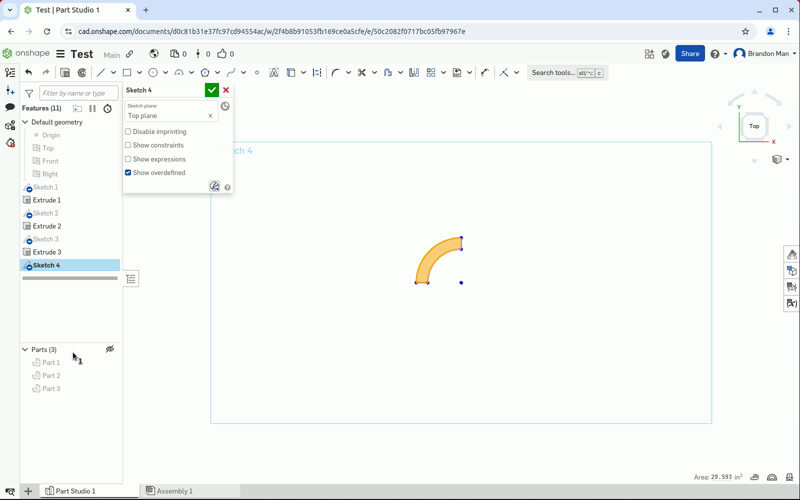
key(shift+y)
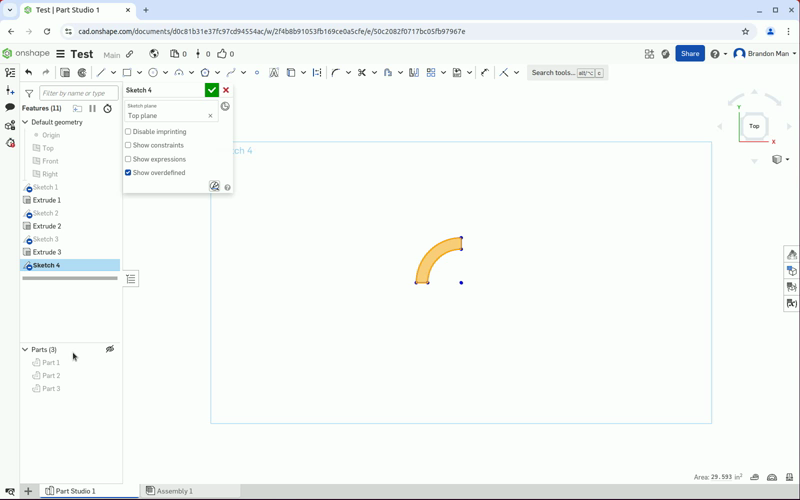
key(shift+e)
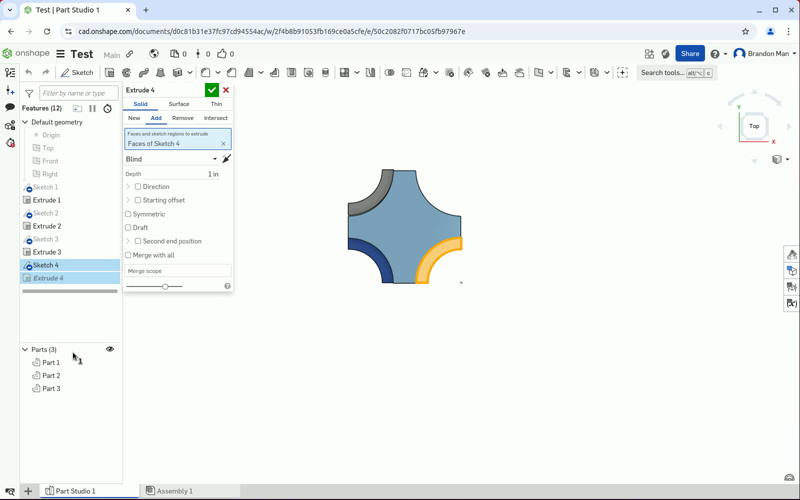
mouse_move(143, 106)
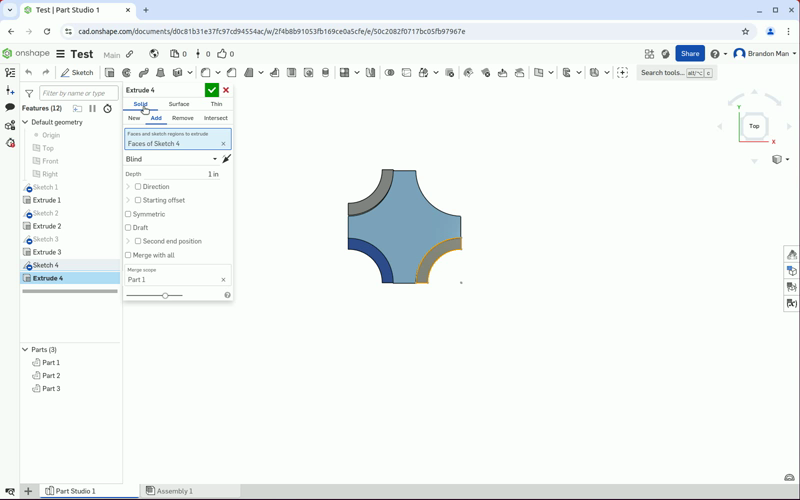
click(143, 106)
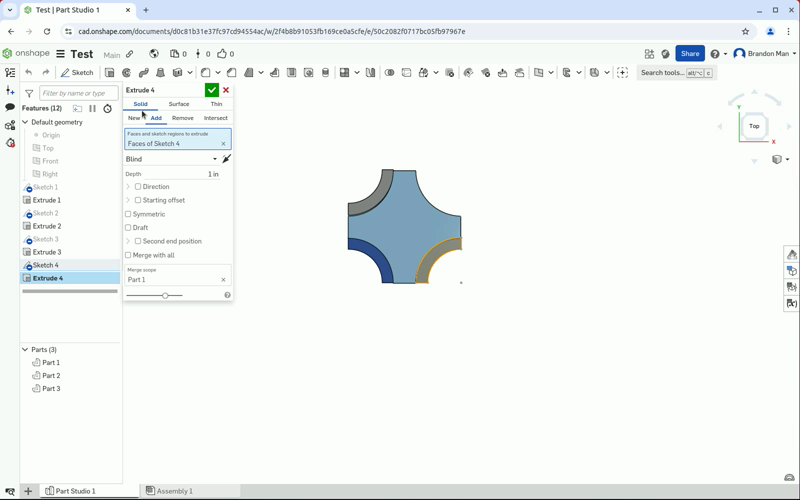
mouse_move(137, 120)
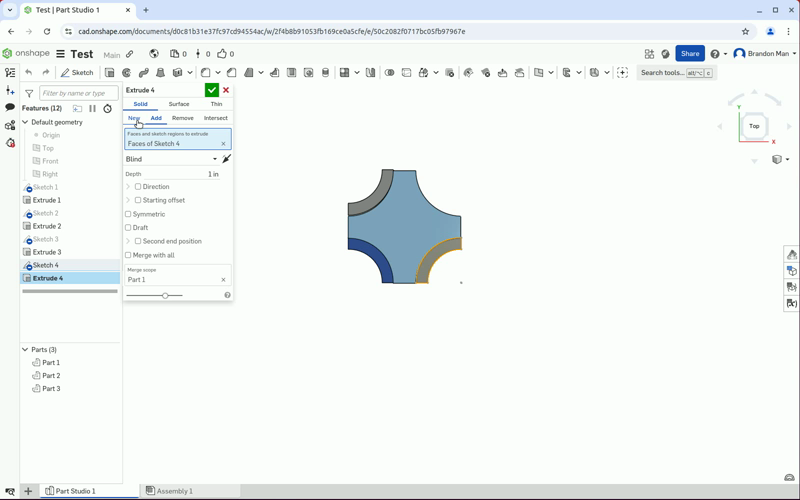
click(137, 120)
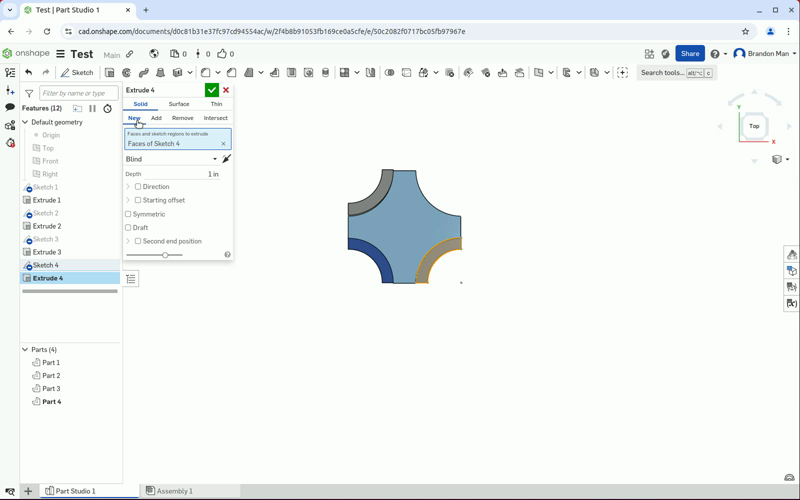
key(tab, 4)
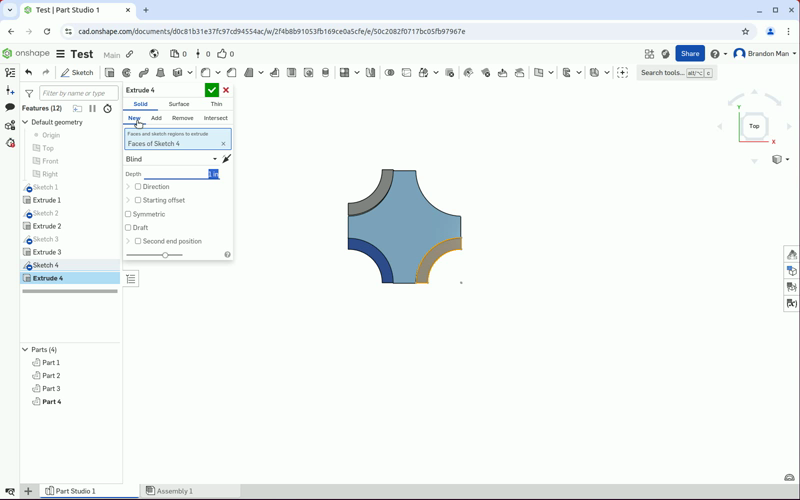
text(22.145)
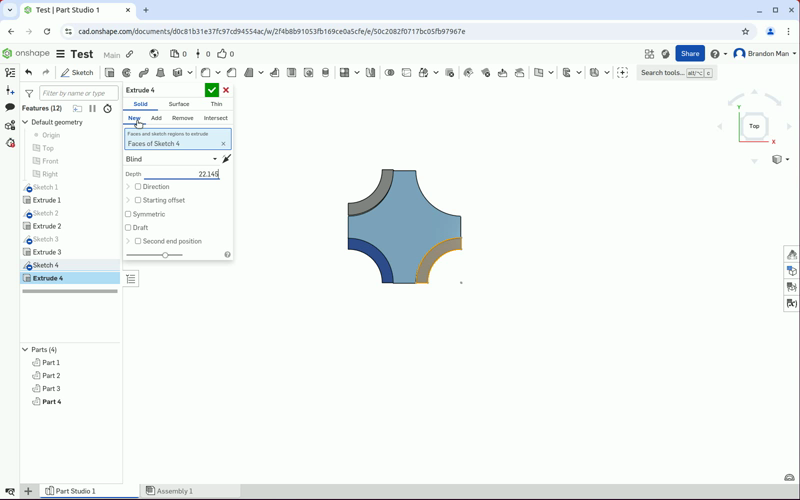
key(enter)
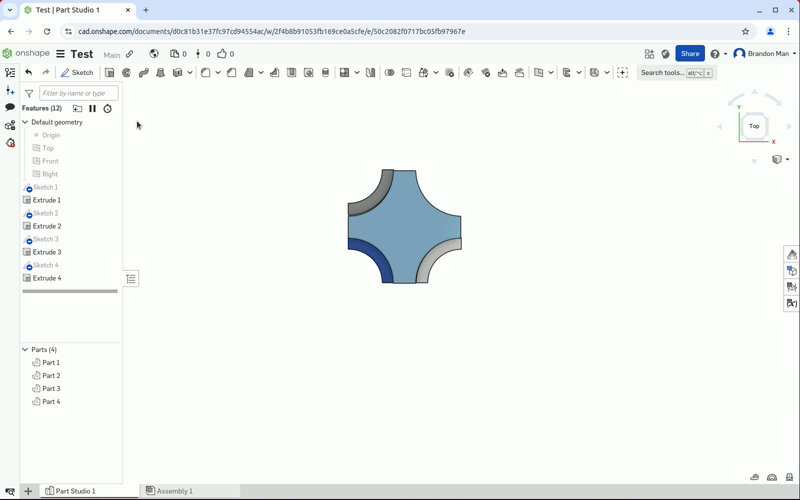
key(shift+h)
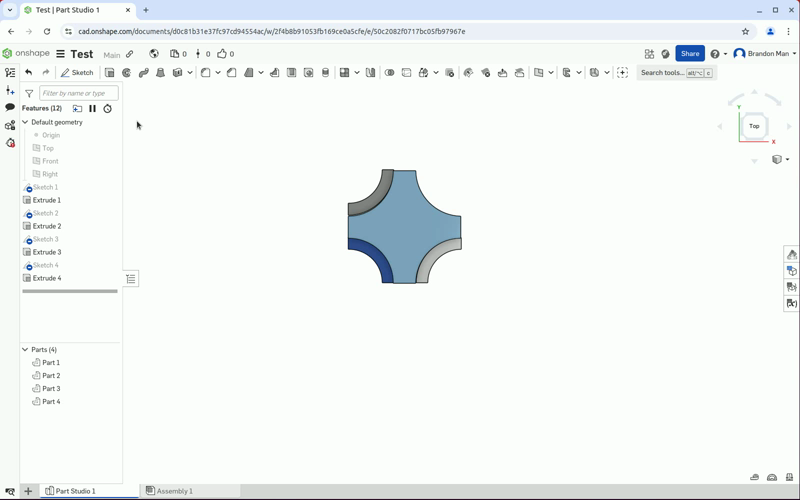
key(shift+h)
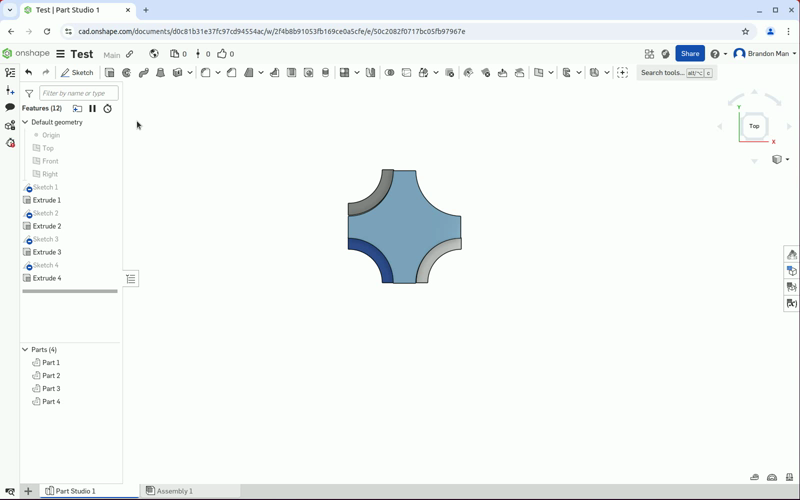
mouse_move(73, 189)
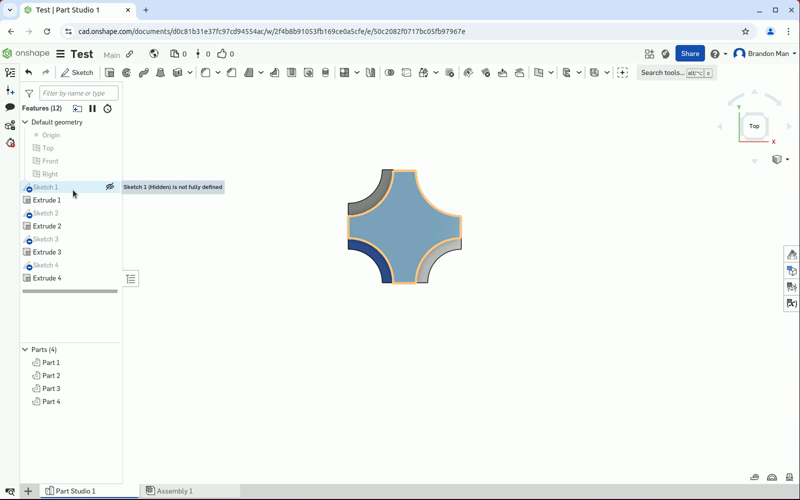
click(73, 189)
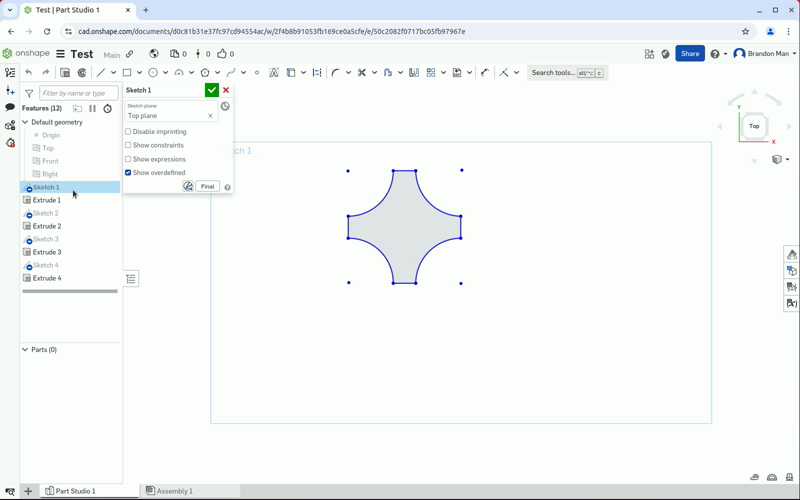
mouse_move(229, 92)
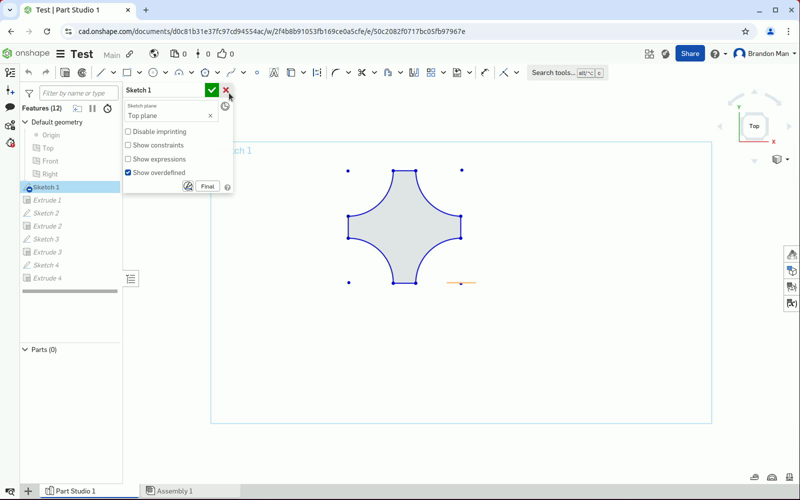
click(229, 92)
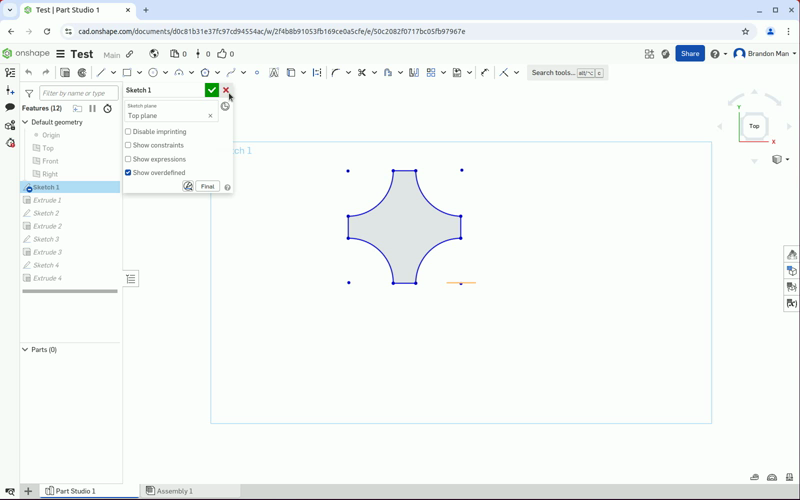
key(shift+s)
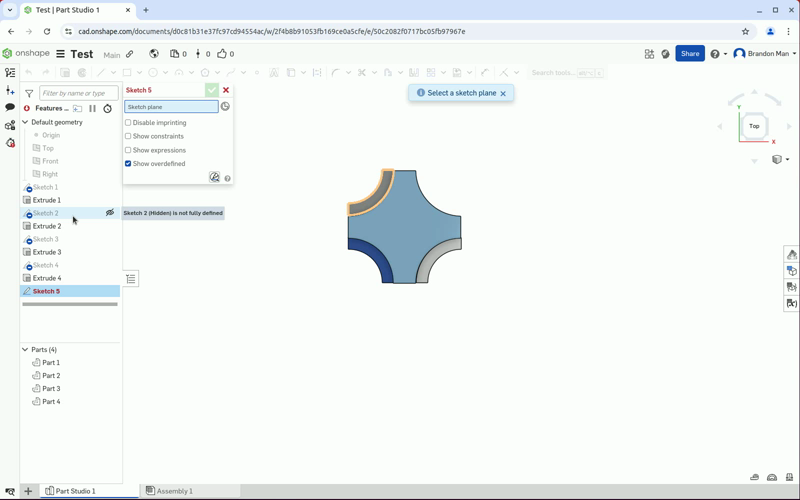
scroll(3)
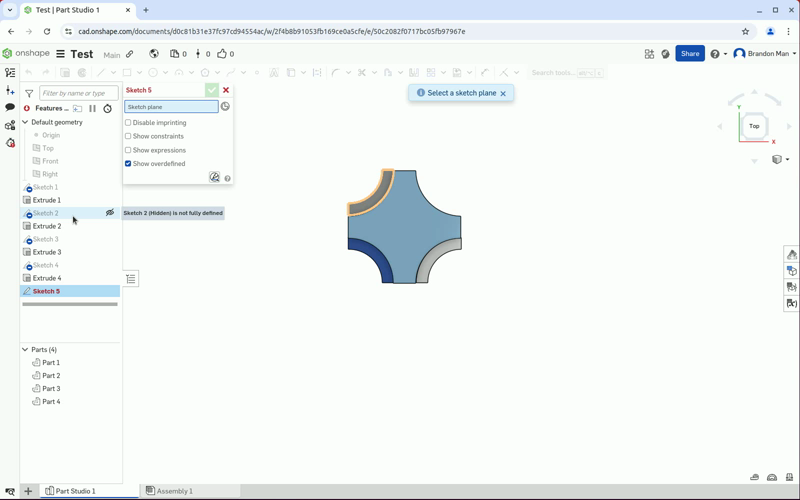
mouse_move(73, 150)
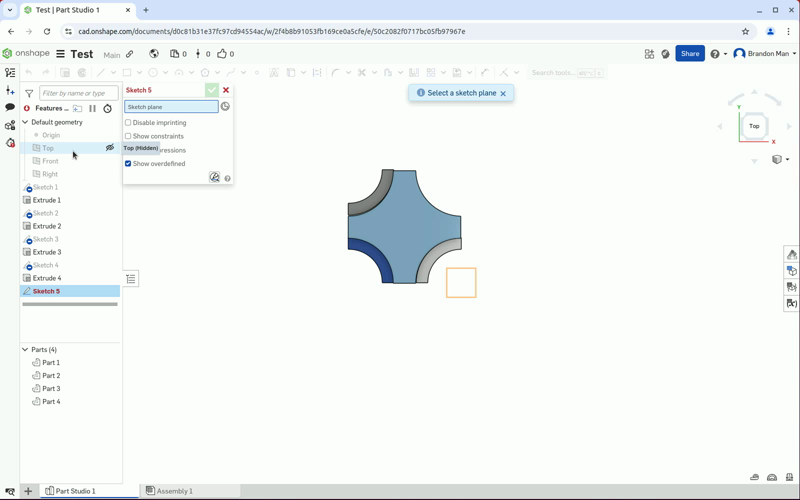
click(73, 150)
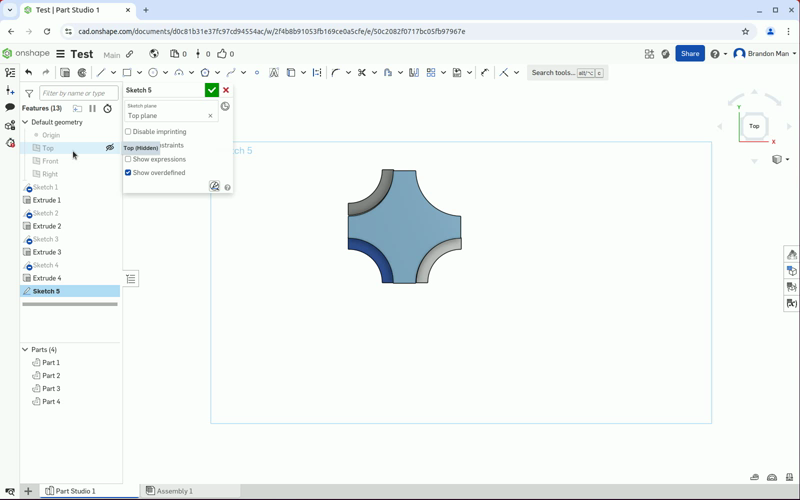
mouse_move(73, 352)
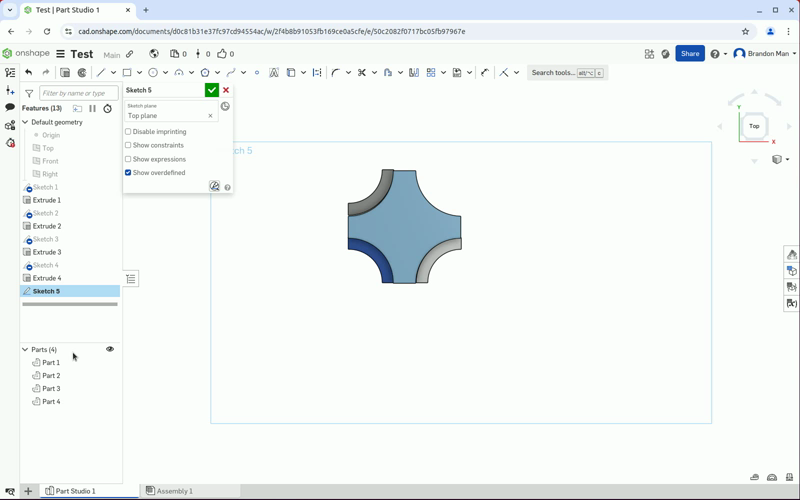
key(y)
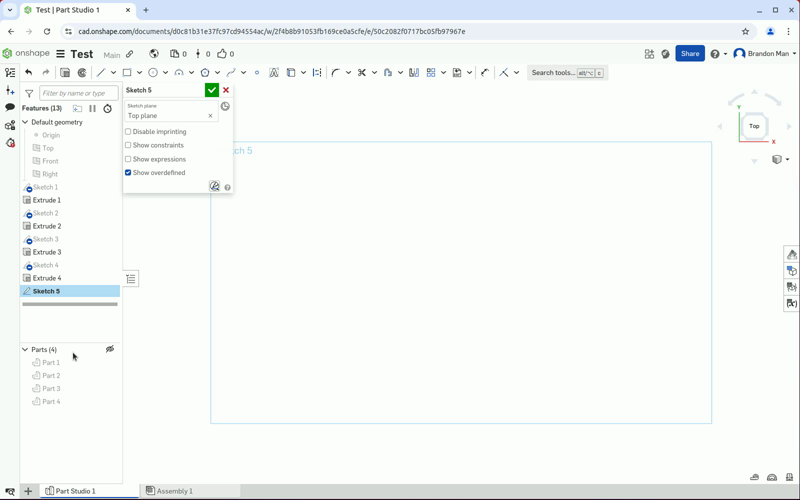
key(a)
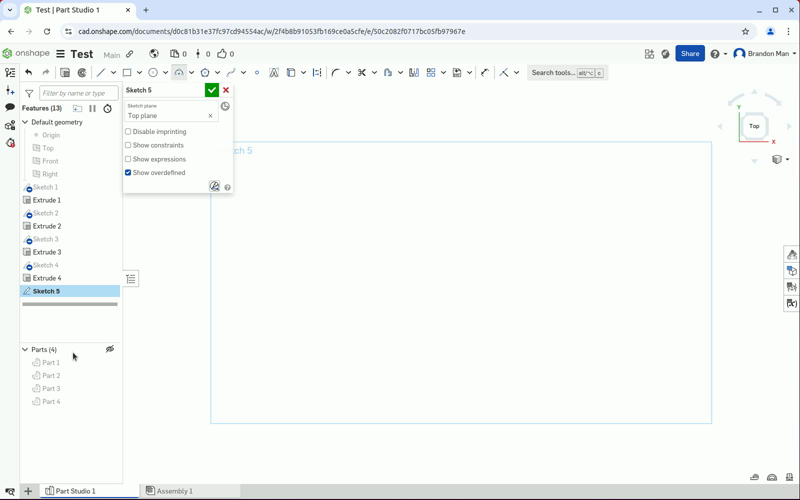
key_down(shift)
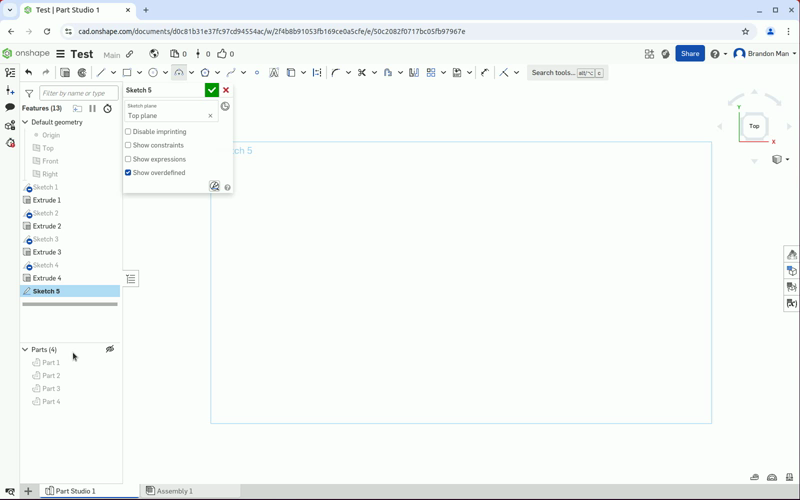
mouse_move(416, 170)
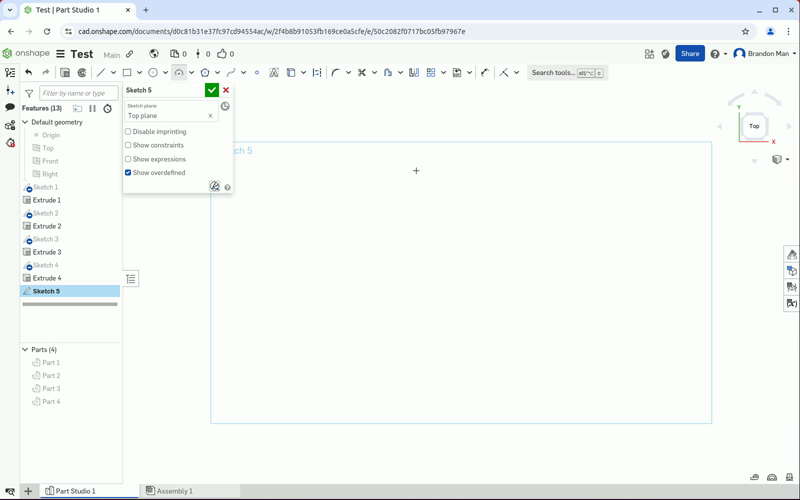
click(416, 170)
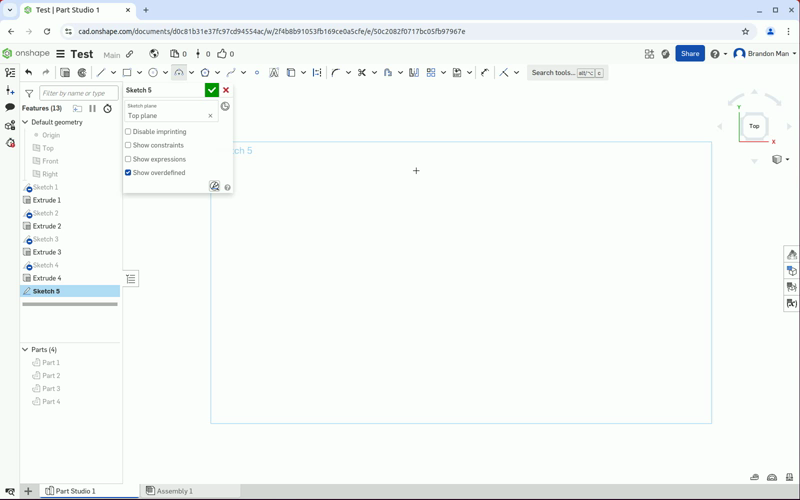
key_up(shift)
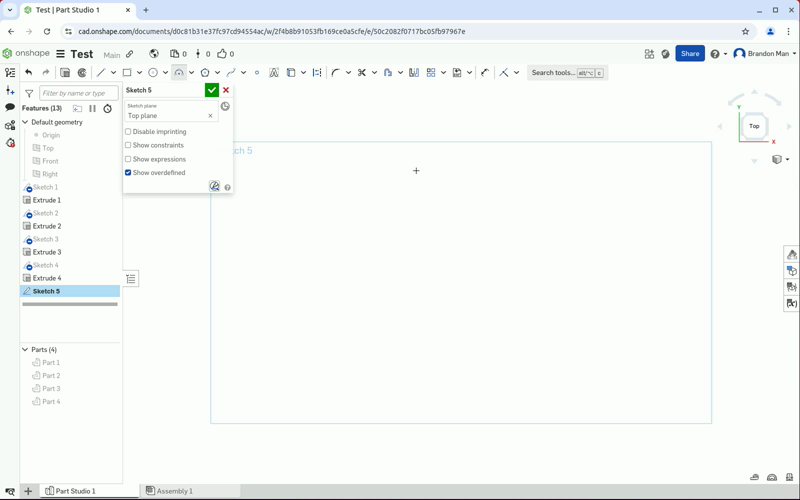
key_down(shift)
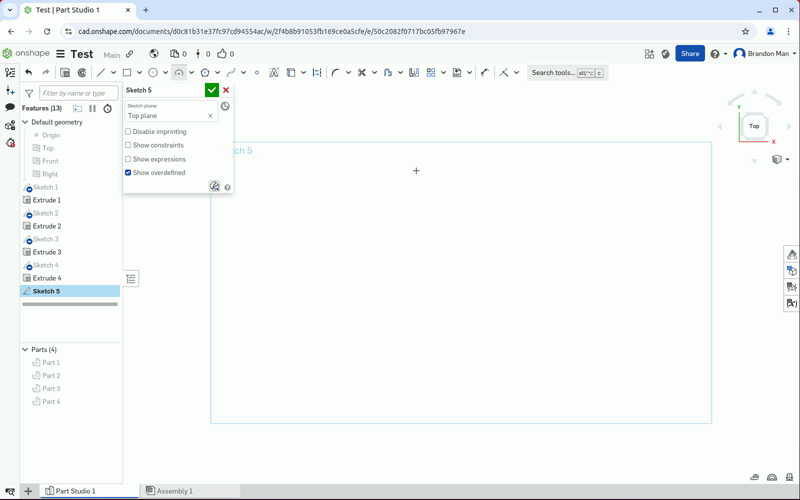
mouse_move(461, 215)
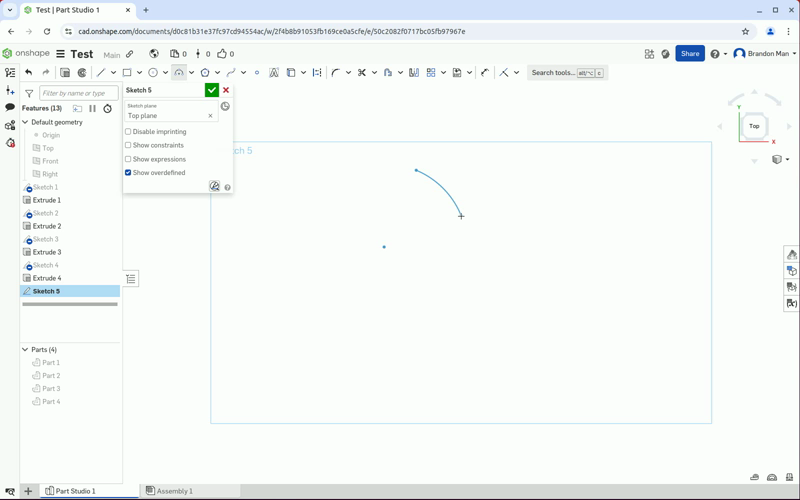
click(461, 215)
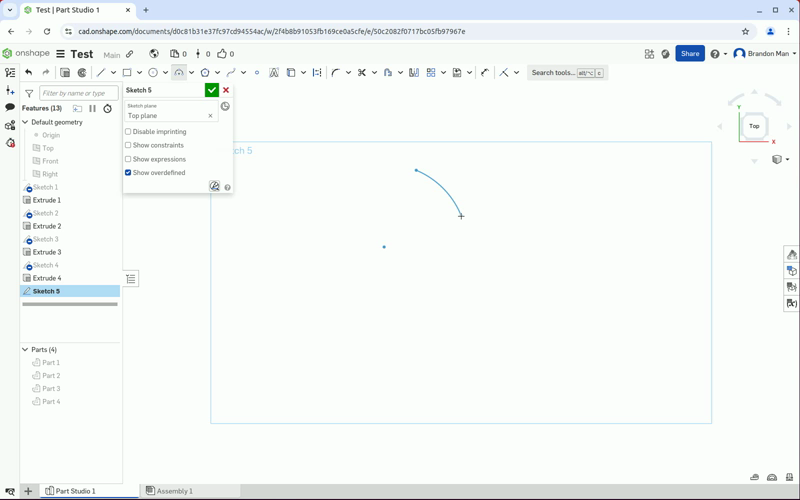
mouse_move(429, 202)
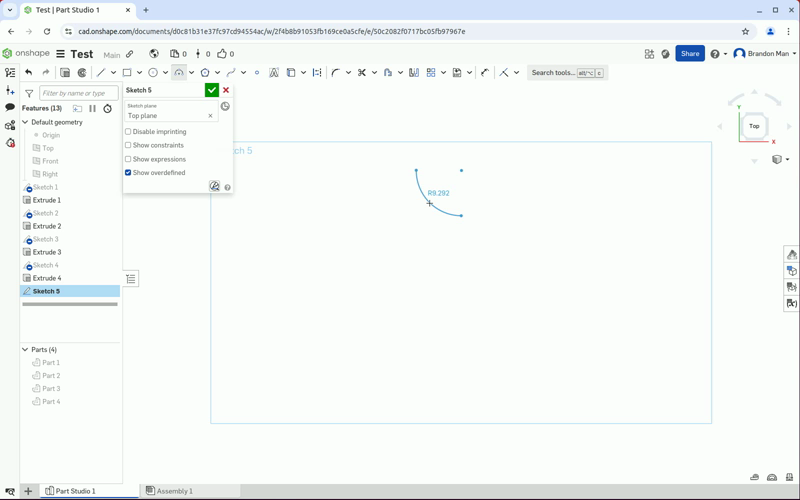
click(429, 202)
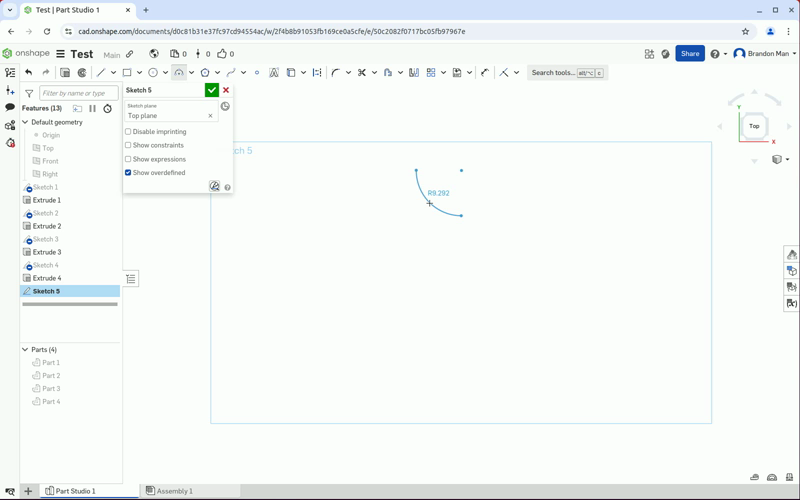
key_up(shift)
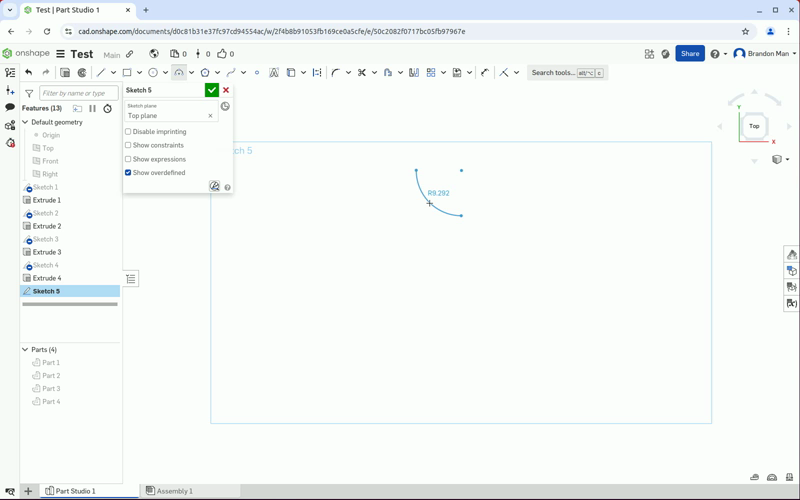
key(esc)
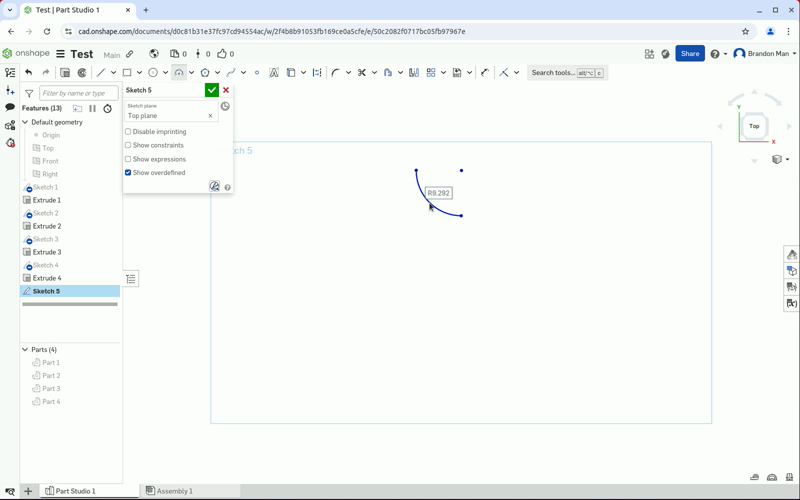
key(l)
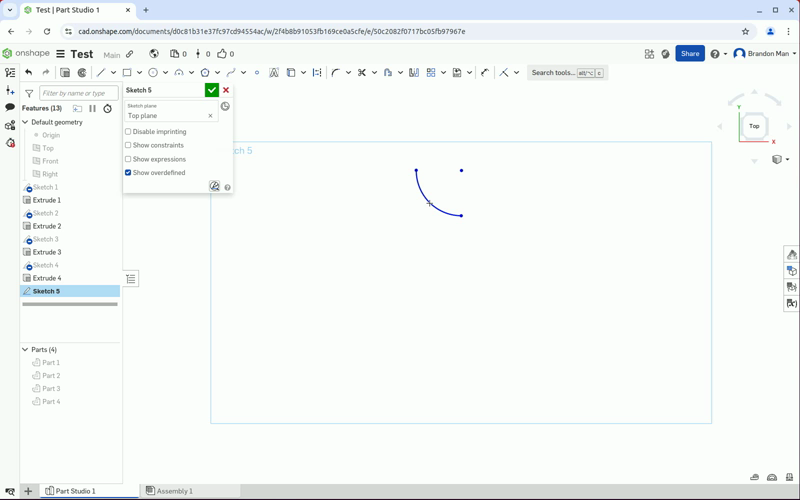
mouse_move(461, 215)
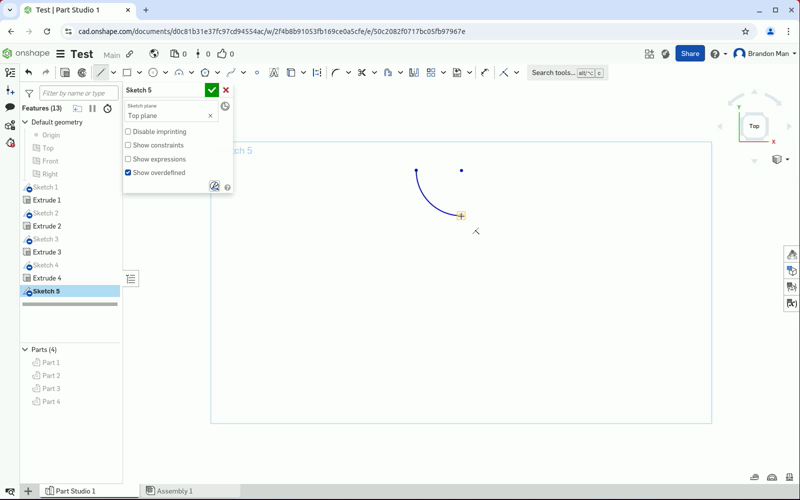
click(461, 215)
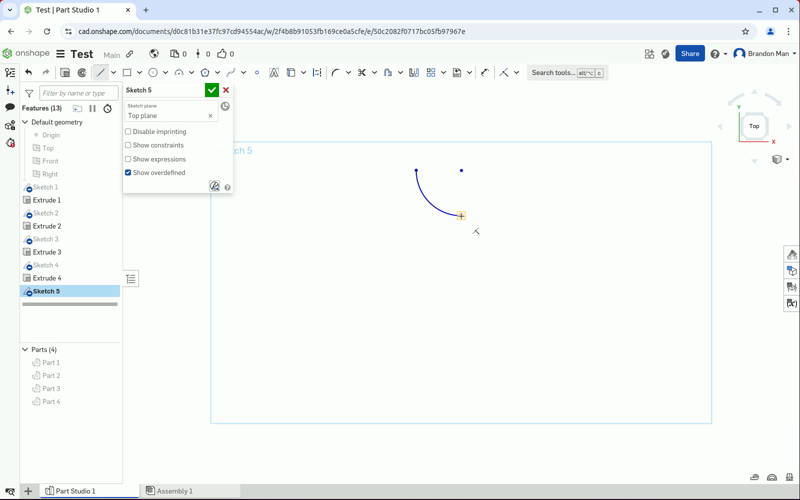
key_down(shift)
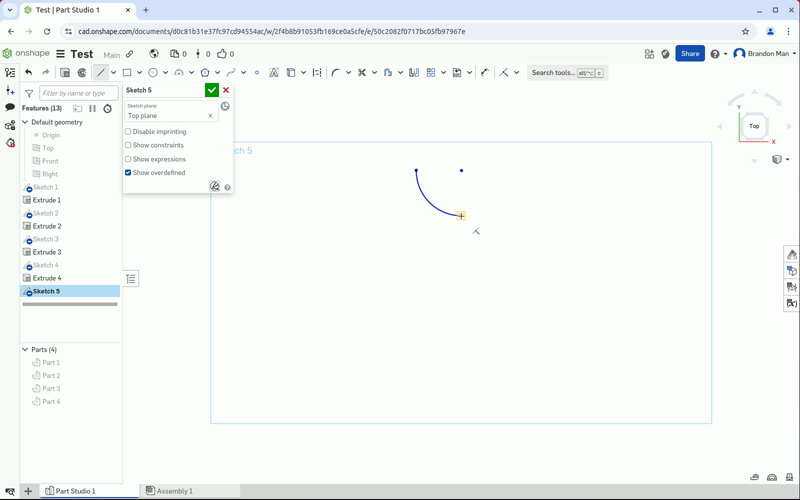
mouse_move(491, 215)
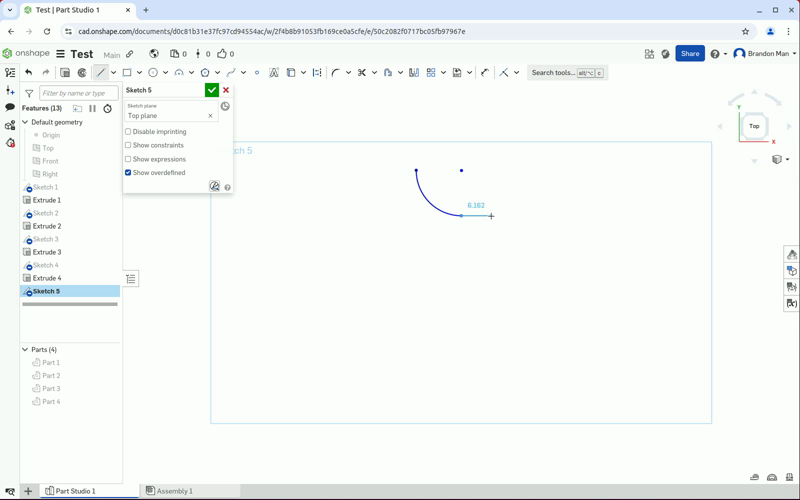
mouse_move(461, 204)
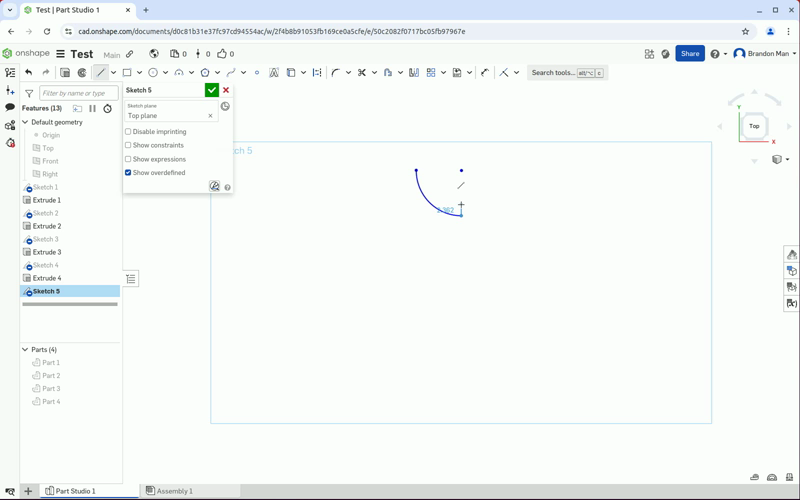
click(461, 204)
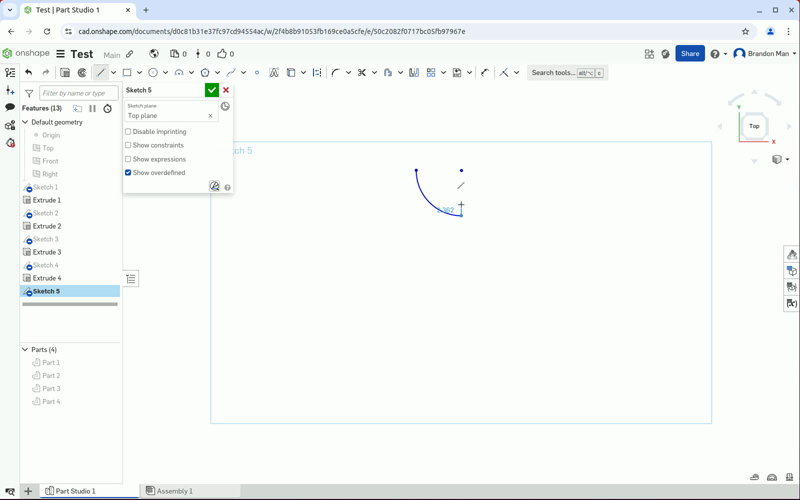
key_up(shift)
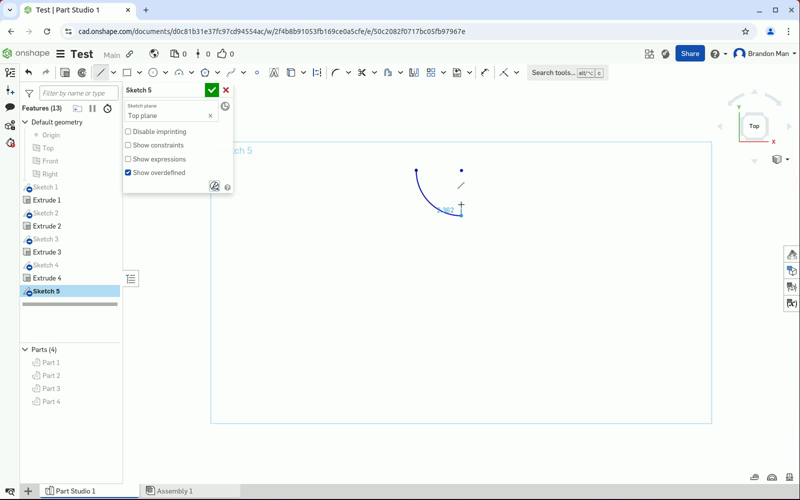
key(esc)
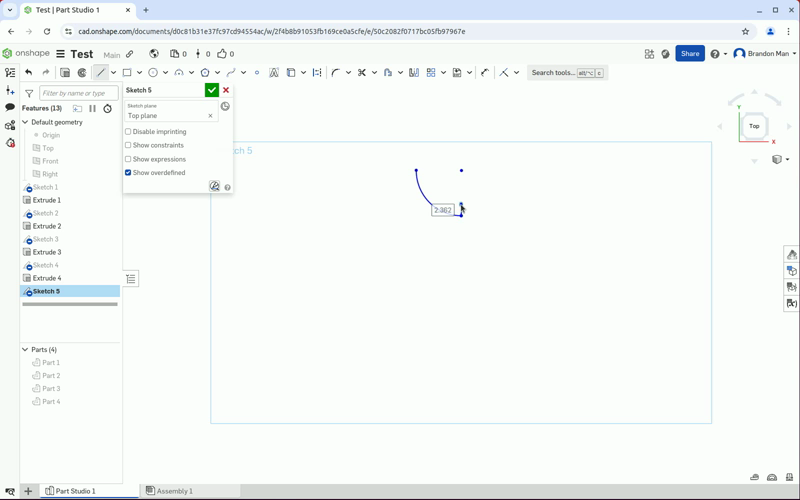
key(a)
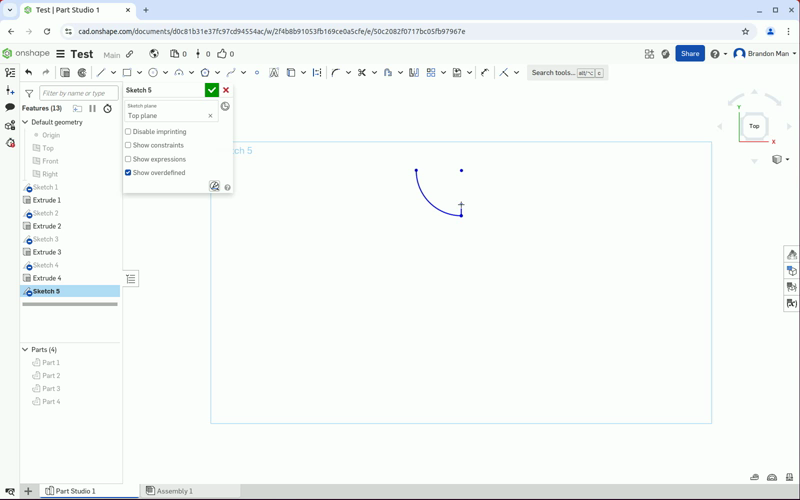
mouse_move(461, 204)
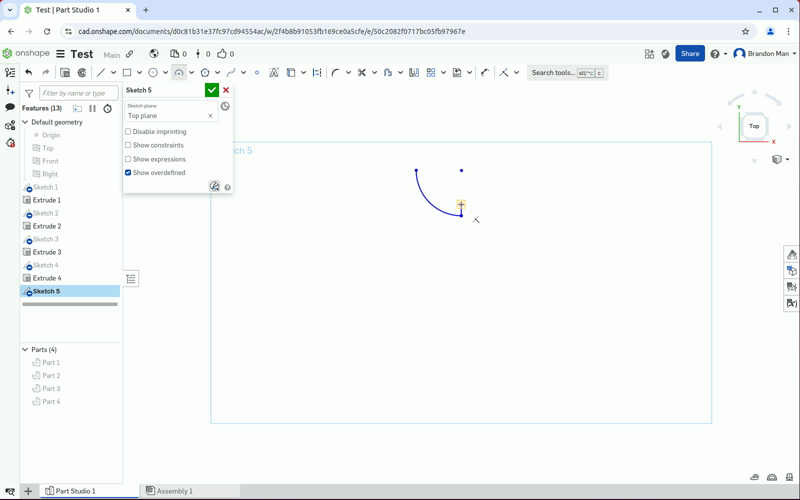
click(461, 204)
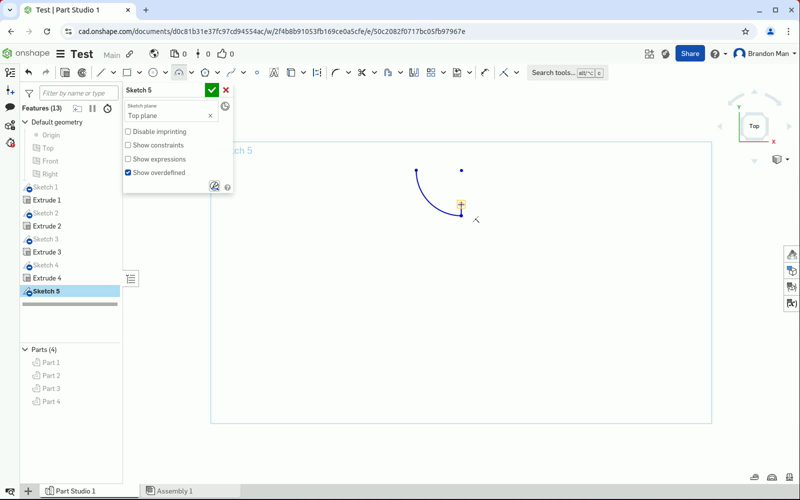
key_down(shift)
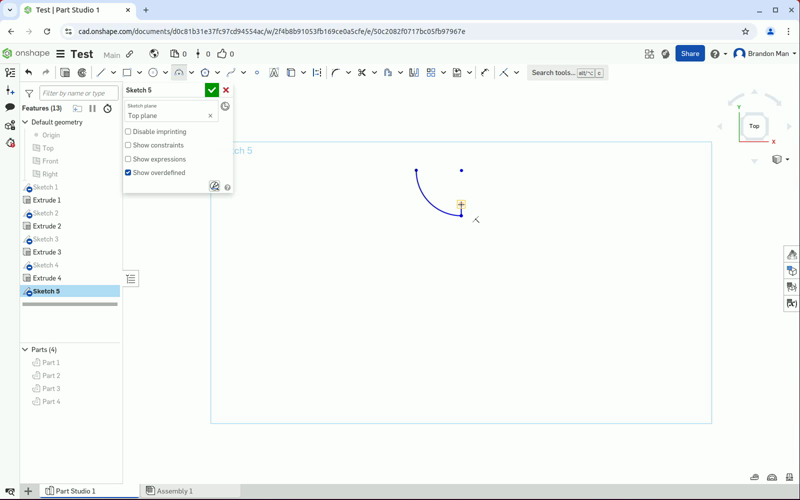
mouse_move(427, 170)
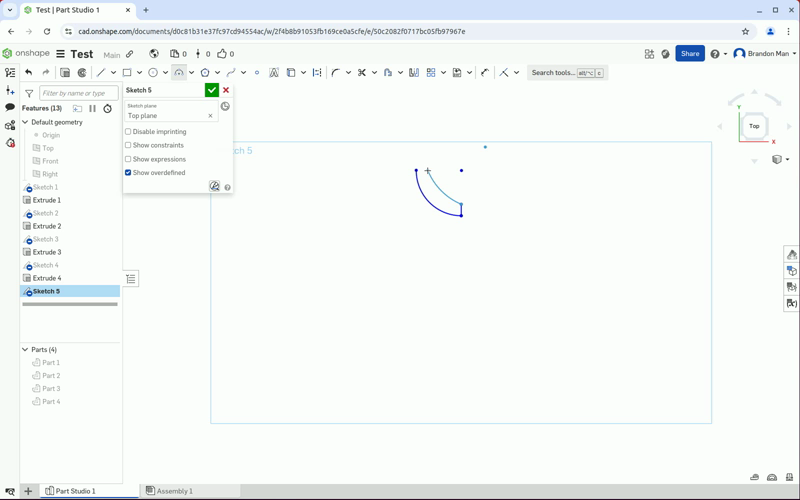
click(427, 170)
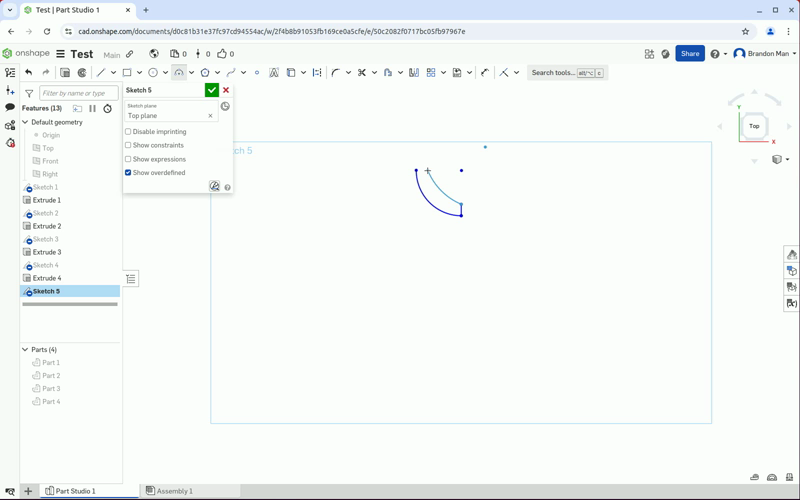
mouse_move(437, 194)
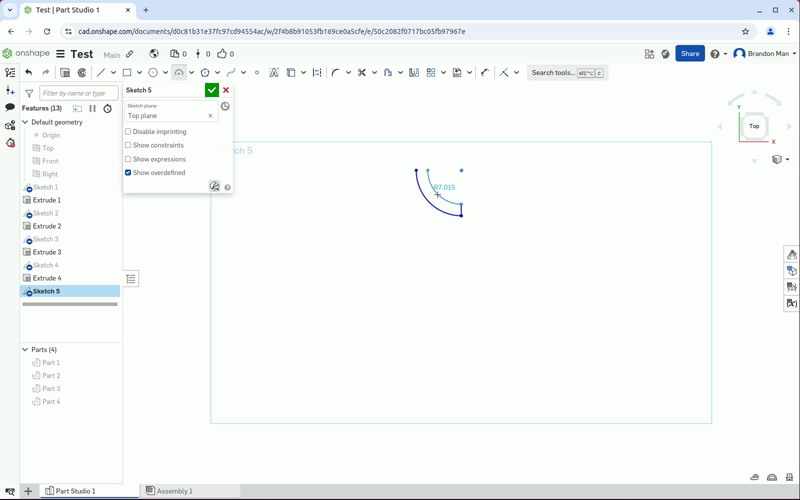
click(437, 194)
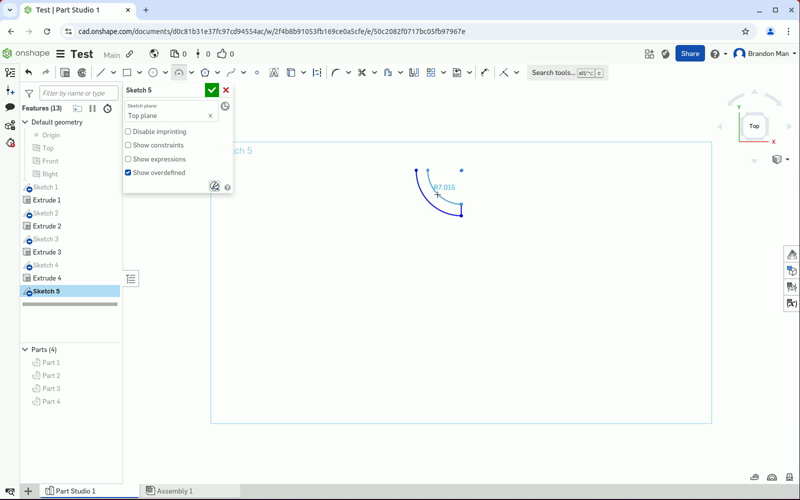
key_up(shift)
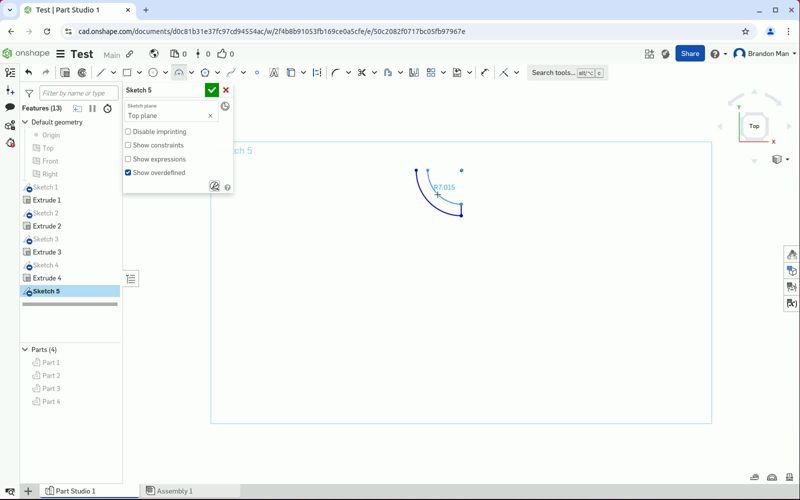
key(esc)
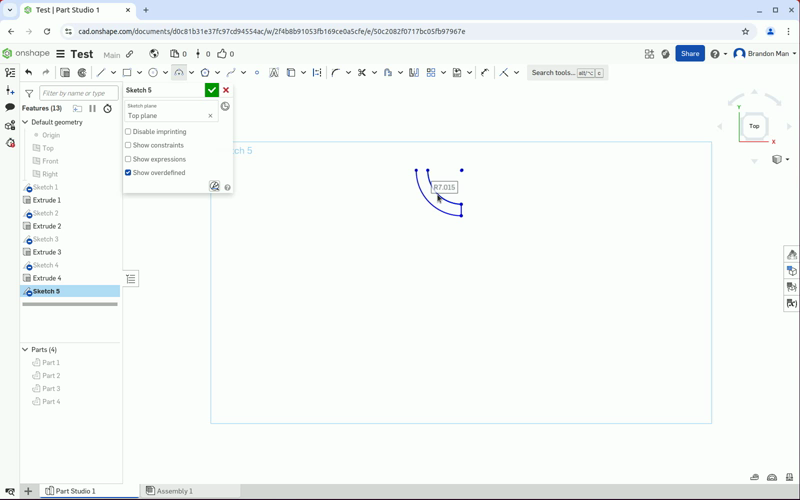
key(l)
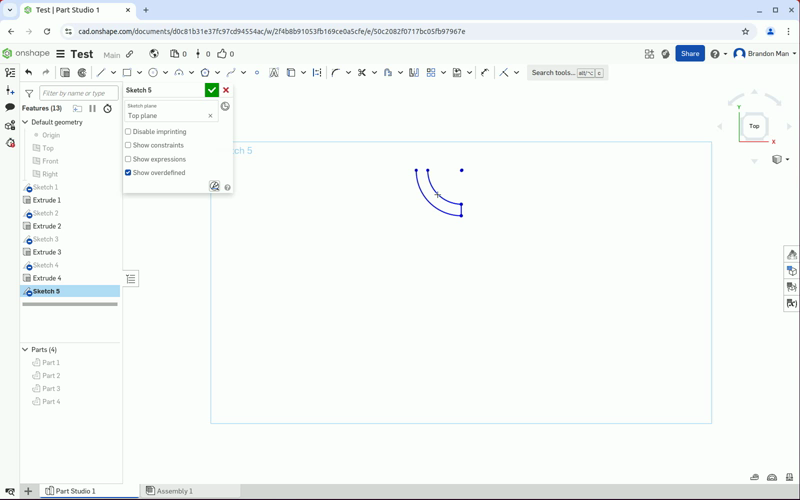
mouse_move(427, 170)
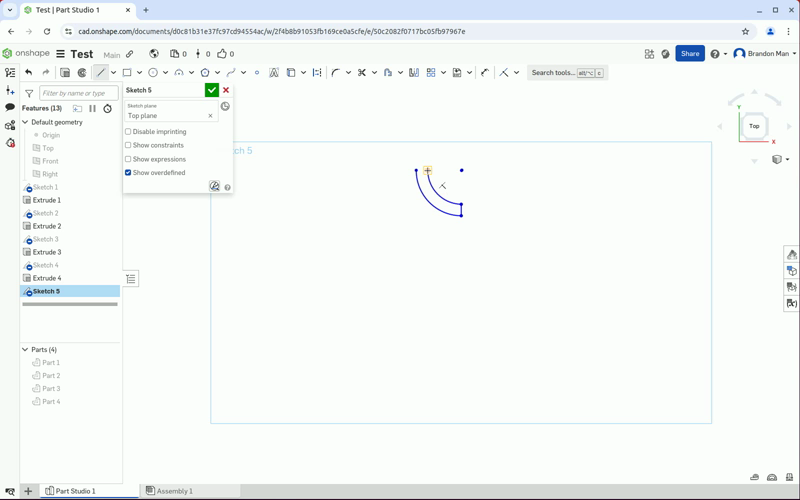
click(427, 170)
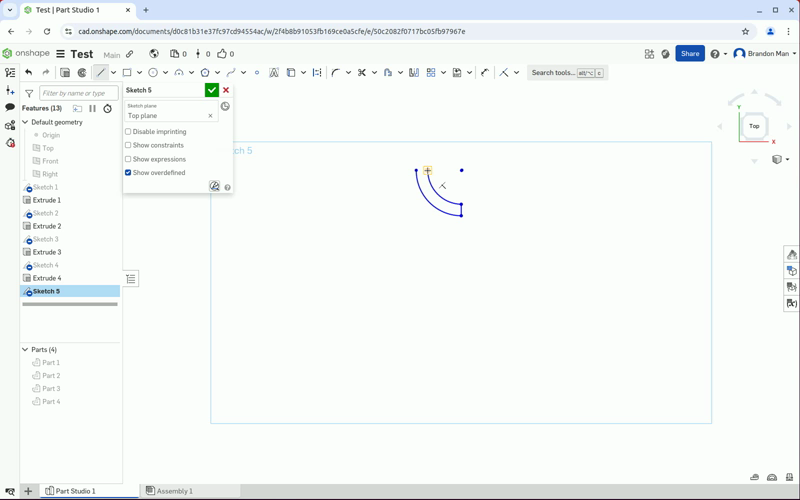
mouse_move(457, 170)
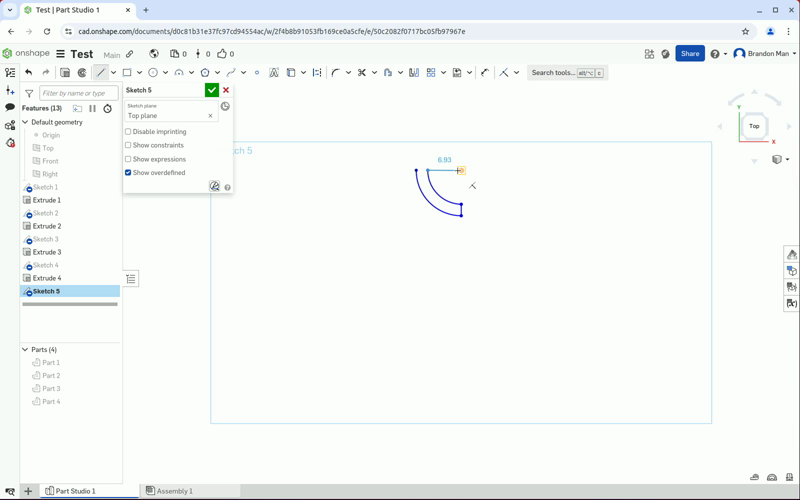
key_down(shift)
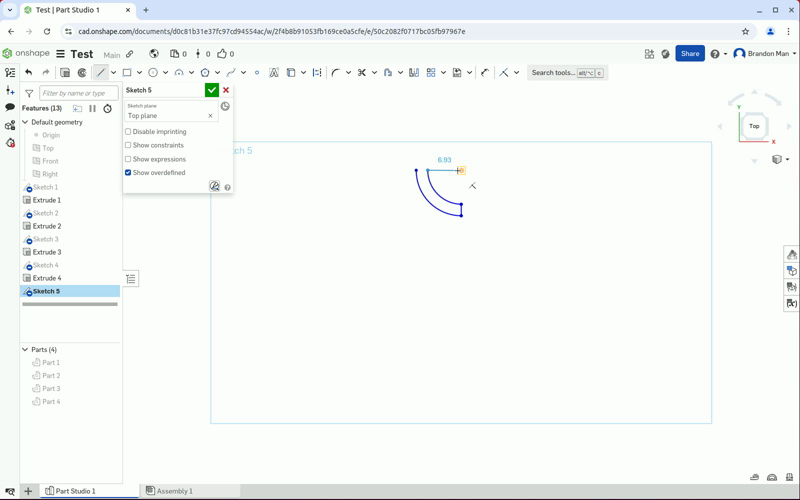
mouse_move(416, 170)
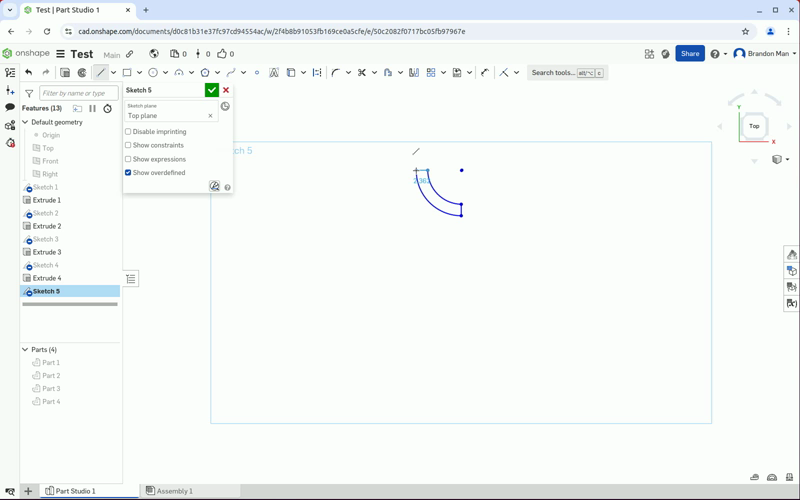
key_up(shift)
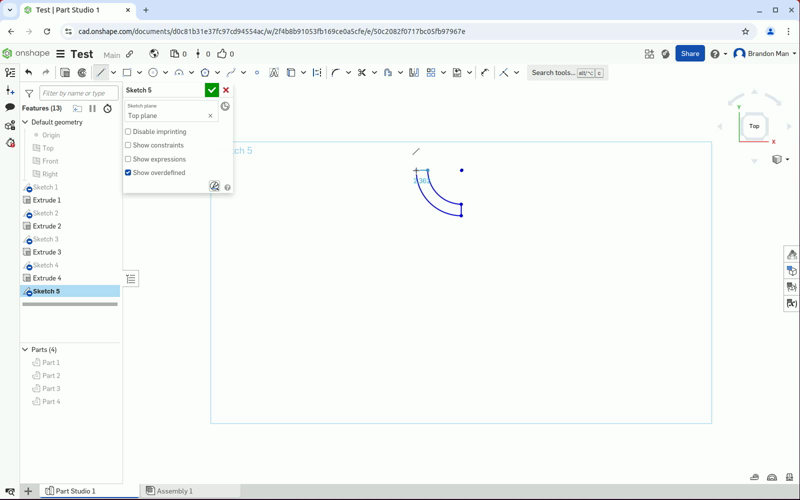
click(416, 170)
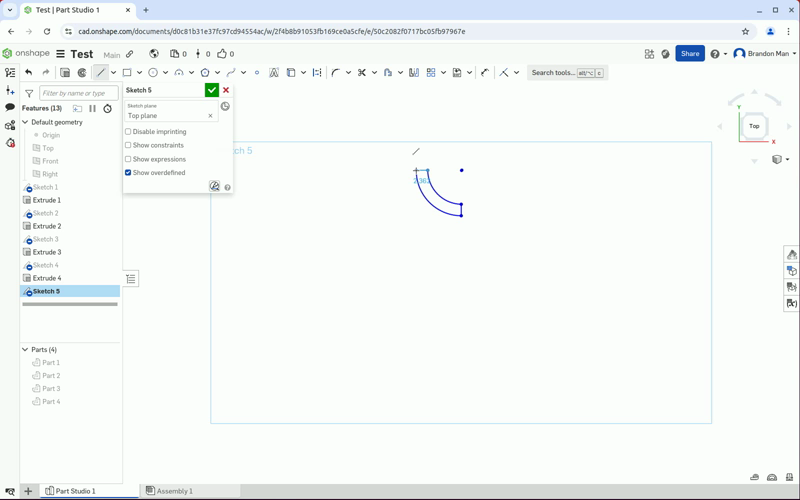
key(esc)
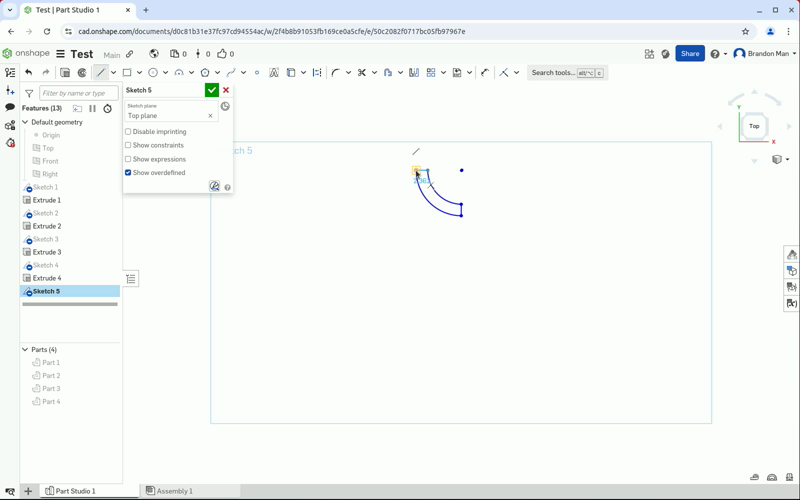
mouse_move(450, 209)
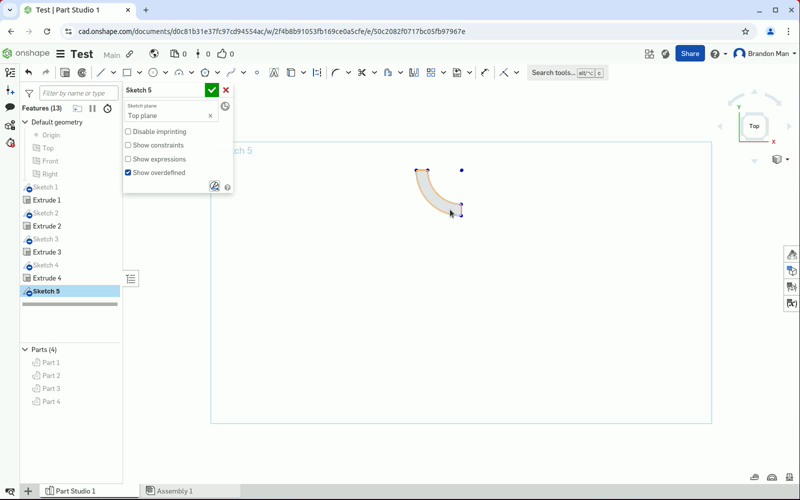
scroll(6)
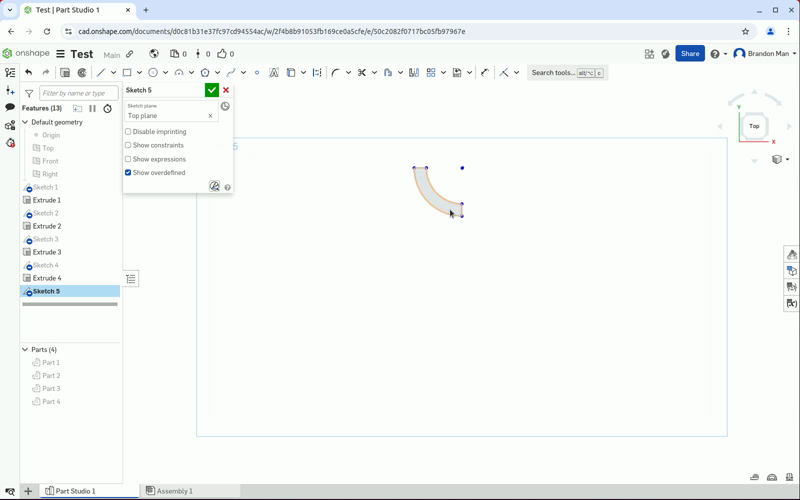
scroll(6)
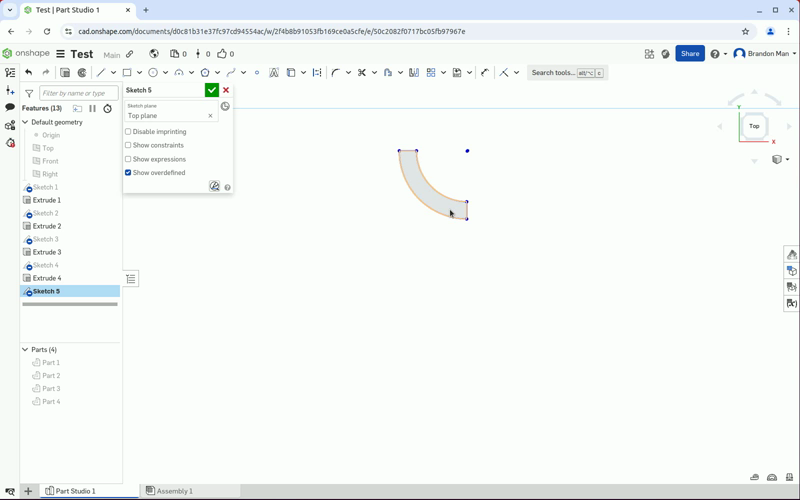
scroll(6)
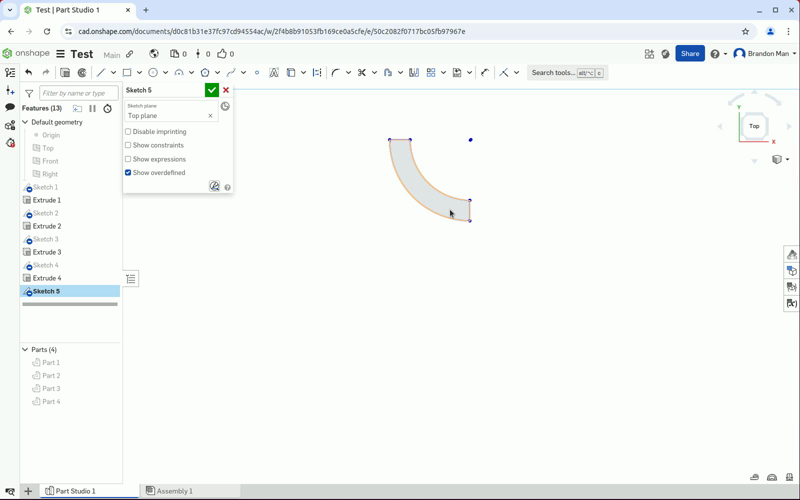
scroll(6)
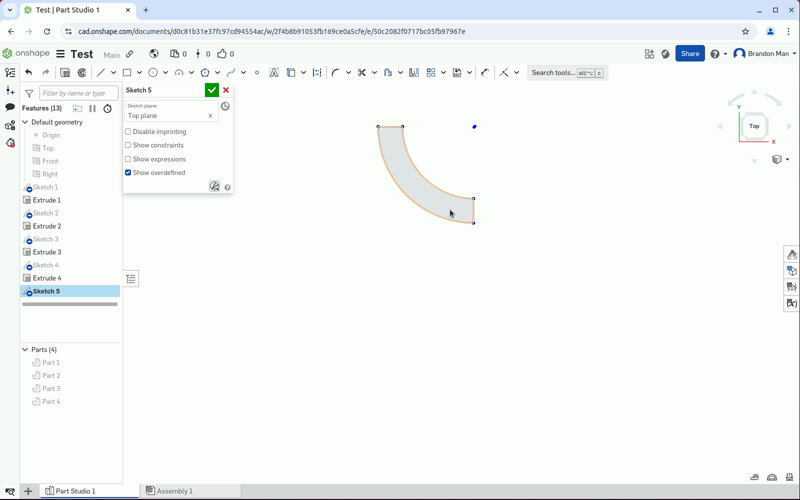
scroll(6)
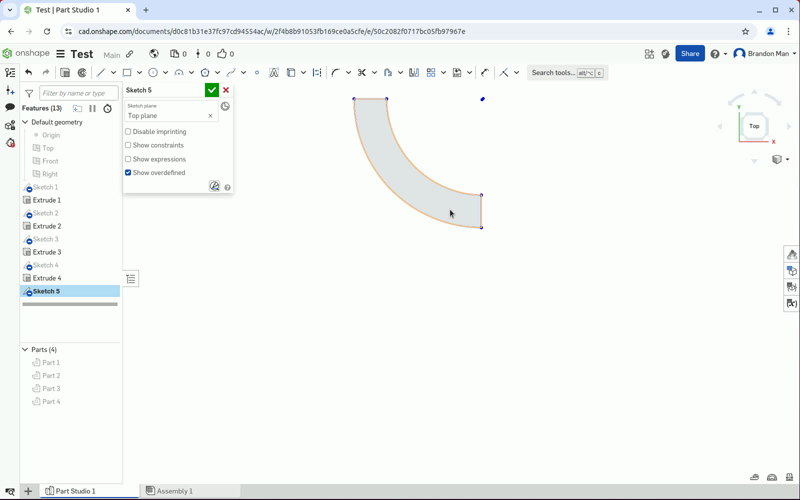
scroll(6)
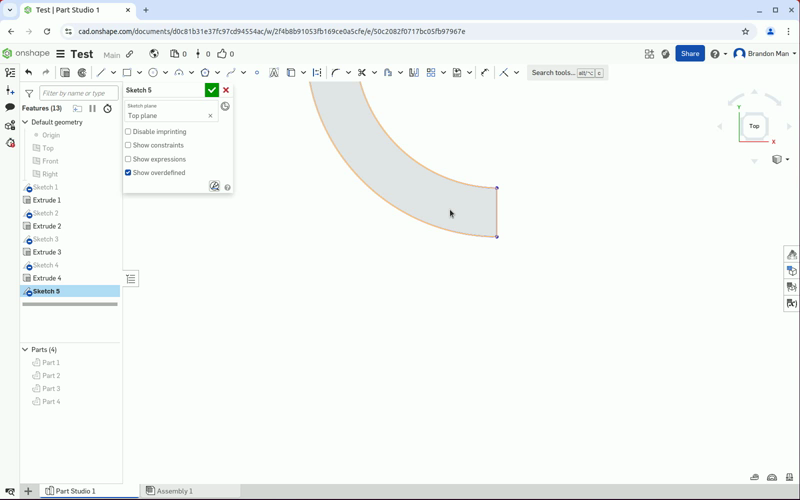
scroll(6)
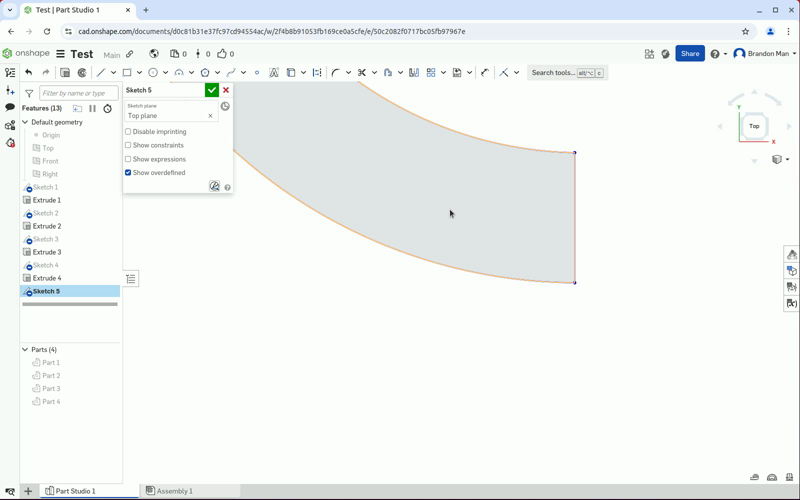
click(450, 209)
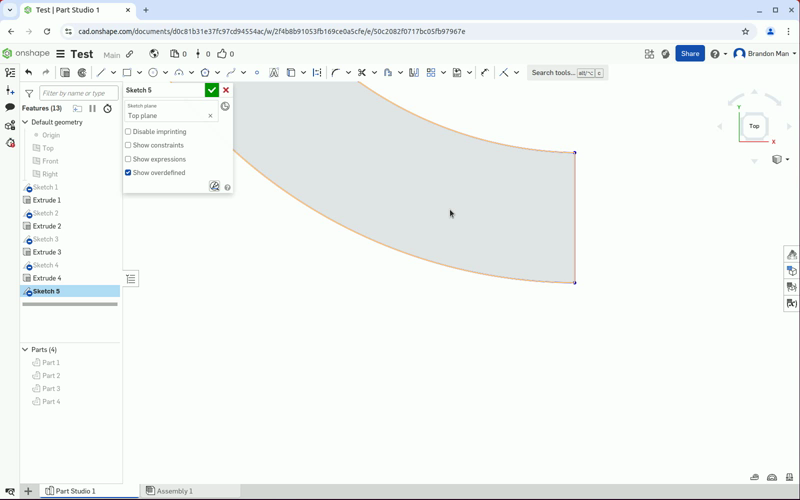
scroll(-6)
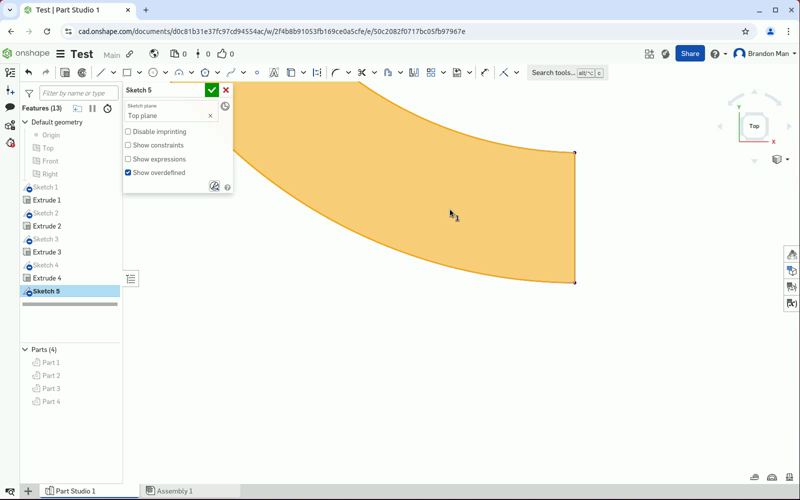
scroll(-6)
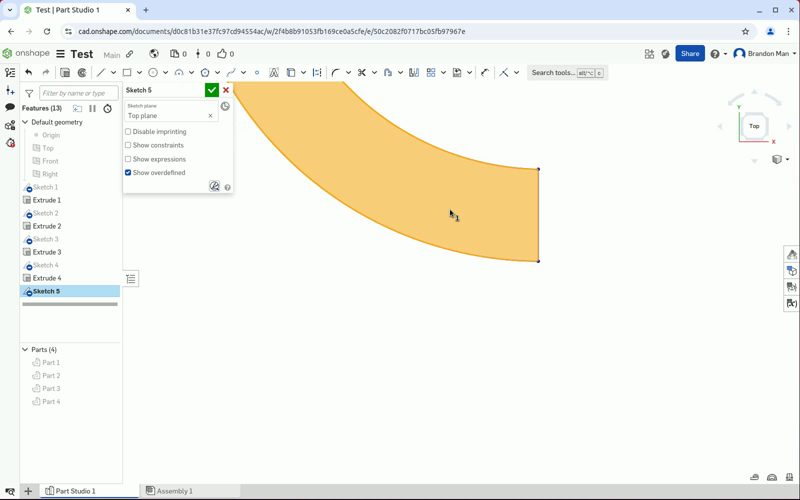
scroll(-6)
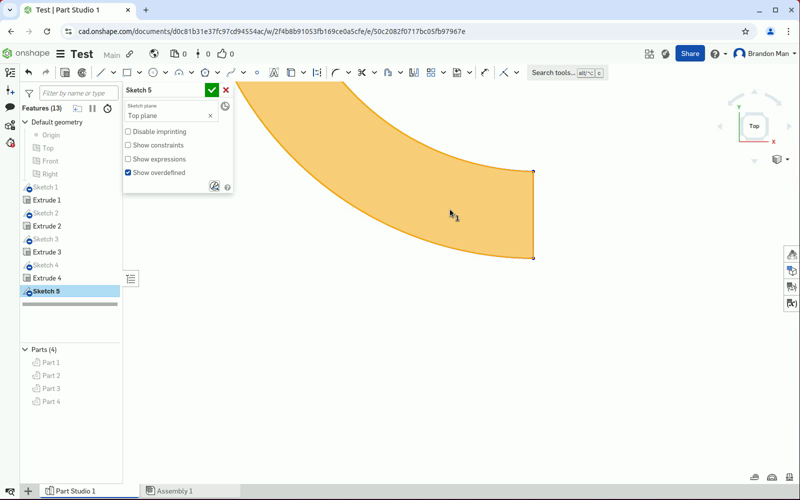
scroll(-6)
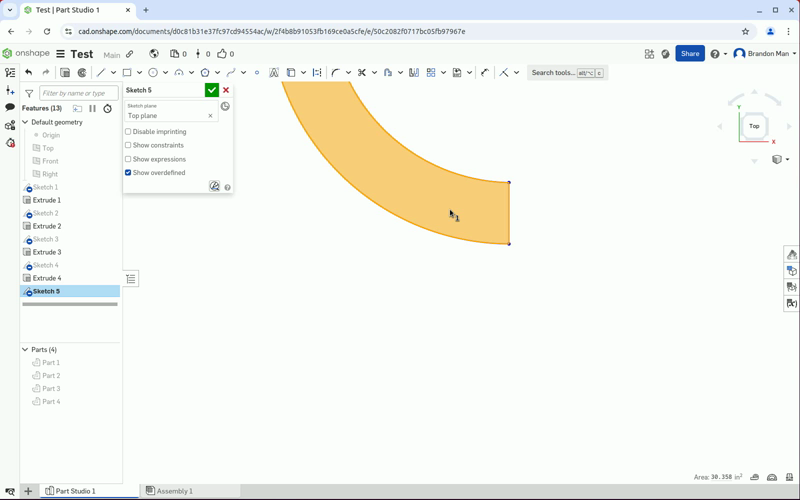
scroll(-6)
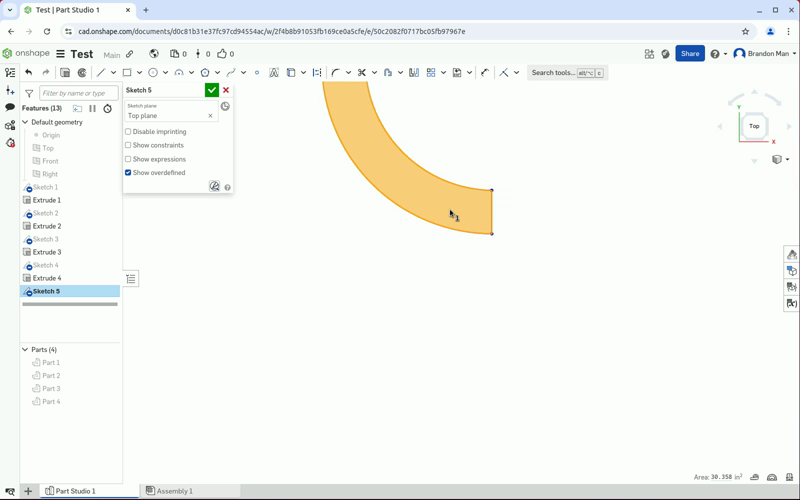
scroll(-6)
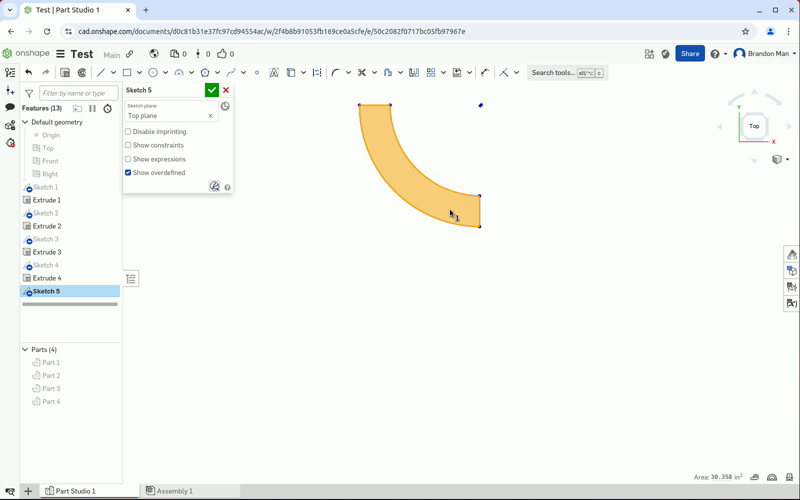
scroll(-6)
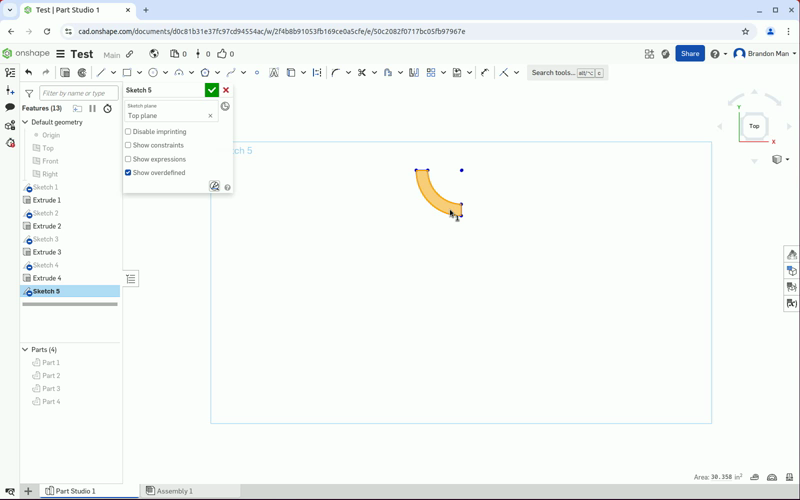
mouse_move(73, 352)
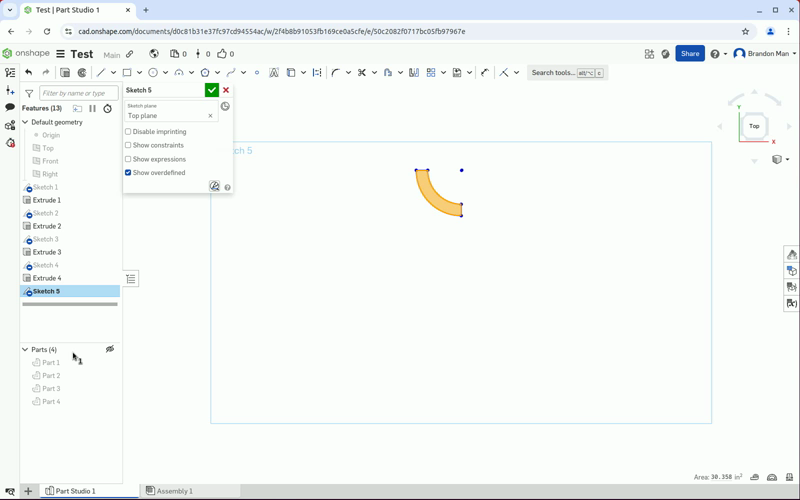
key(shift+y)
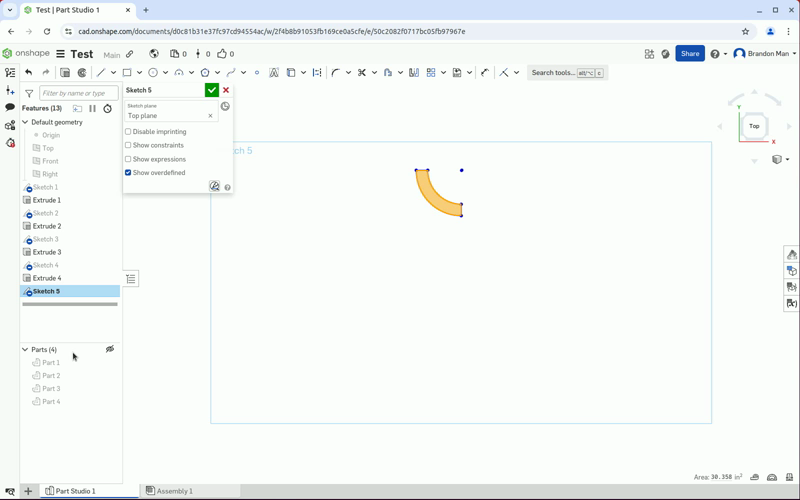
key(shift+e)
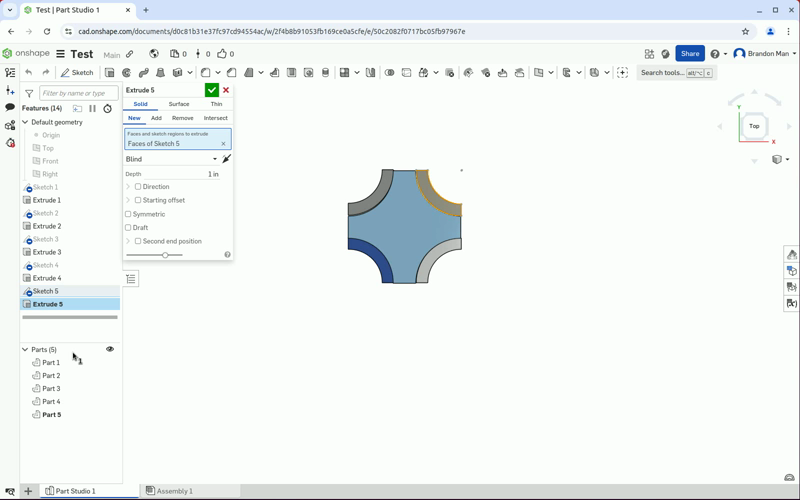
mouse_move(143, 106)
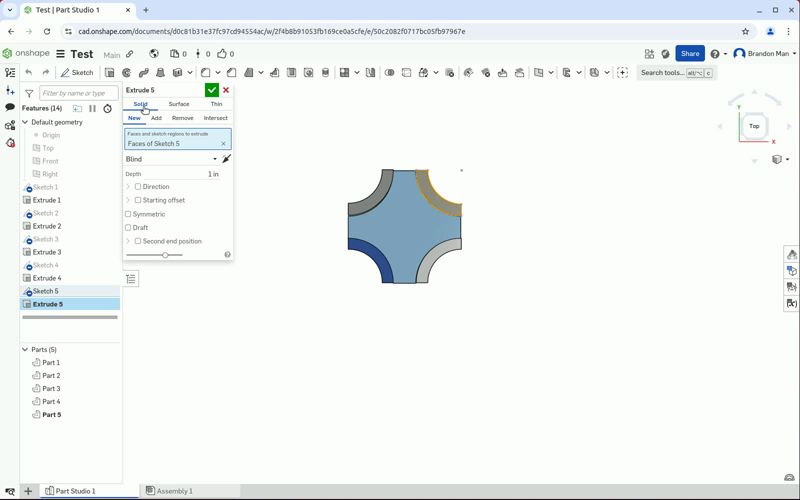
click(143, 106)
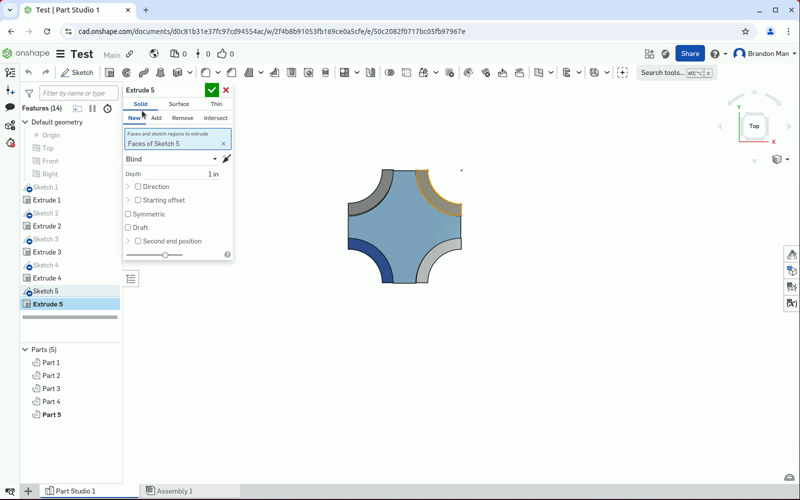
mouse_move(137, 120)
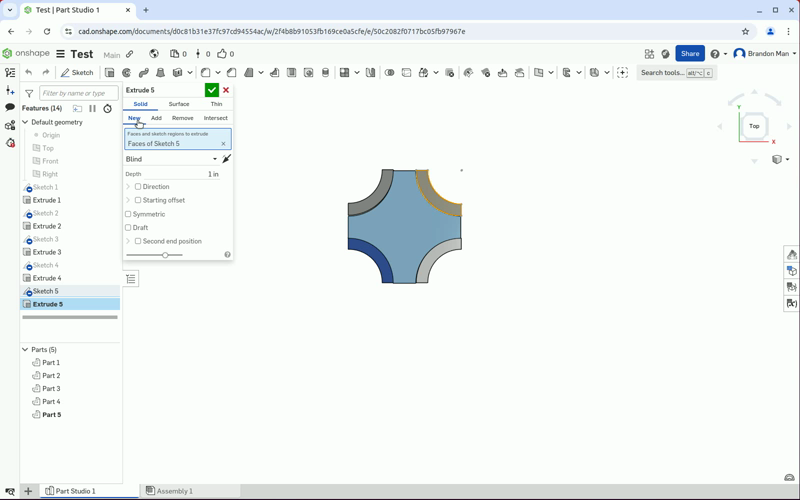
click(137, 120)
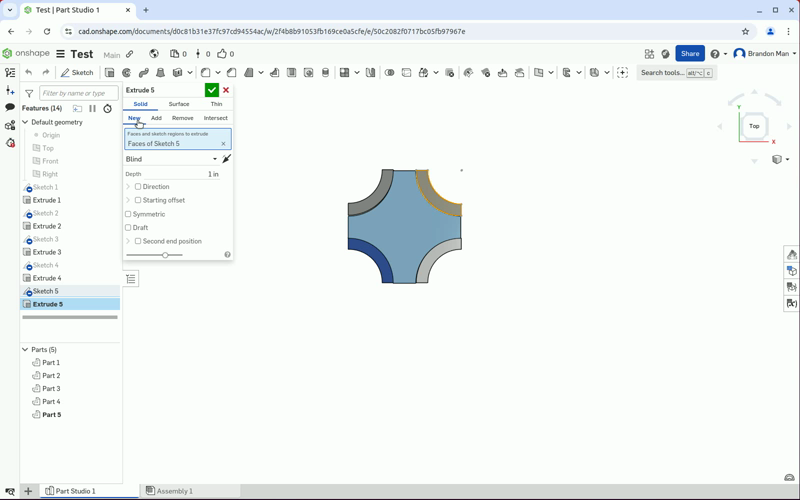
key(tab, 4)
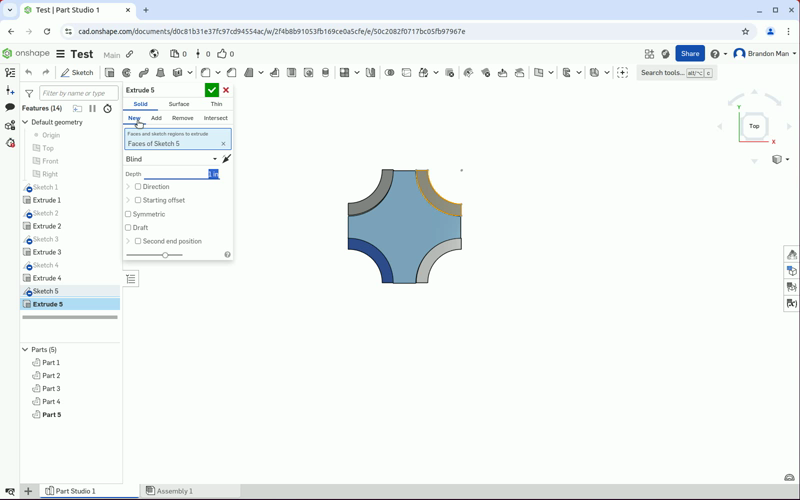
text(22.145)
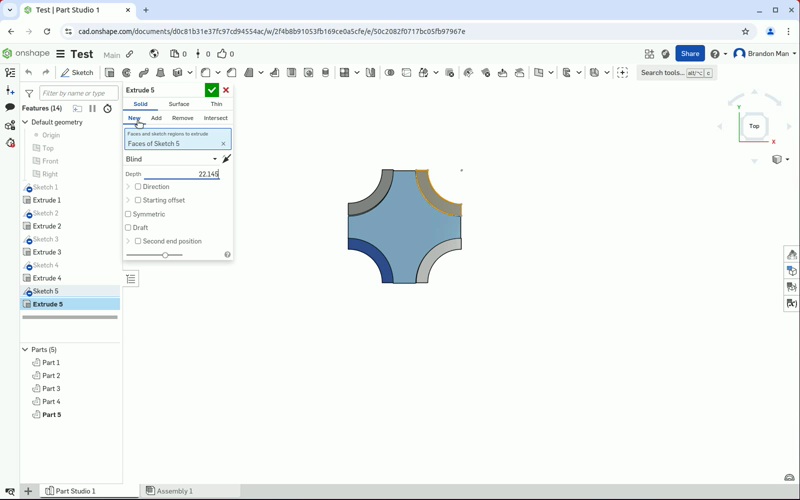
key(enter)
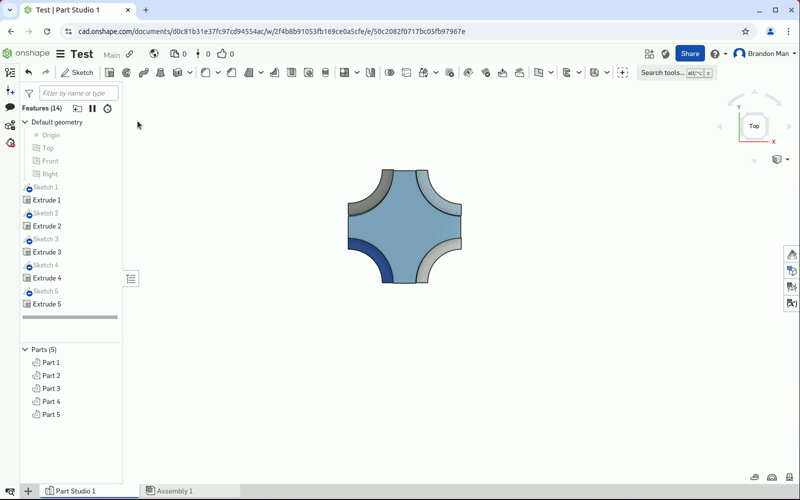
key(shift+h)
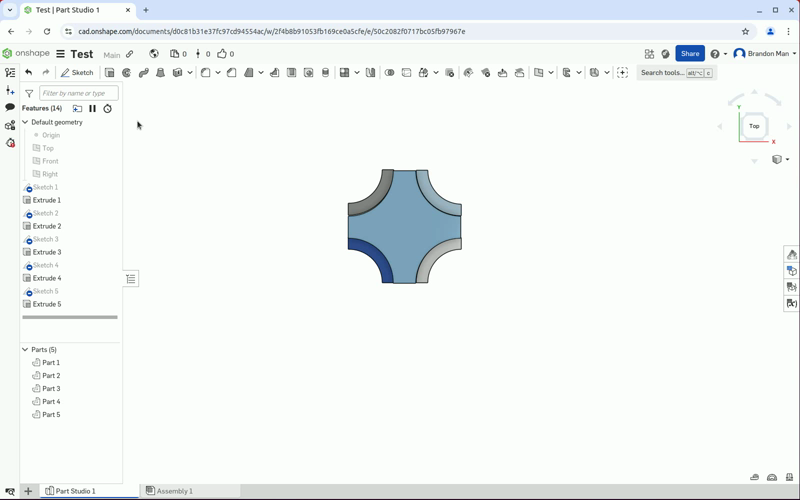
key(shift+h)
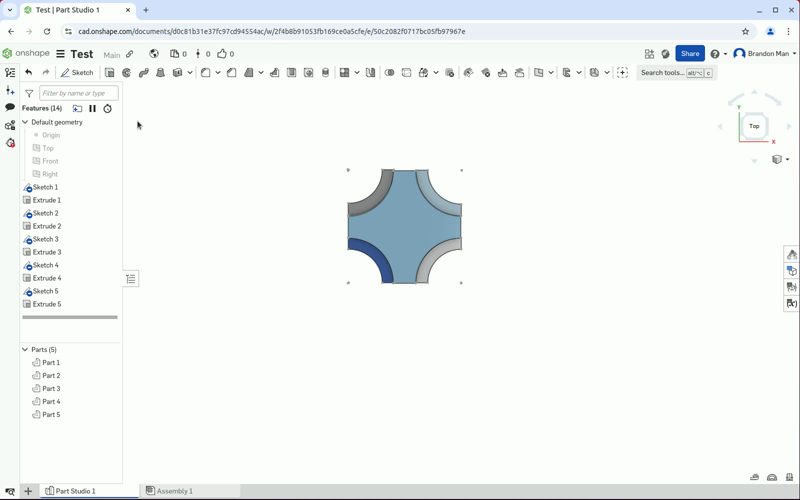
key(shift+7)
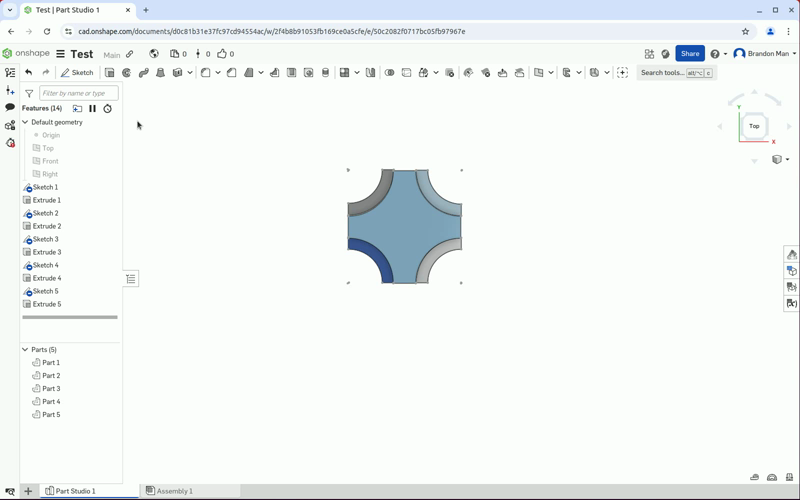
key(up, 3)
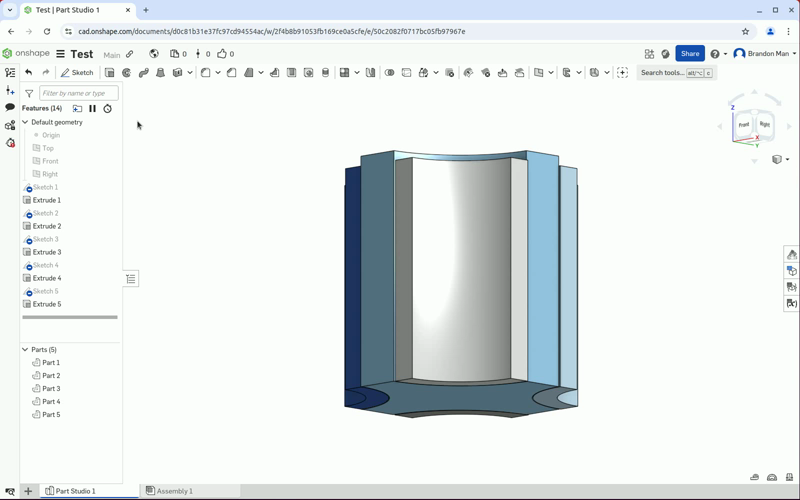
key(left, 3)
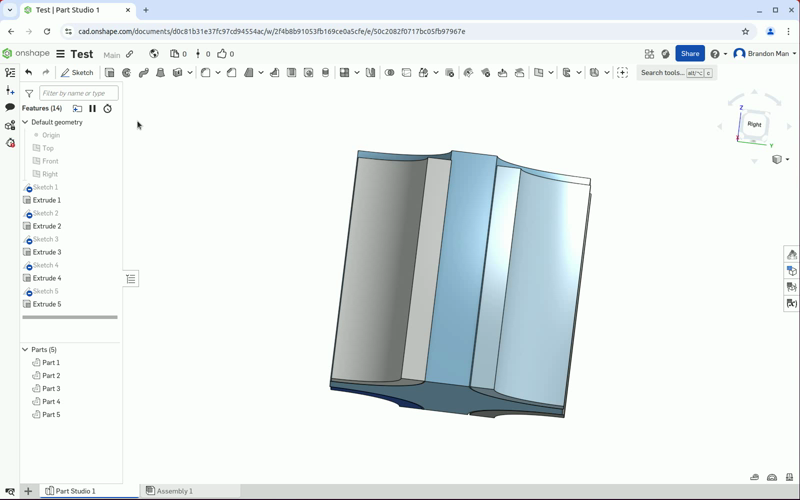
key(right, 3)
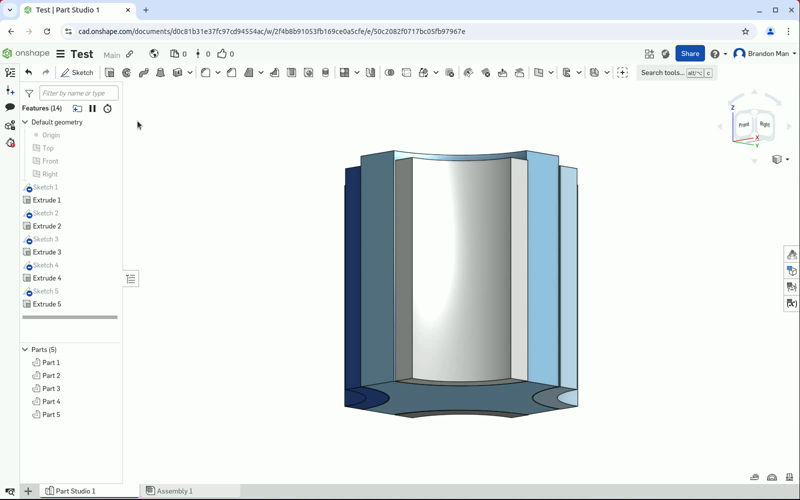
key(down, 3)
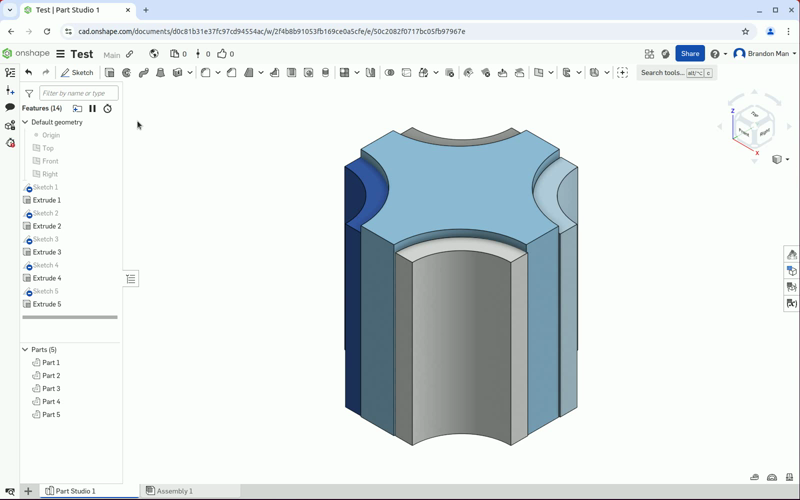
mouse_move(73, 189)
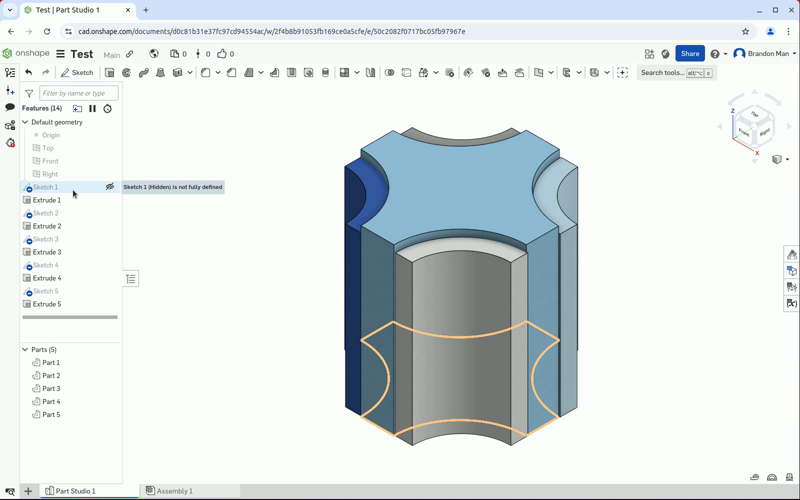
click(73, 189)